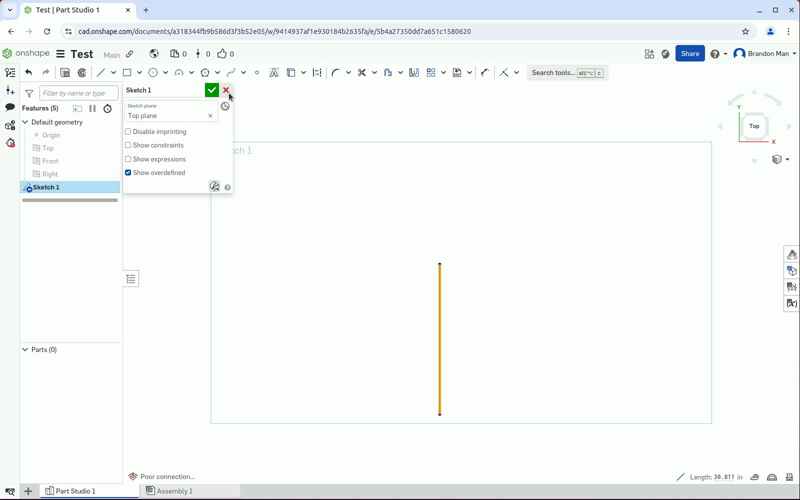
key(shift+h)
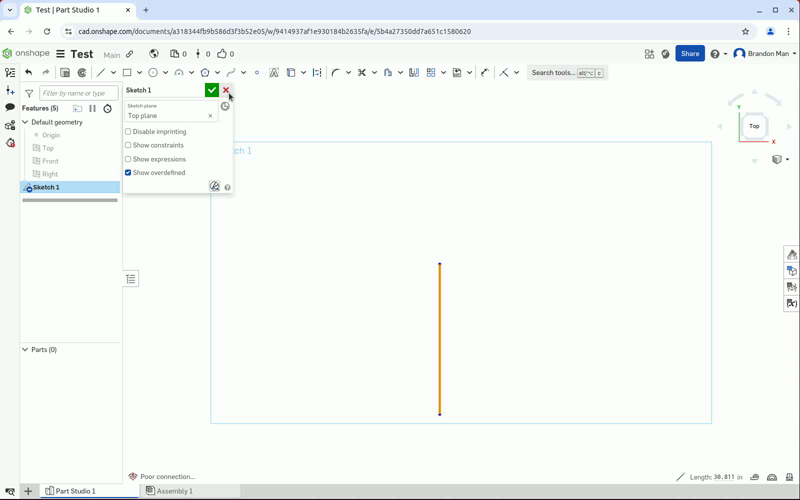
key(shift+s)
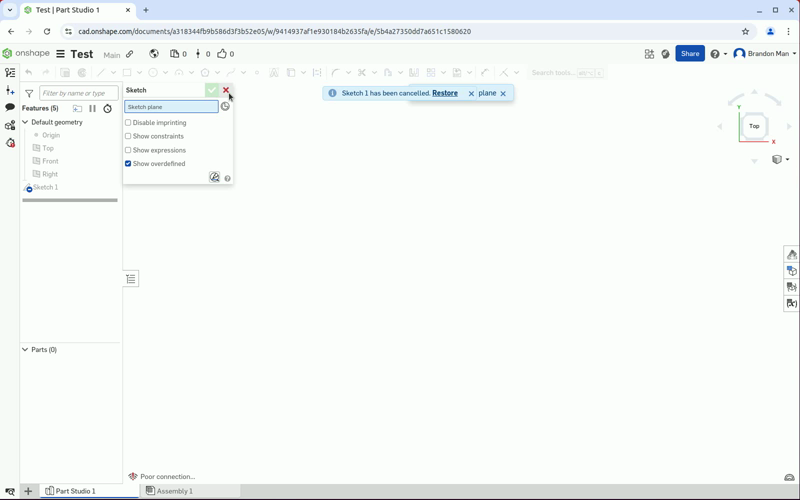
mouse_move(73, 150)
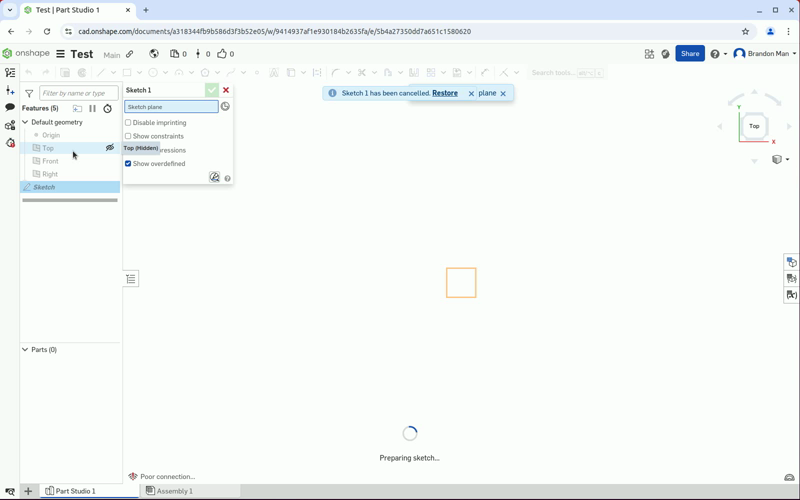
click(73, 150)
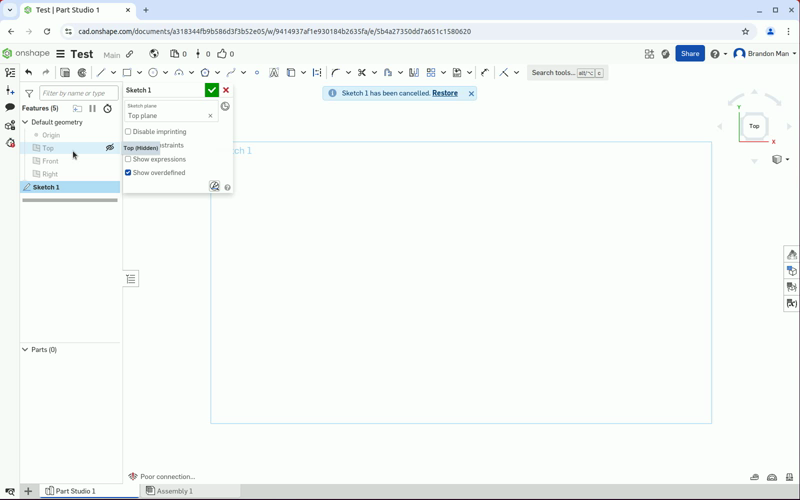
mouse_move(73, 352)
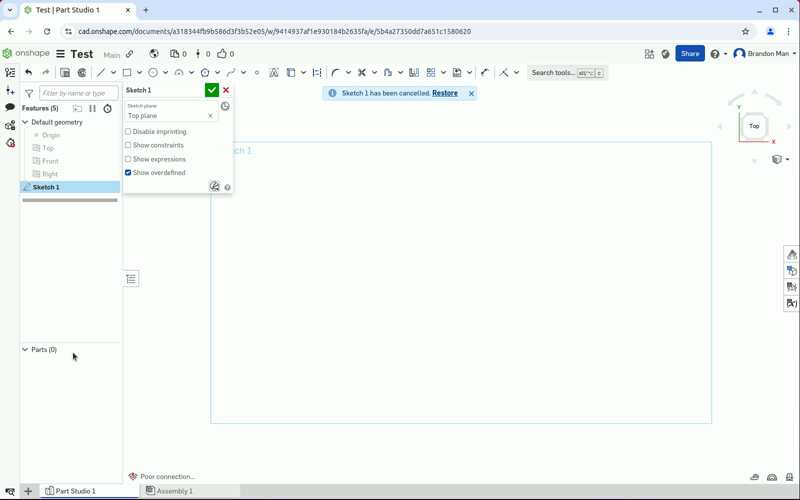
key(y)
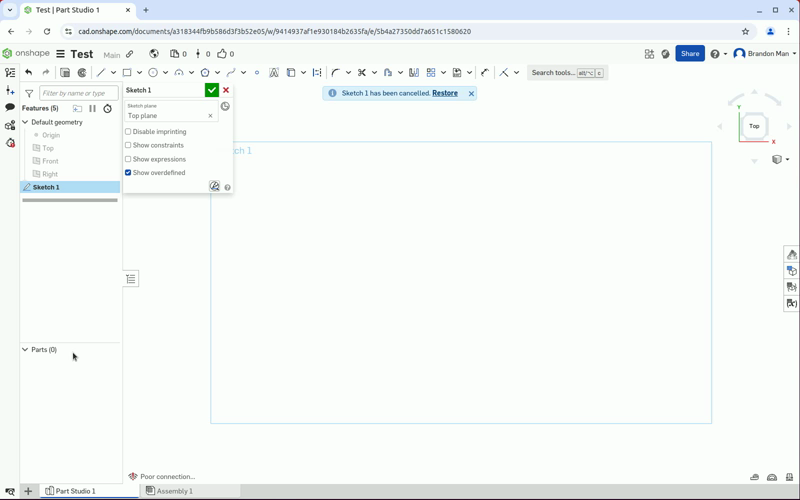
key(c)
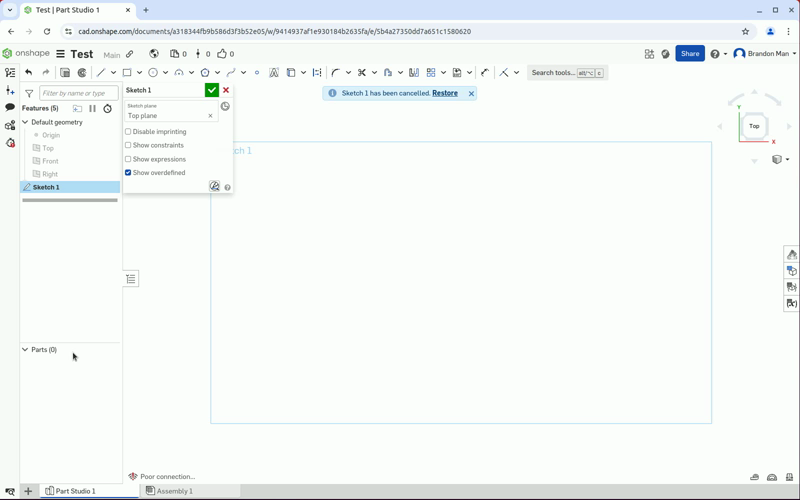
key_down(shift)
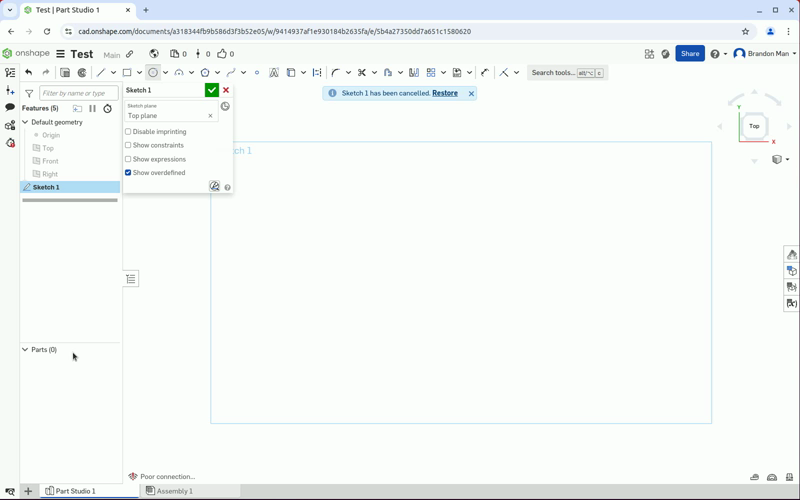
mouse_move(461, 282)
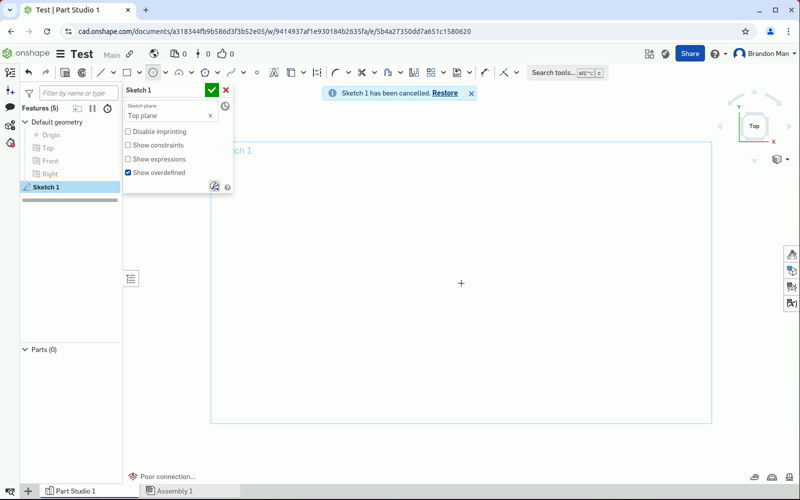
click(461, 282)
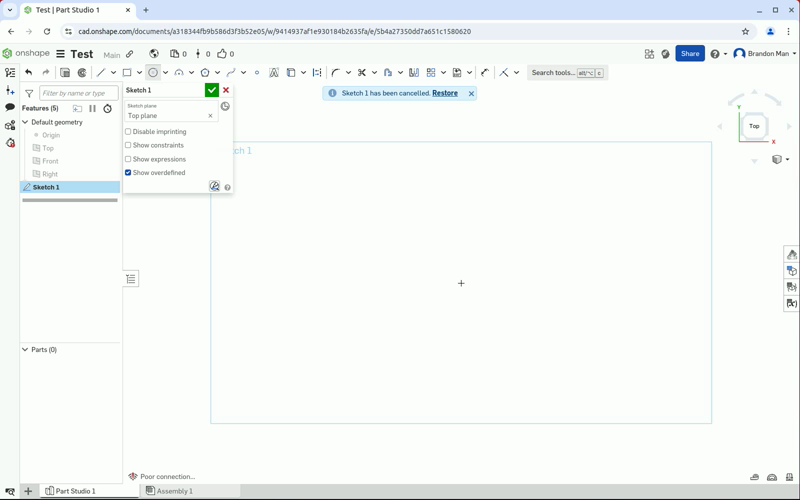
key_up(shift)
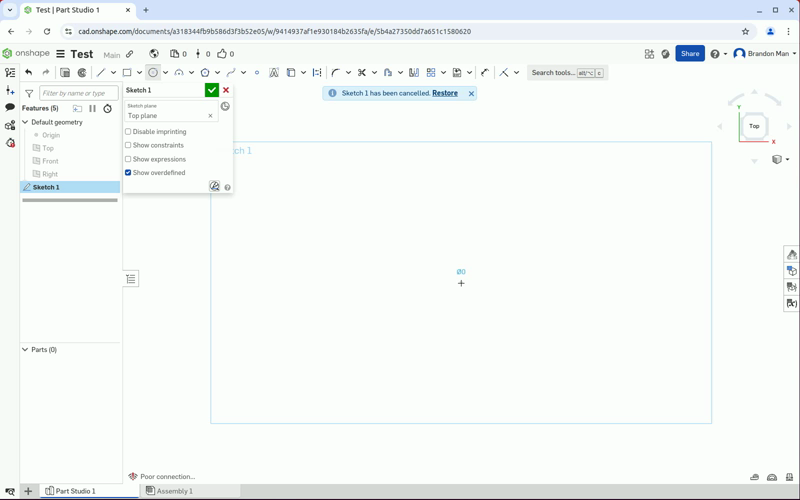
mouse_move(468, 282)
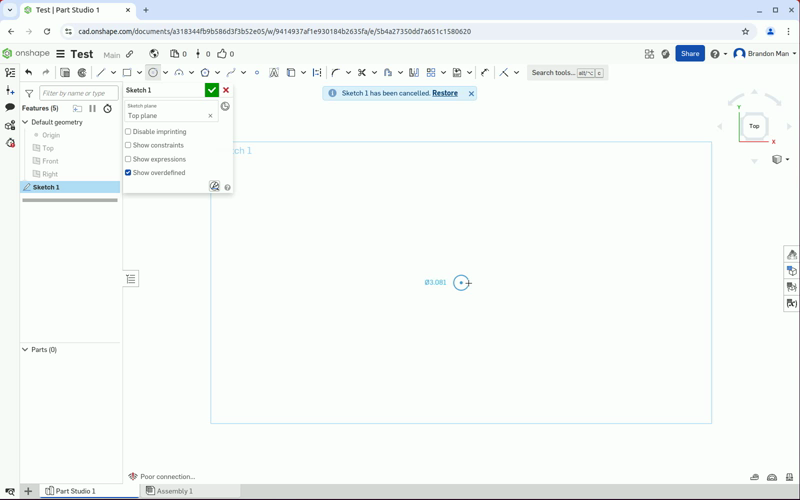
click(468, 282)
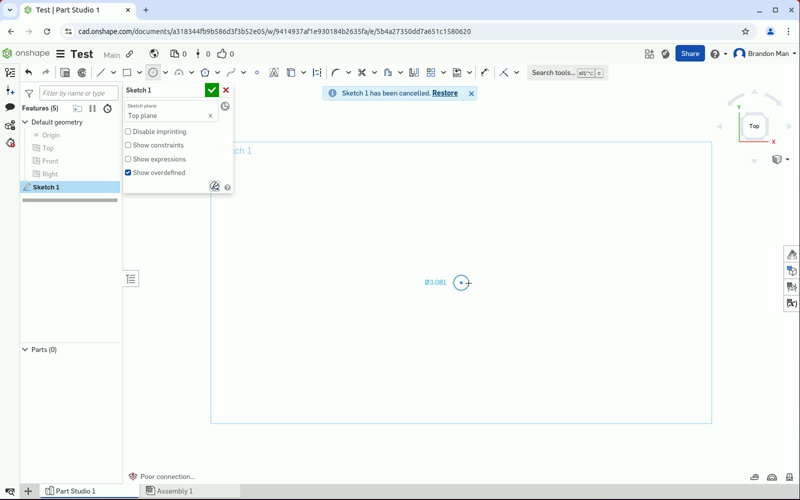
key(esc)
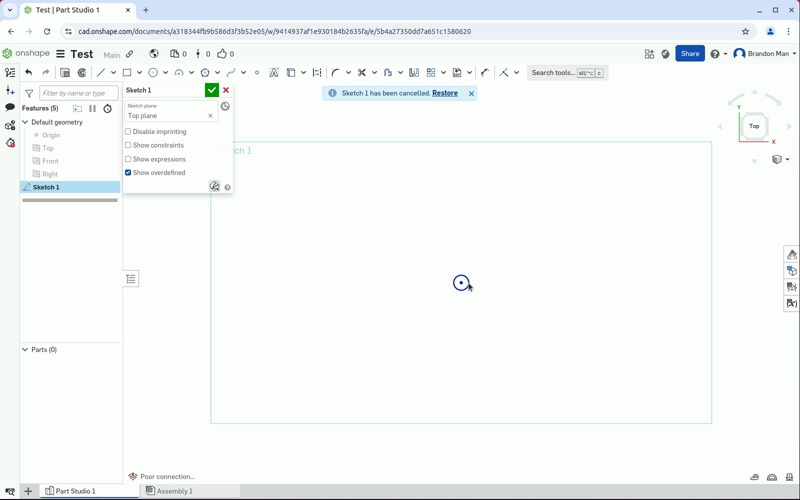
key(c)
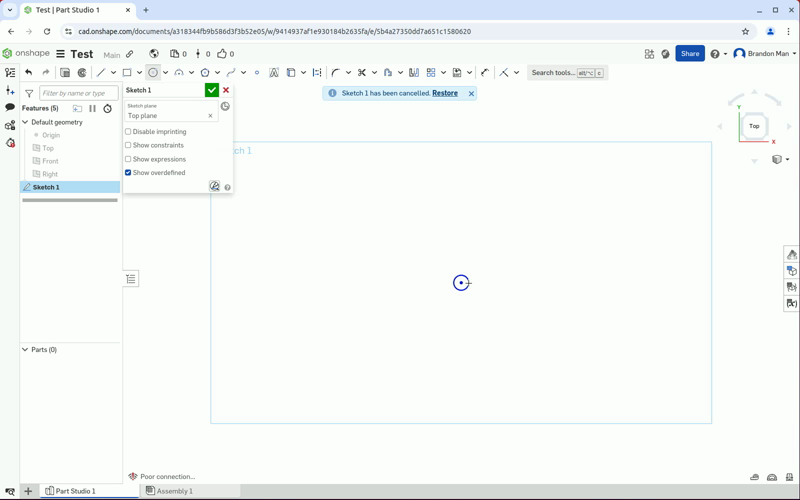
key_down(shift)
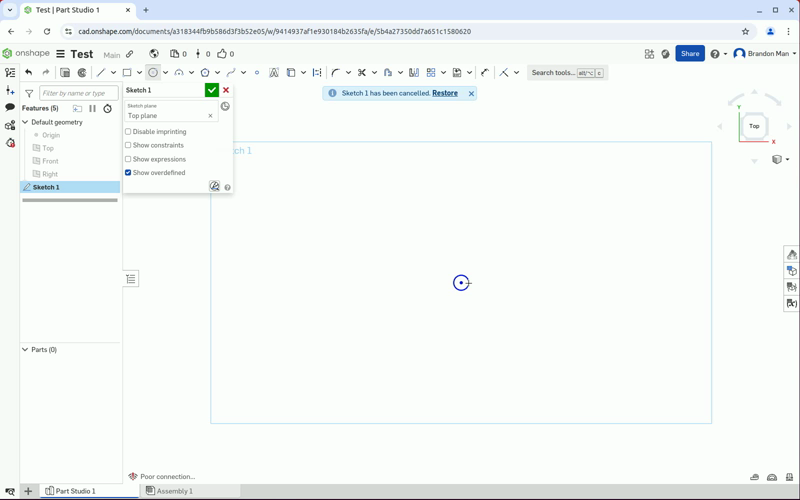
mouse_move(461, 282)
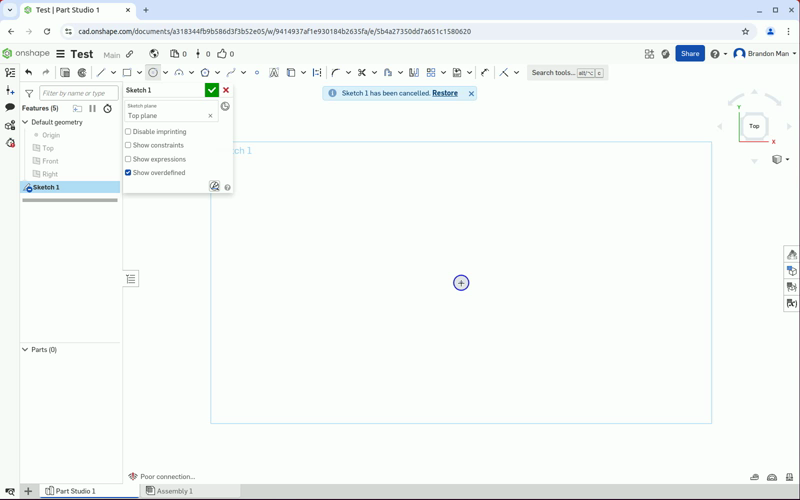
click(461, 282)
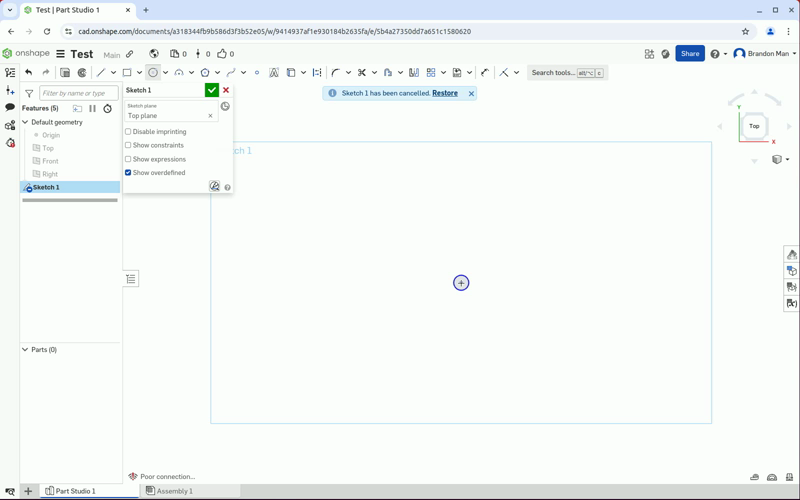
key_up(shift)
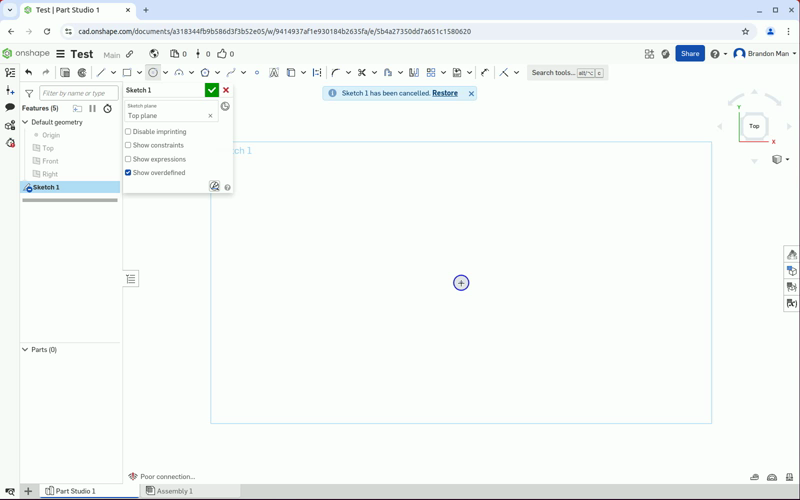
mouse_move(464, 282)
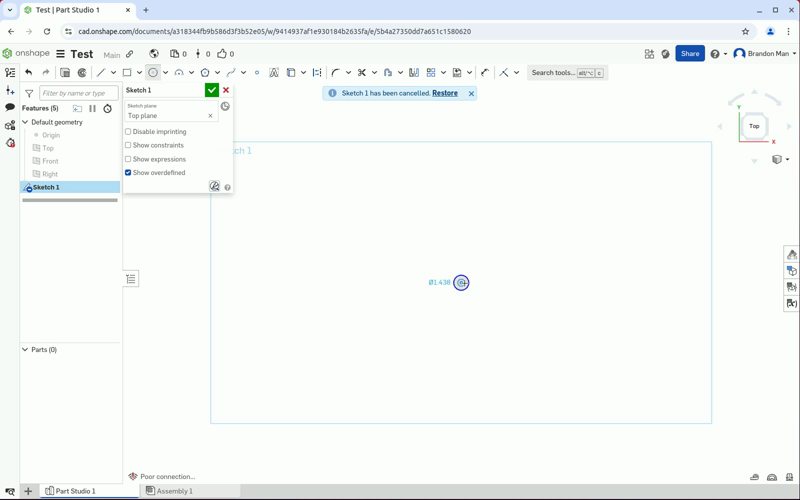
scroll(6)
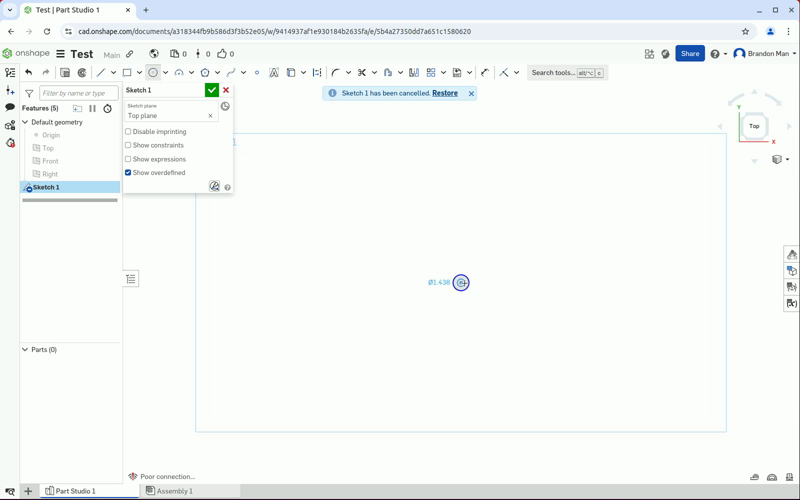
scroll(6)
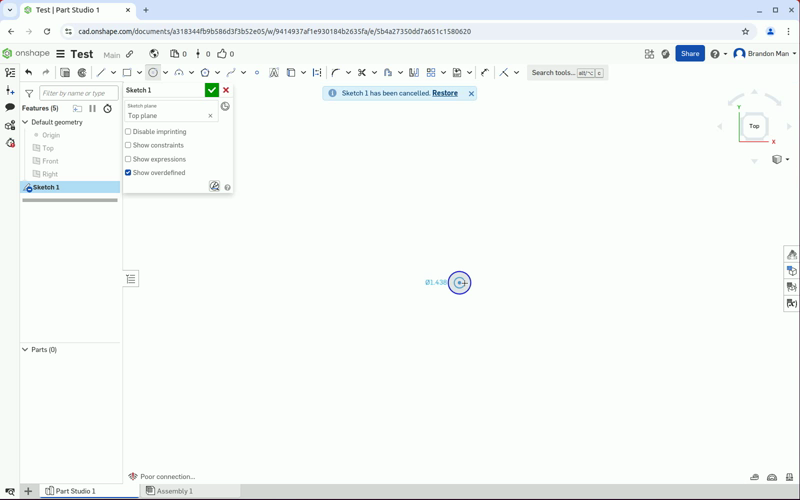
scroll(6)
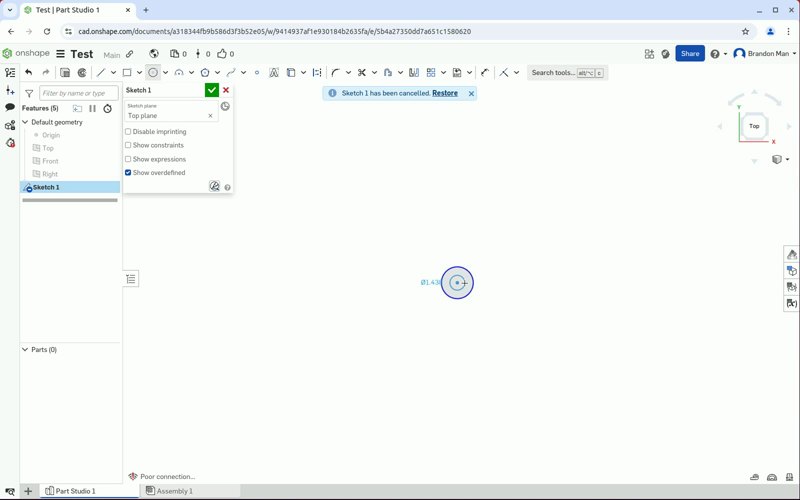
scroll(6)
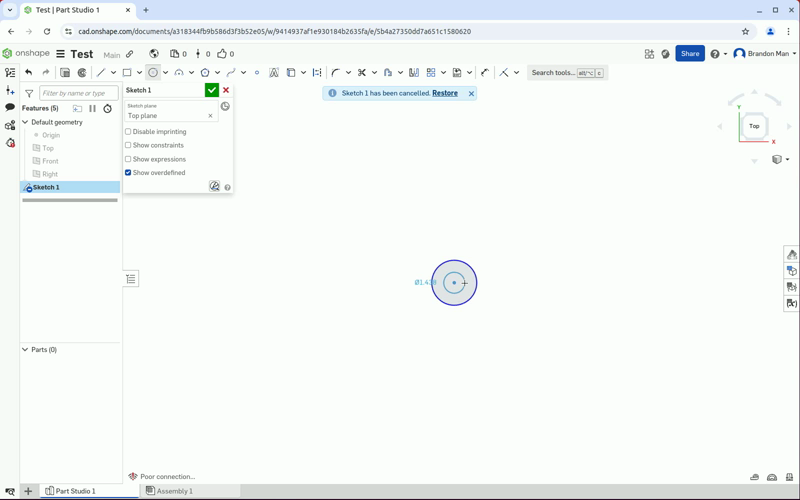
scroll(6)
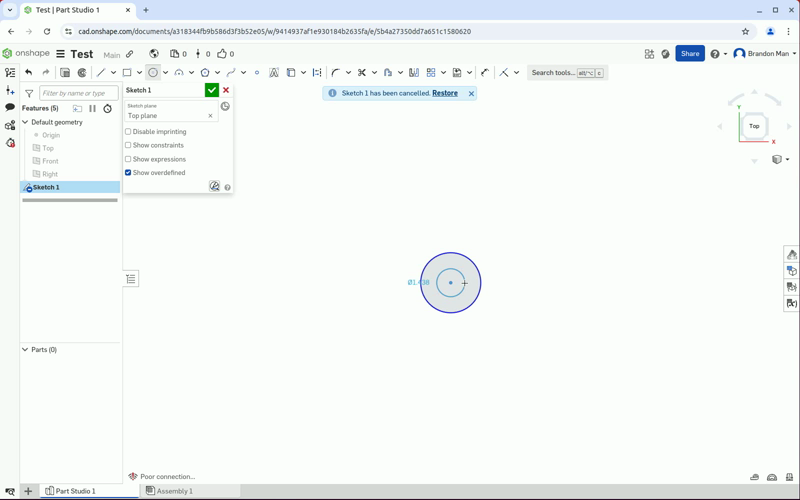
scroll(6)
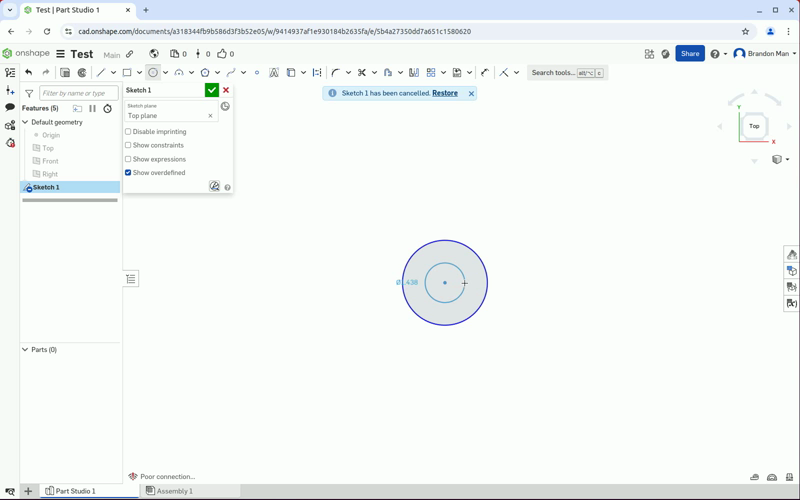
scroll(6)
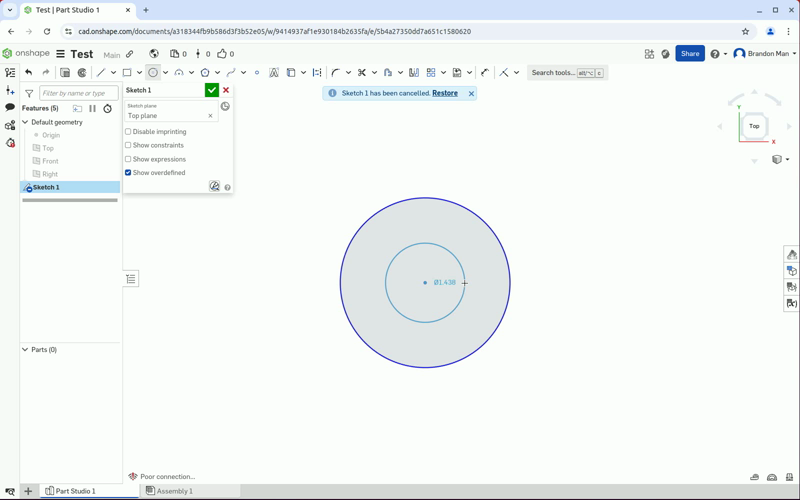
click(464, 282)
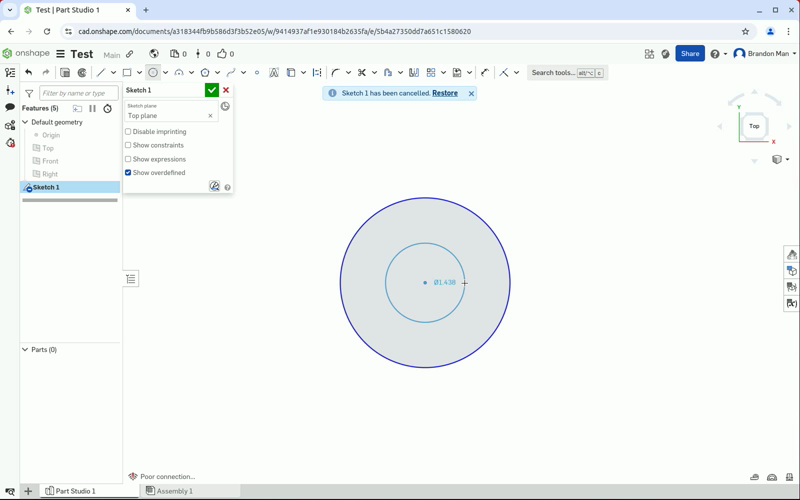
scroll(-6)
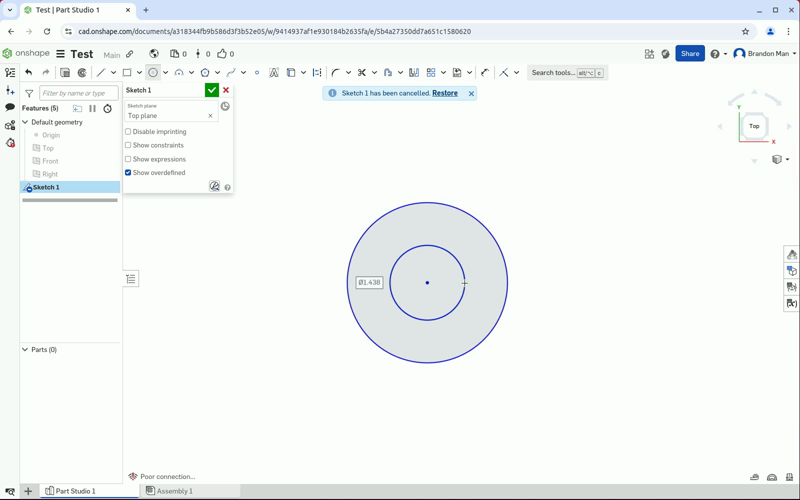
scroll(-6)
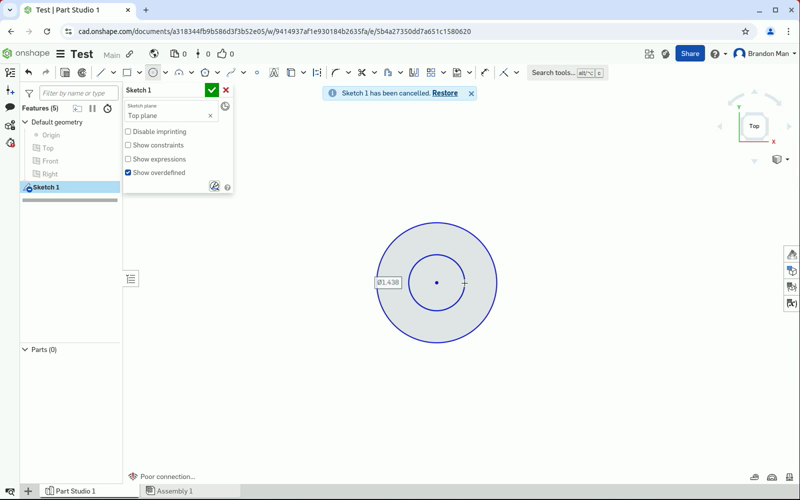
scroll(-6)
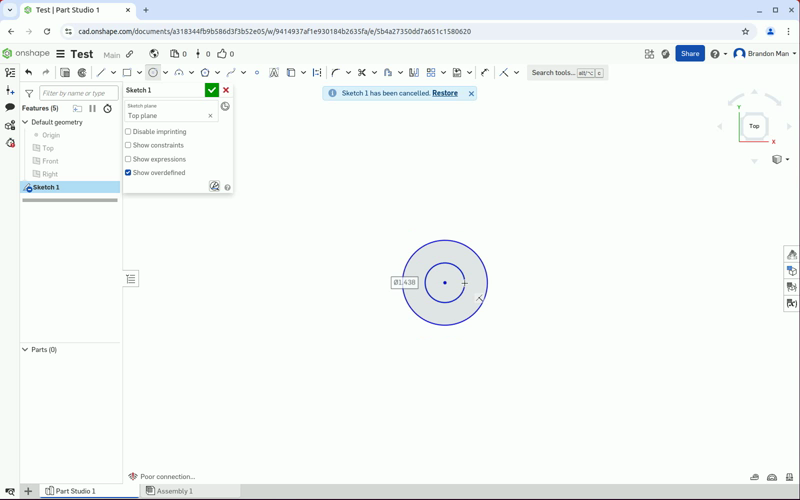
scroll(-6)
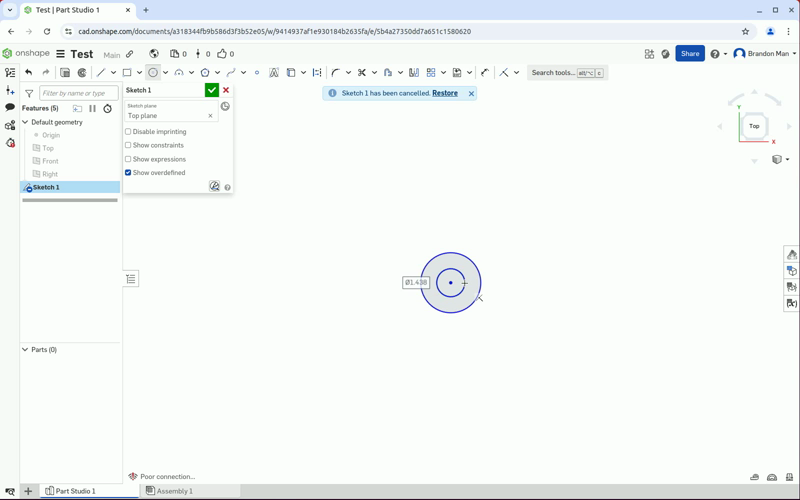
scroll(-6)
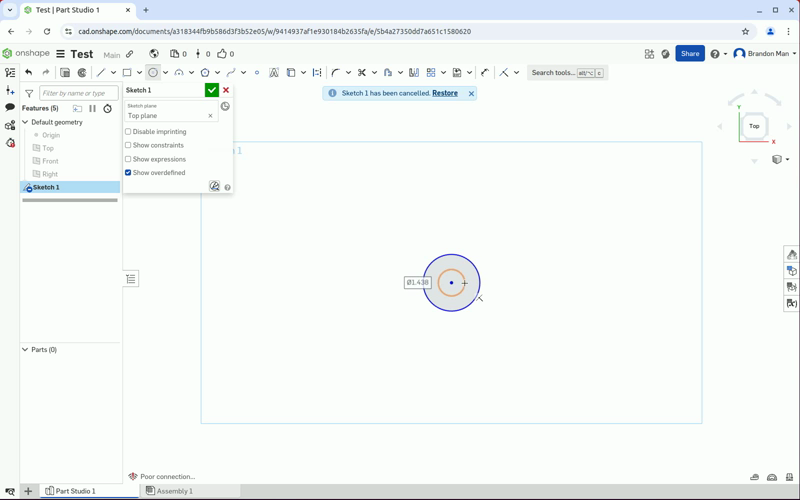
scroll(-6)
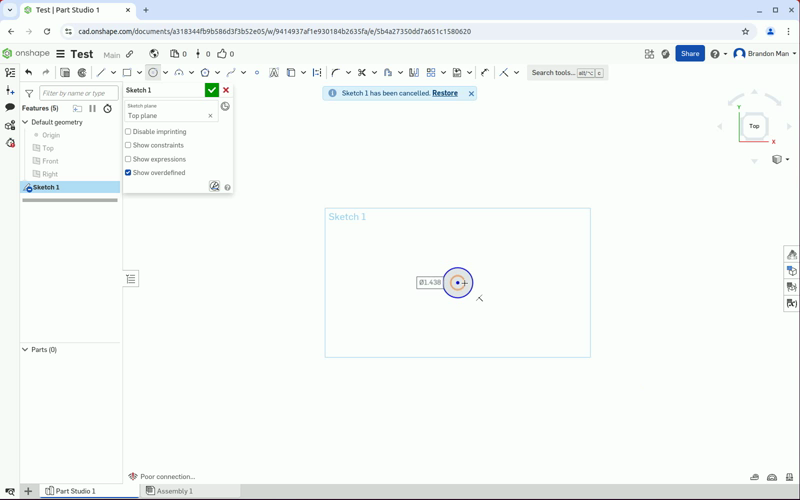
scroll(-6)
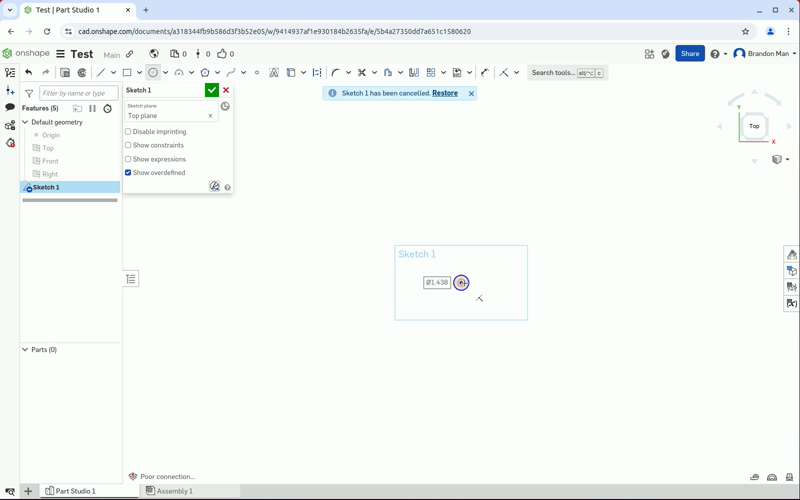
key(esc)
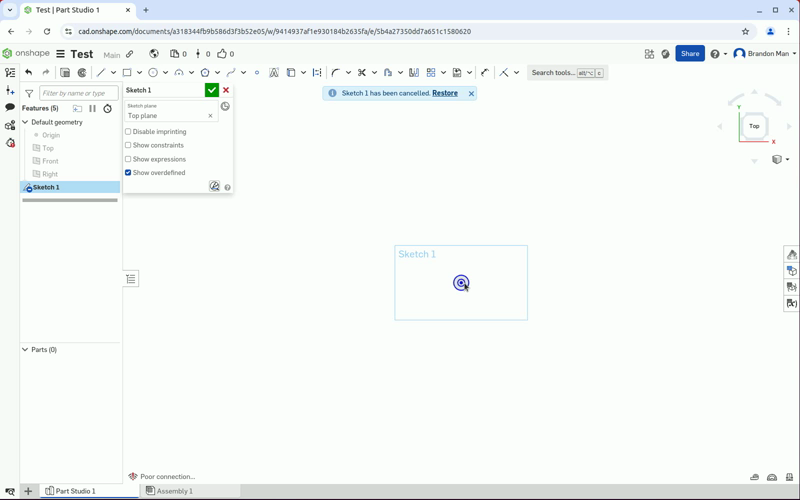
mouse_move(467, 282)
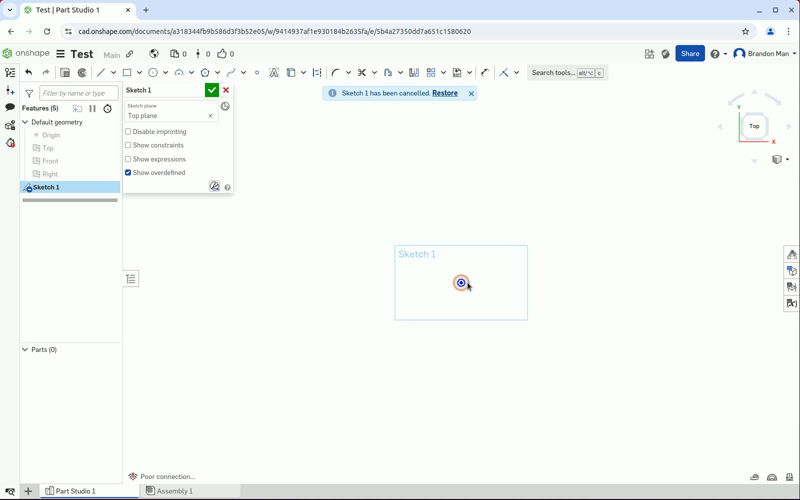
scroll(6)
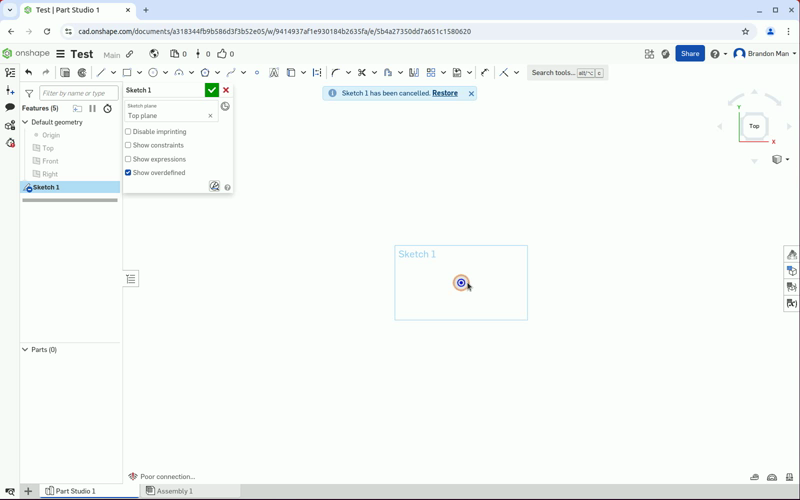
scroll(6)
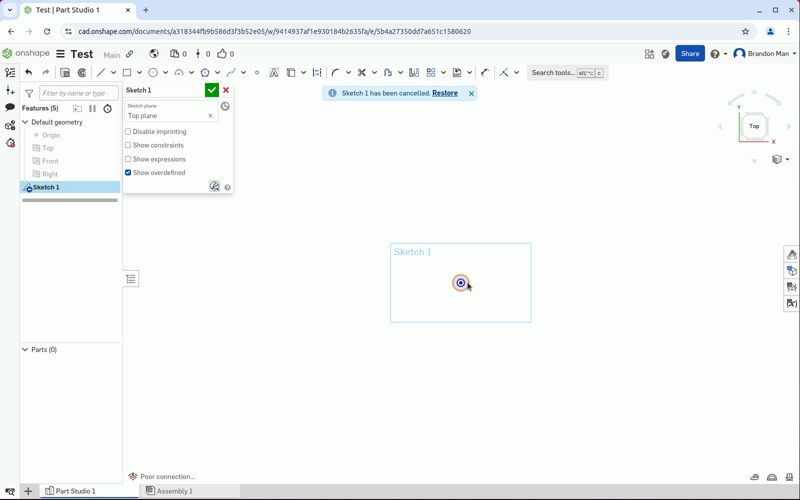
scroll(6)
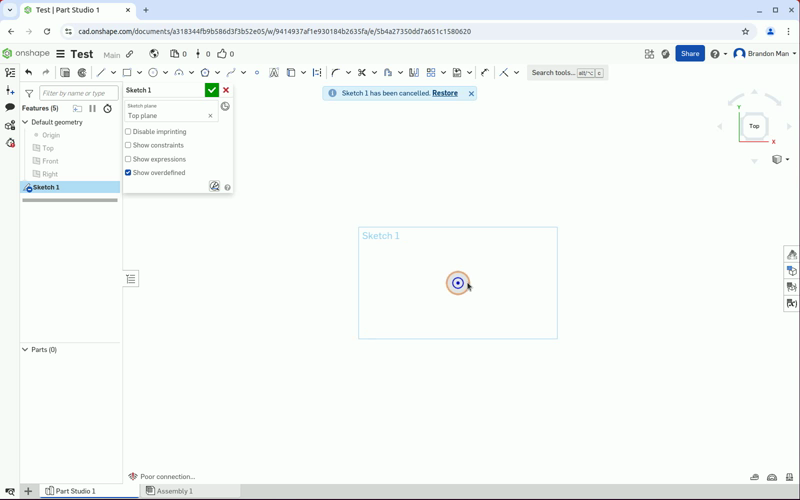
scroll(6)
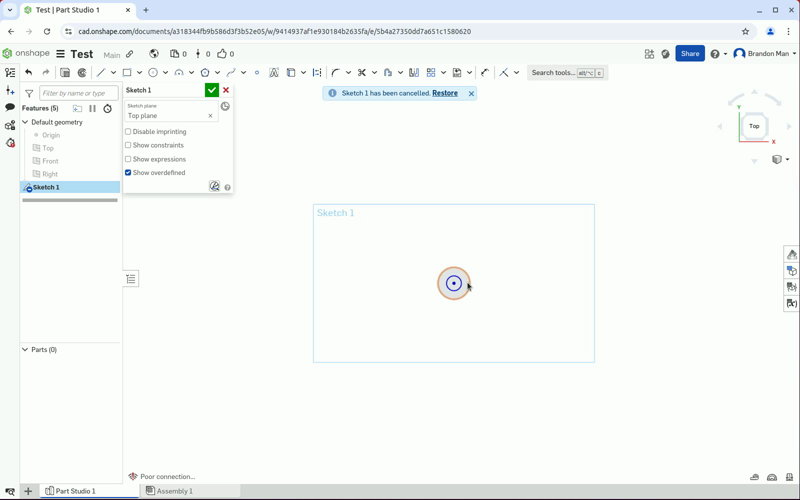
scroll(6)
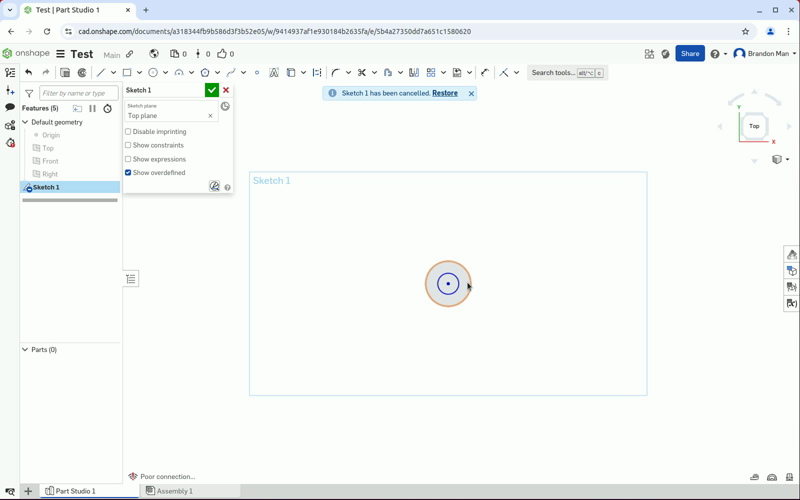
scroll(6)
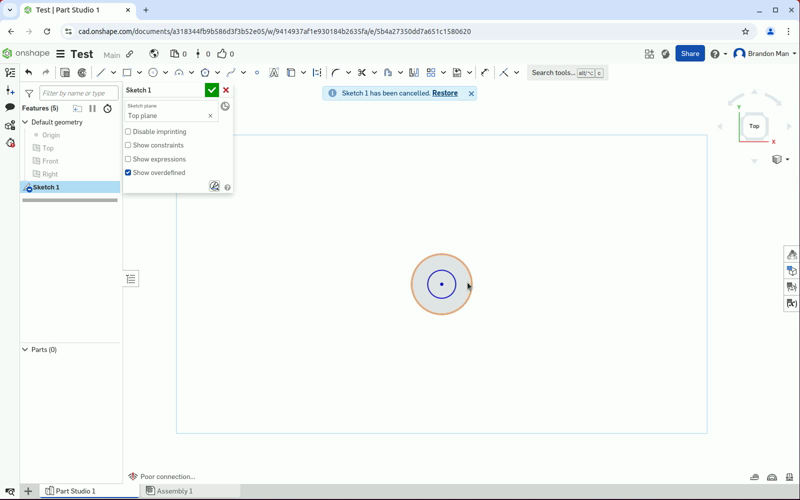
scroll(6)
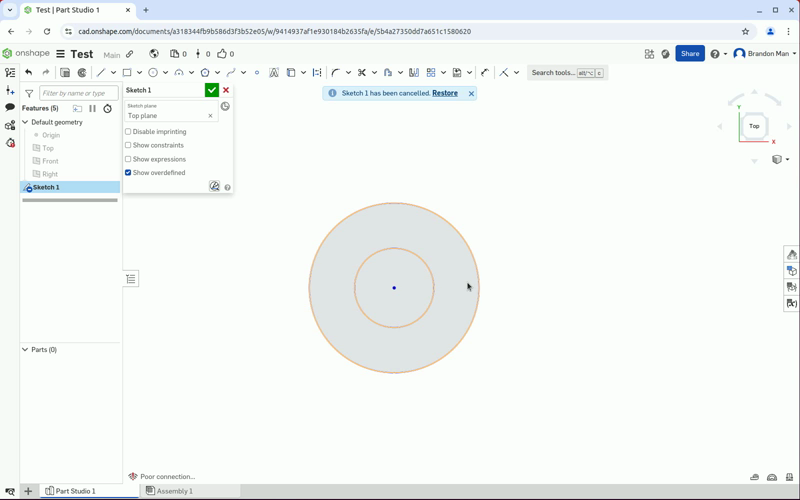
click(467, 282)
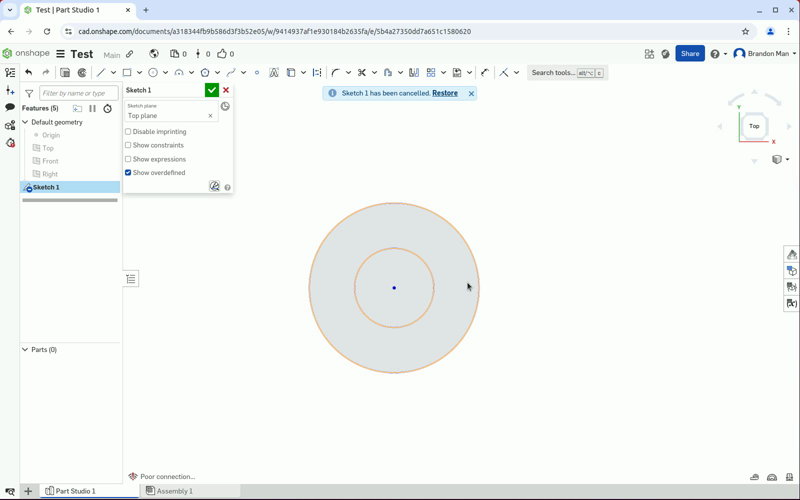
scroll(-6)
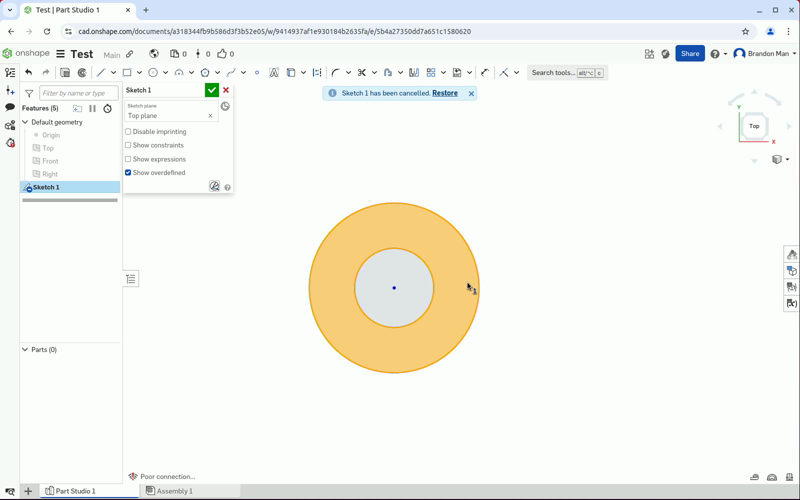
scroll(-6)
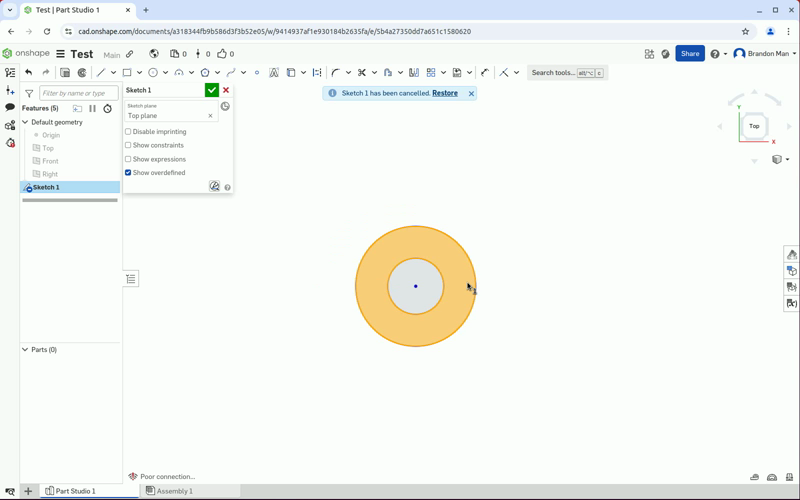
scroll(-6)
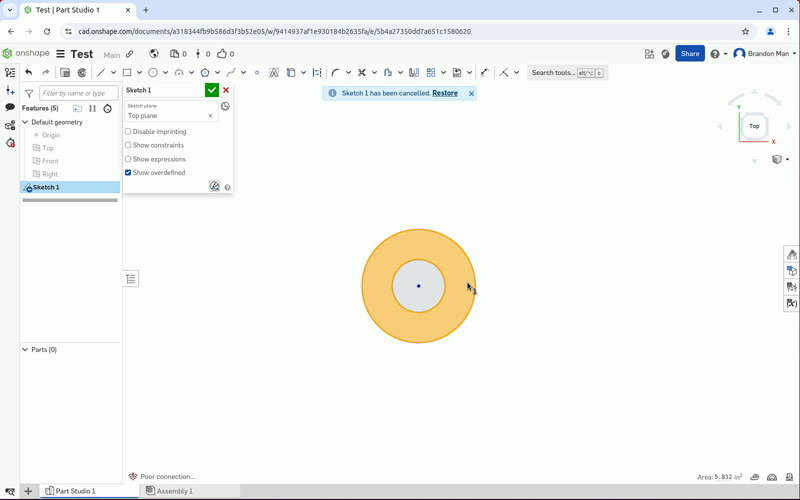
scroll(-6)
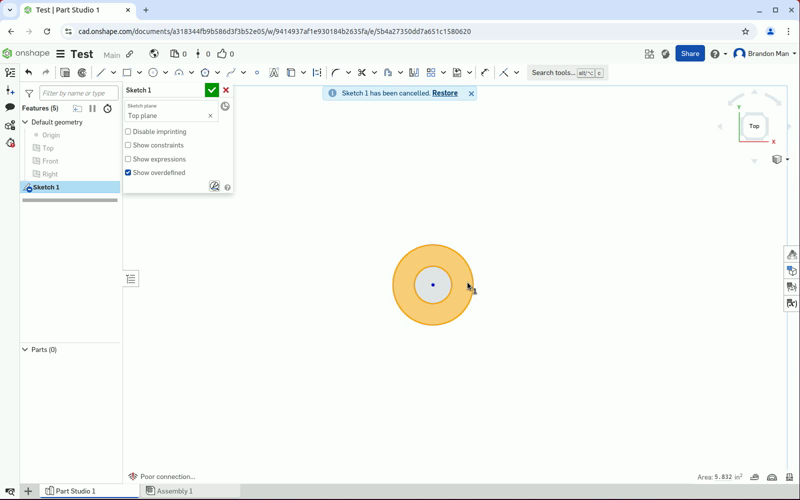
scroll(-6)
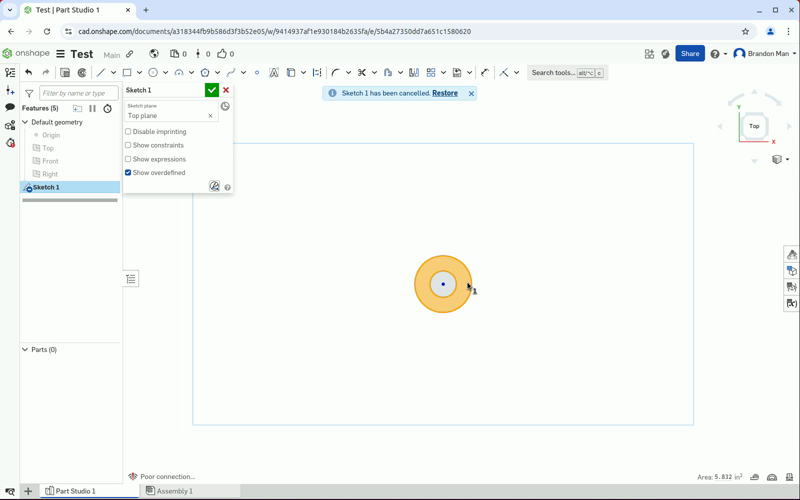
scroll(-6)
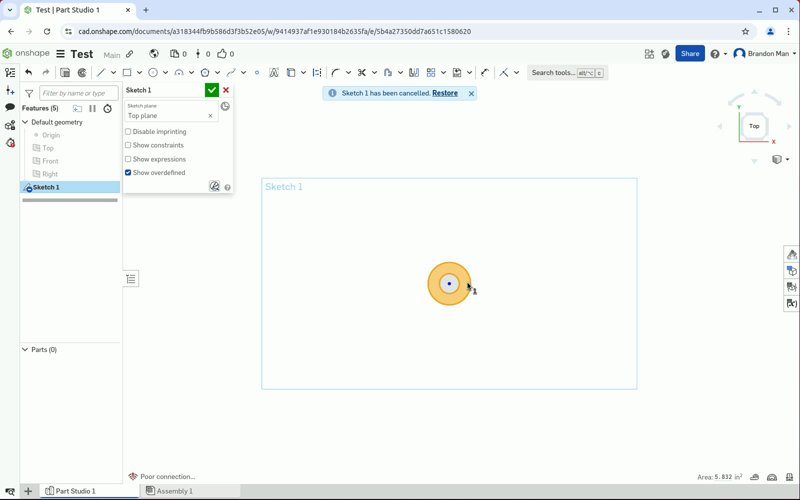
scroll(-6)
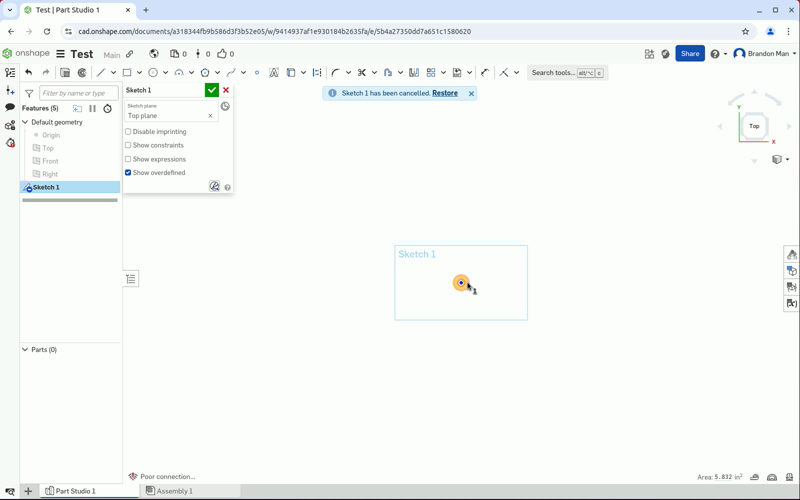
mouse_move(73, 352)
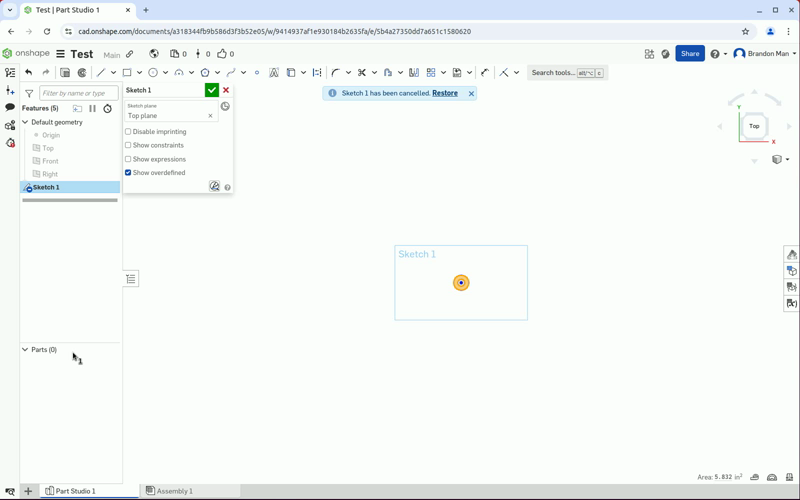
key(shift+y)
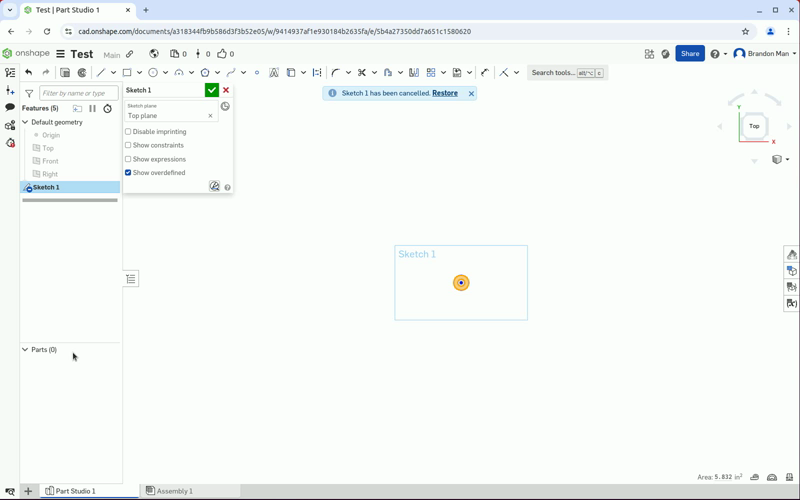
key(shift+e)
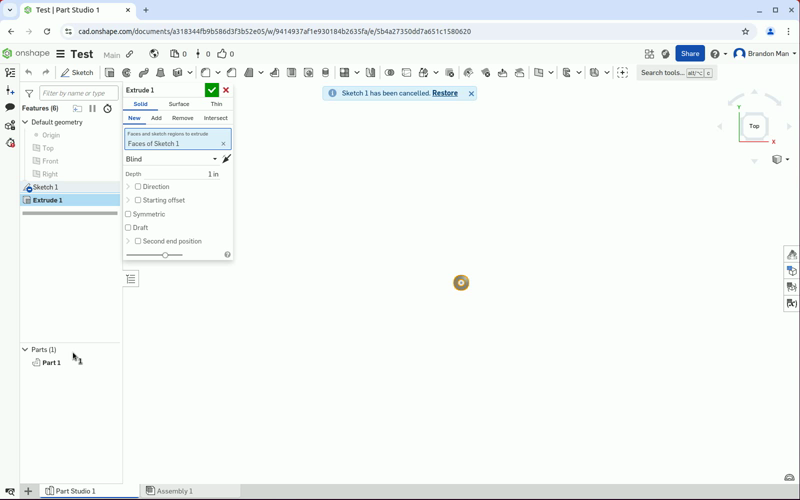
mouse_move(143, 106)
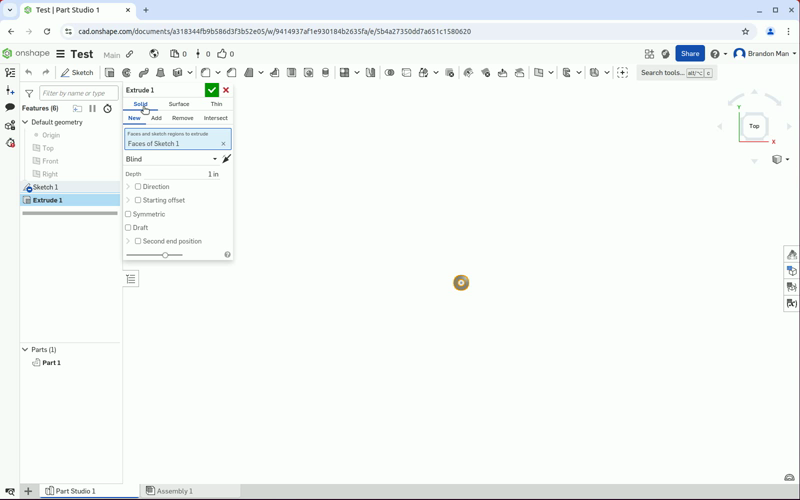
click(143, 106)
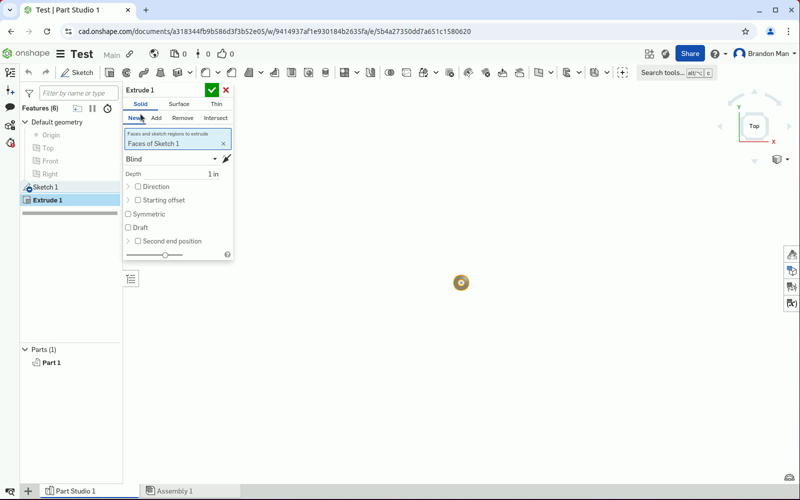
mouse_move(137, 120)
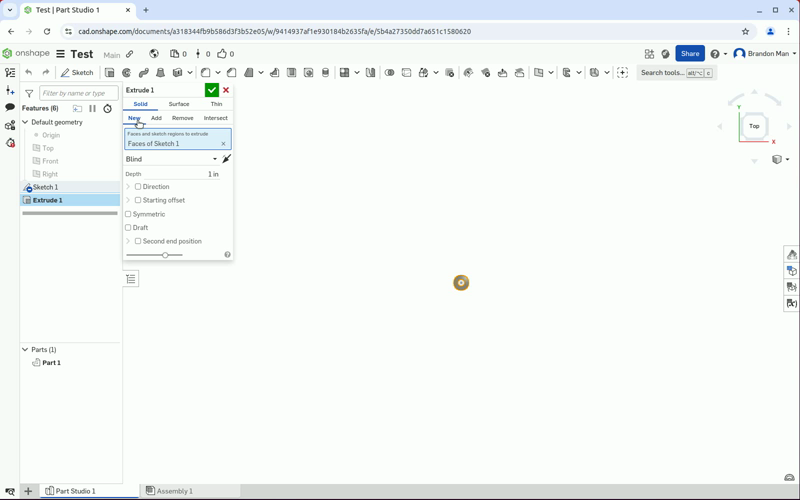
click(137, 120)
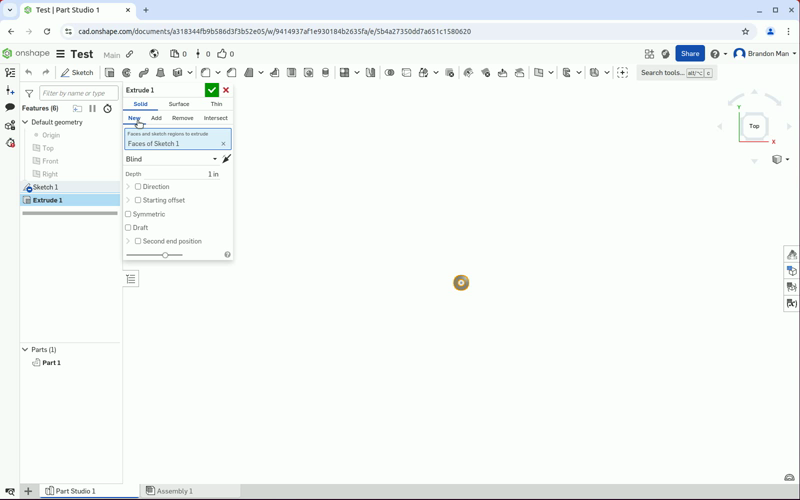
key(tab, 4)
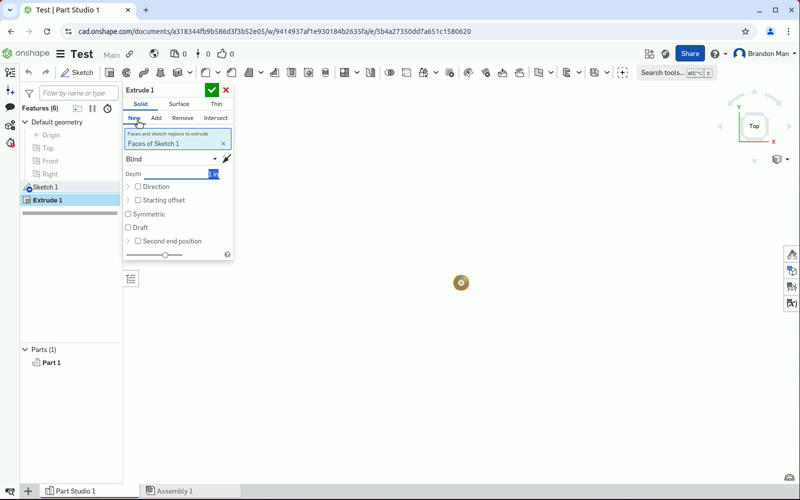
text(2.889)
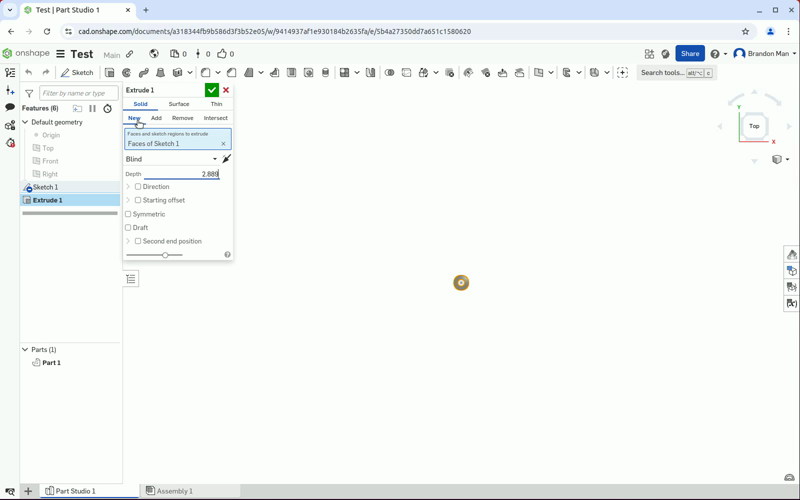
key(enter)
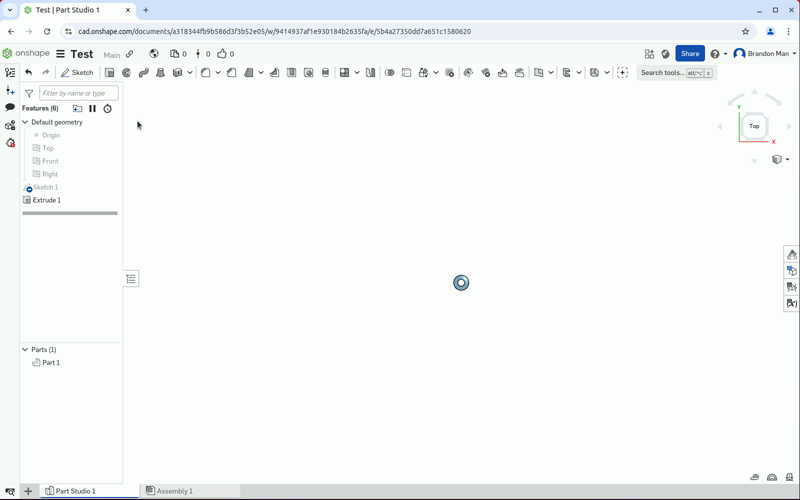
key(shift+h)
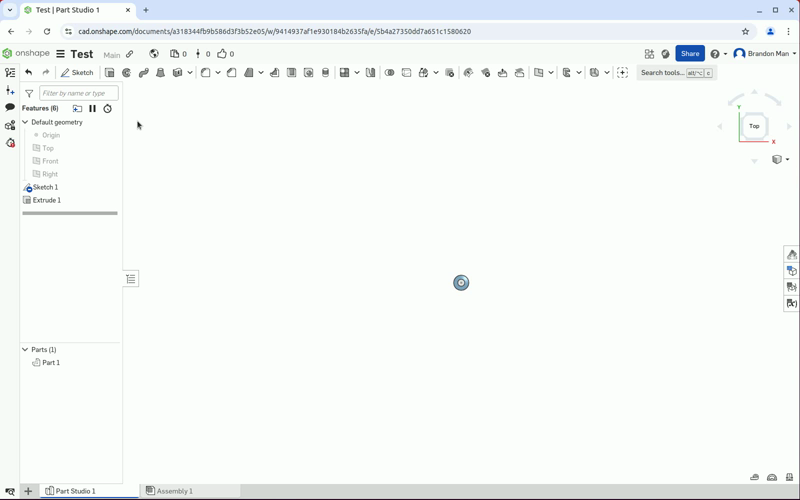
key(shift+h)
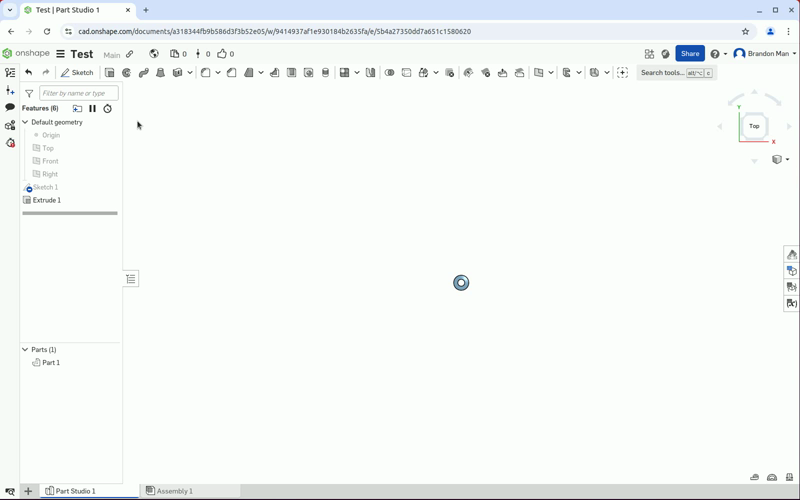
mouse_move(73, 189)
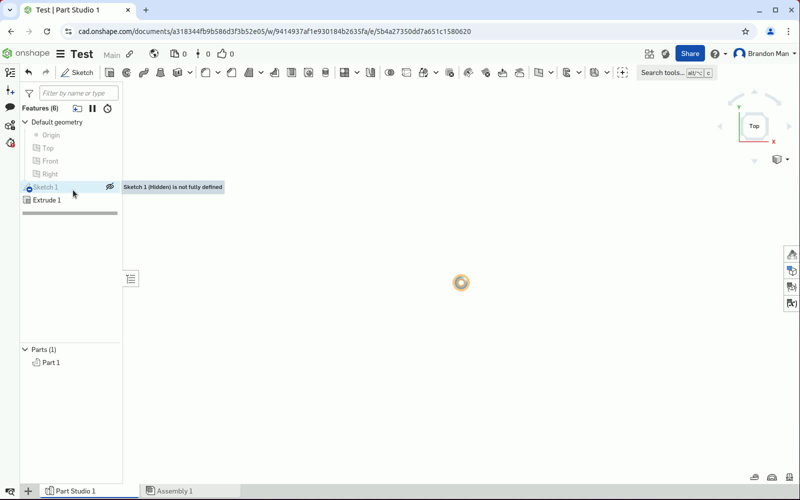
click(73, 189)
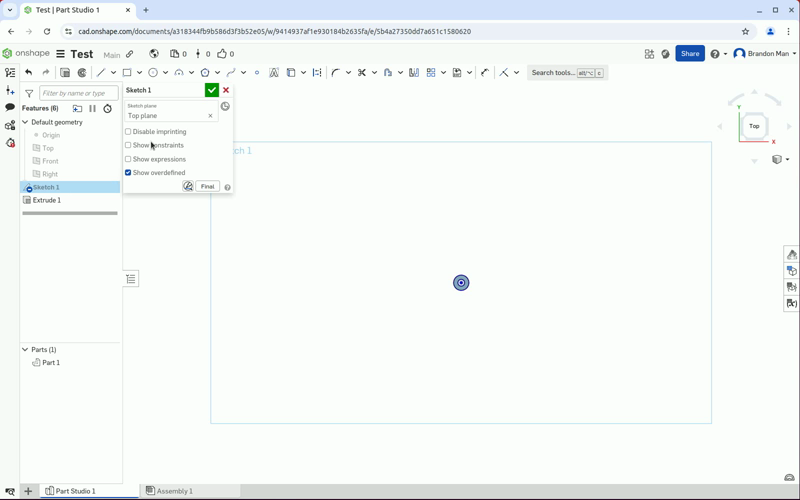
mouse_move(229, 92)
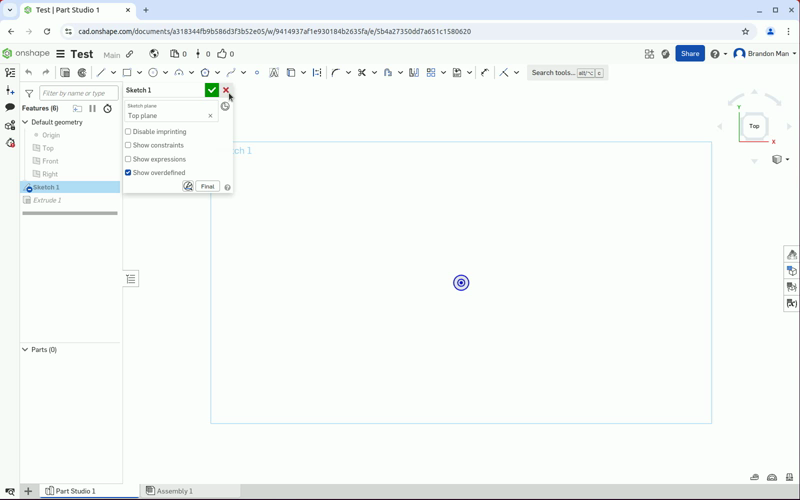
click(229, 92)
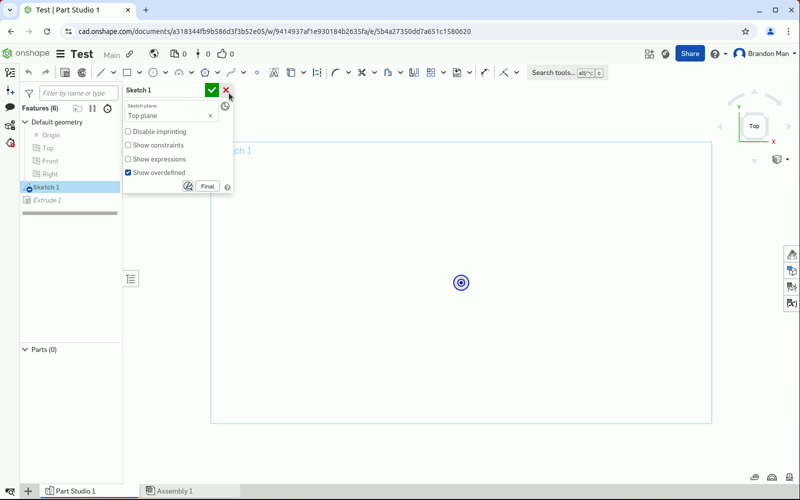
key(shift+s)
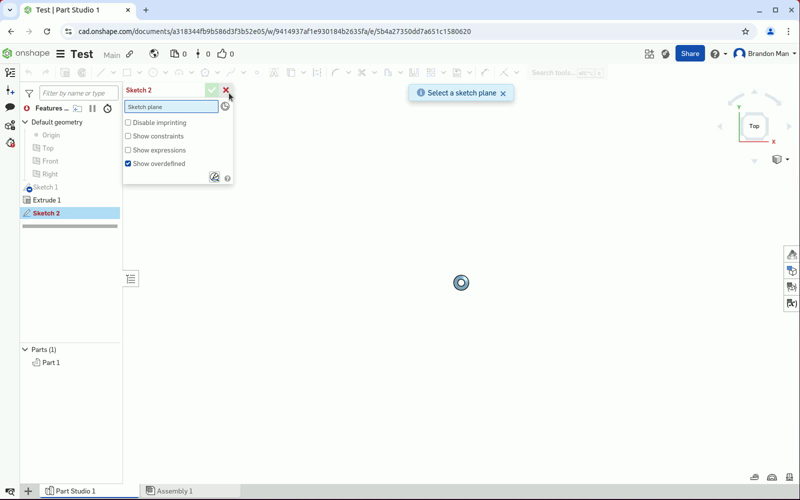
mouse_move(73, 150)
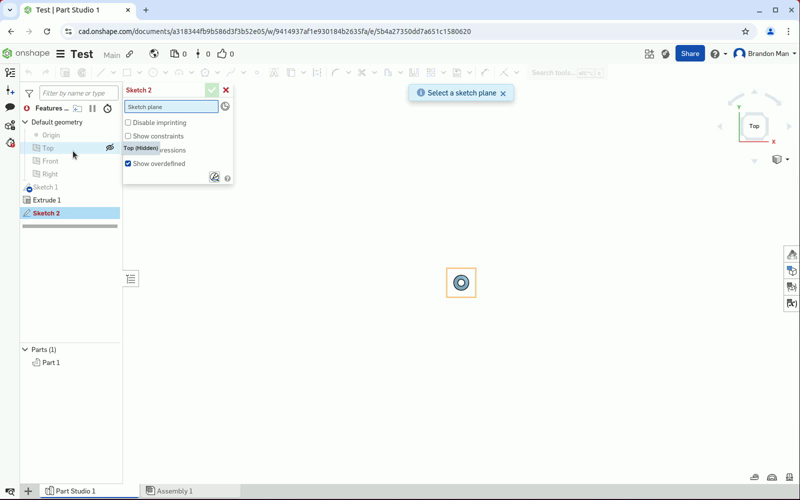
click(73, 150)
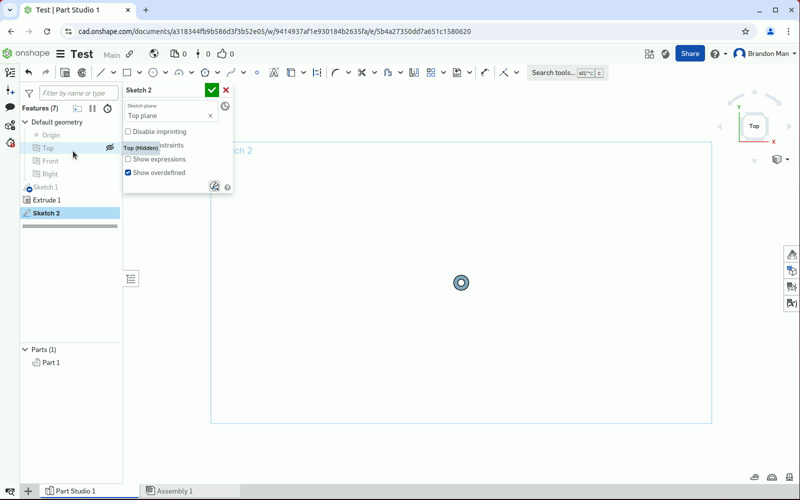
mouse_move(73, 352)
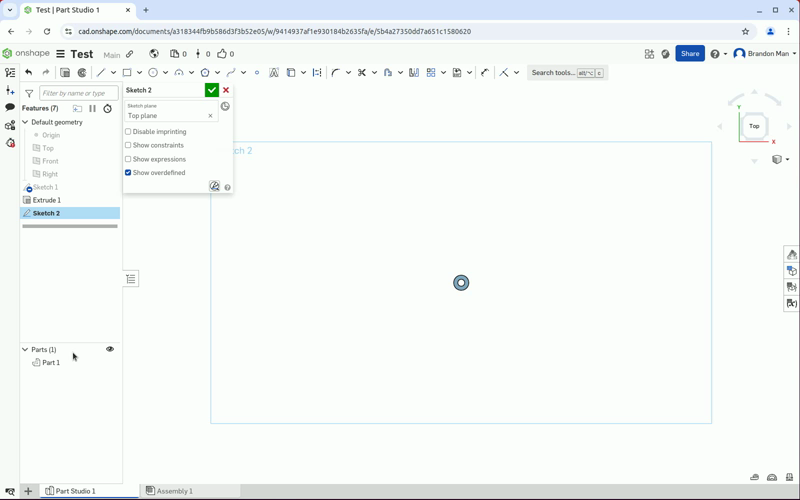
key(y)
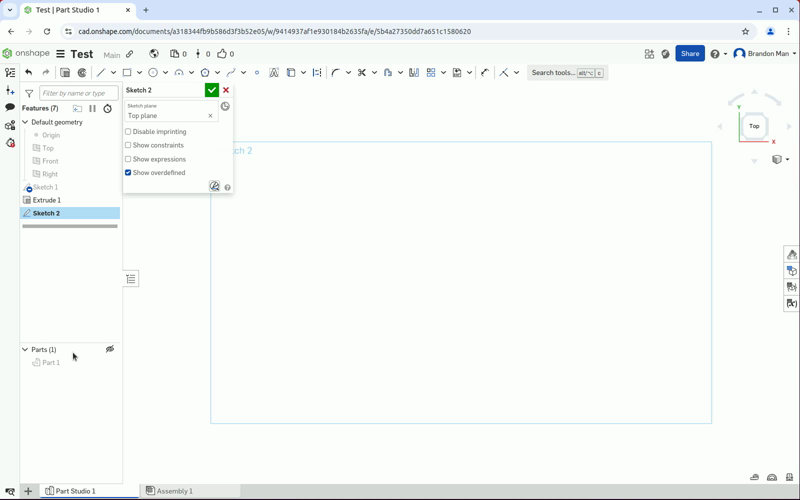
key(a)
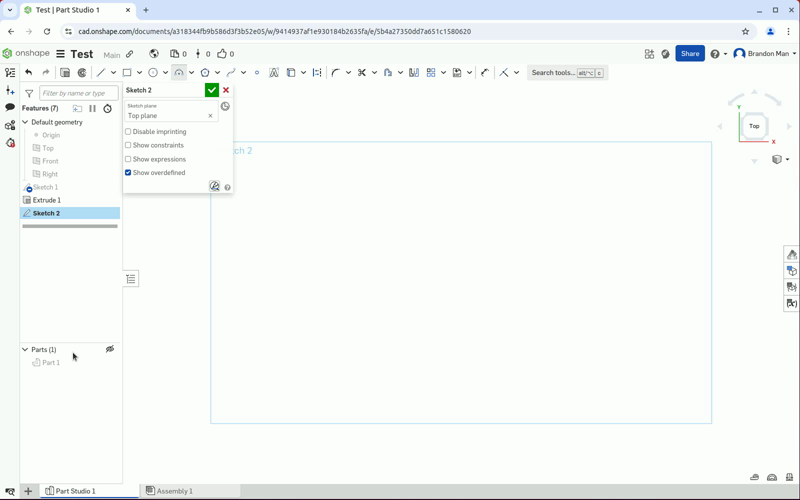
key_down(shift)
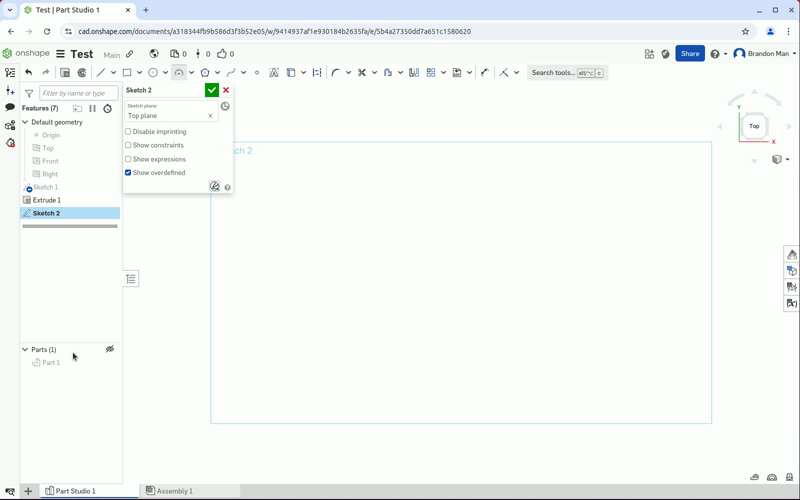
mouse_move(453, 282)
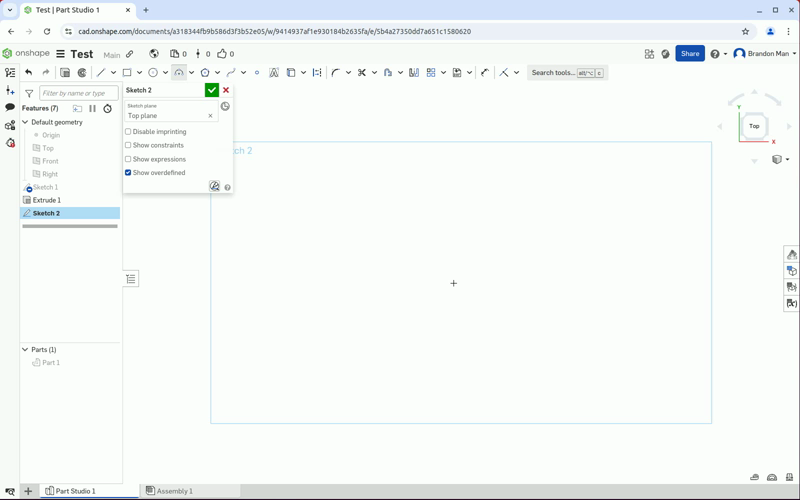
click(453, 282)
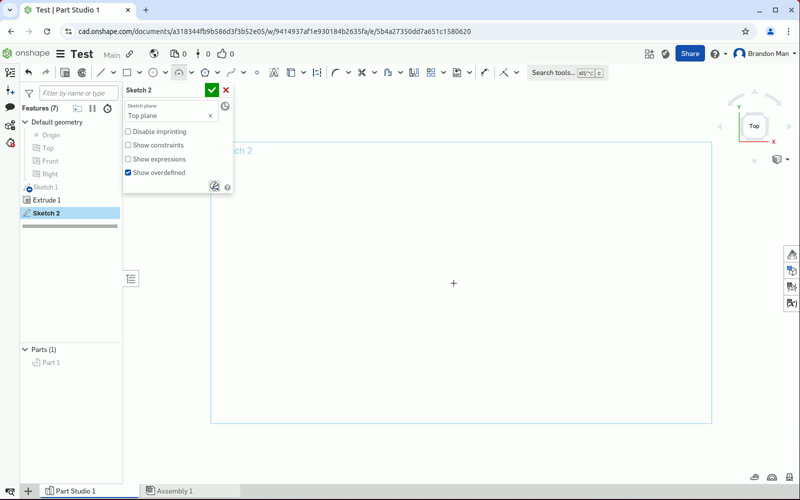
key_up(shift)
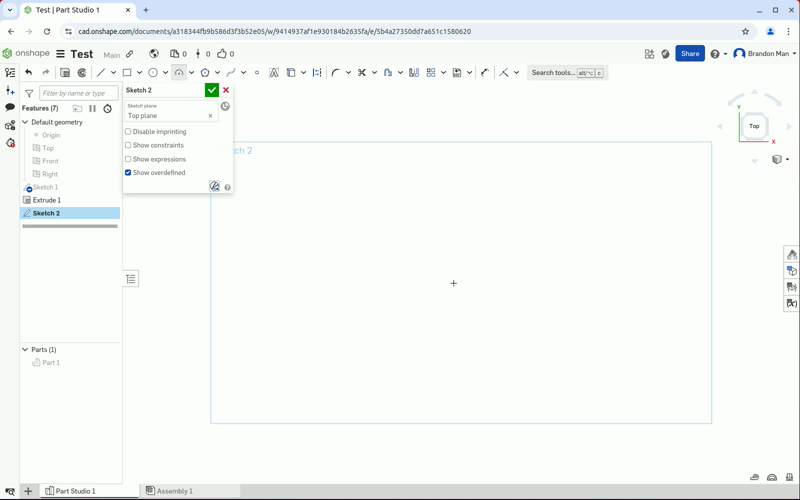
key_down(shift)
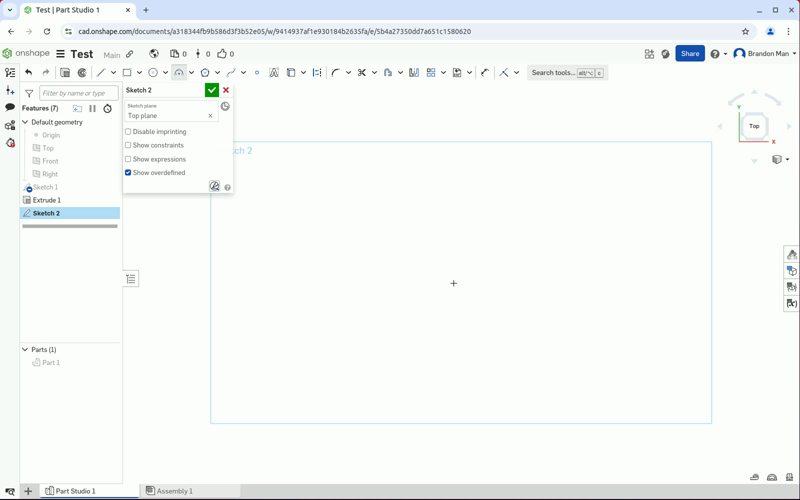
mouse_move(461, 274)
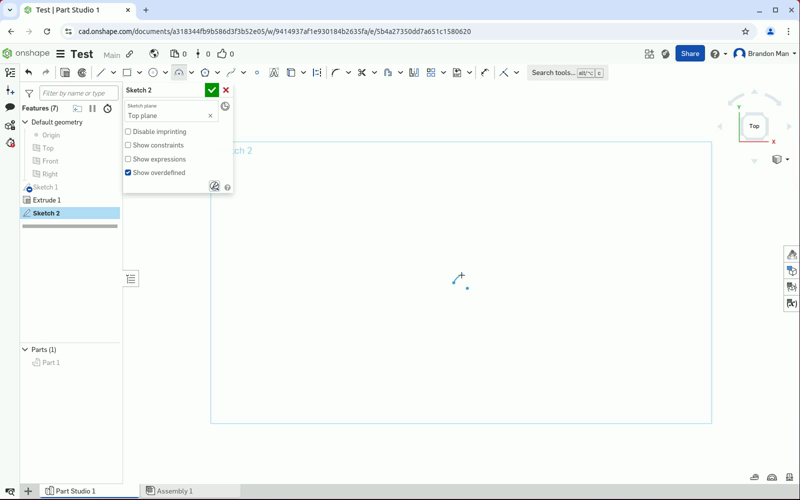
click(461, 274)
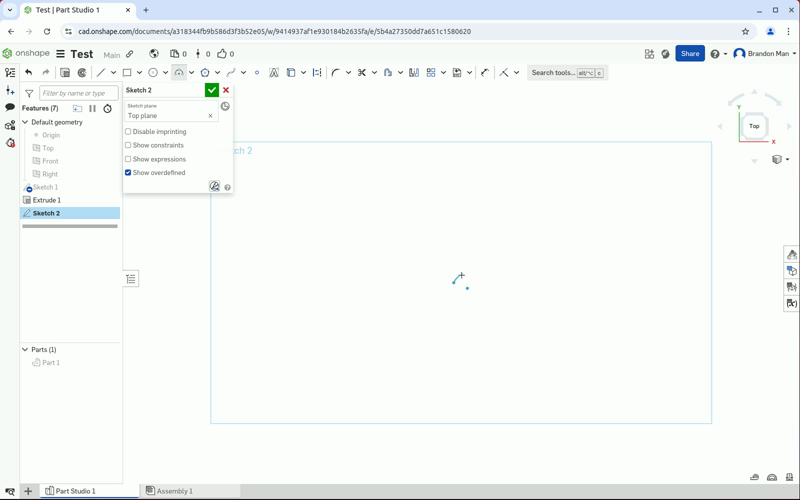
mouse_move(456, 277)
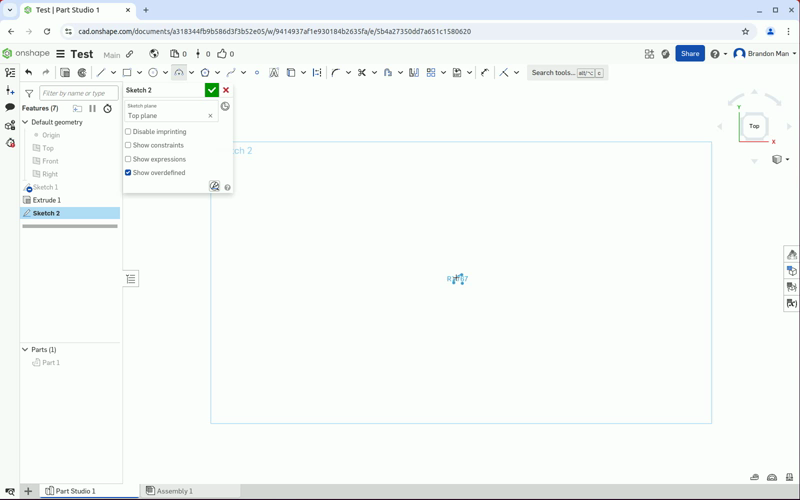
click(456, 277)
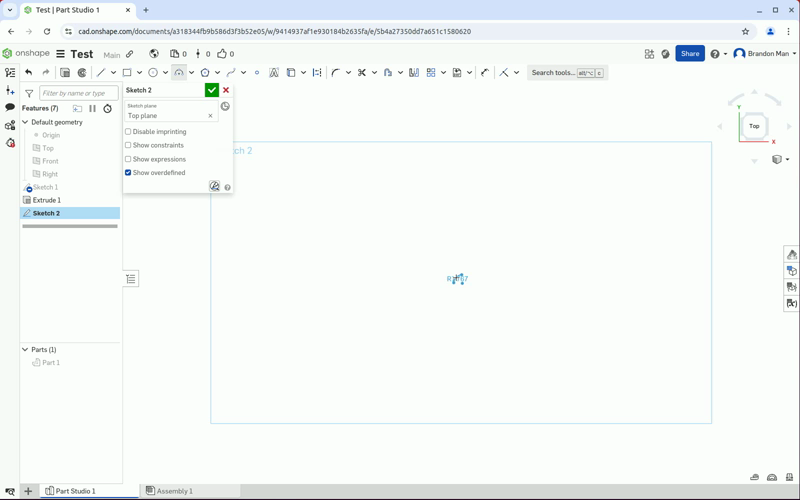
key_up(shift)
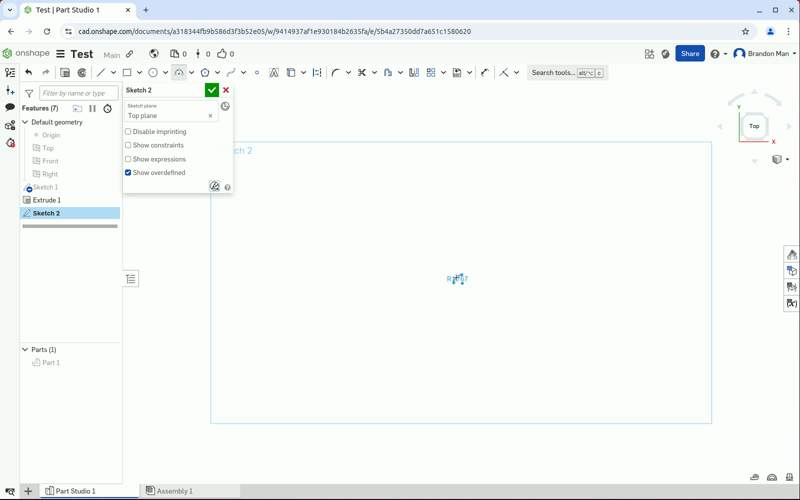
key(esc)
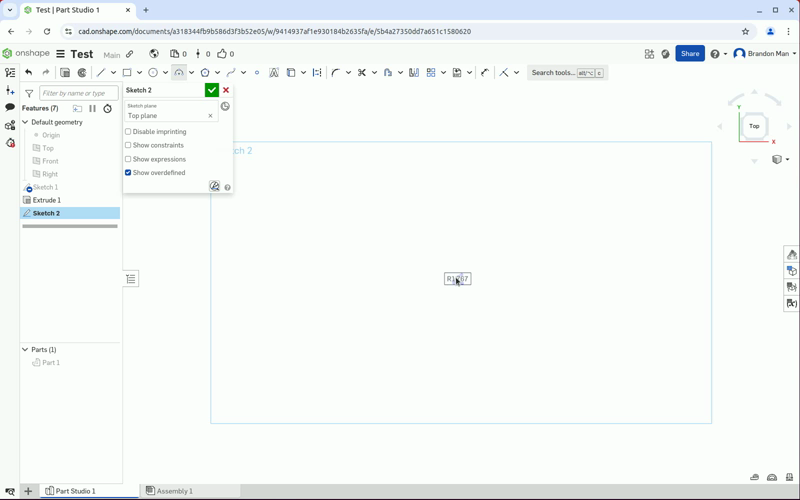
key(l)
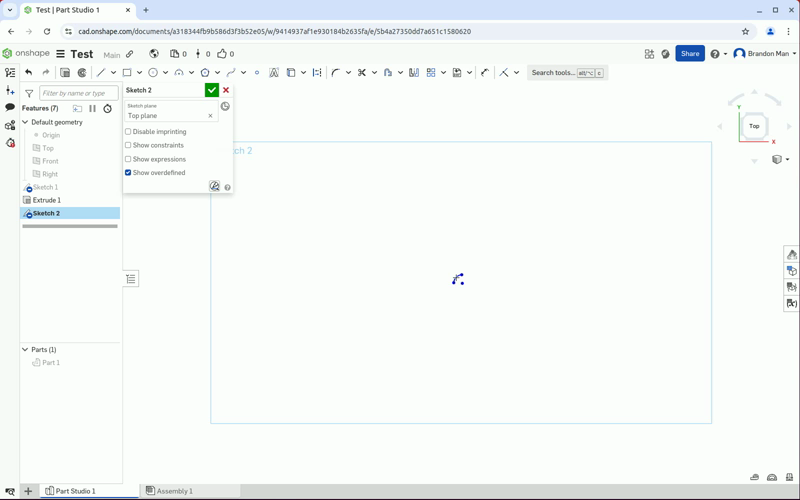
mouse_move(461, 274)
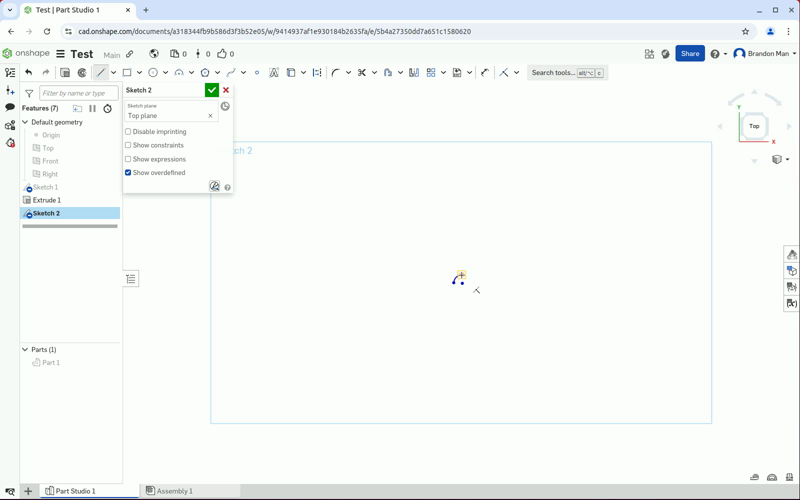
click(461, 274)
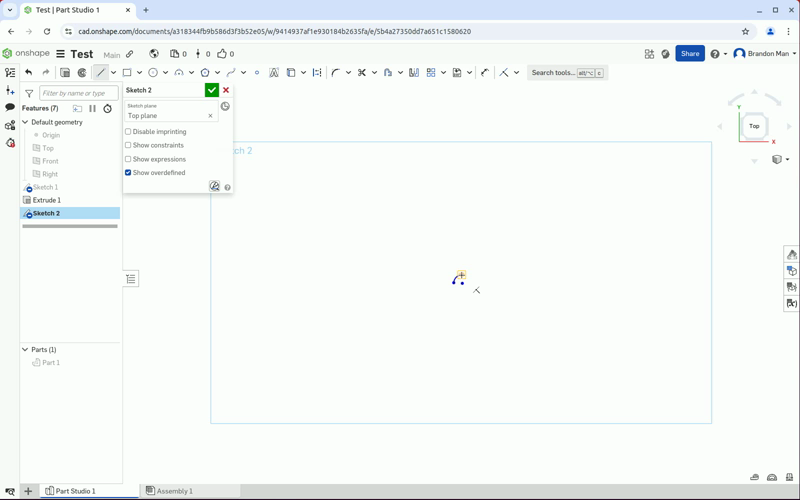
key_down(shift)
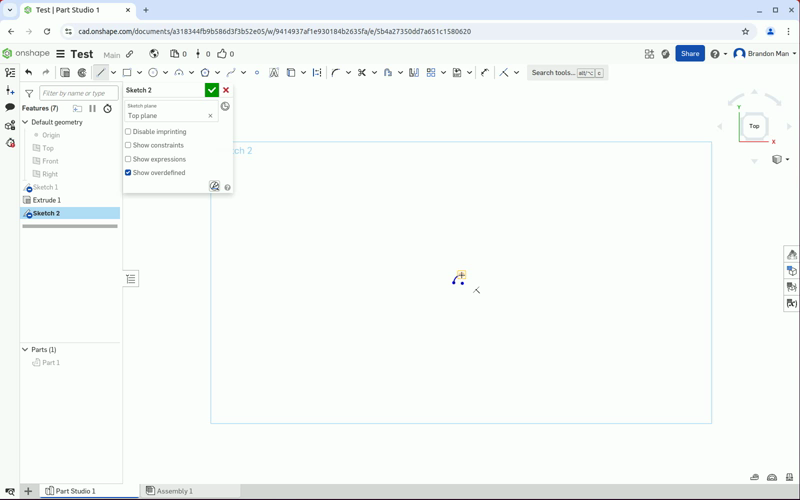
mouse_move(492, 274)
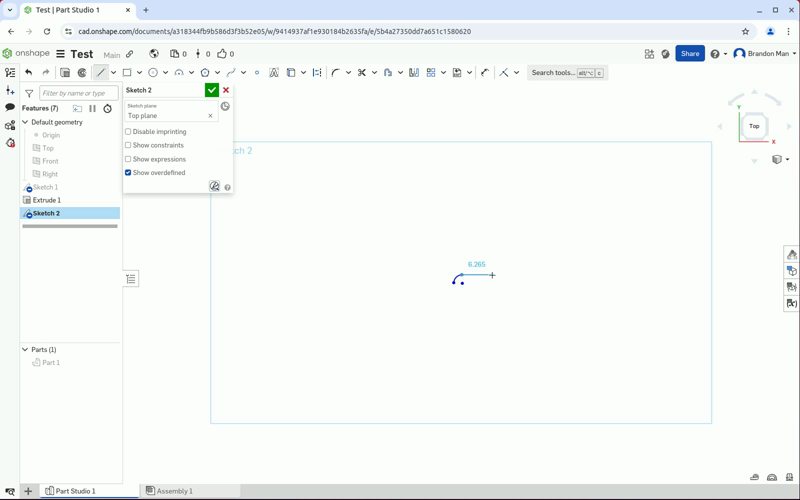
mouse_move(453, 274)
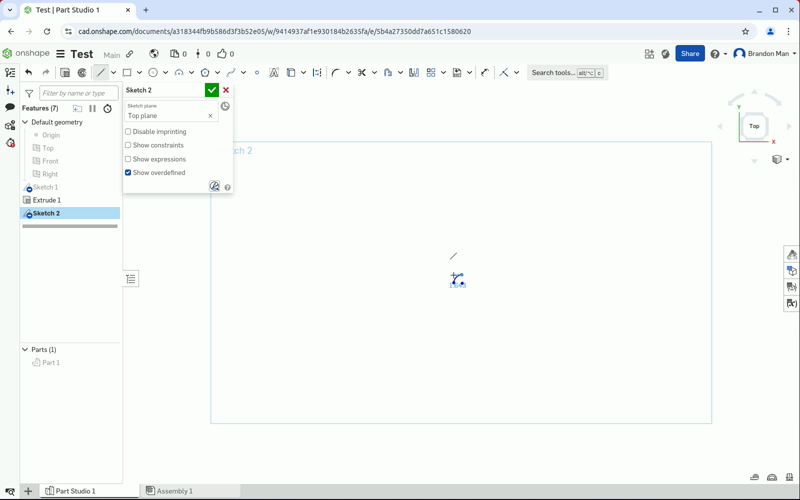
scroll(6)
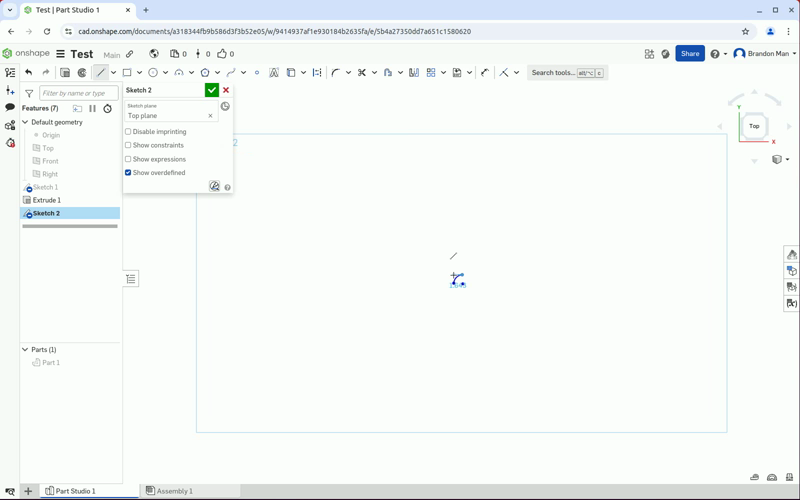
scroll(6)
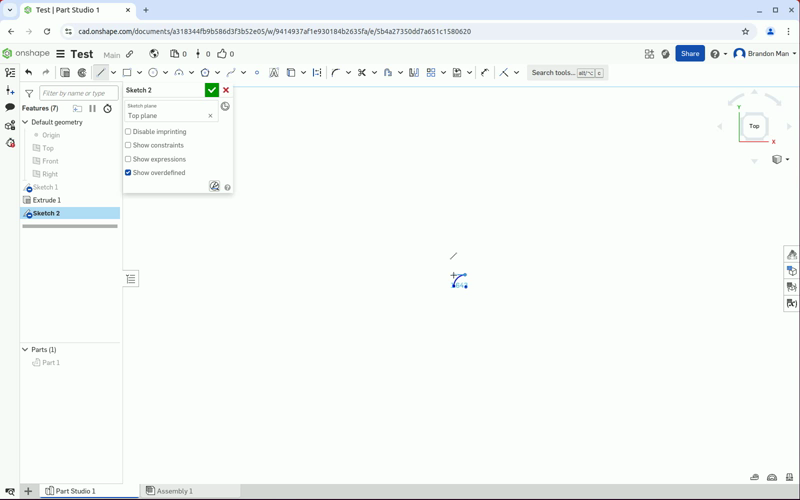
scroll(6)
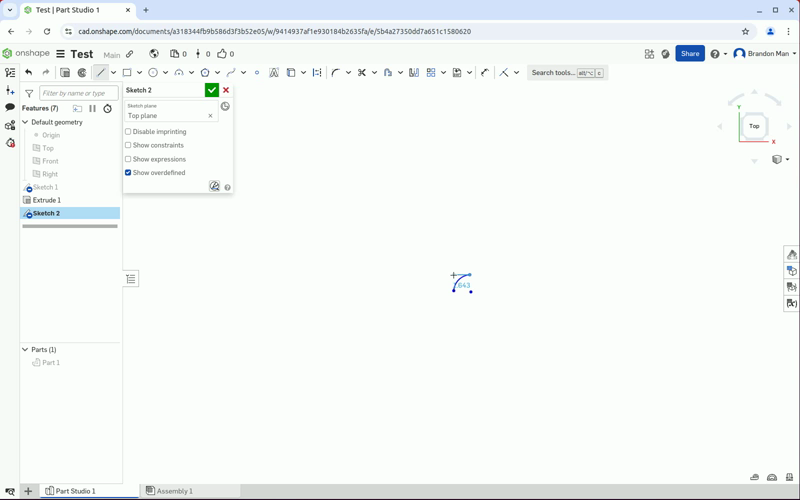
scroll(6)
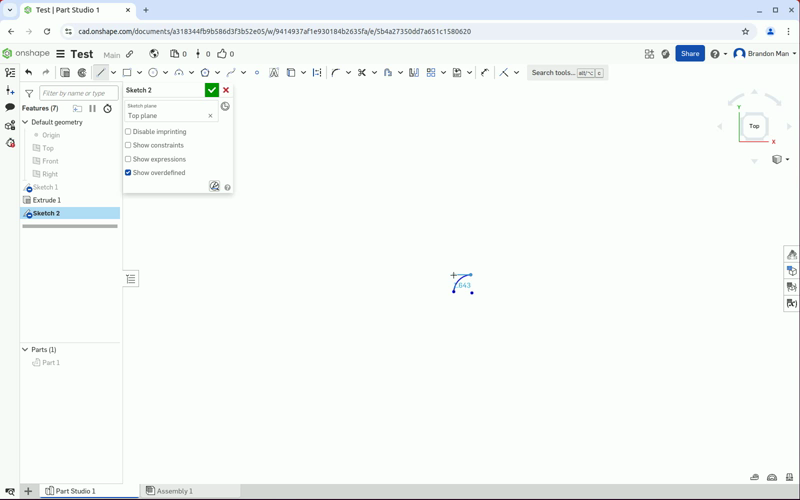
scroll(6)
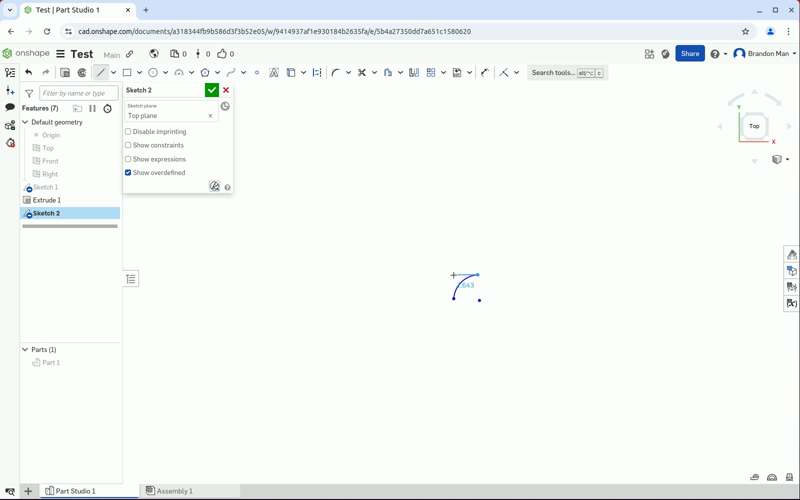
scroll(6)
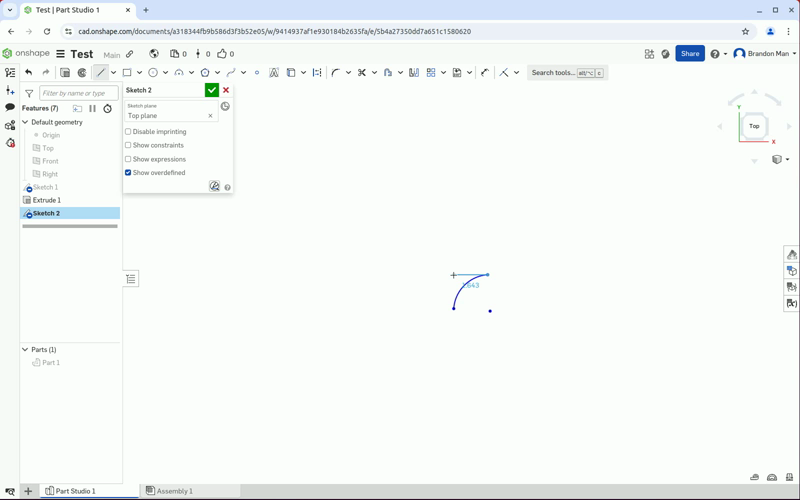
scroll(6)
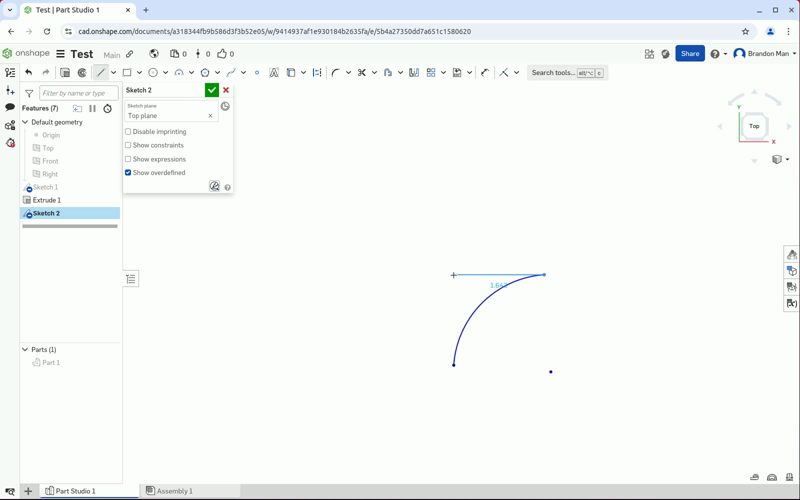
click(453, 274)
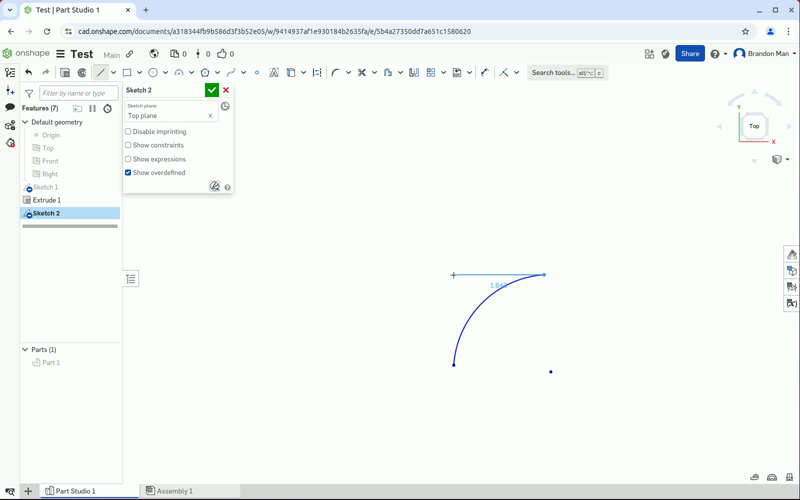
scroll(-6)
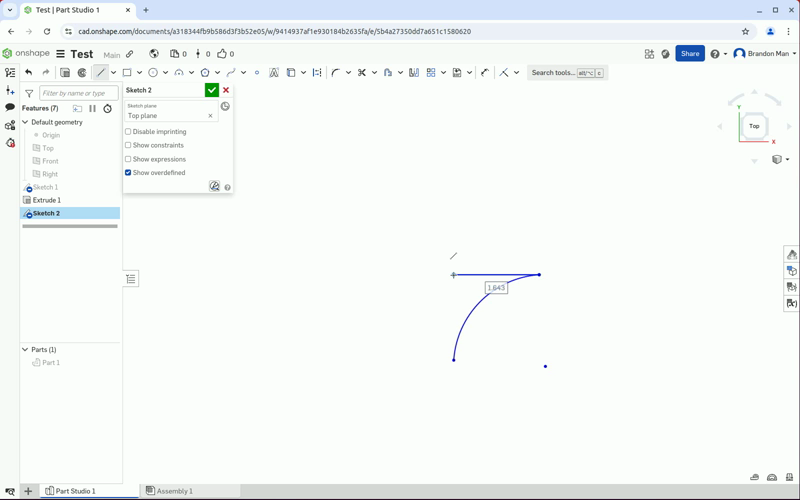
scroll(-6)
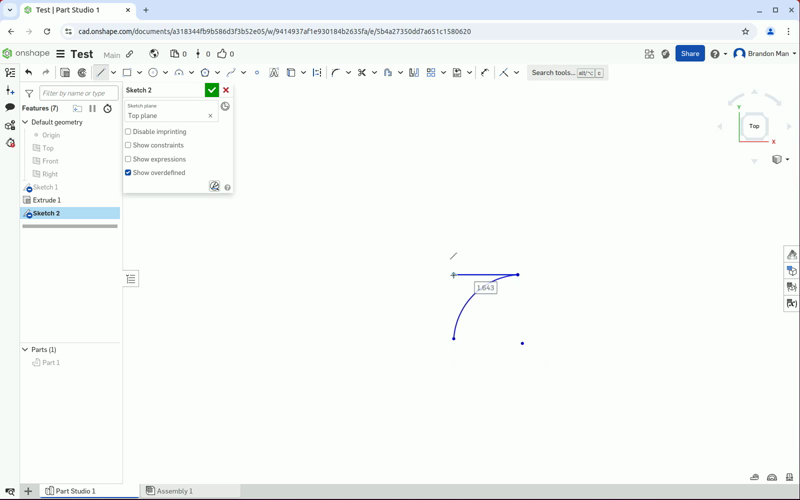
scroll(-6)
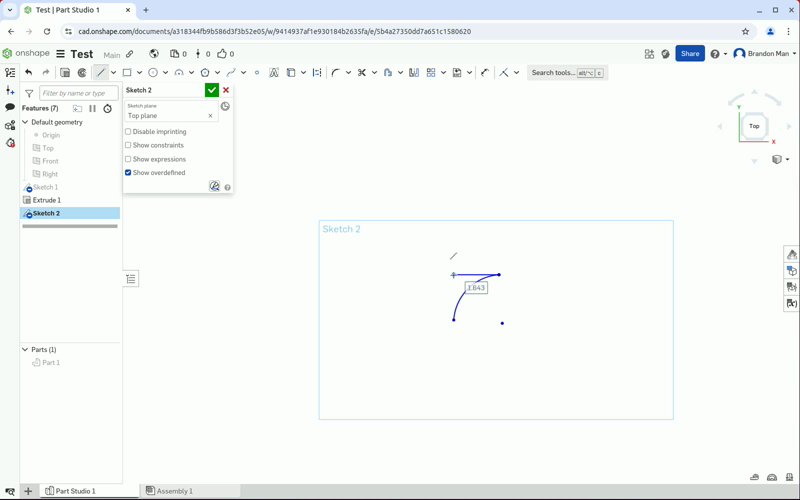
scroll(-6)
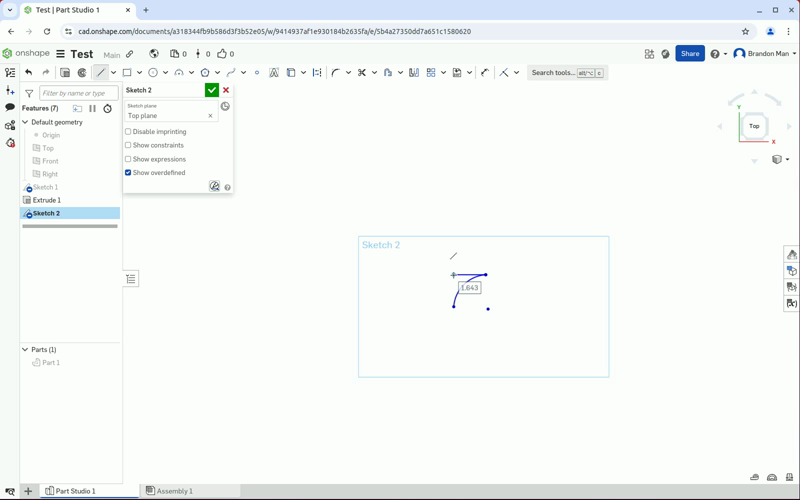
scroll(-6)
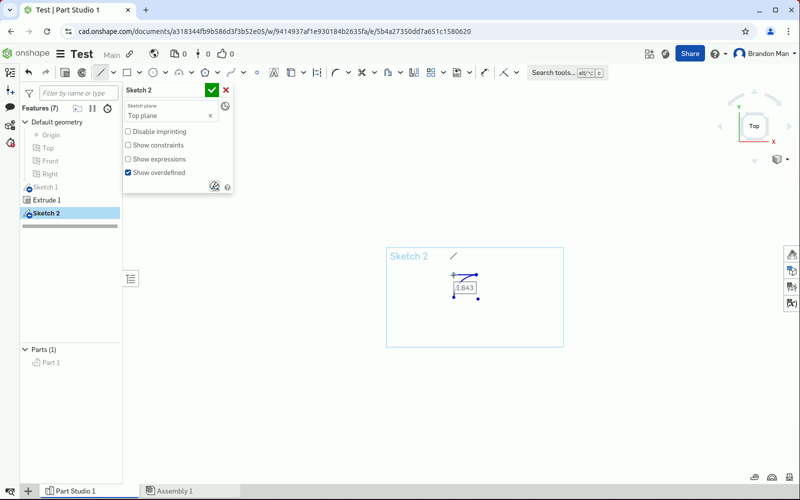
scroll(-6)
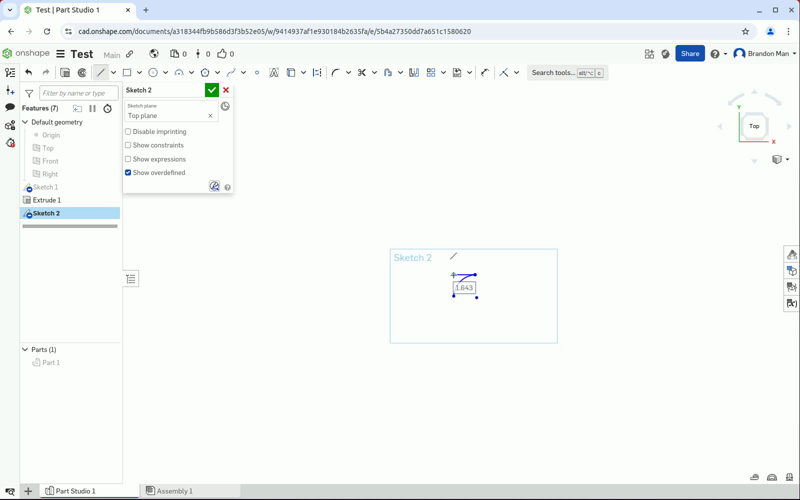
scroll(-6)
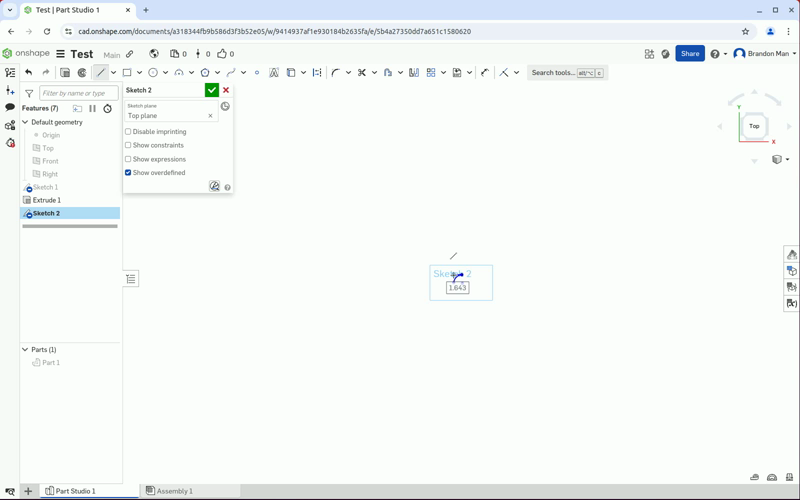
key_up(shift)
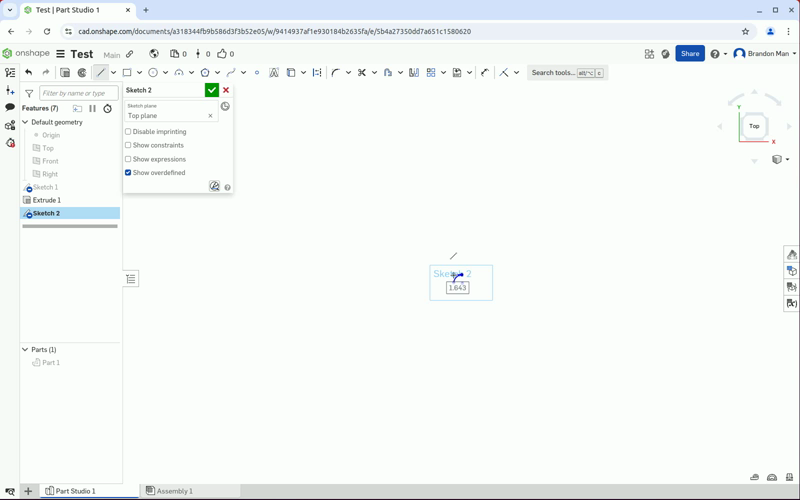
mouse_move(483, 274)
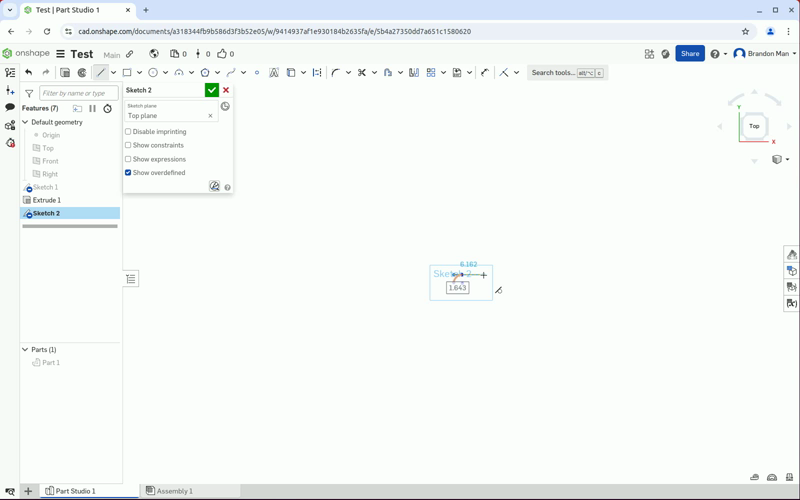
key_down(shift)
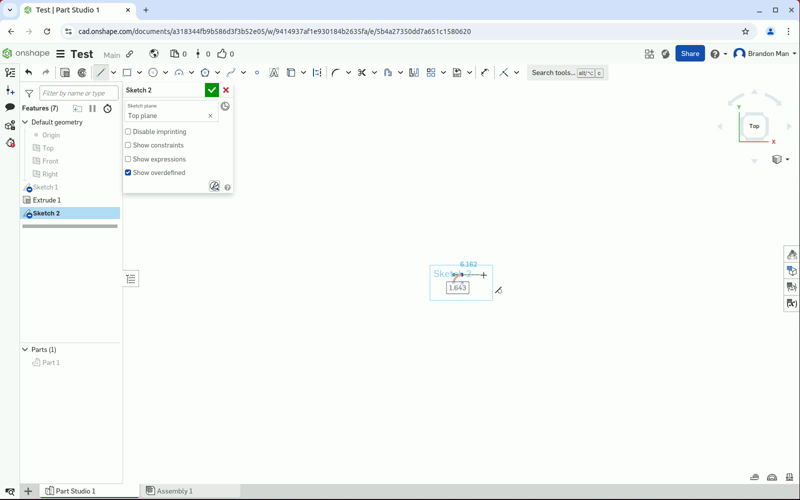
mouse_move(453, 282)
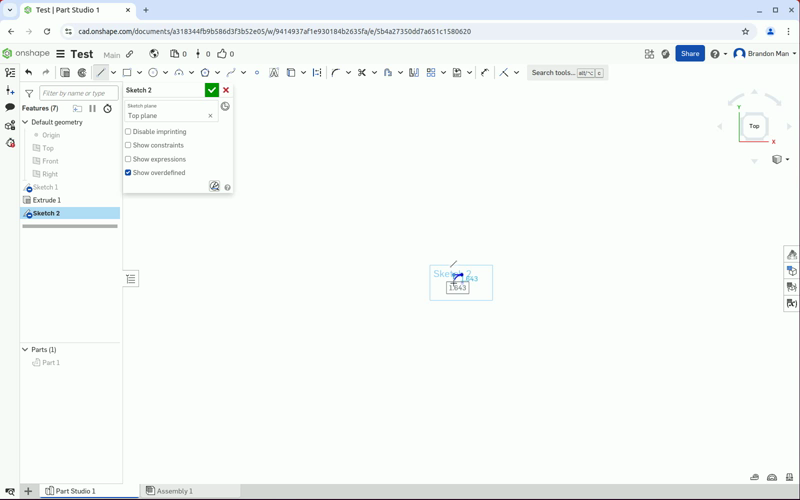
key_up(shift)
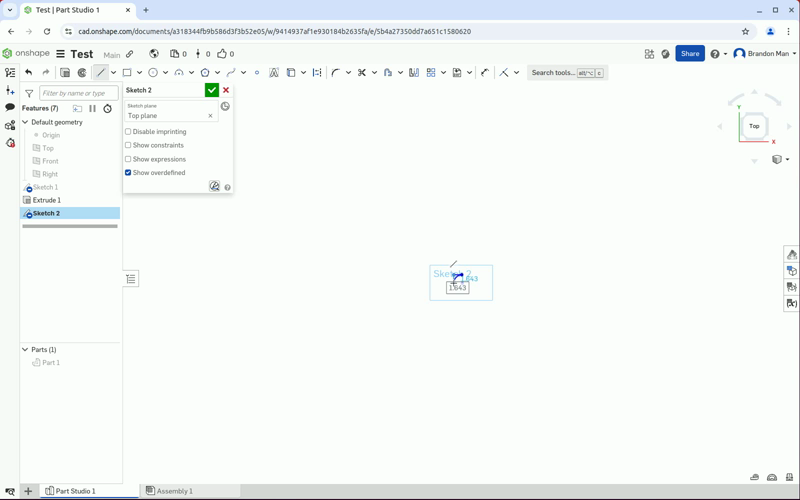
click(453, 282)
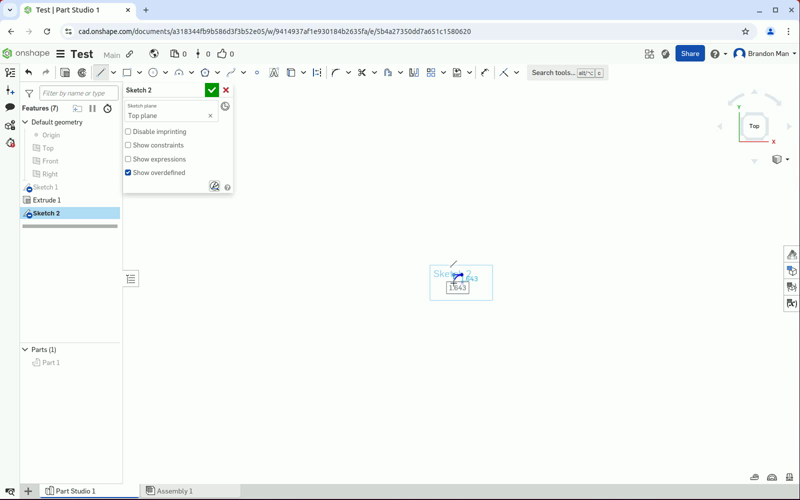
key(esc)
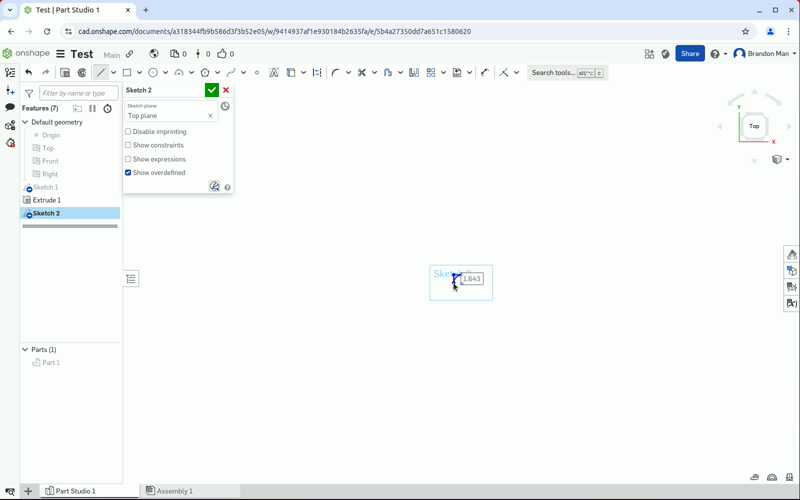
mouse_move(453, 277)
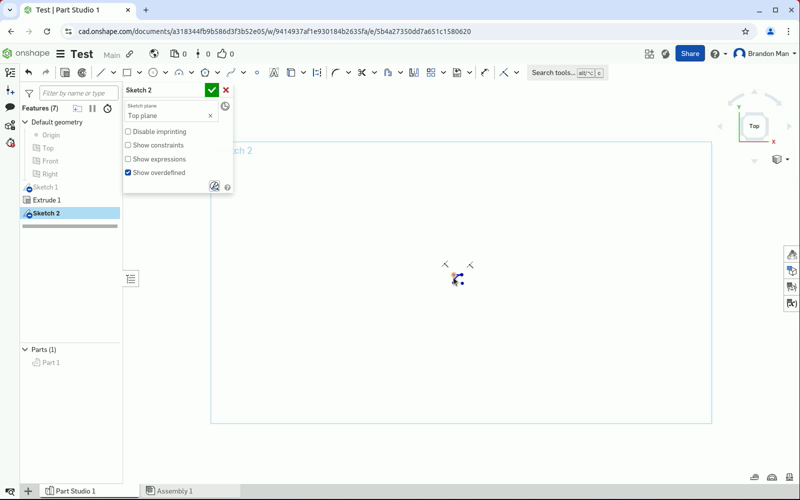
scroll(6)
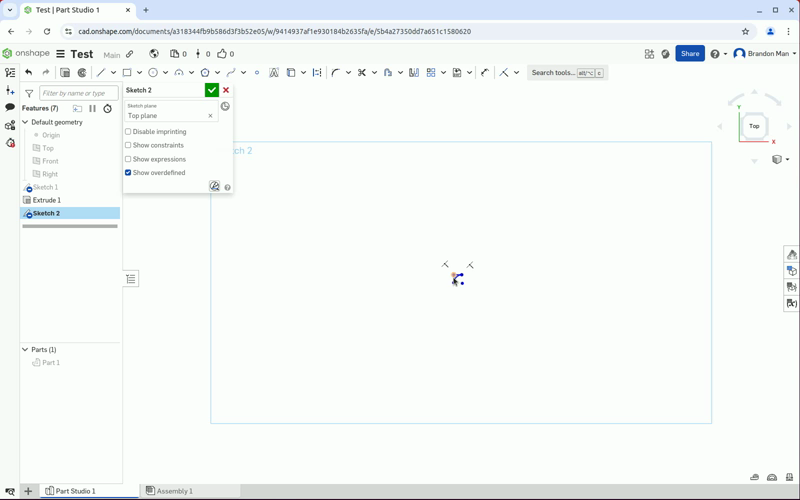
scroll(6)
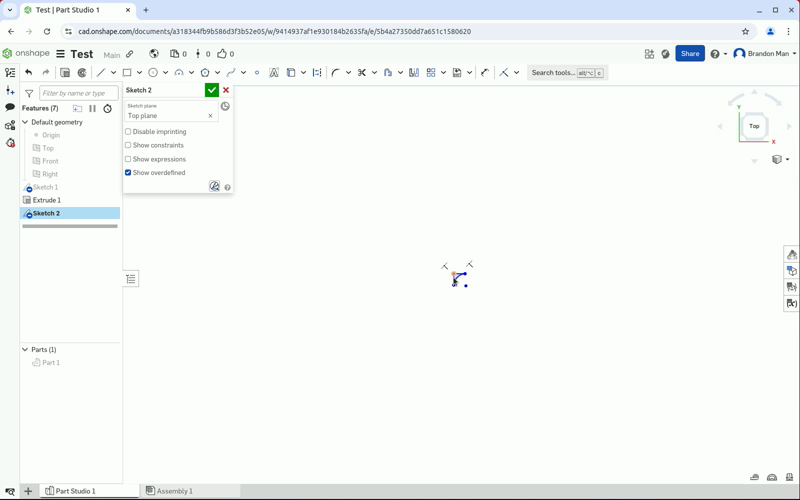
scroll(6)
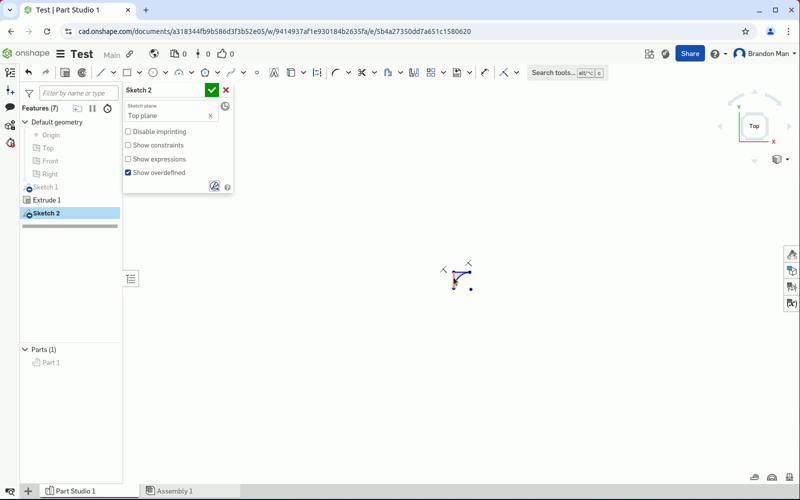
scroll(6)
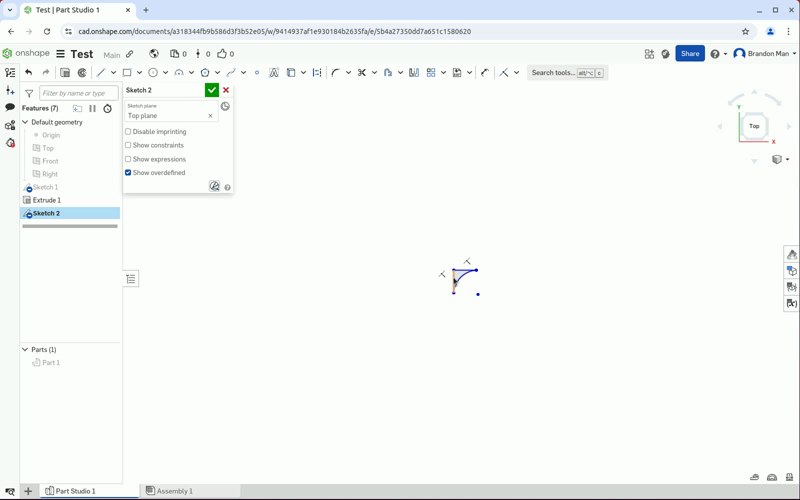
scroll(6)
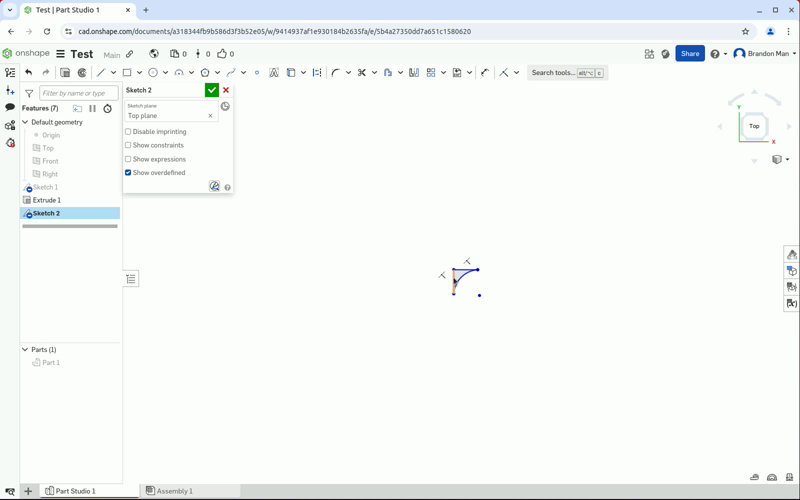
scroll(6)
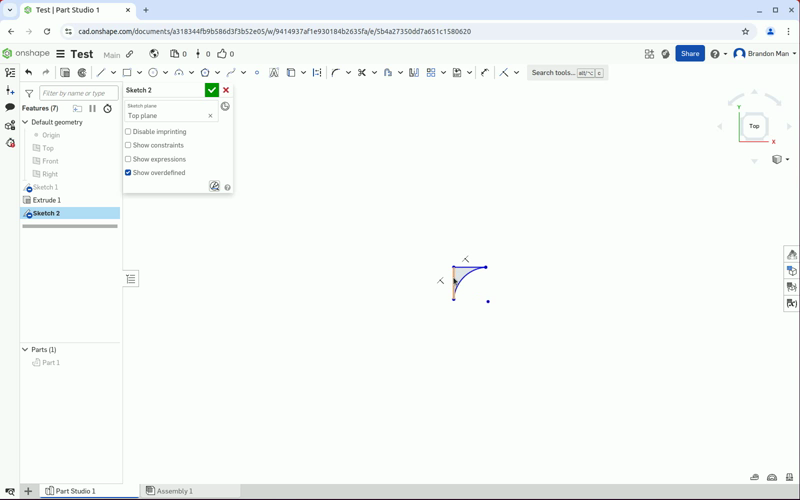
scroll(6)
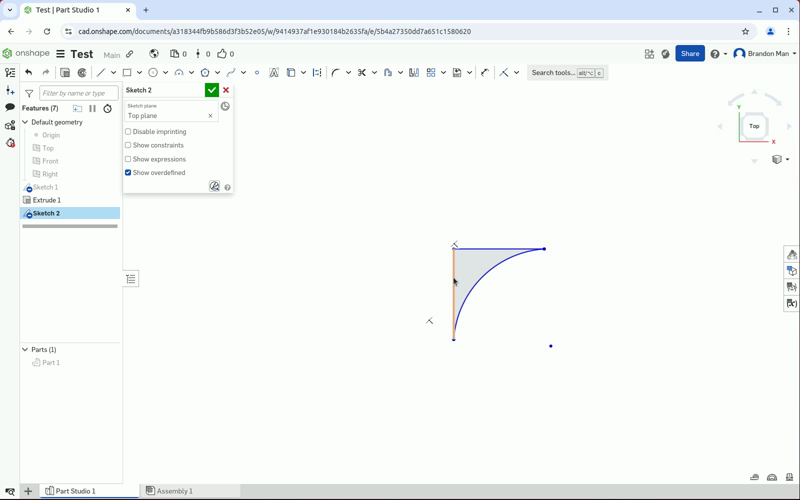
click(453, 277)
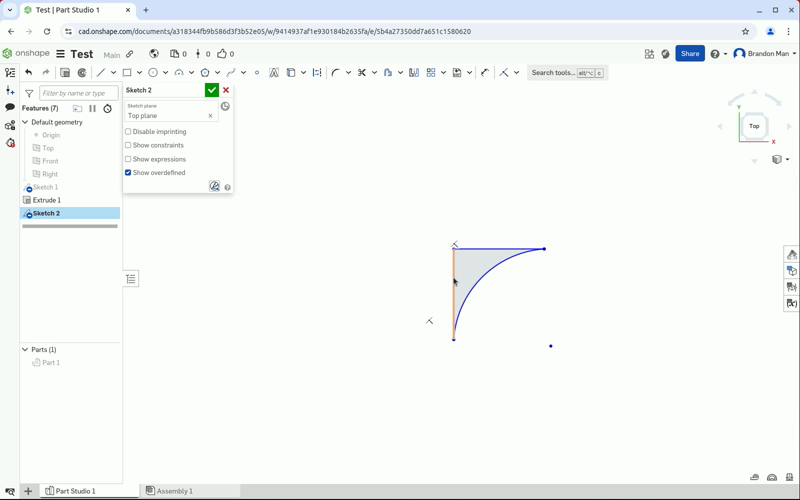
scroll(-6)
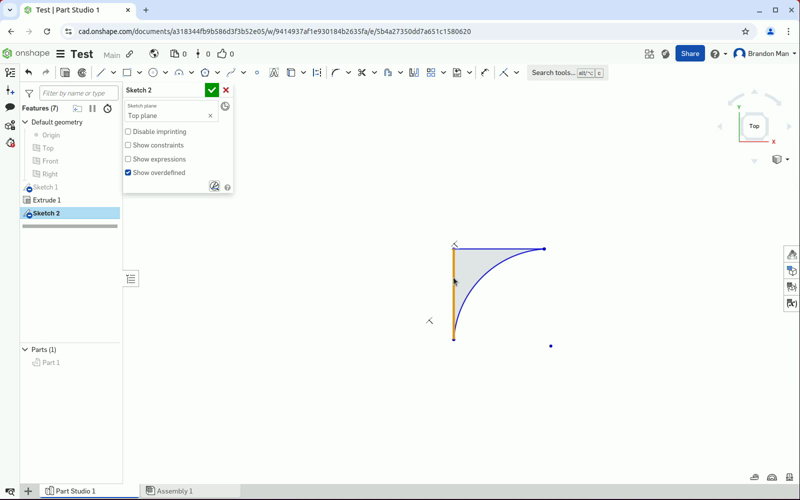
scroll(-6)
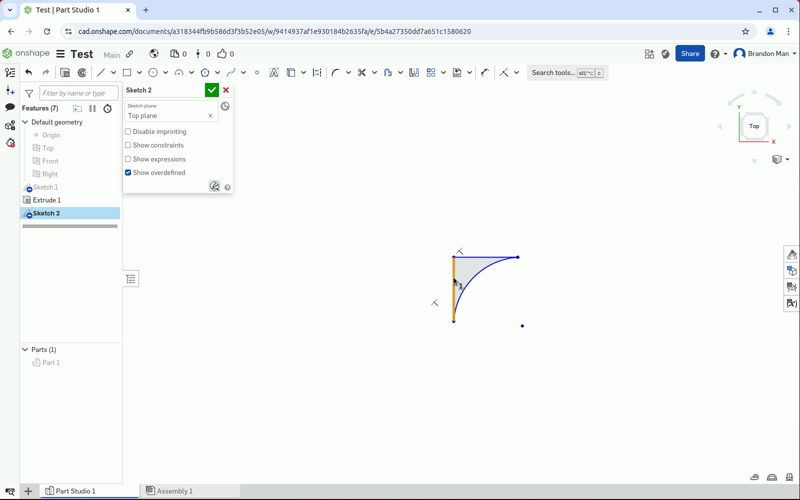
scroll(-6)
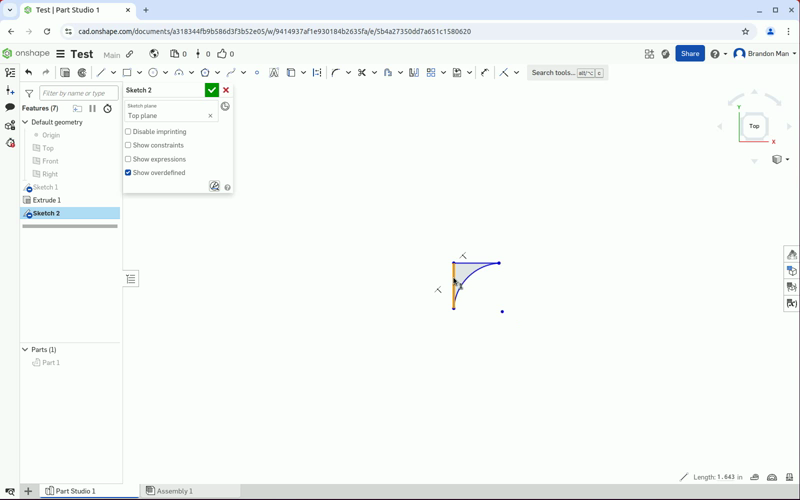
scroll(-6)
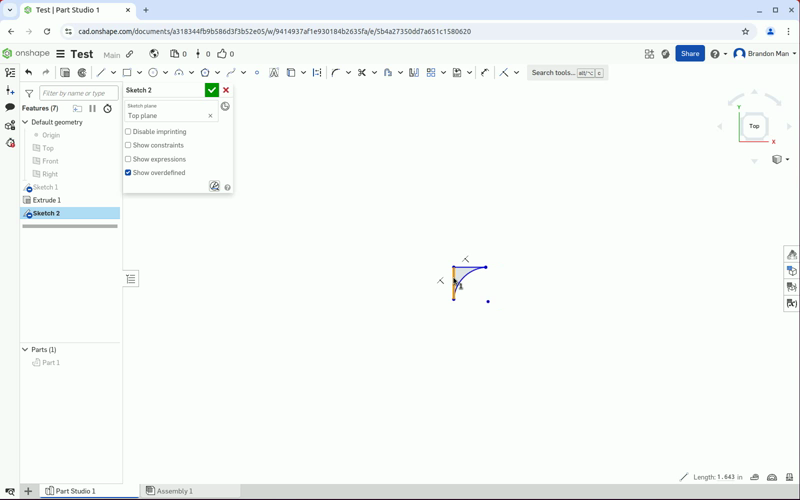
scroll(-6)
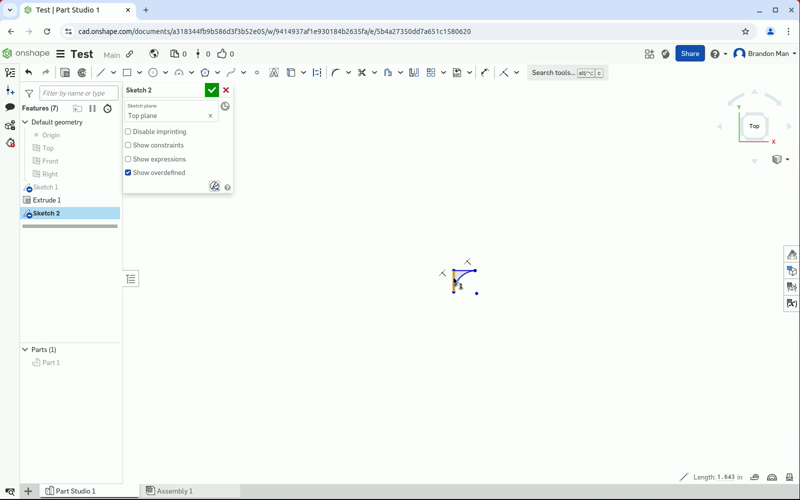
scroll(-6)
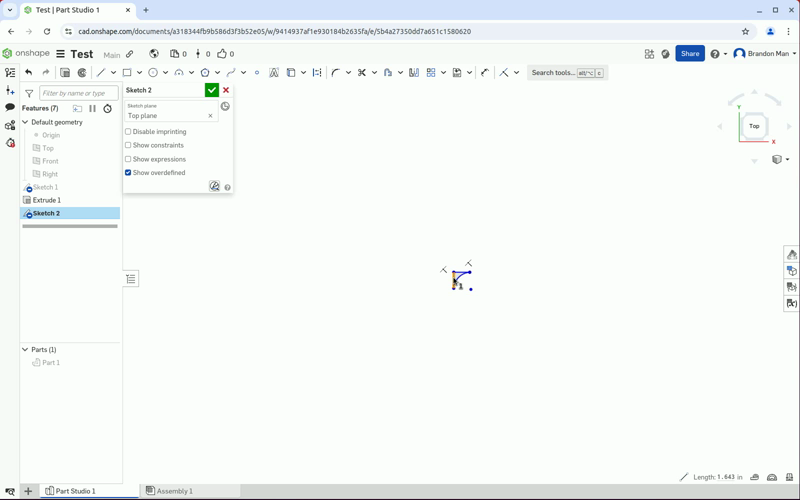
scroll(-6)
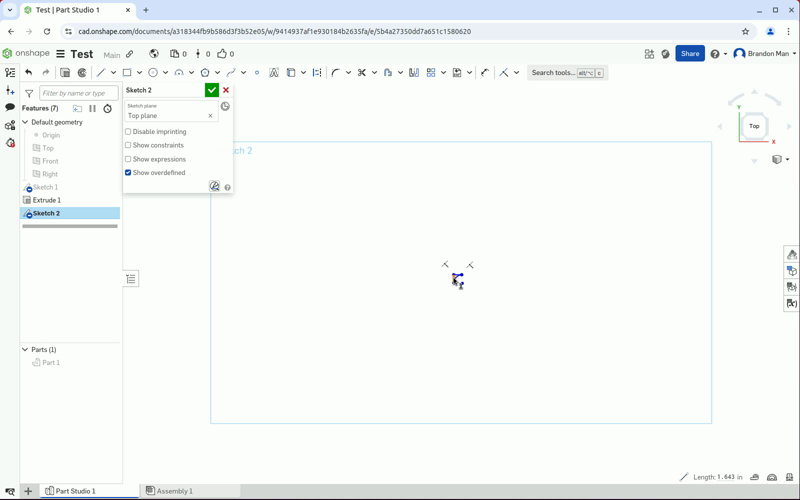
mouse_move(73, 352)
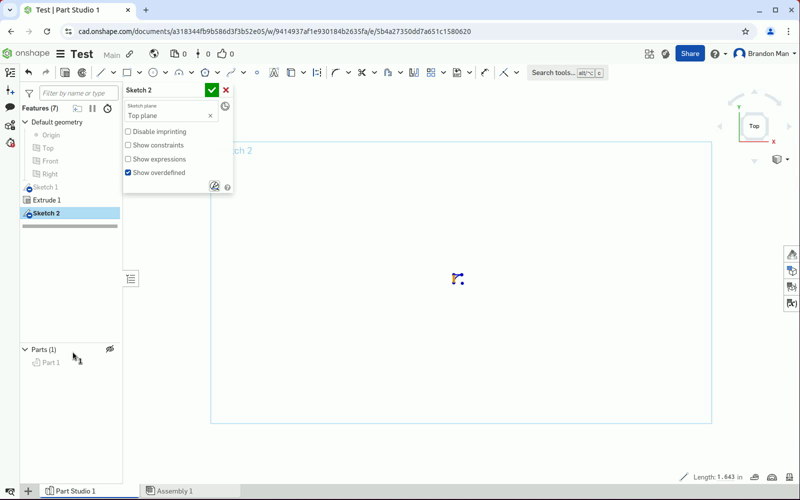
key(shift+y)
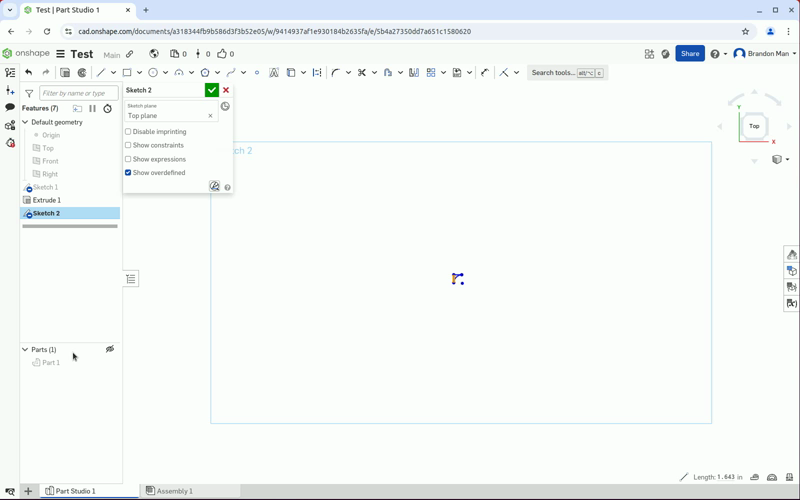
key(shift+e)
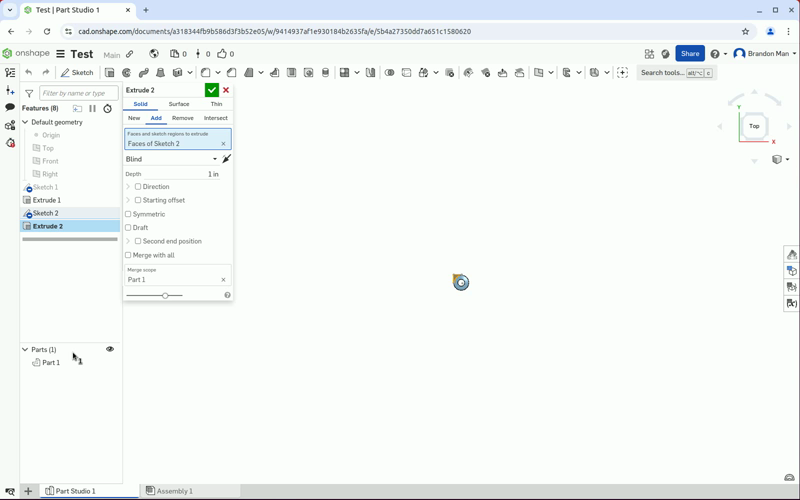
mouse_move(143, 106)
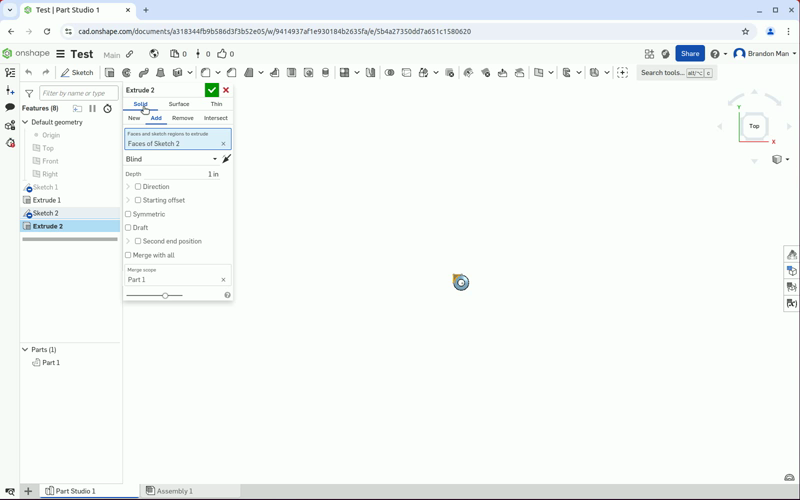
click(143, 106)
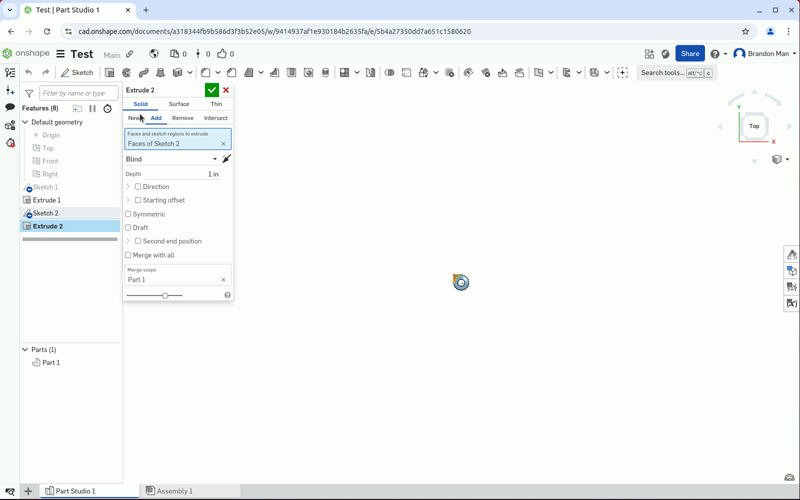
mouse_move(137, 120)
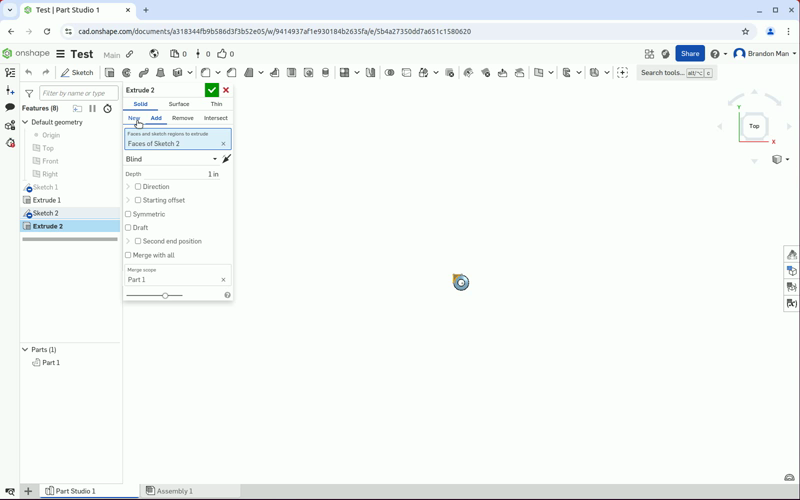
click(137, 120)
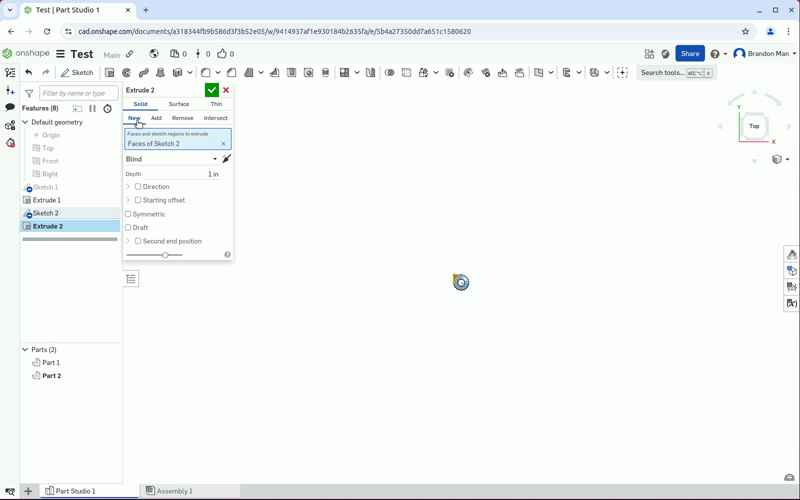
key(tab, 4)
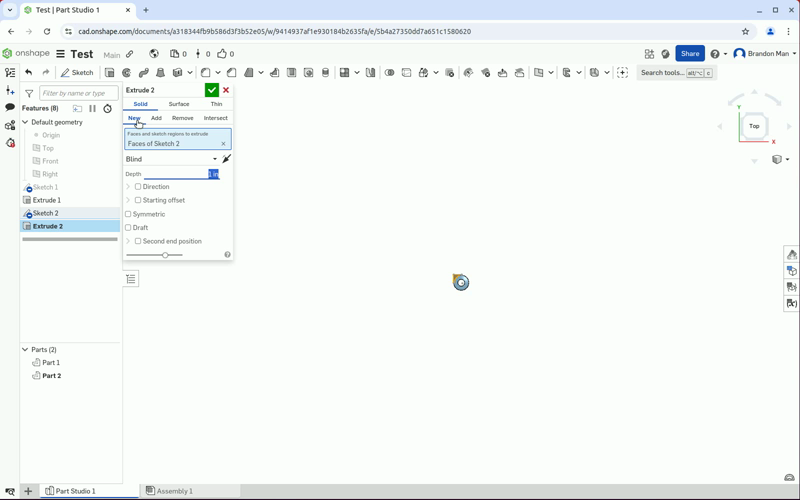
text(2.889)
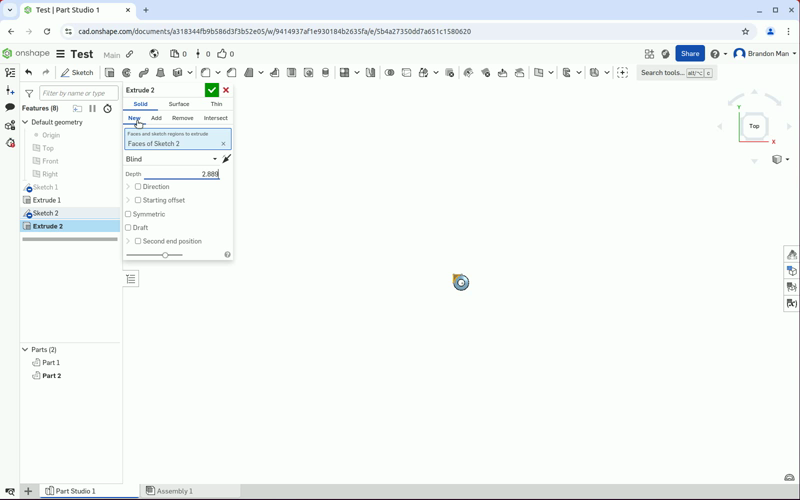
key(enter)
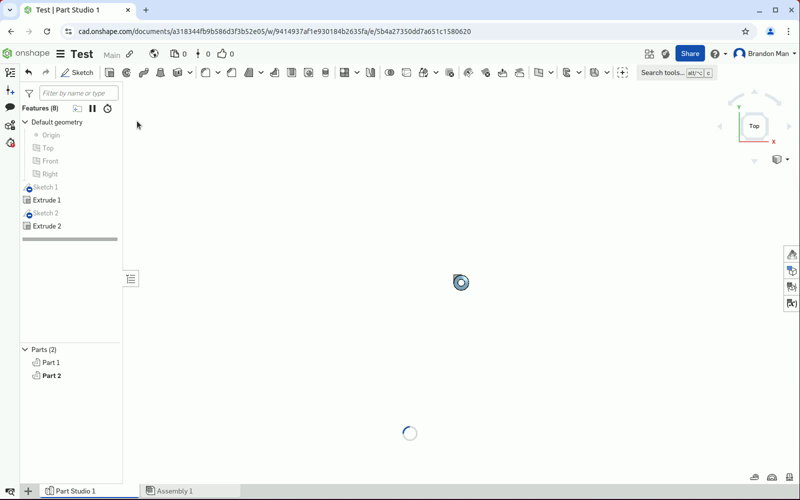
key(shift+h)
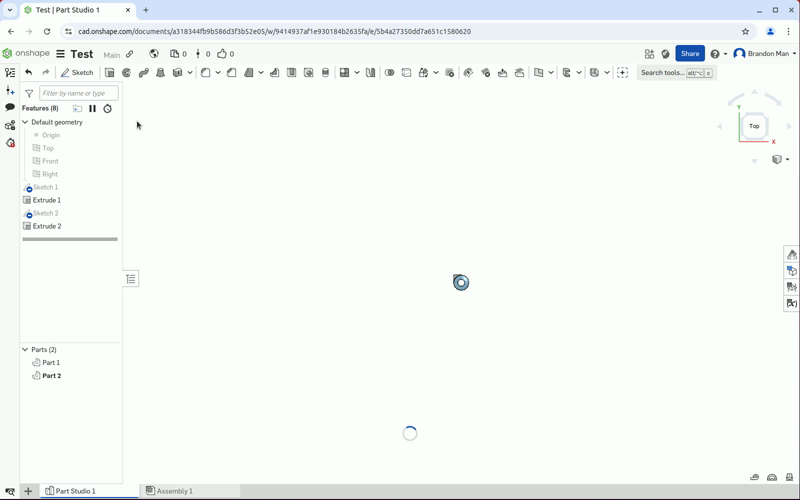
key(shift+h)
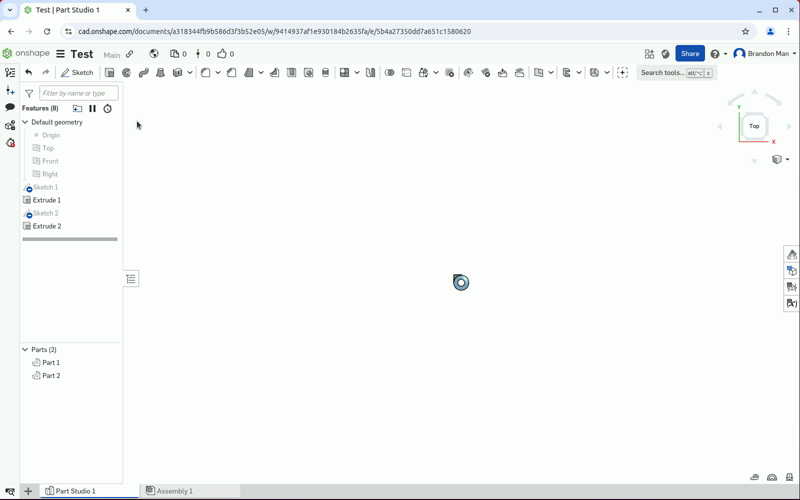
mouse_move(73, 189)
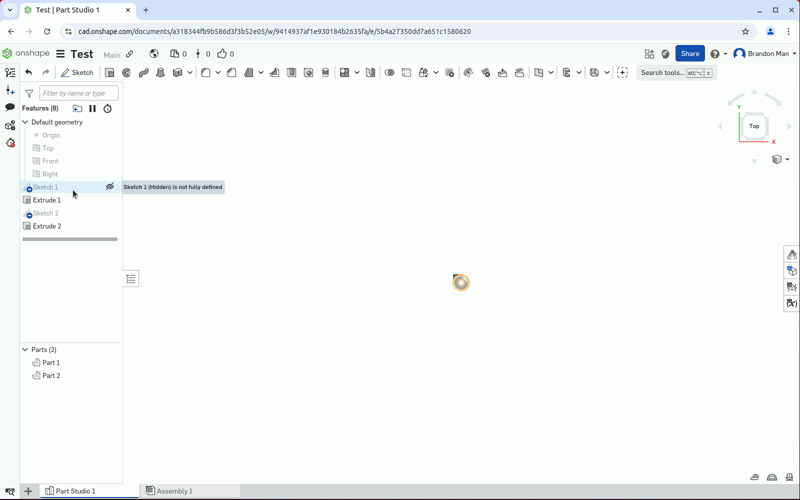
click(73, 189)
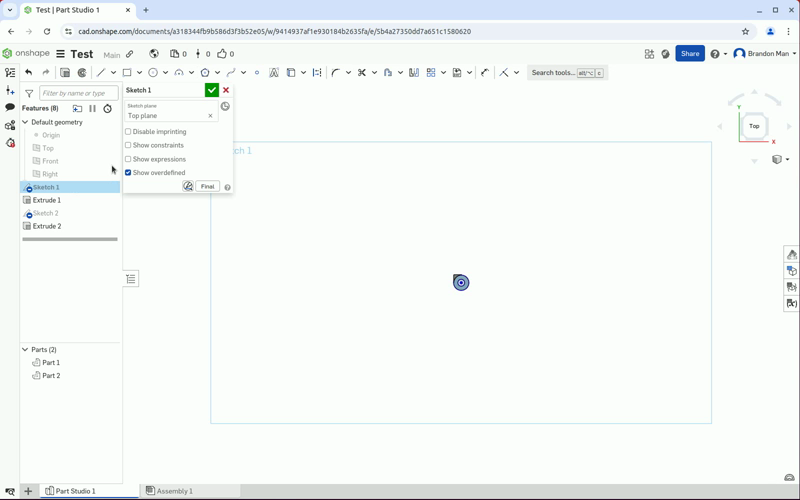
mouse_move(229, 92)
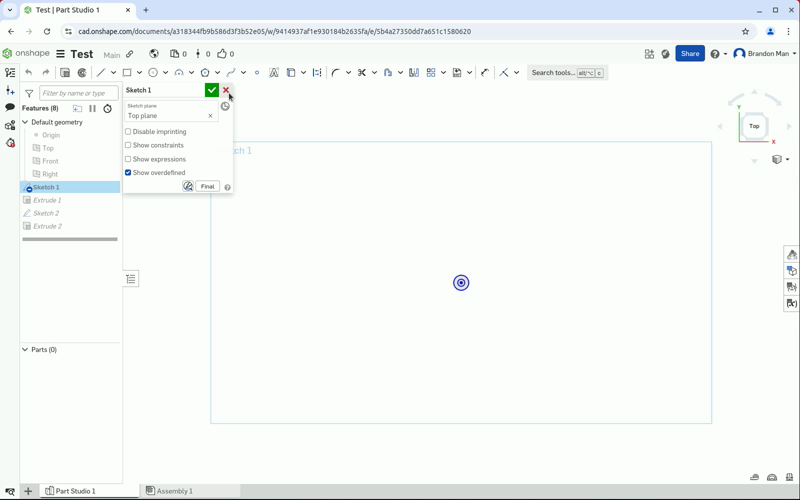
click(229, 92)
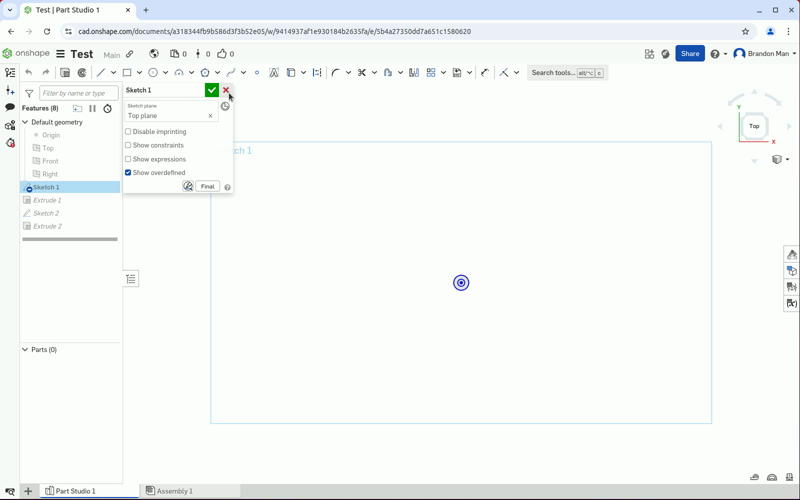
key(shift+s)
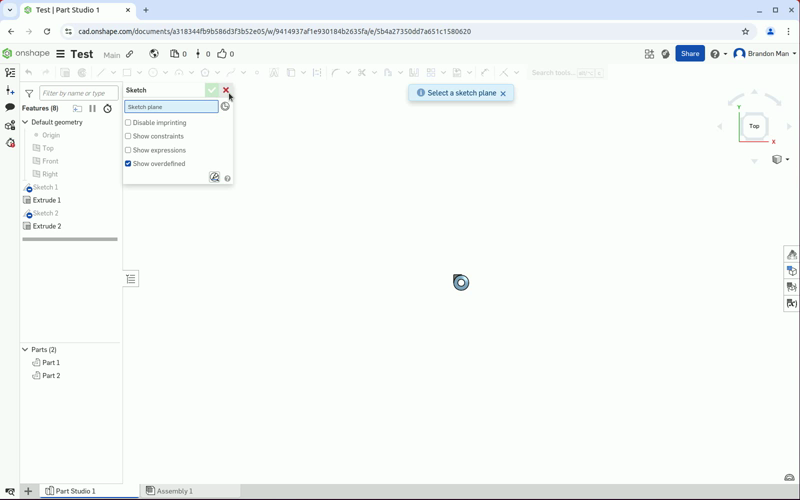
mouse_move(73, 150)
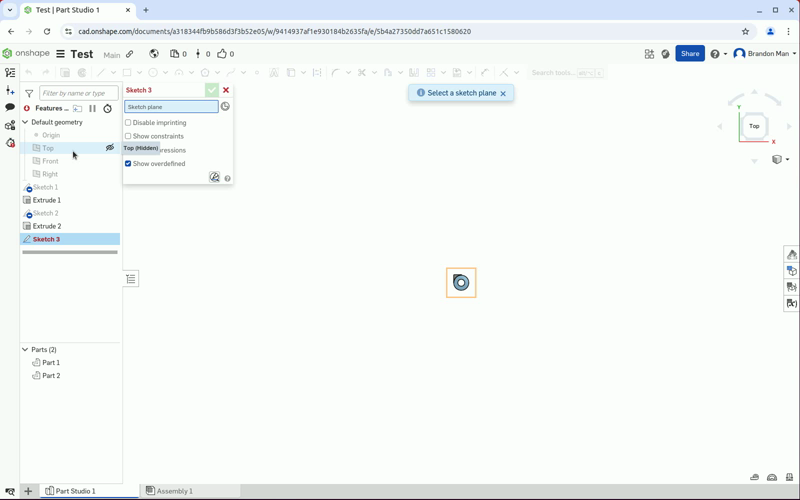
click(73, 150)
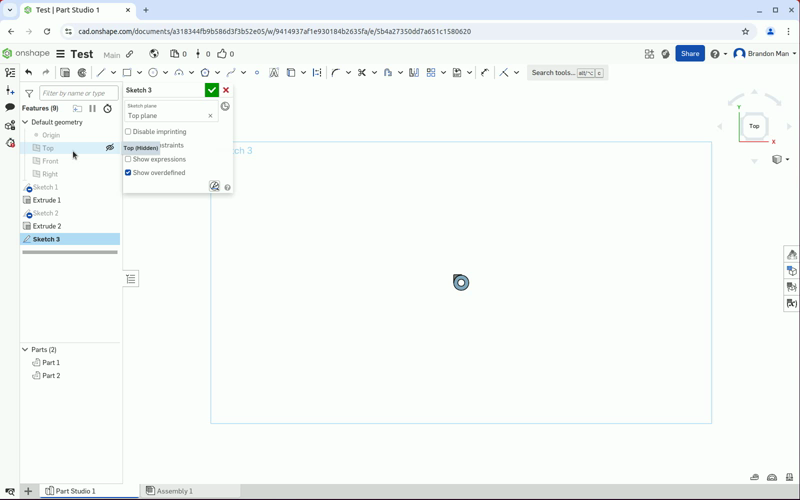
mouse_move(73, 352)
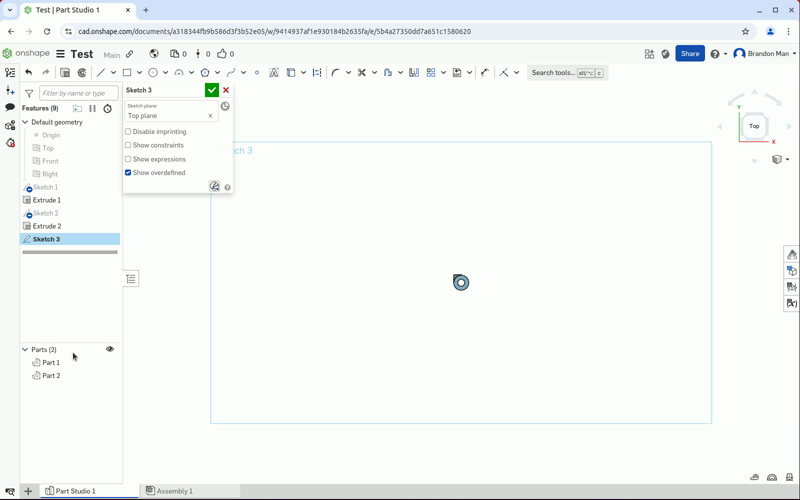
key(y)
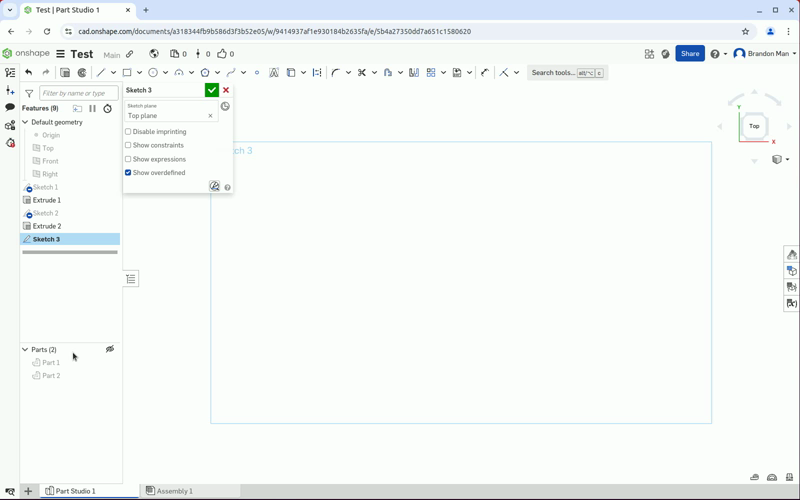
key(l)
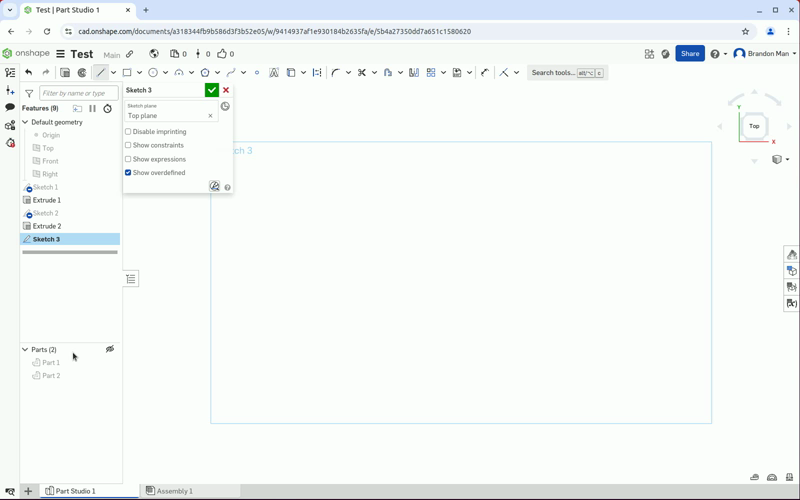
key_down(shift)
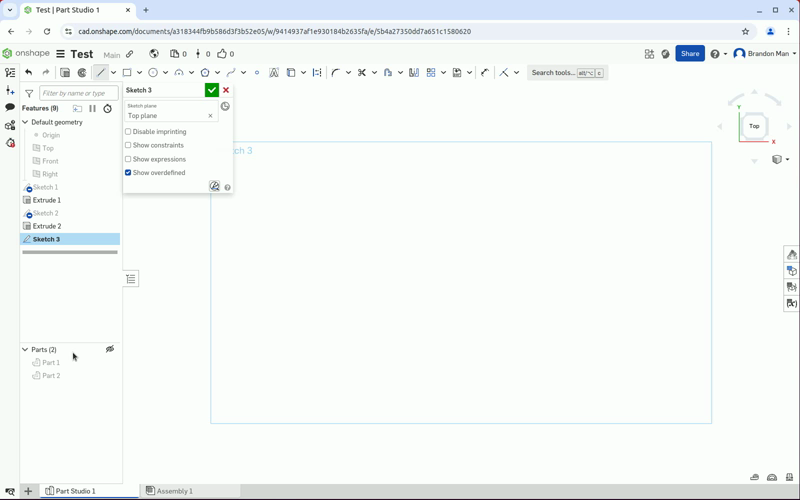
mouse_move(453, 290)
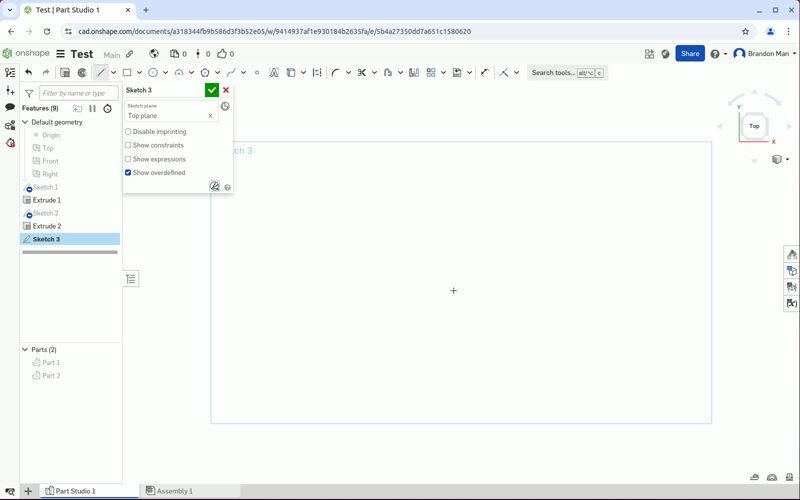
click(453, 290)
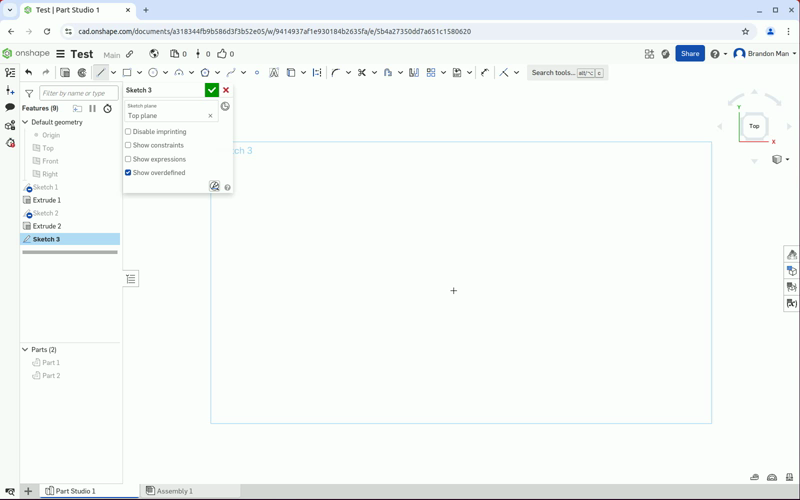
key_up(shift)
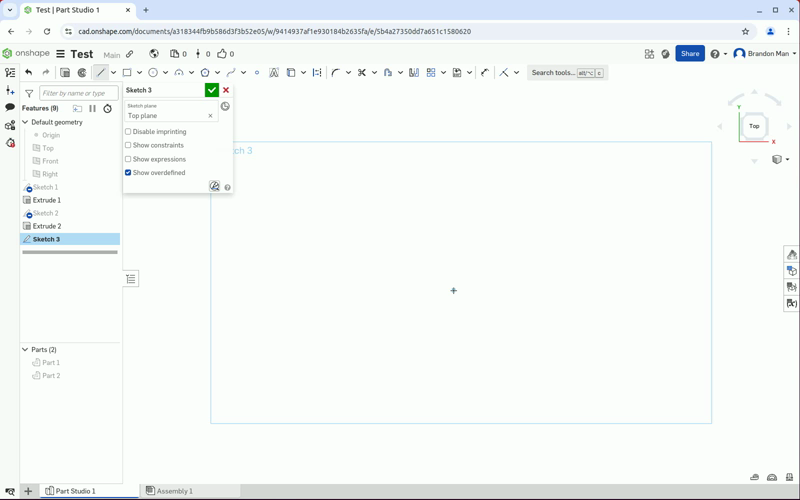
key_down(shift)
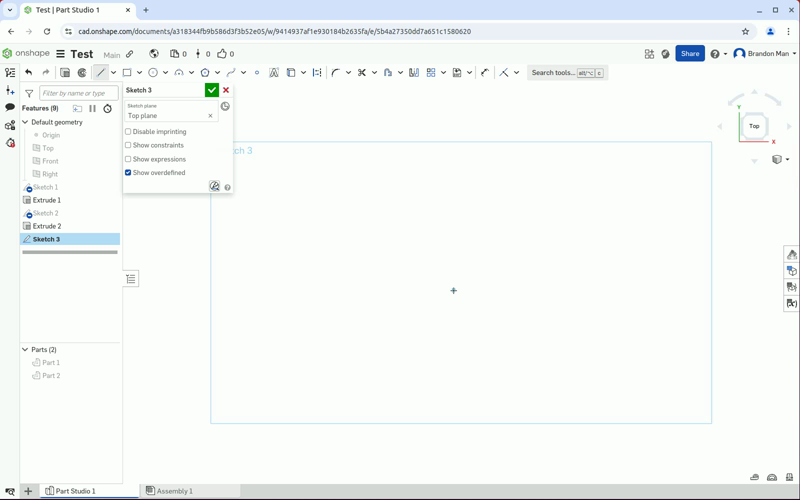
mouse_move(483, 290)
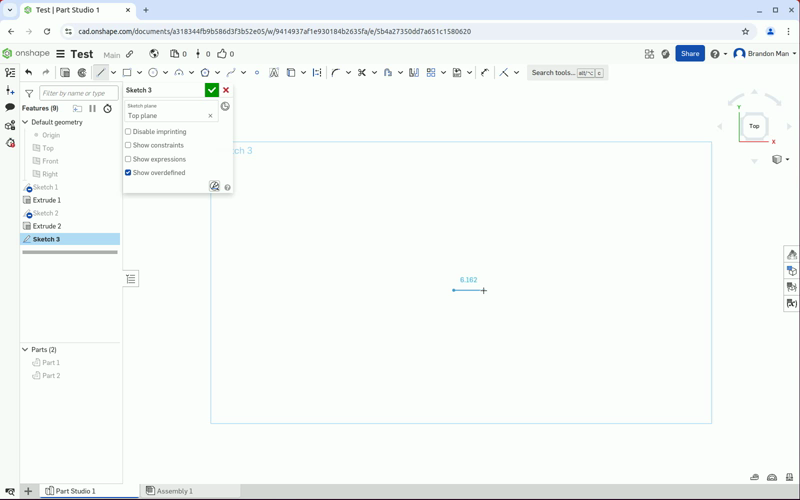
mouse_move(461, 290)
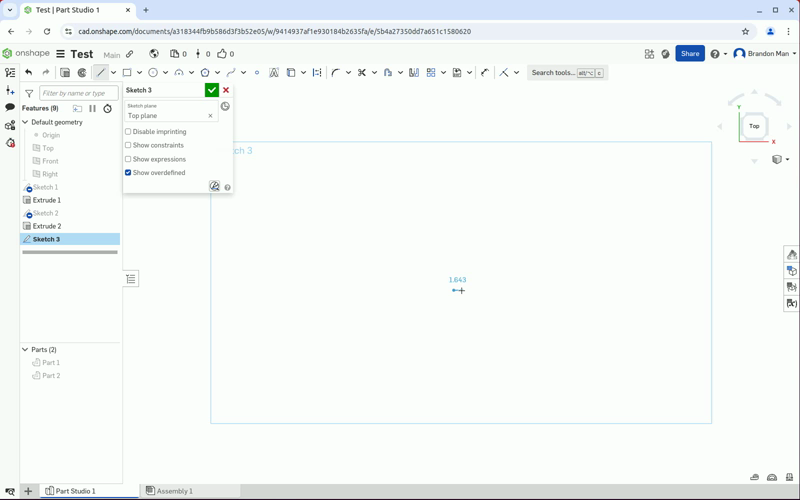
click(461, 290)
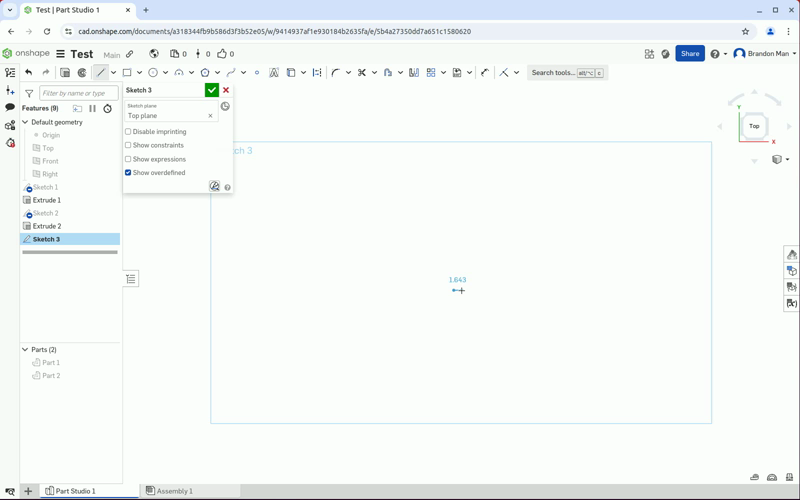
key_up(shift)
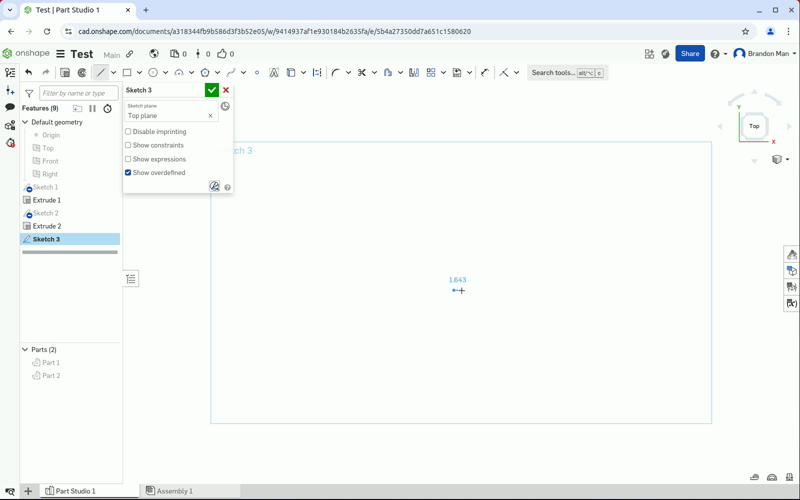
key(esc)
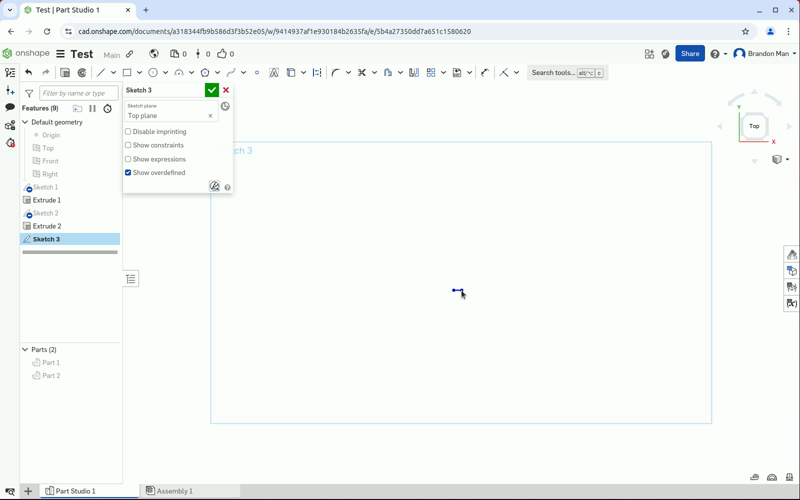
key(a)
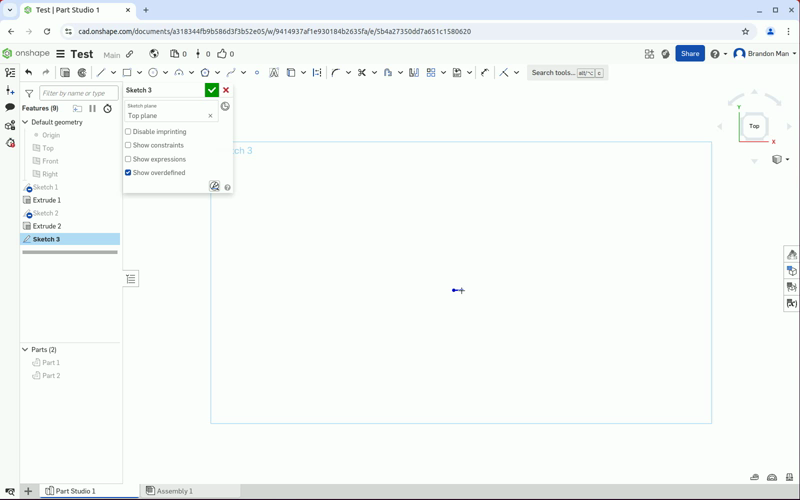
mouse_move(461, 290)
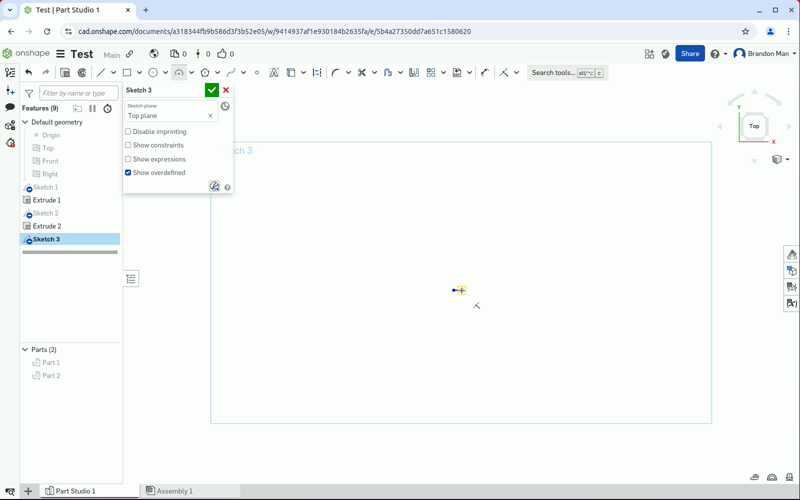
click(461, 290)
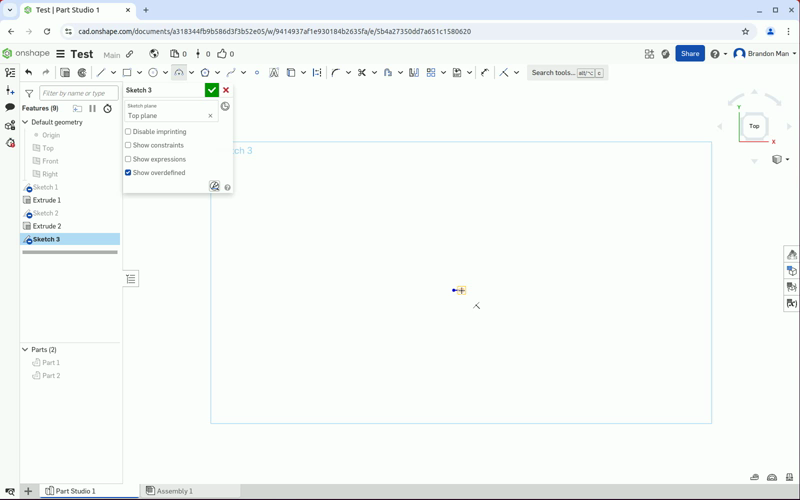
key_down(shift)
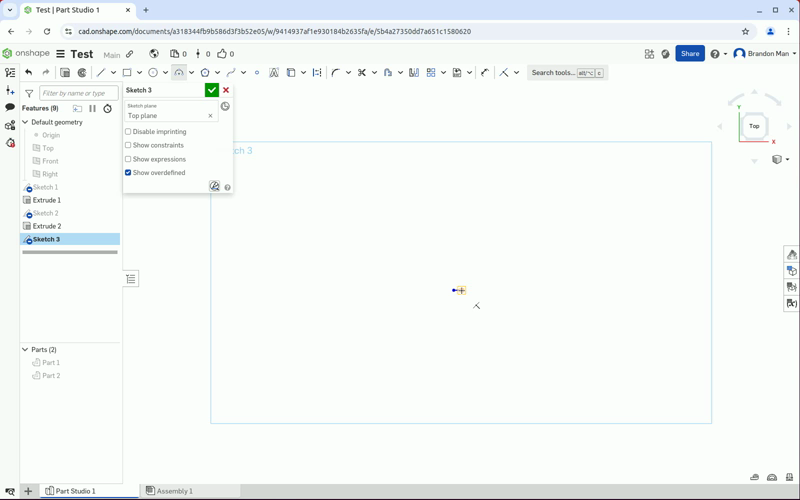
mouse_move(453, 281)
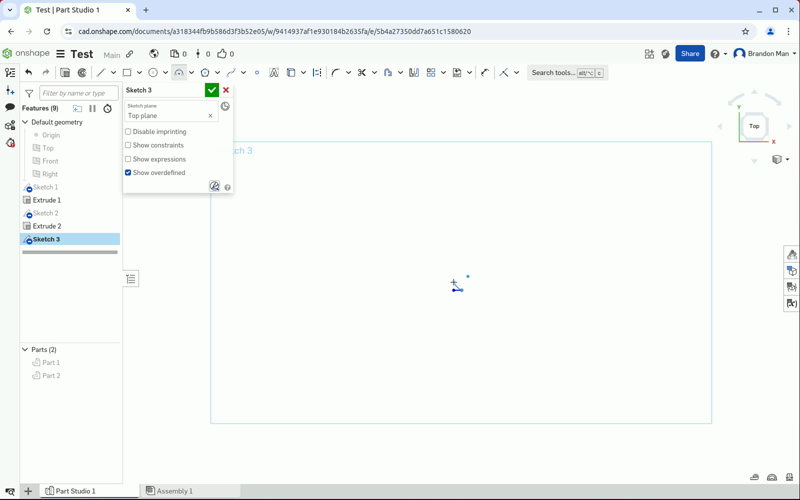
click(453, 281)
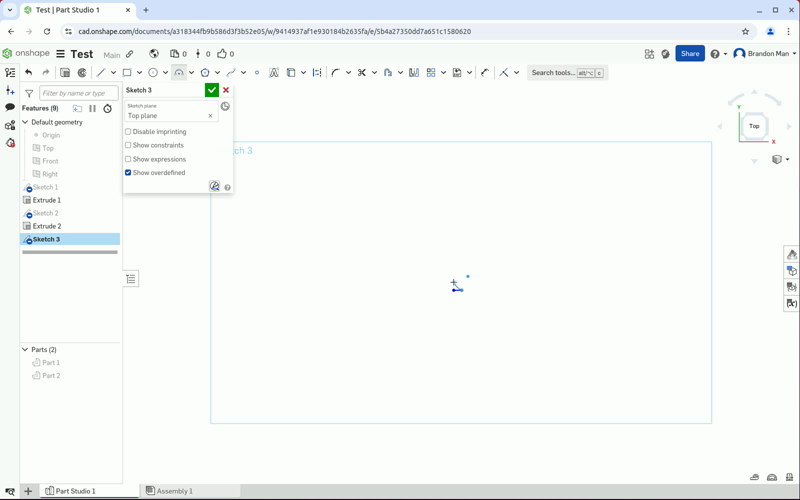
mouse_move(456, 287)
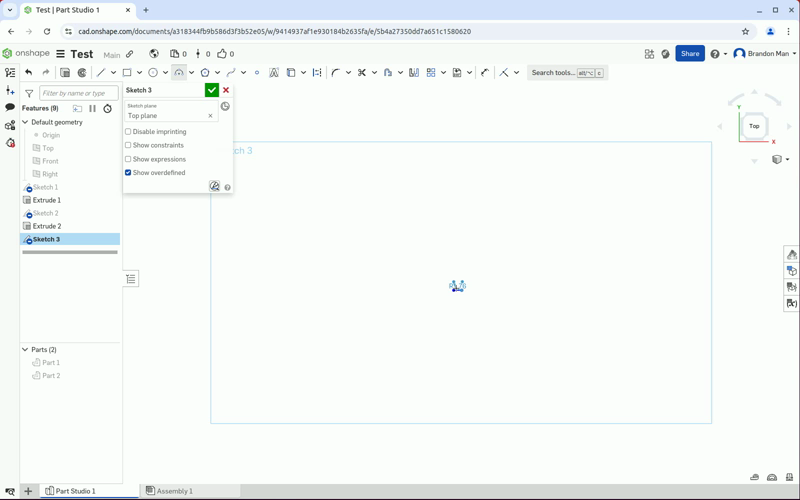
scroll(6)
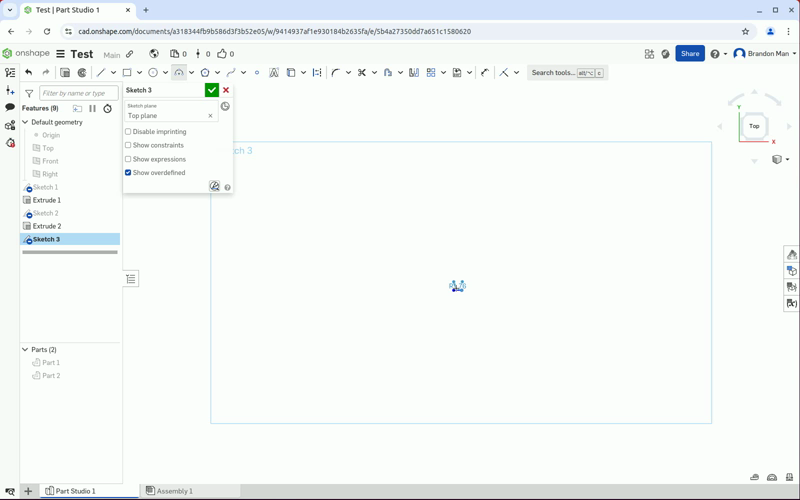
scroll(6)
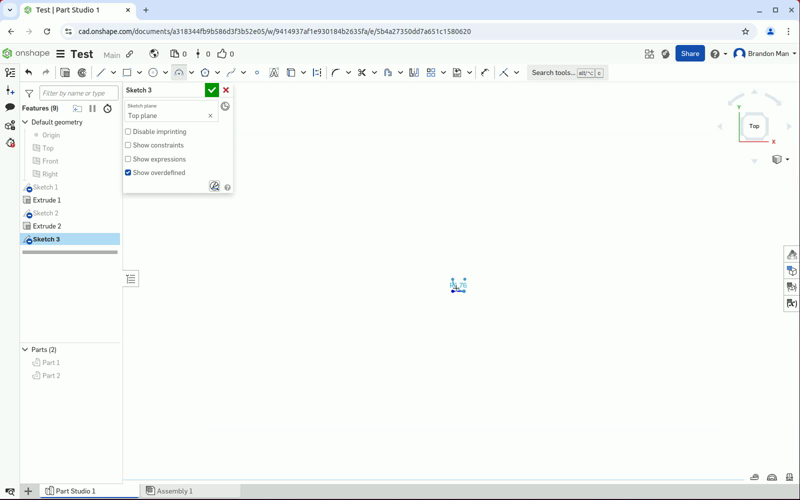
scroll(6)
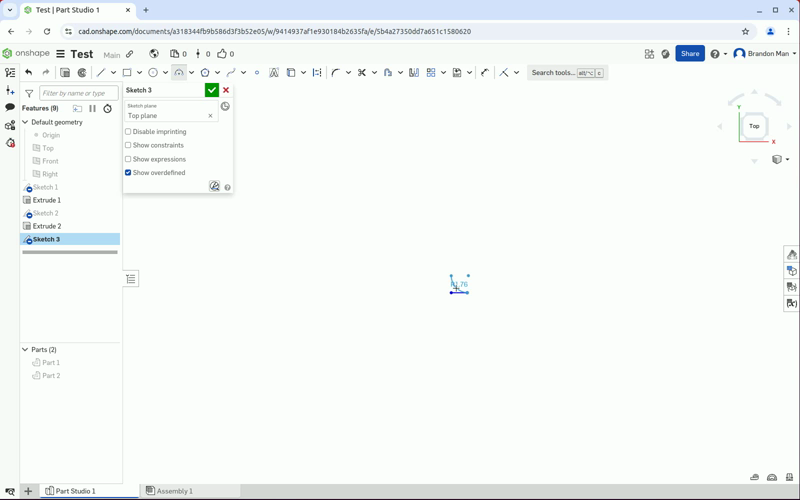
scroll(6)
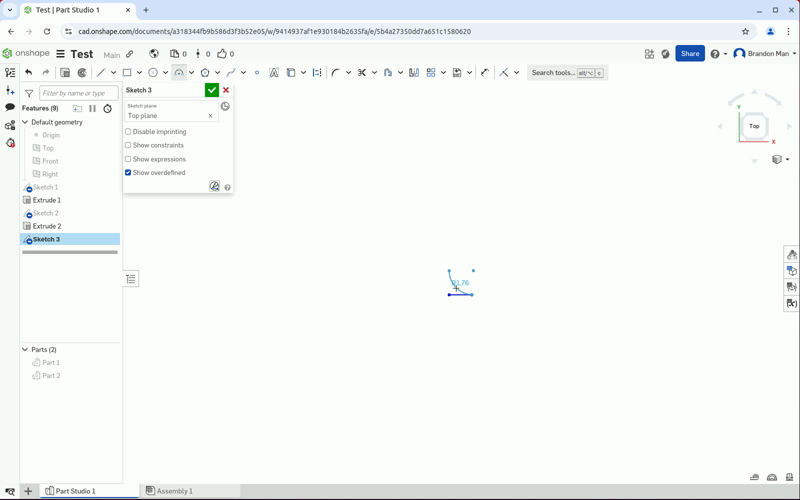
scroll(6)
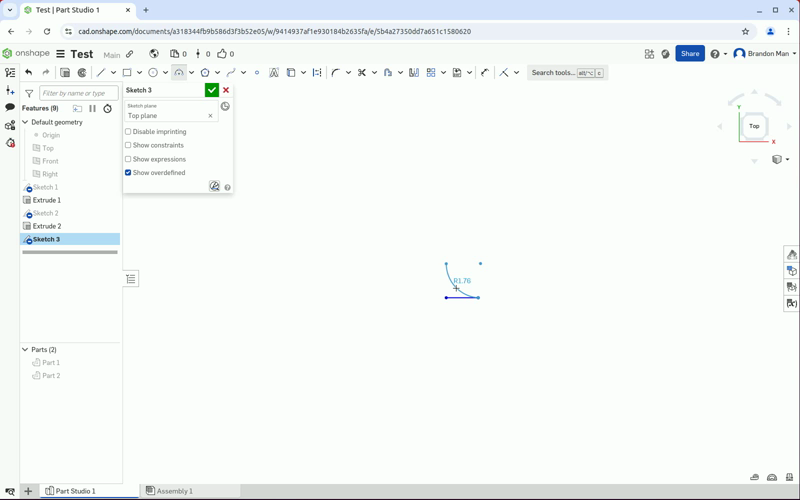
scroll(6)
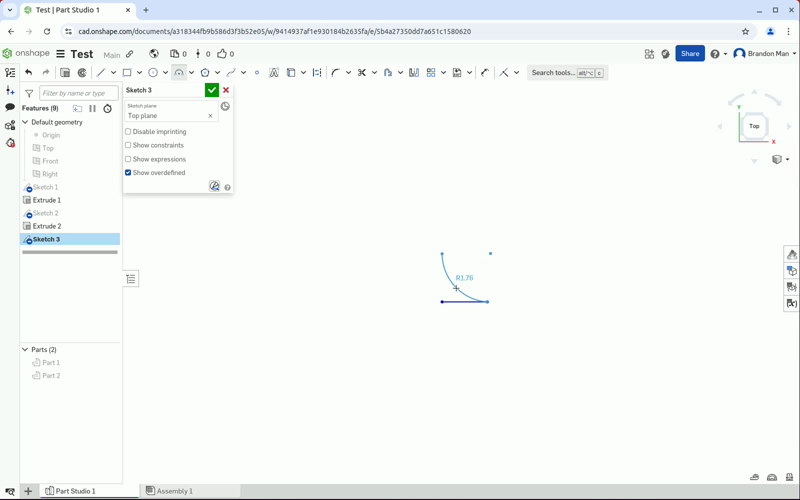
scroll(6)
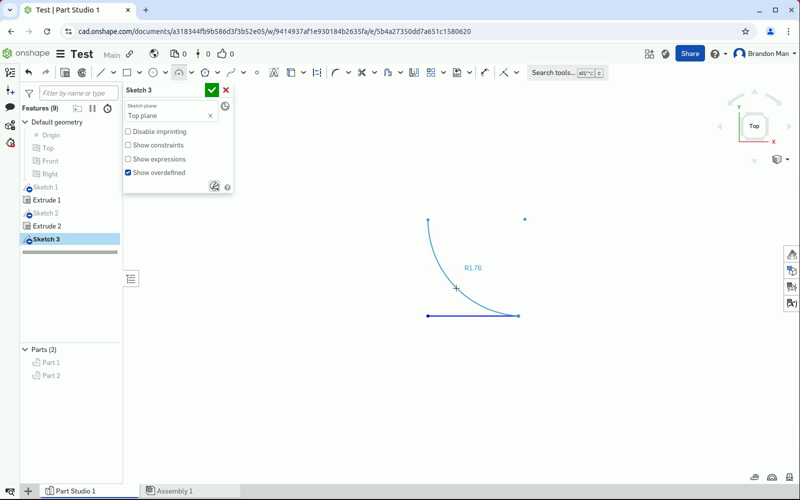
click(456, 287)
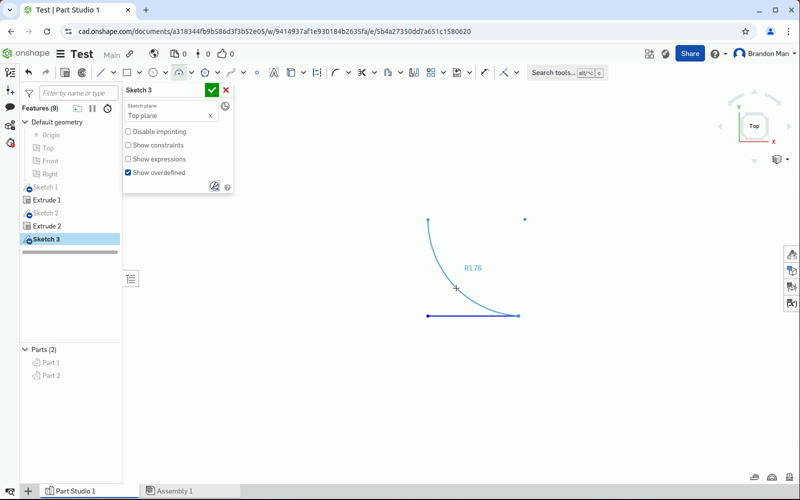
scroll(-6)
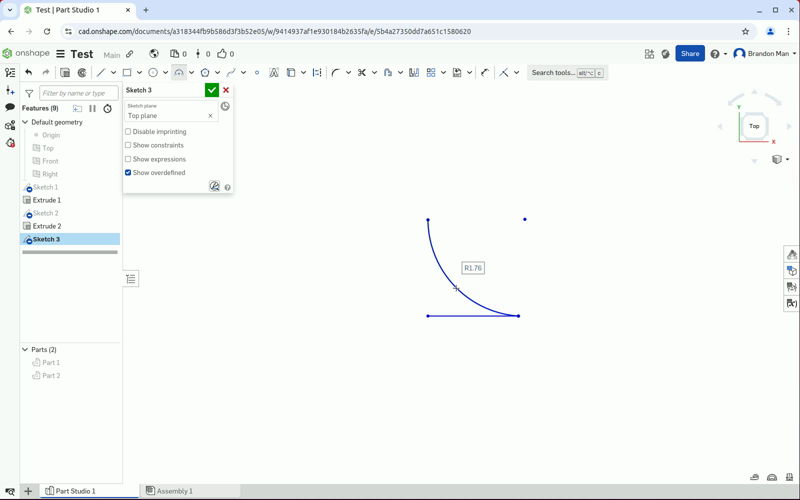
scroll(-6)
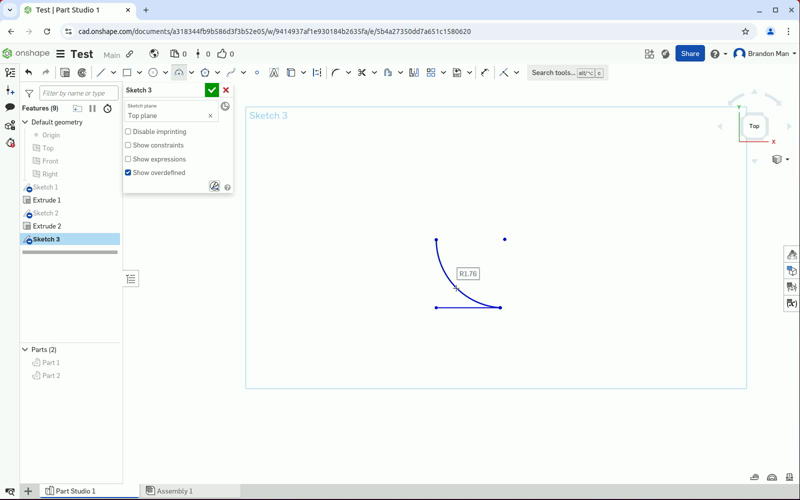
scroll(-6)
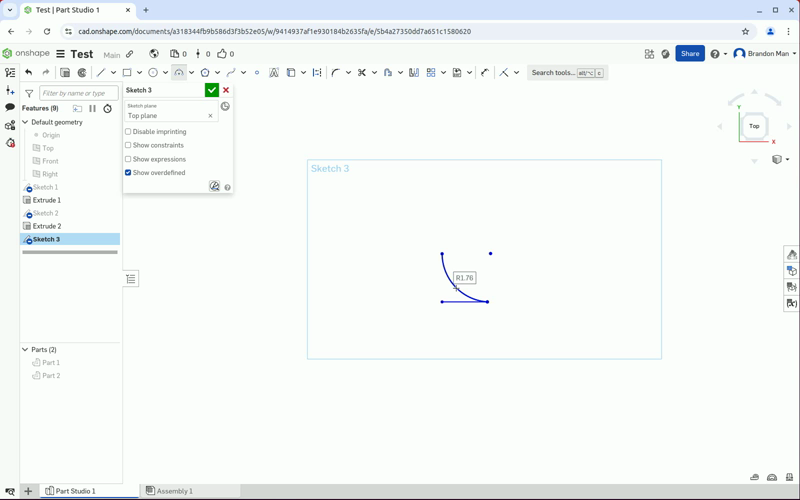
scroll(-6)
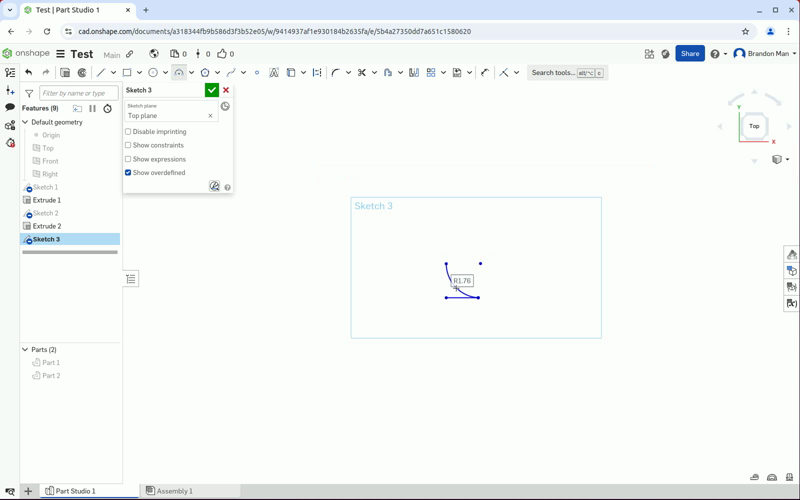
scroll(-6)
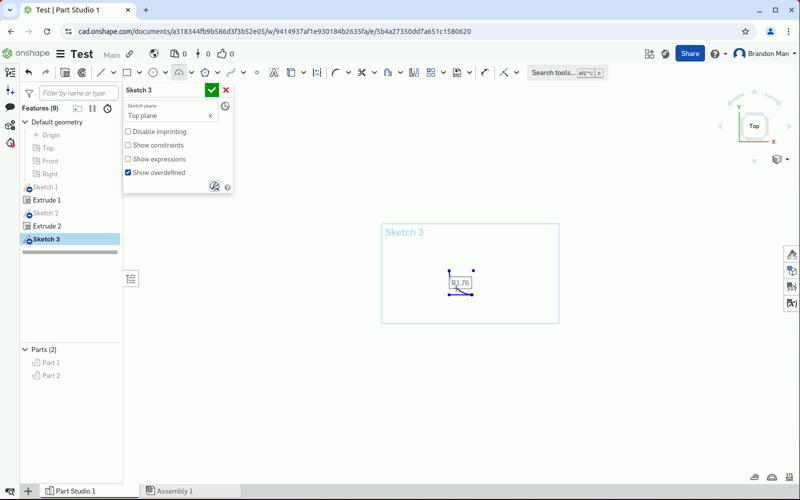
scroll(-6)
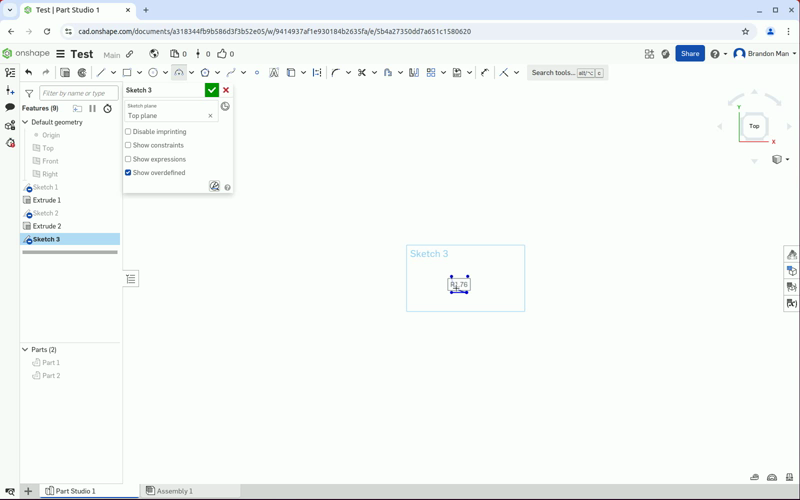
scroll(-6)
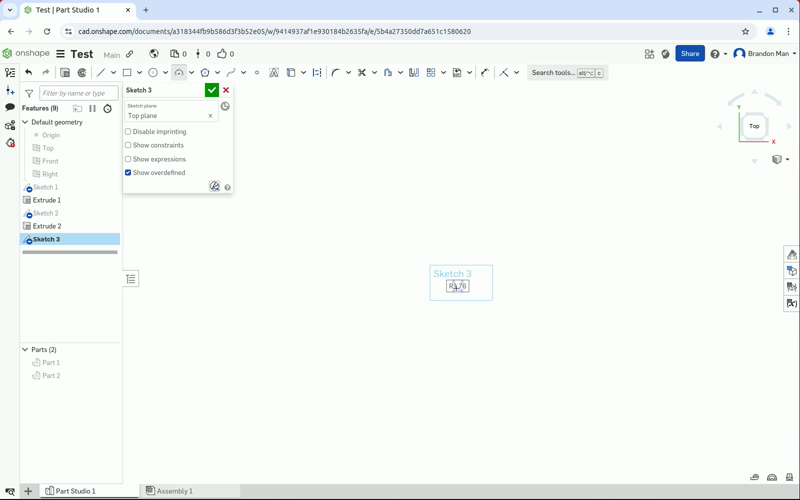
key_up(shift)
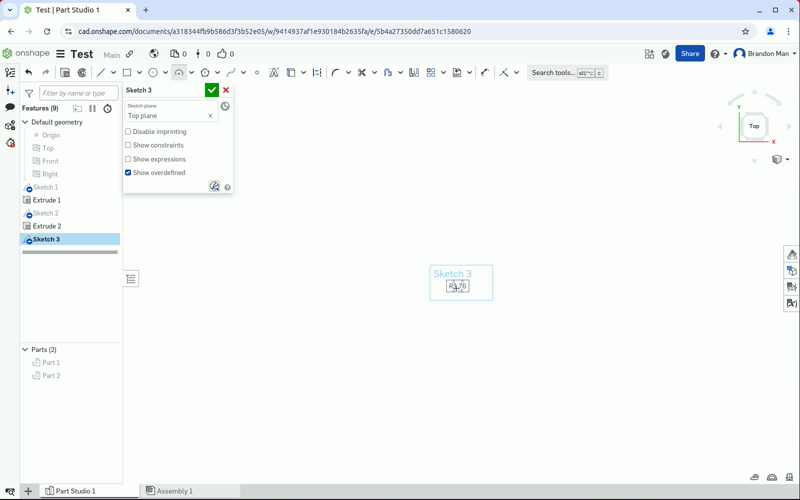
key(esc)
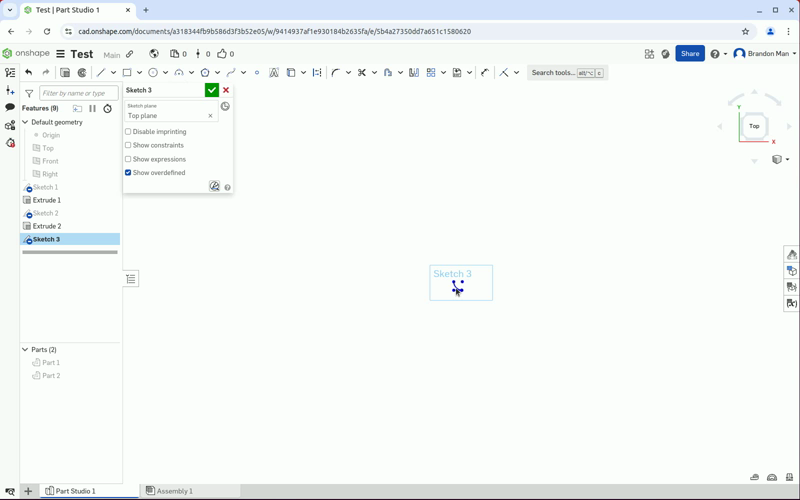
key(l)
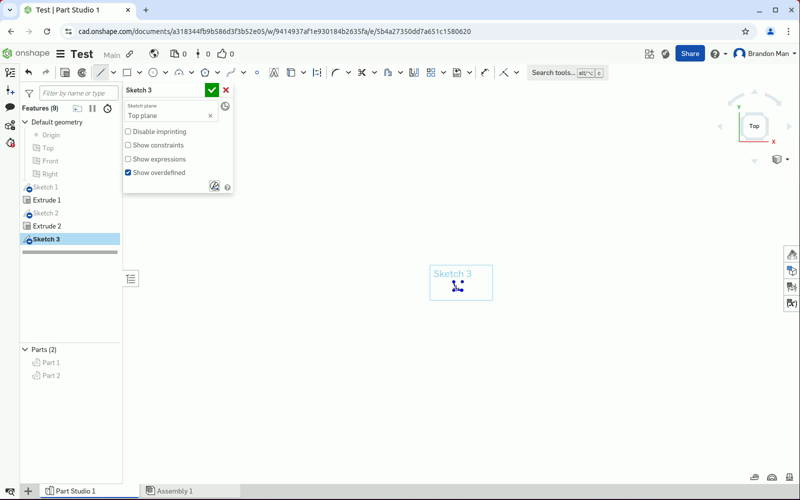
mouse_move(453, 281)
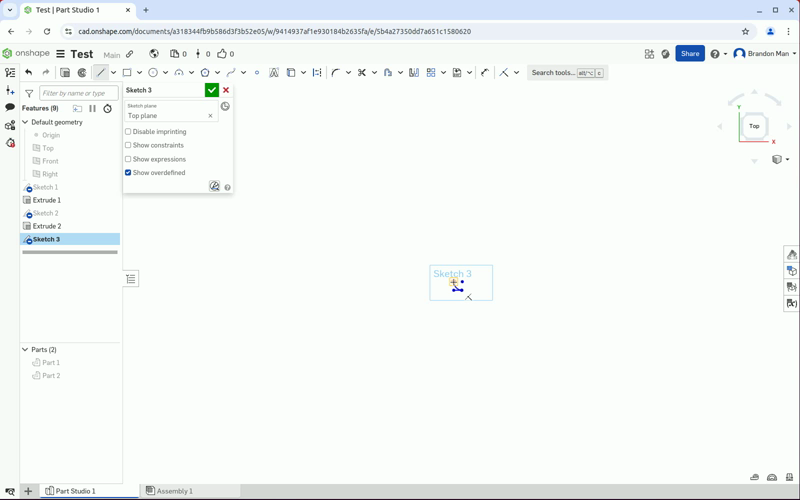
click(453, 281)
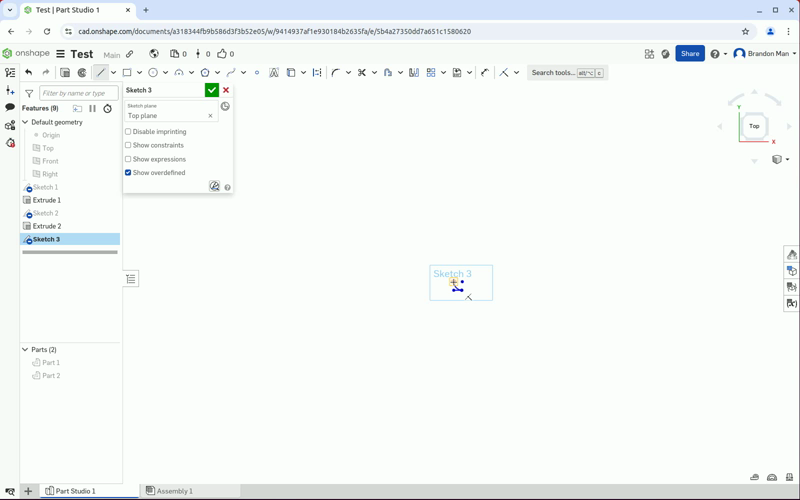
mouse_move(483, 281)
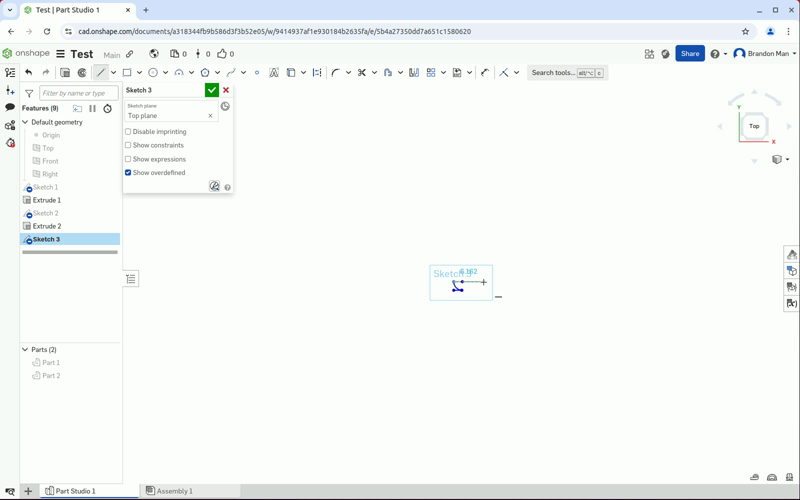
key_down(shift)
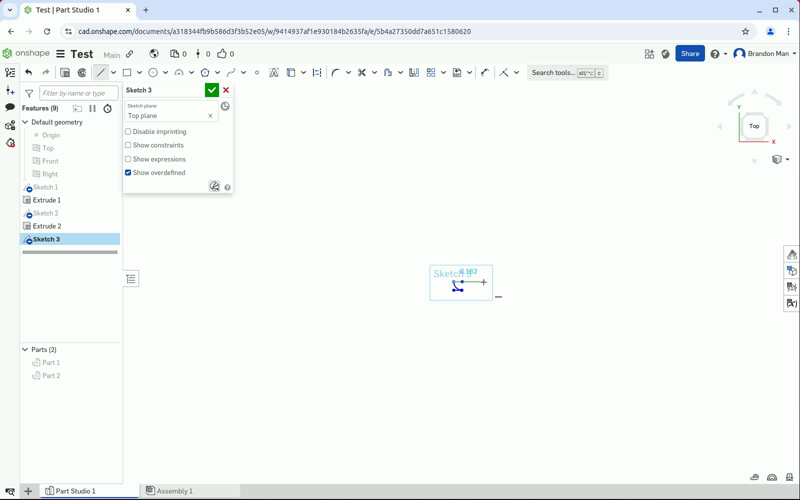
mouse_move(453, 290)
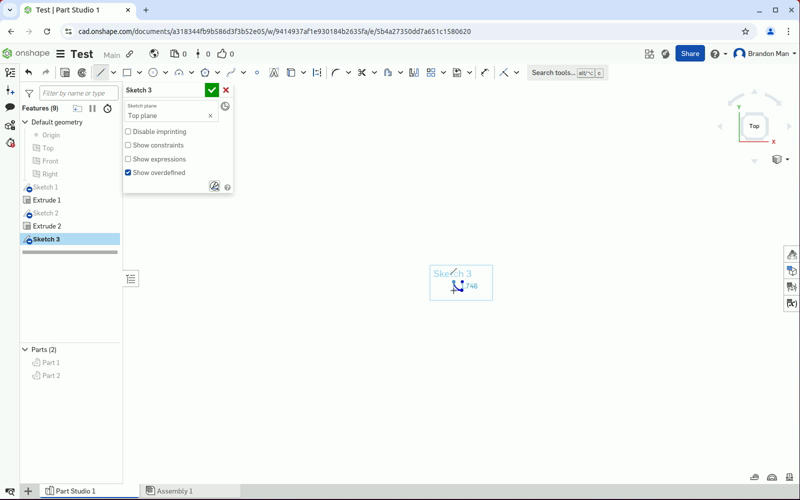
scroll(6)
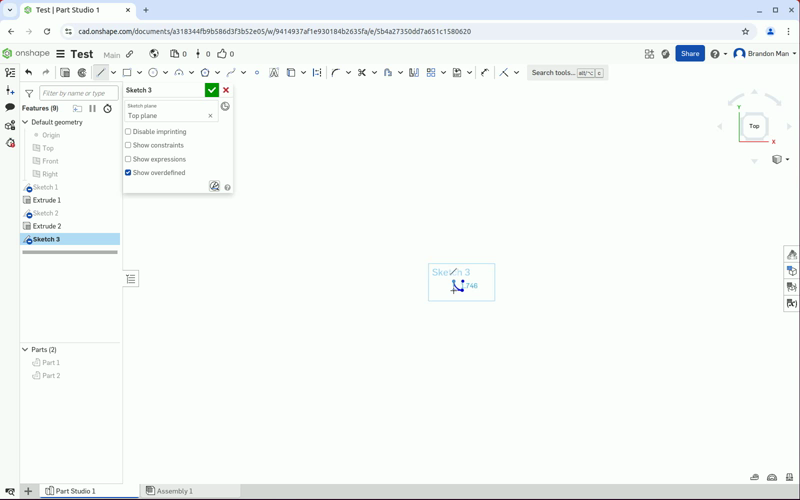
scroll(6)
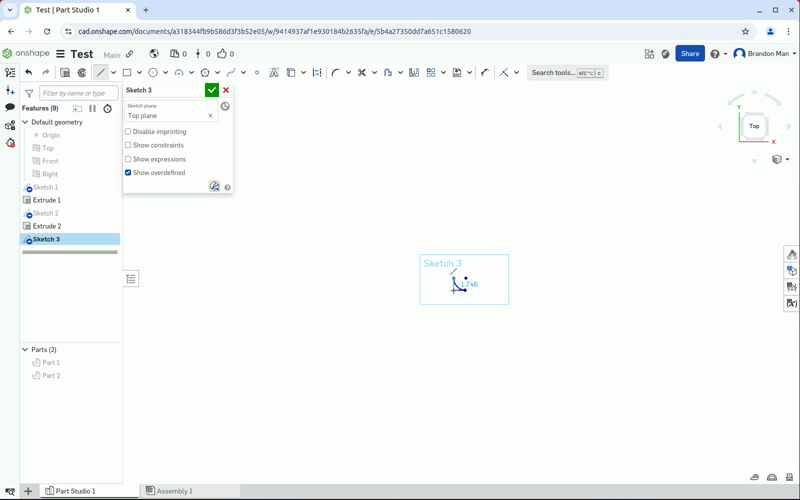
scroll(6)
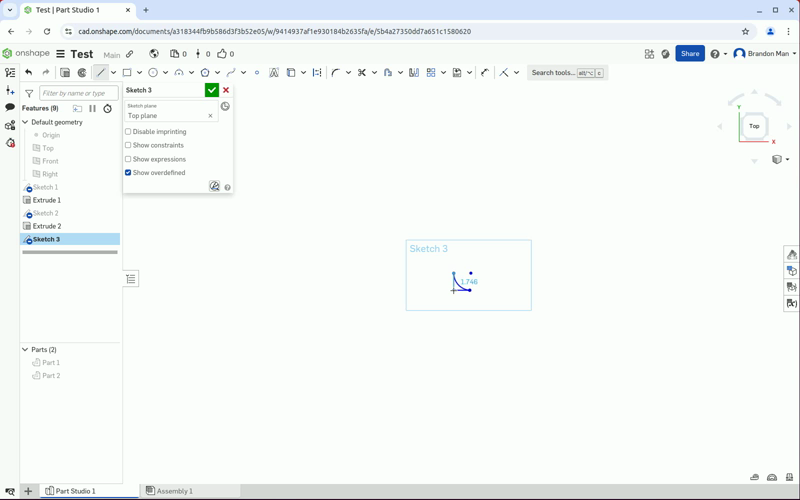
scroll(6)
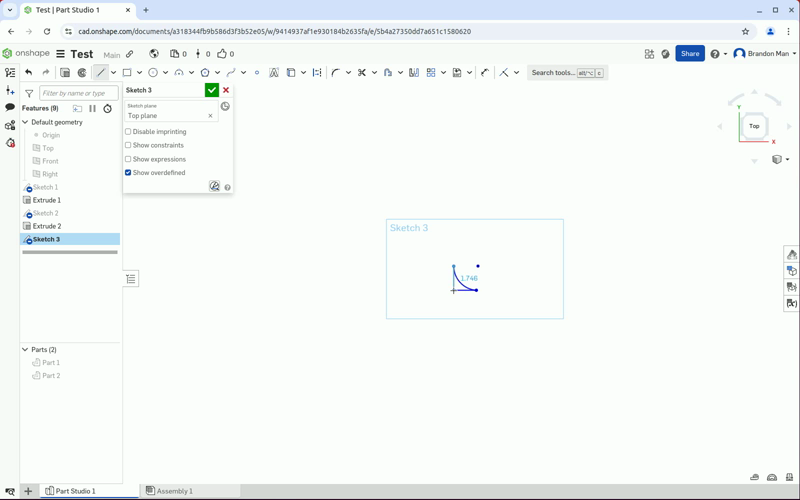
scroll(6)
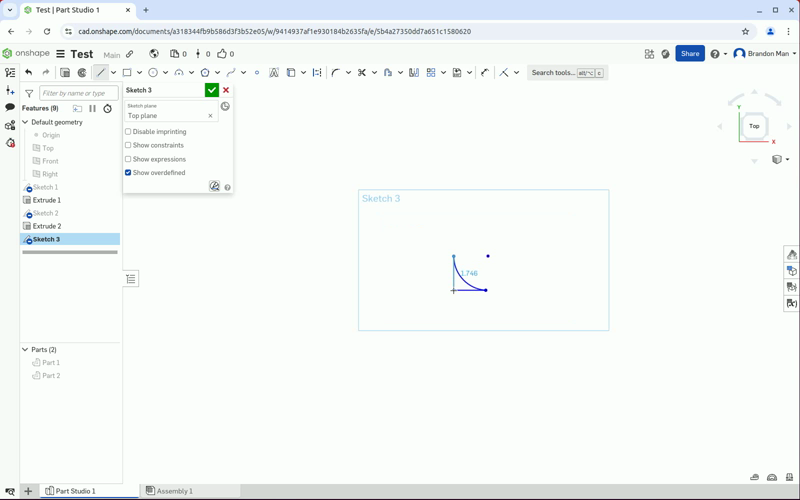
scroll(6)
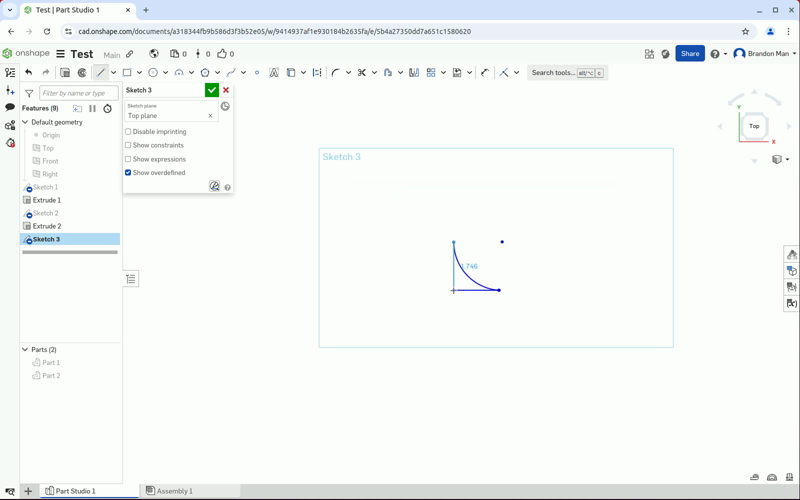
scroll(6)
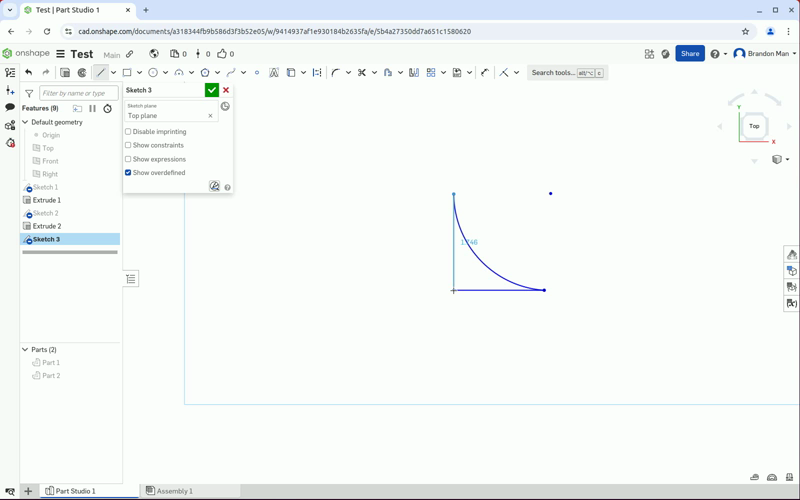
key_up(shift)
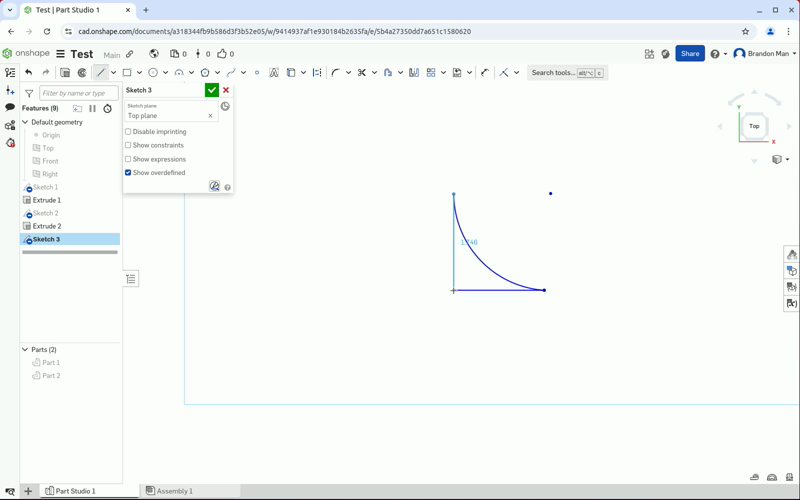
click(453, 290)
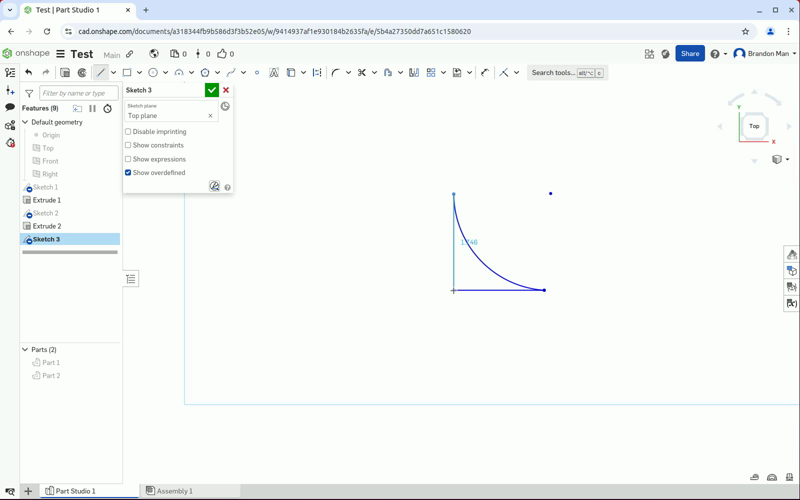
scroll(-6)
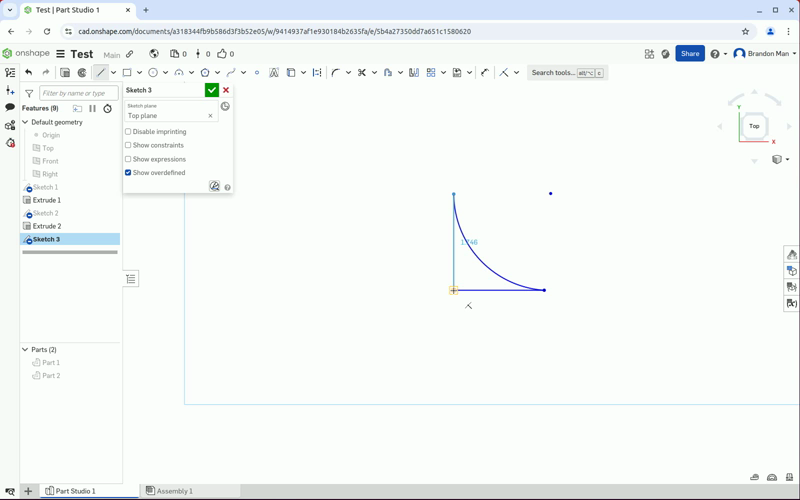
scroll(-6)
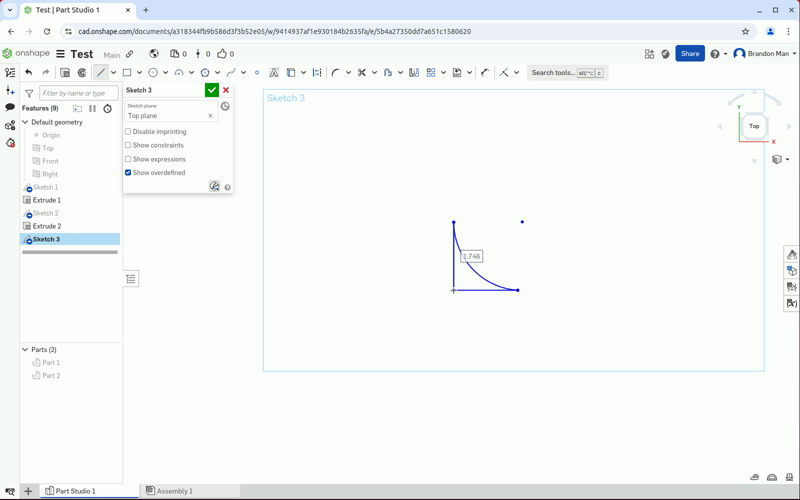
scroll(-6)
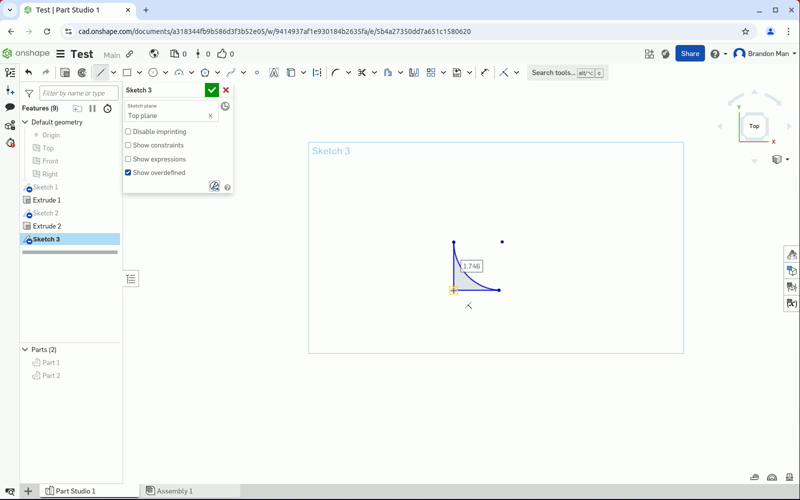
scroll(-6)
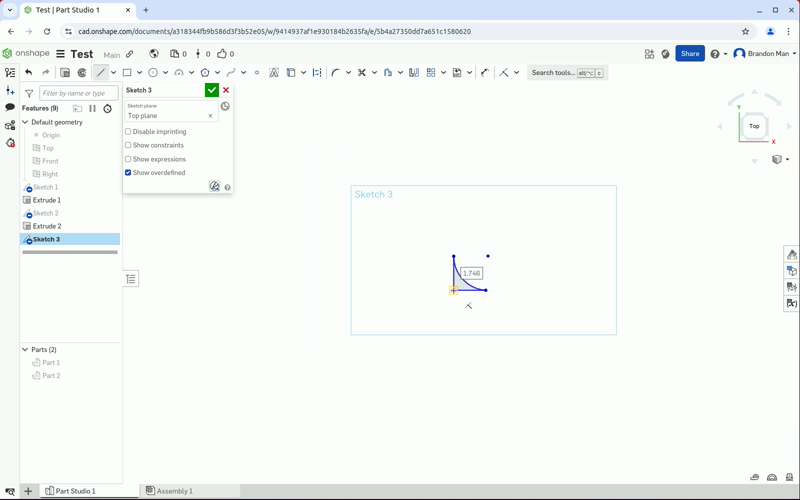
scroll(-6)
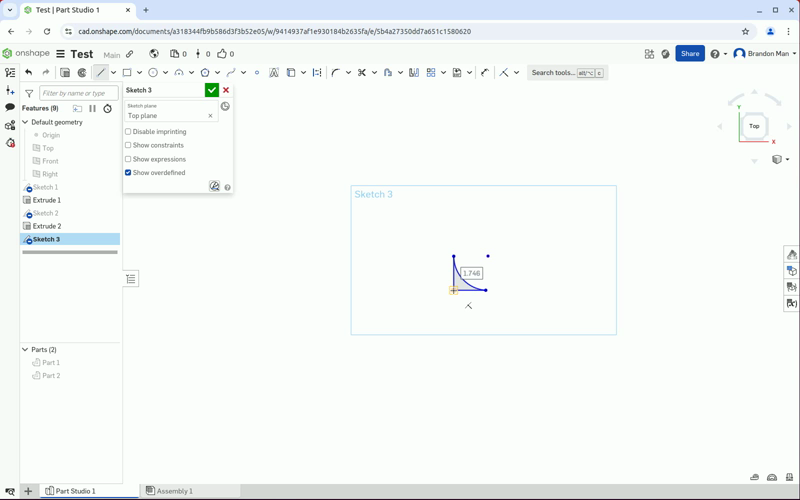
scroll(-6)
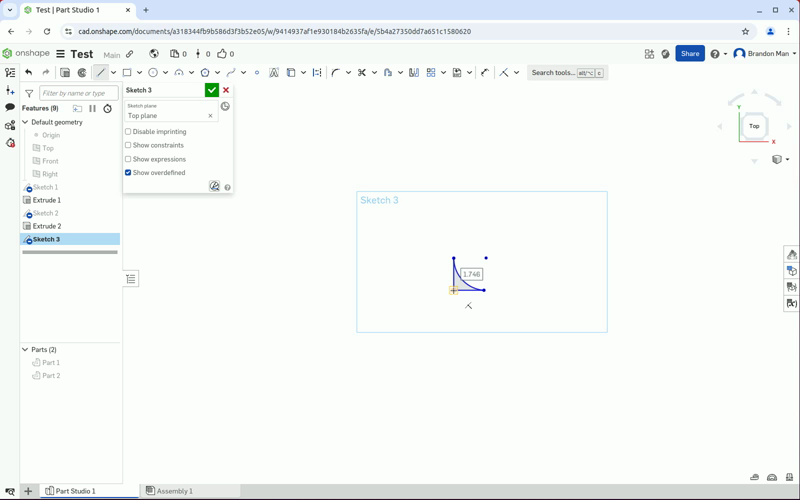
scroll(-6)
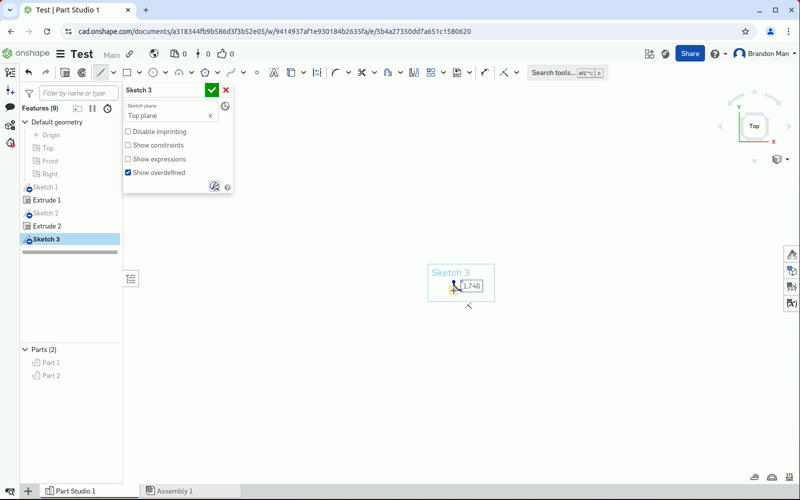
key(esc)
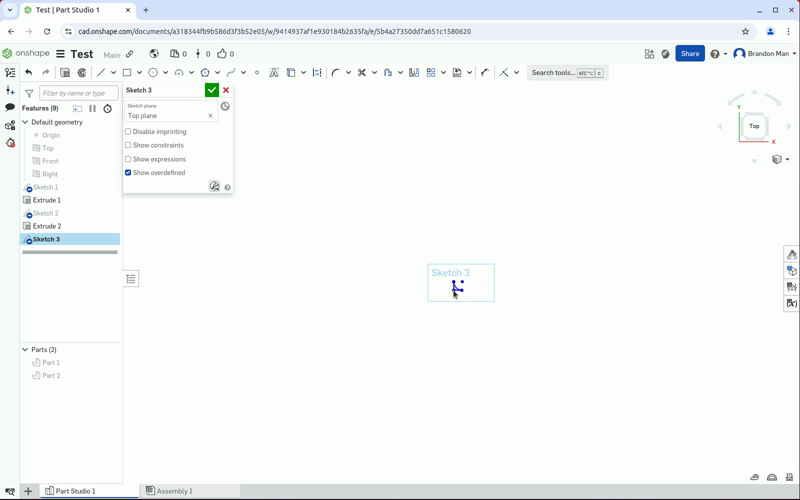
mouse_move(456, 290)
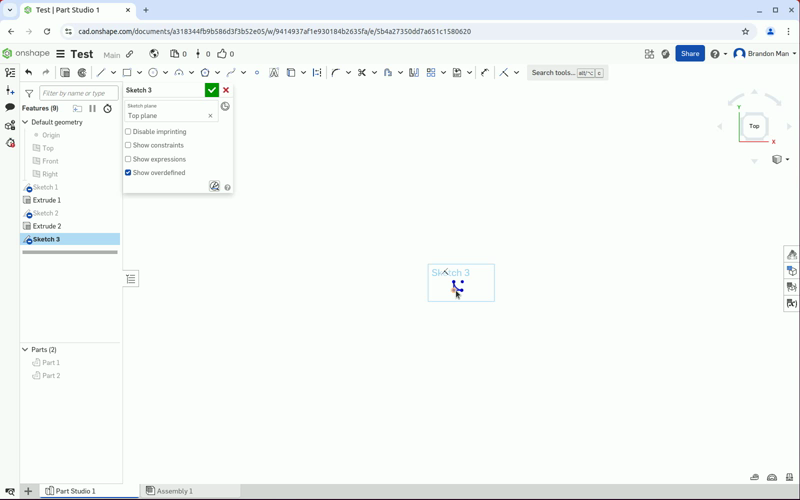
scroll(6)
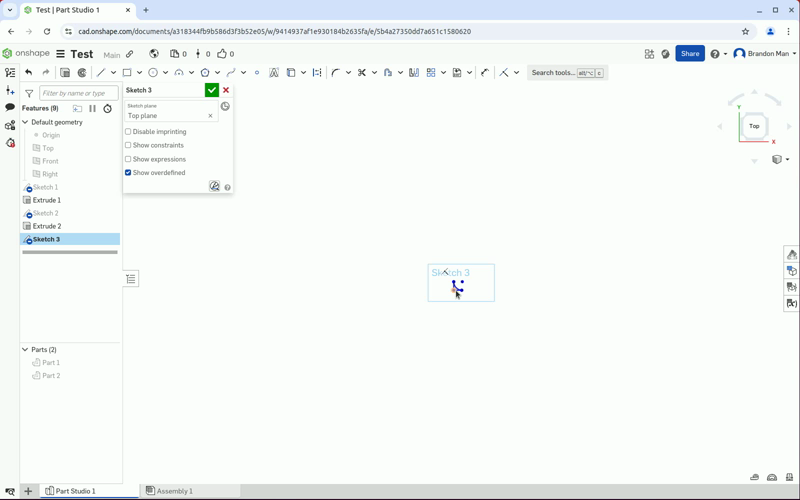
scroll(6)
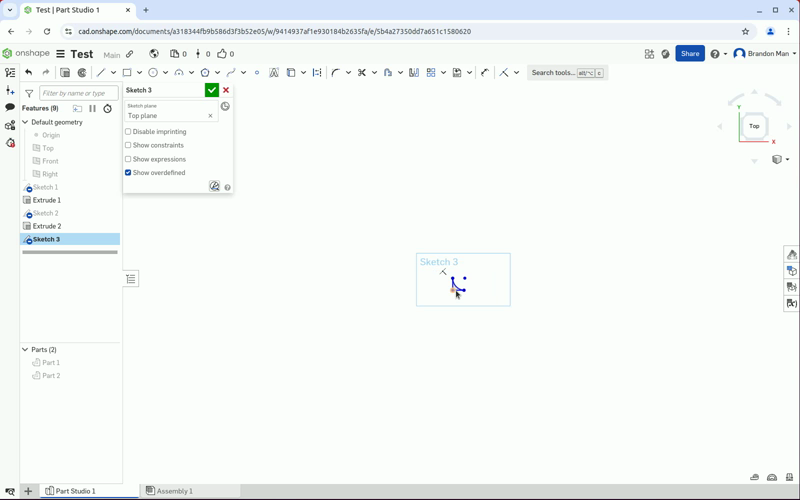
scroll(6)
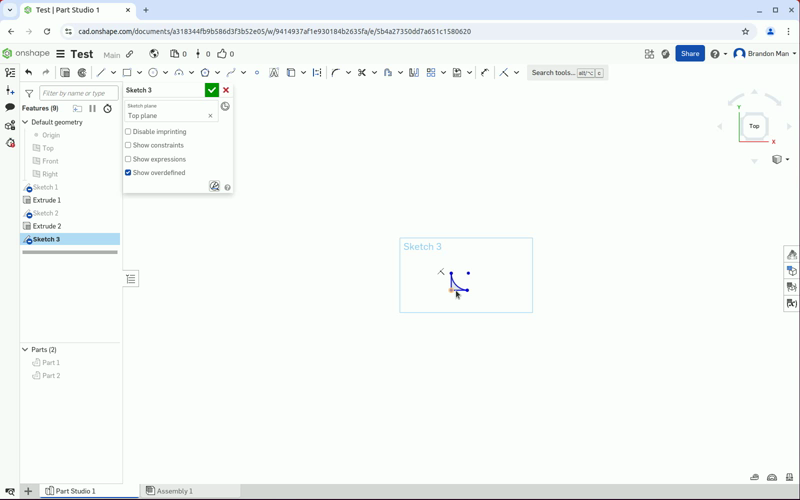
scroll(6)
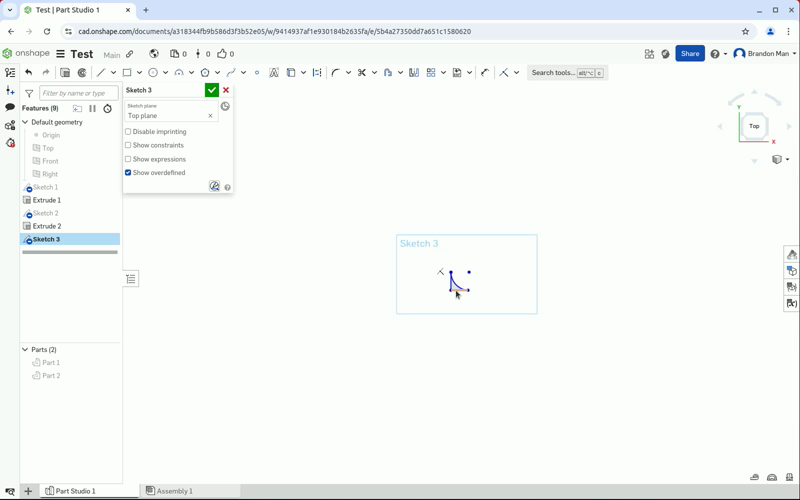
scroll(6)
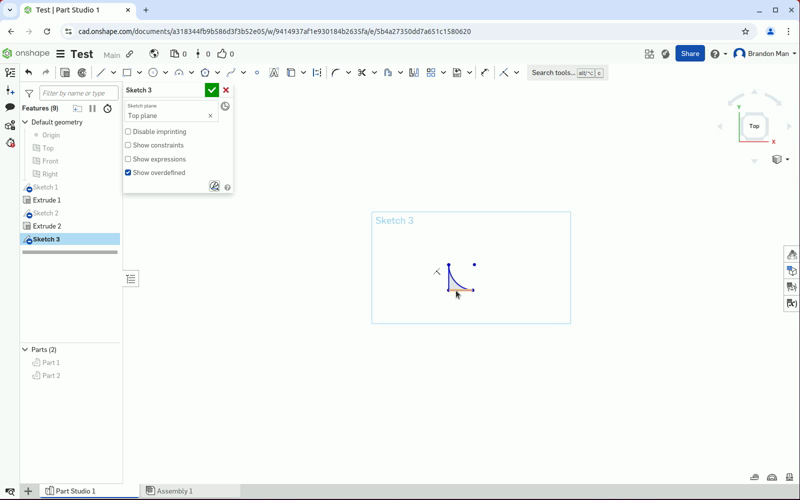
scroll(6)
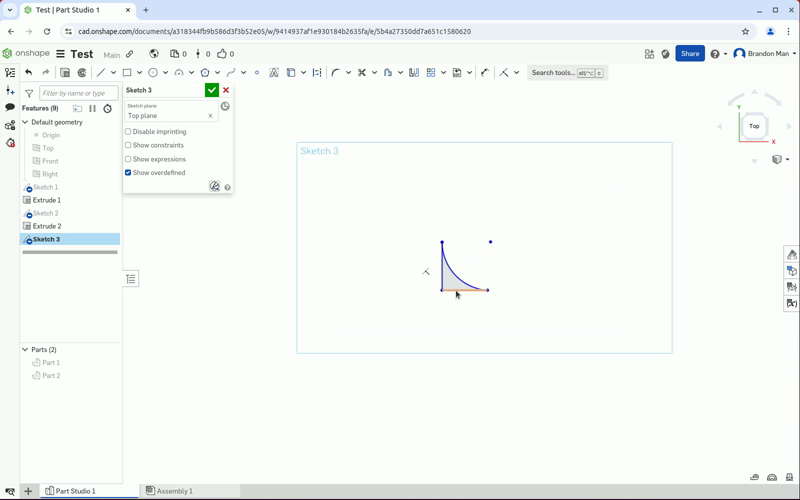
scroll(6)
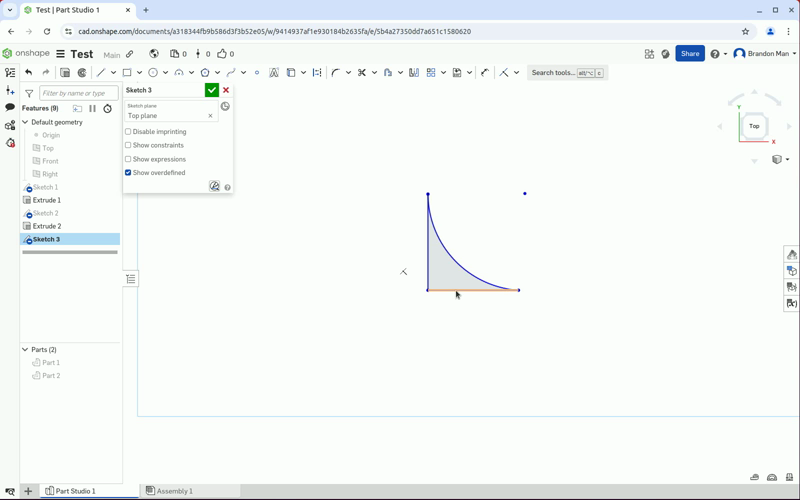
click(456, 290)
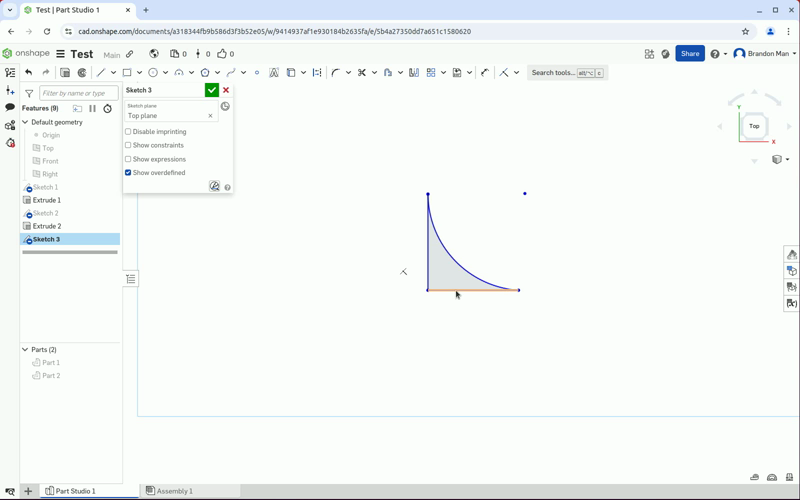
scroll(-6)
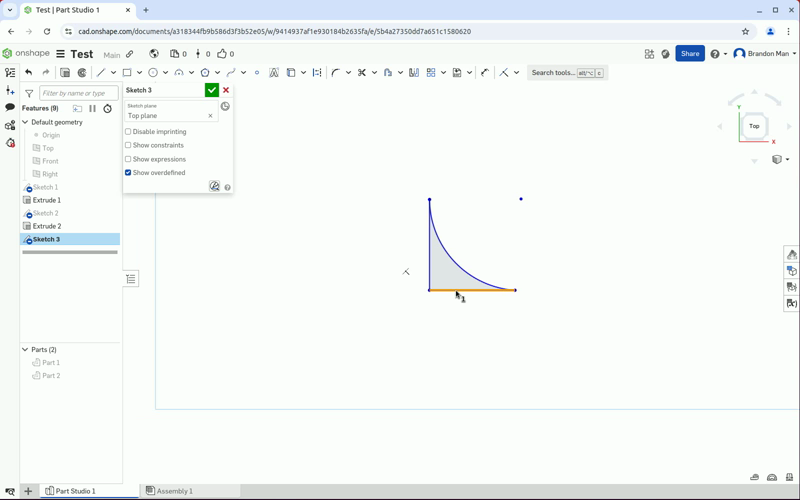
scroll(-6)
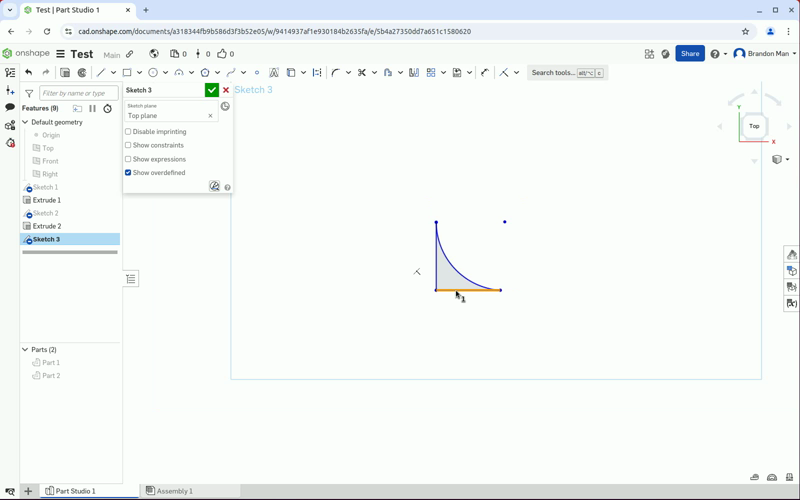
scroll(-6)
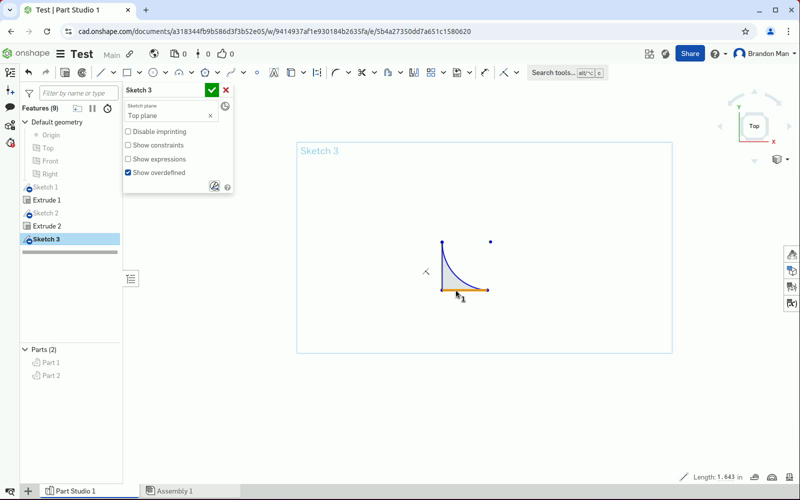
scroll(-6)
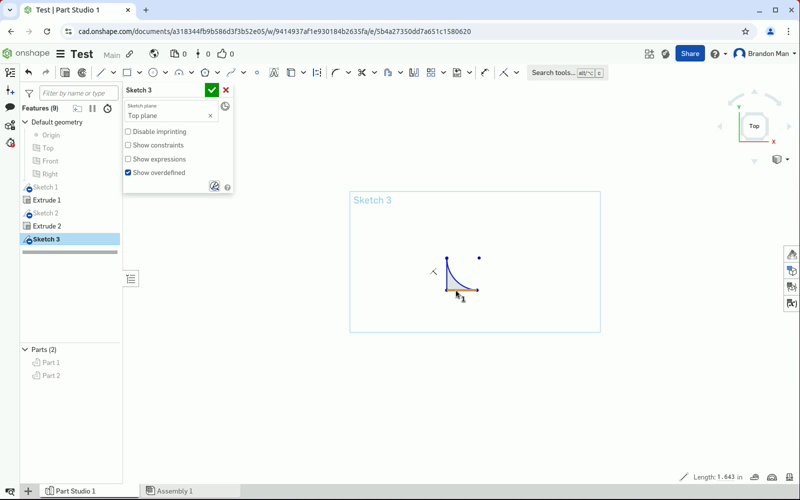
scroll(-6)
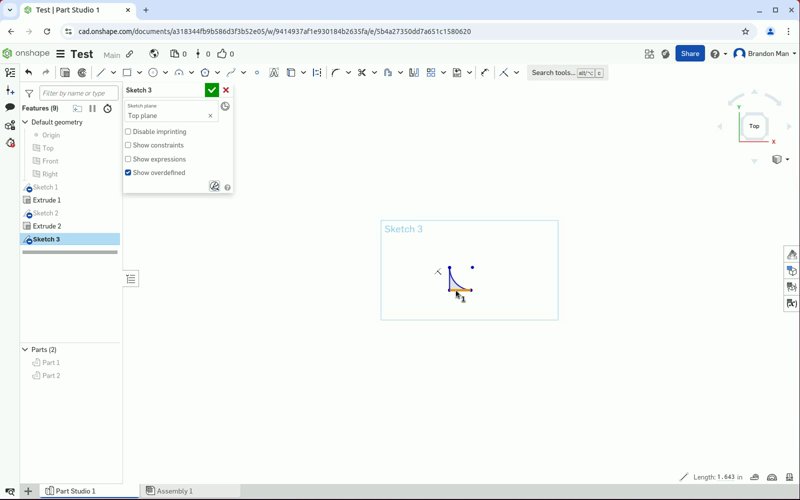
scroll(-6)
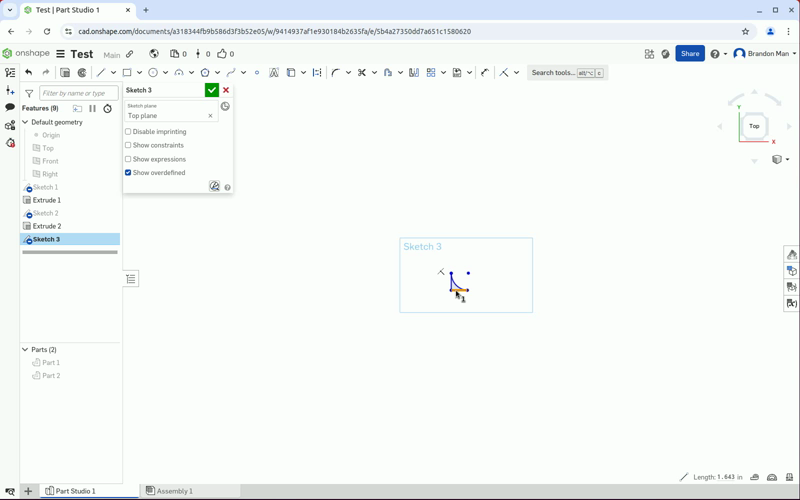
scroll(-6)
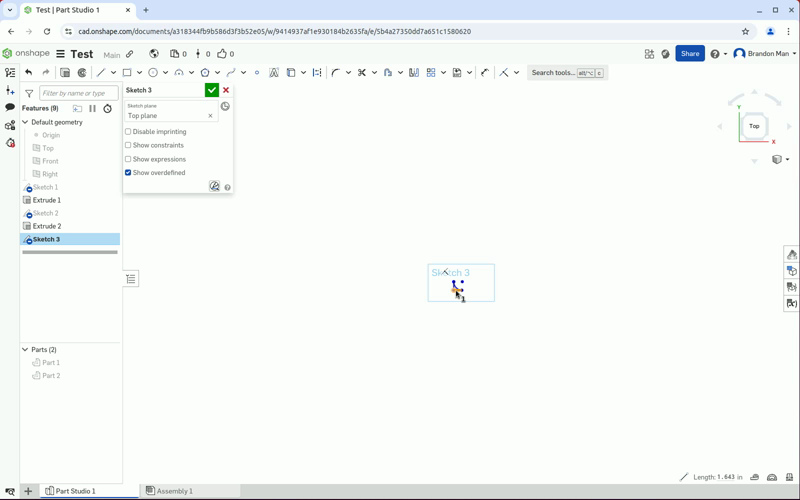
mouse_move(73, 352)
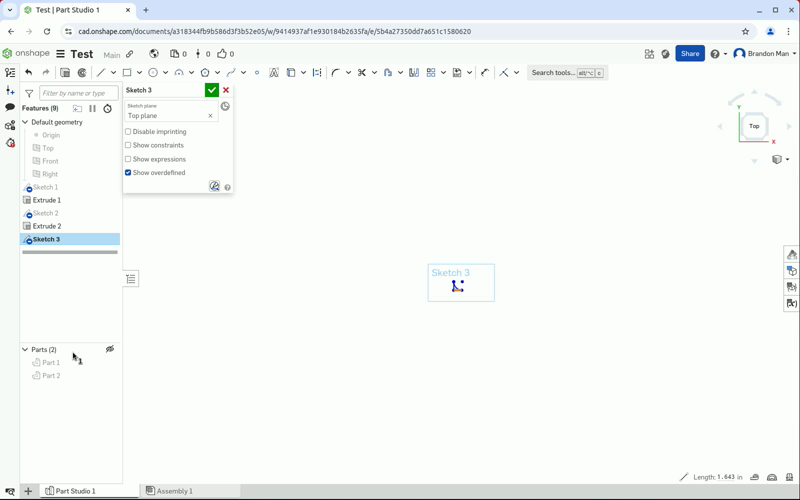
key(shift+y)
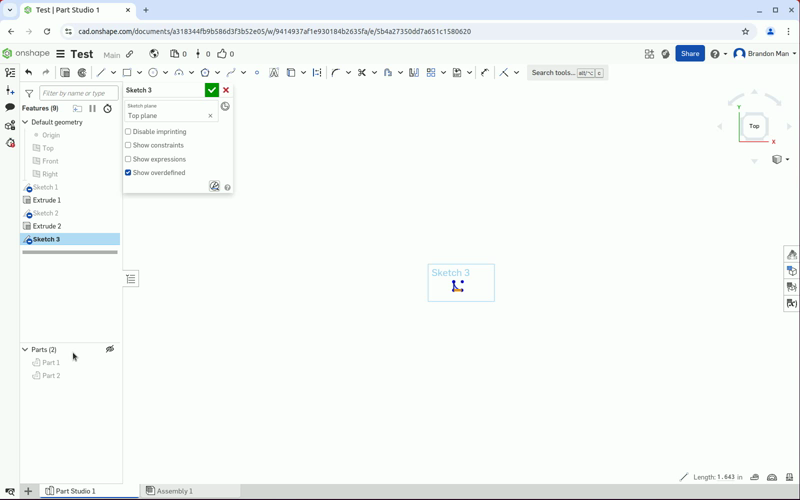
key(shift+e)
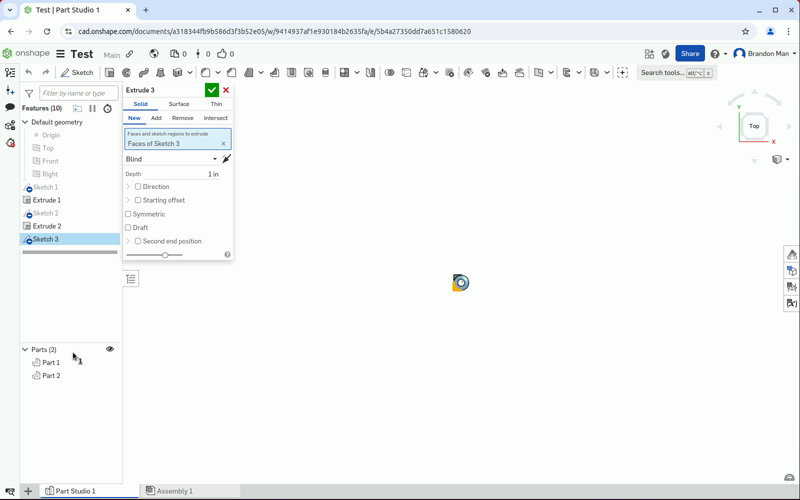
mouse_move(143, 106)
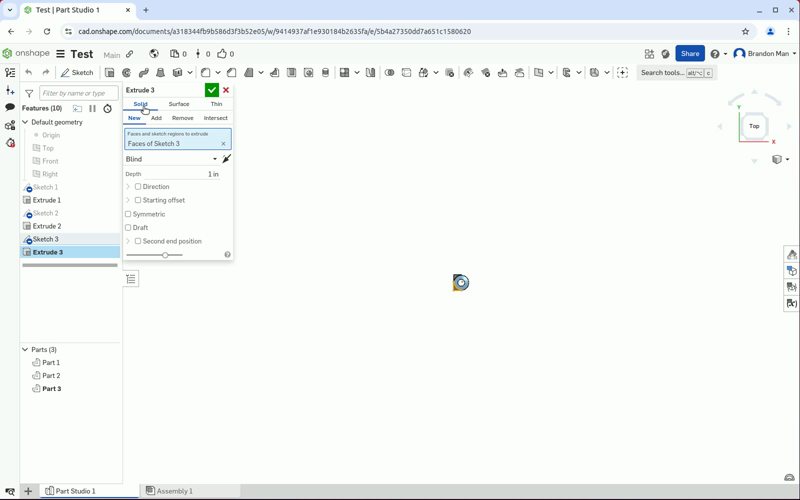
click(143, 106)
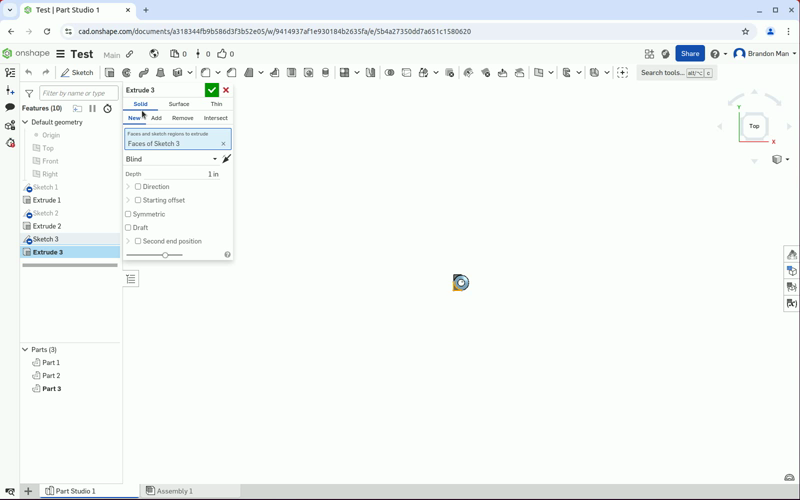
mouse_move(137, 120)
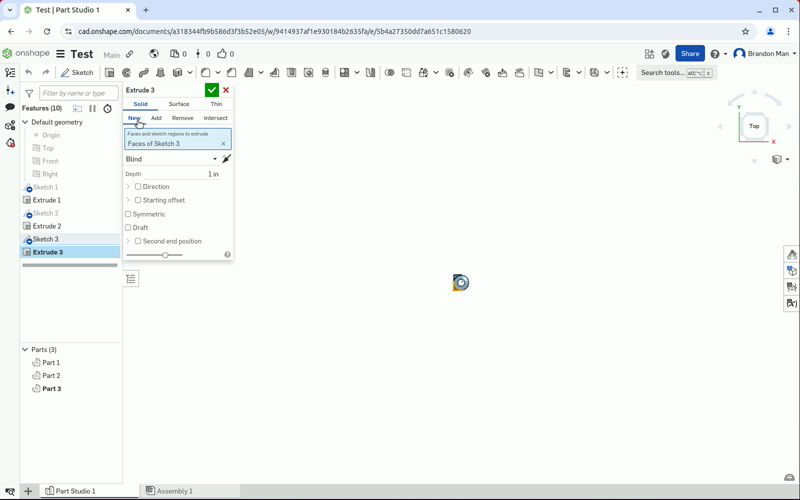
click(137, 120)
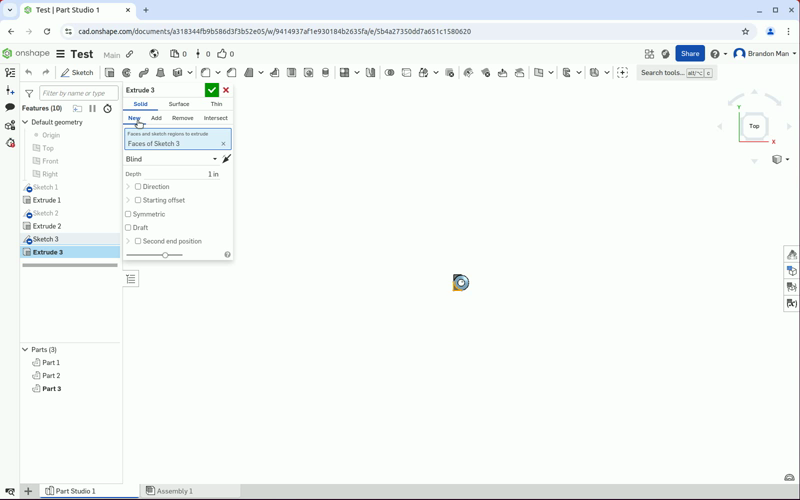
key(tab, 4)
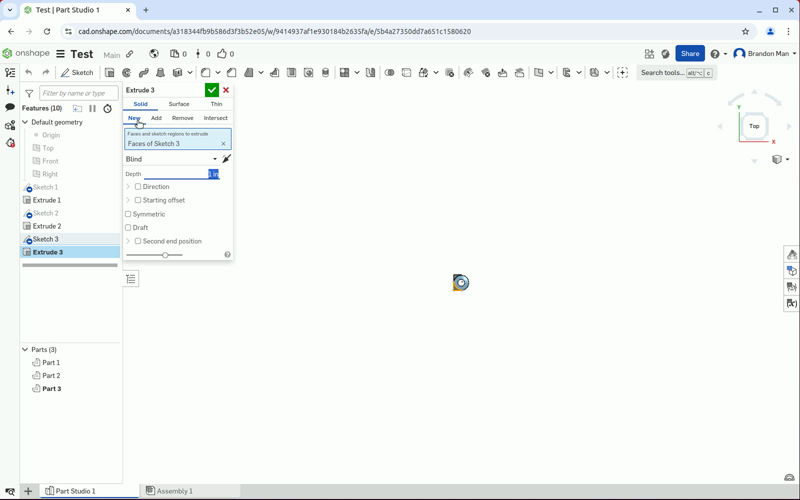
text(2.889)
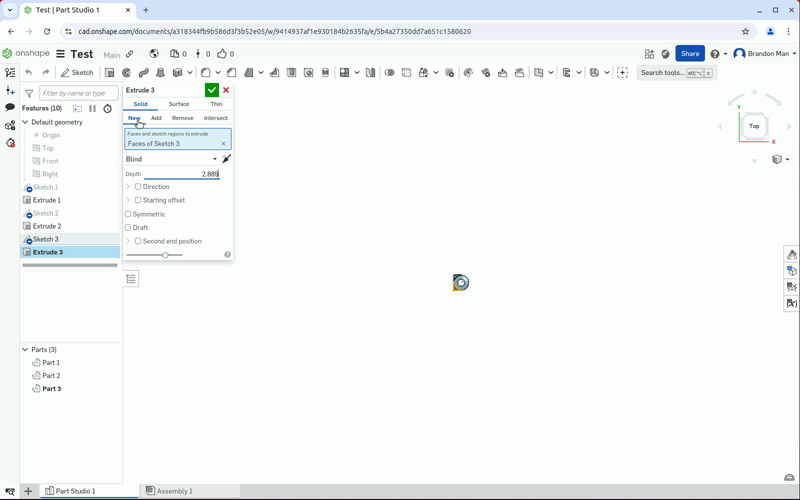
key(enter)
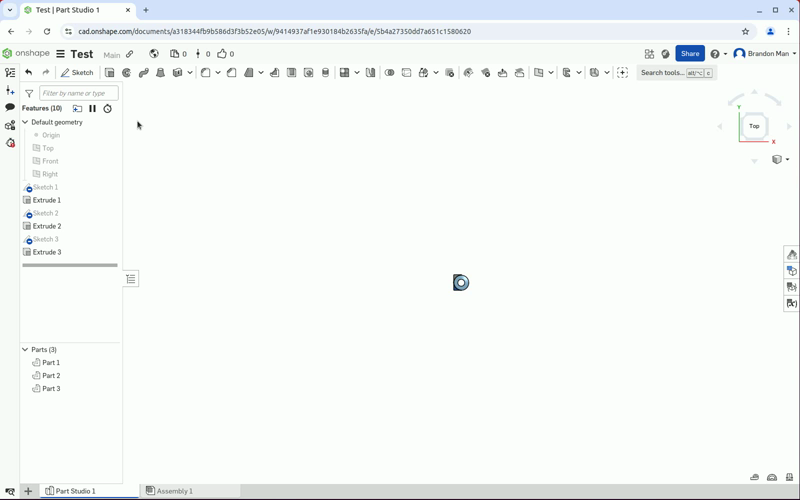
key(shift+h)
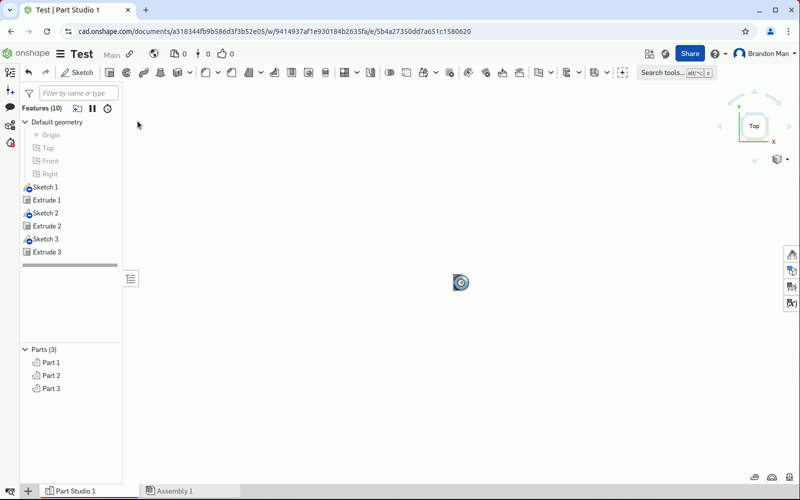
key(shift+h)
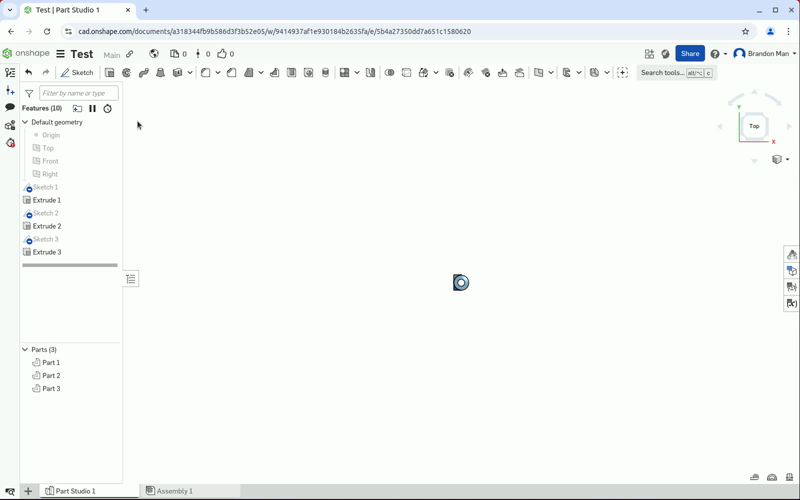
mouse_move(73, 189)
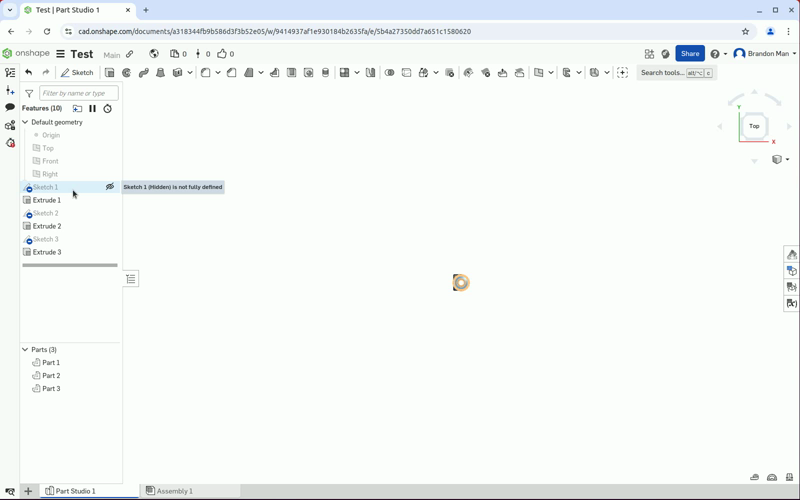
click(73, 189)
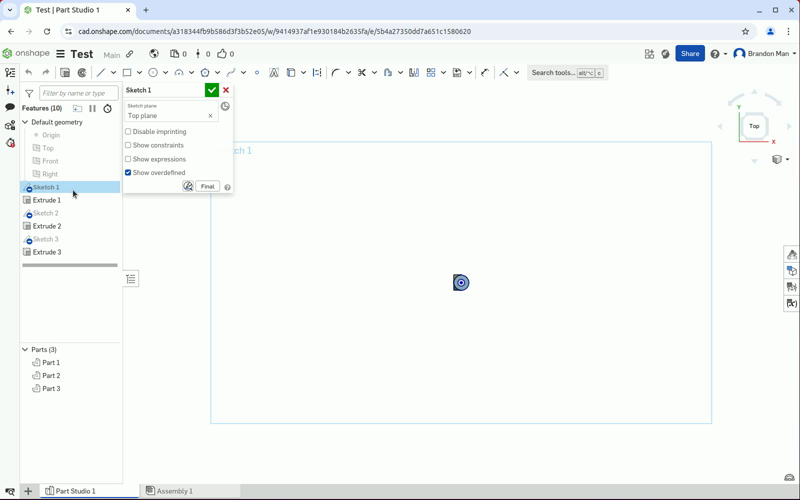
mouse_move(229, 92)
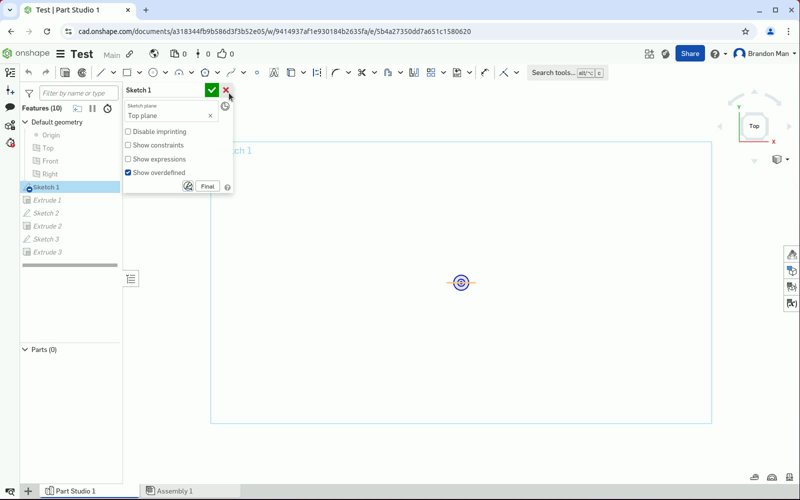
click(229, 92)
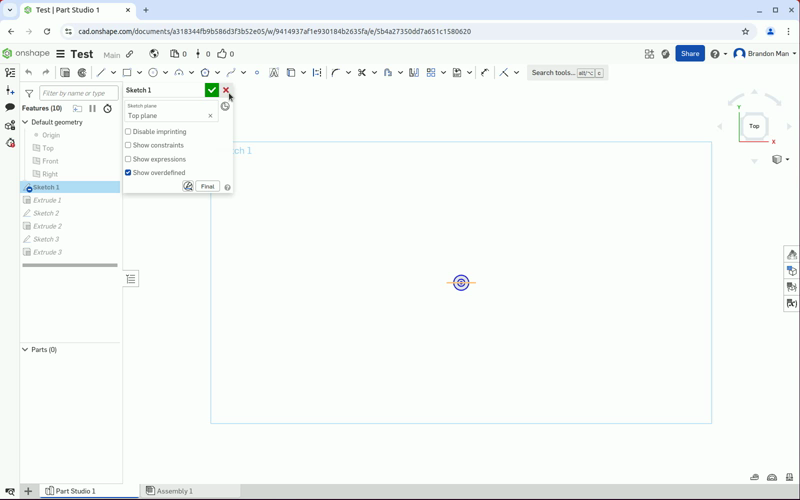
key(shift+s)
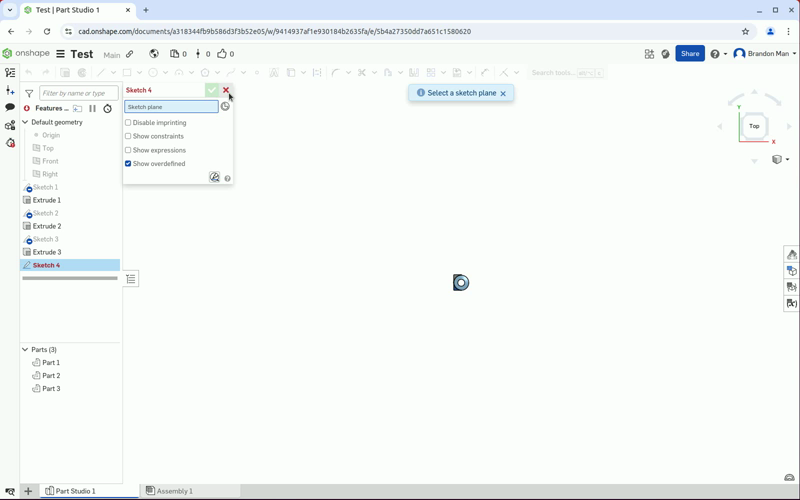
mouse_move(73, 150)
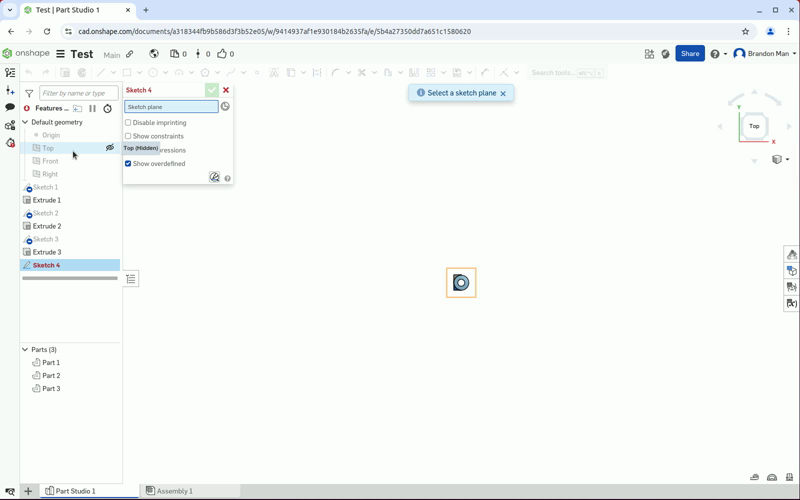
click(73, 150)
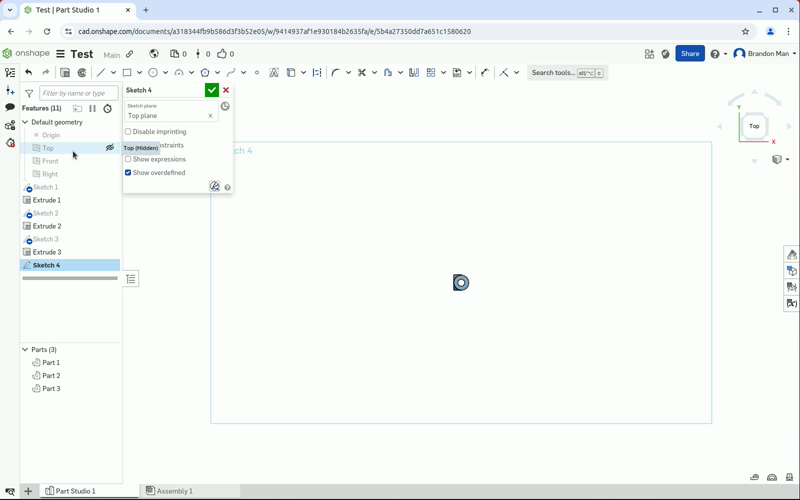
mouse_move(73, 352)
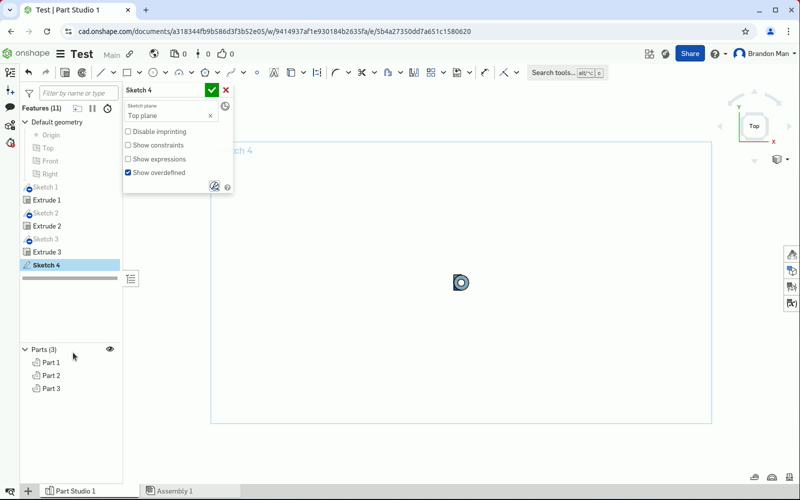
key(y)
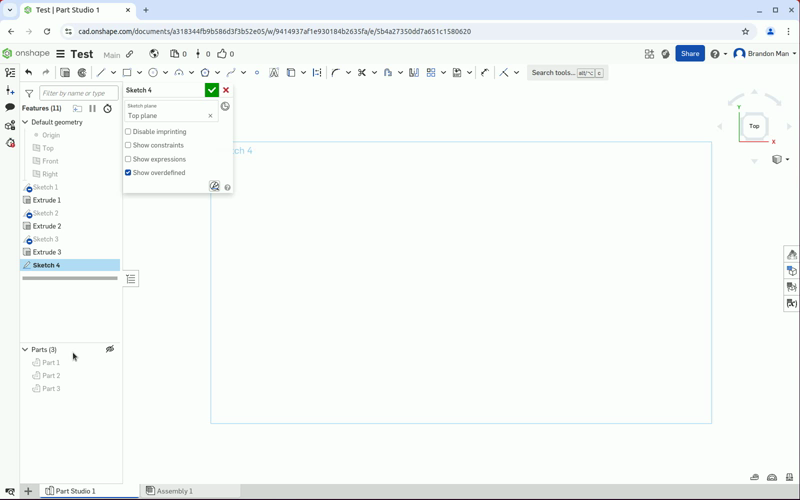
key(l)
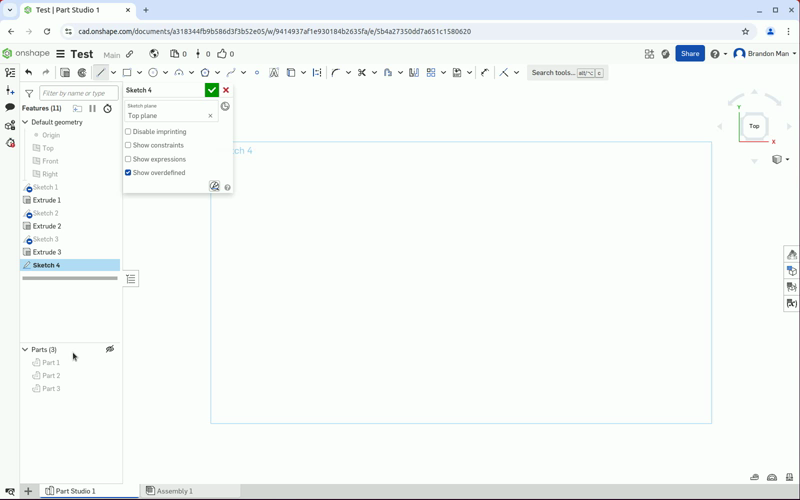
key_down(shift)
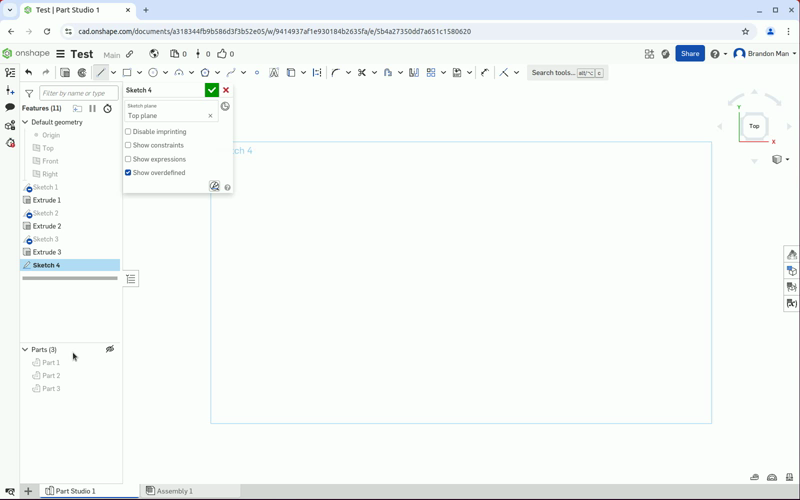
mouse_move(460, 290)
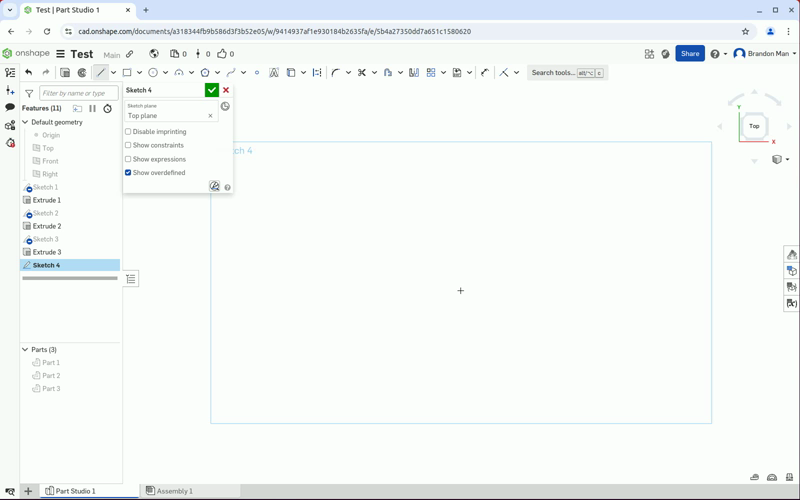
click(460, 290)
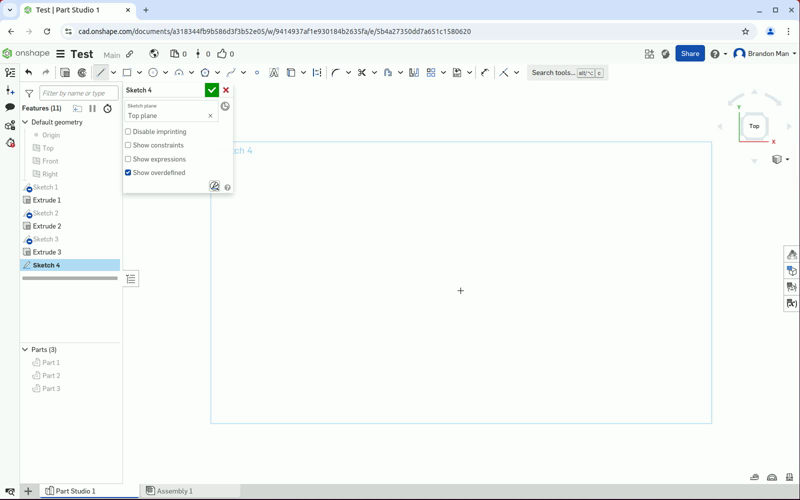
key_up(shift)
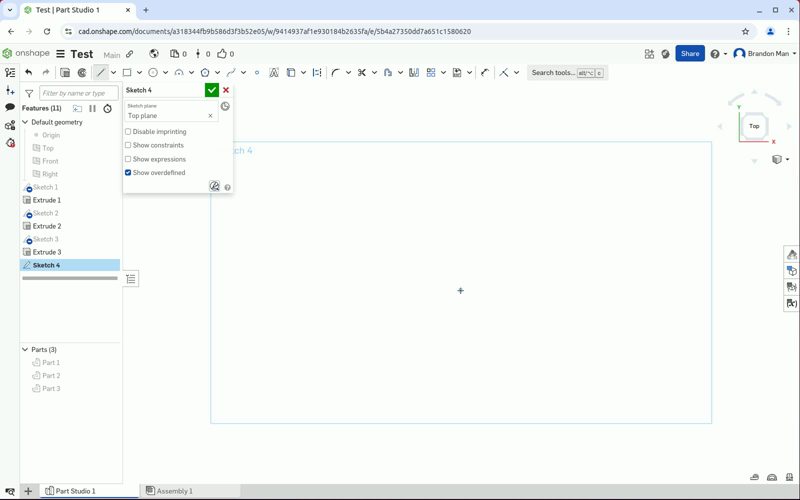
key_down(shift)
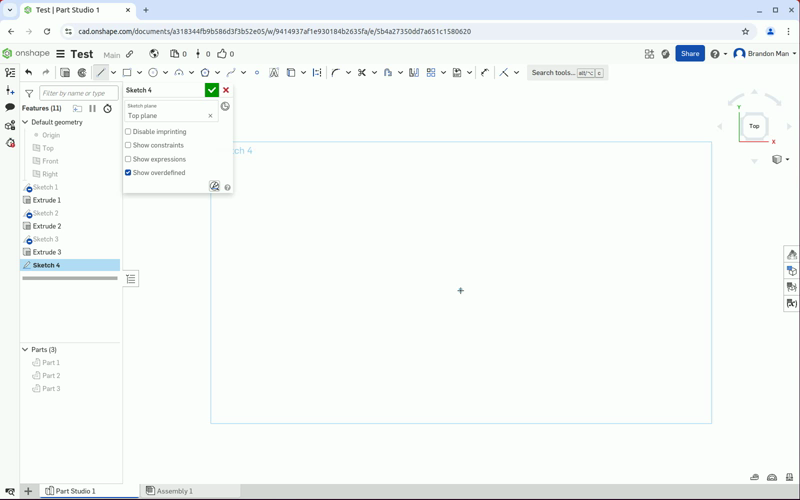
mouse_move(490, 290)
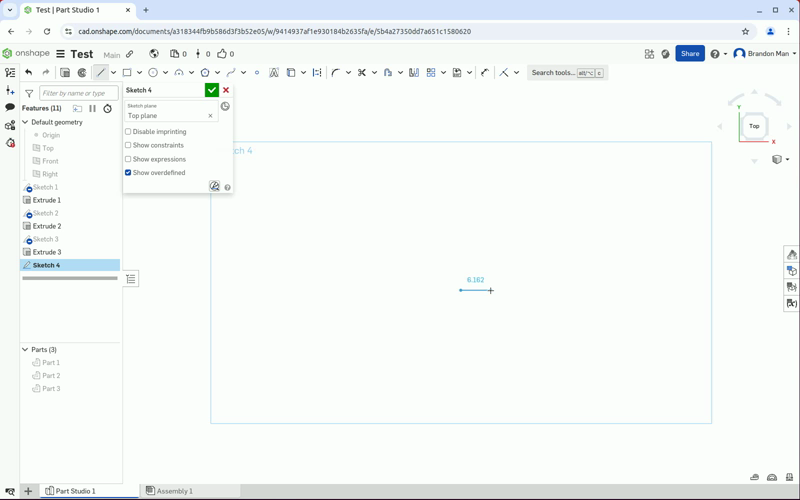
mouse_move(468, 290)
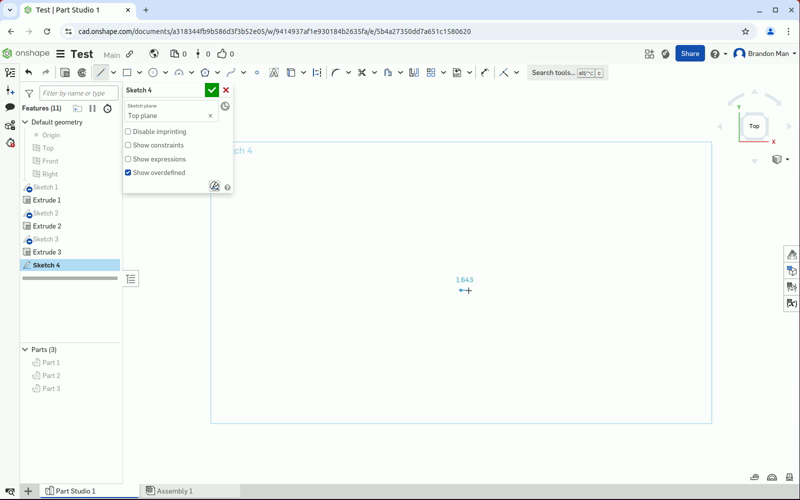
click(468, 290)
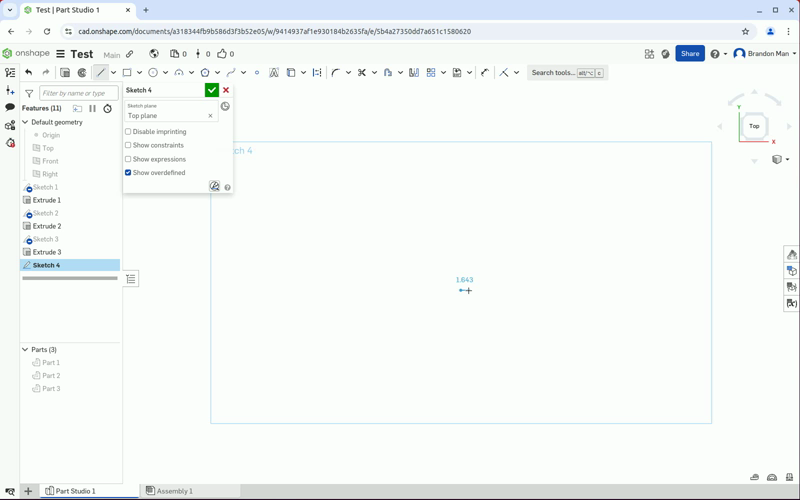
key_up(shift)
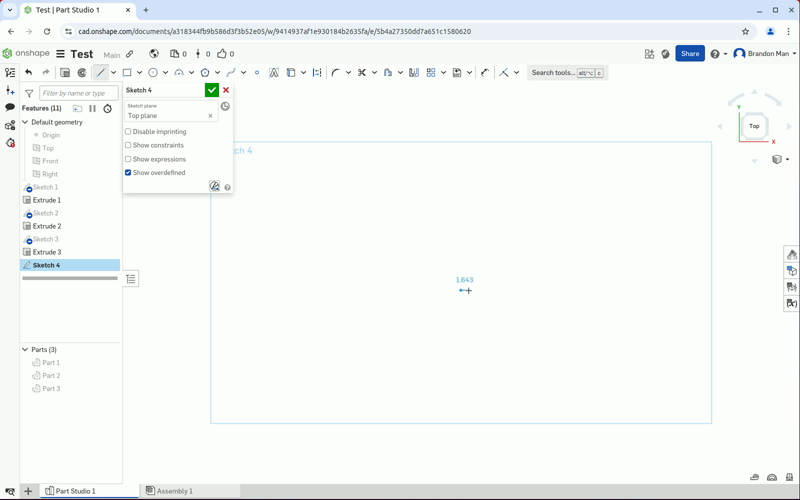
key_down(shift)
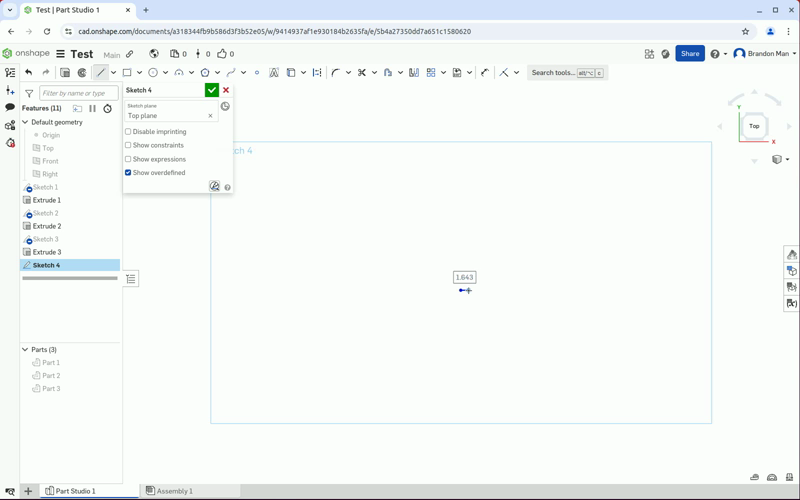
mouse_move(498, 290)
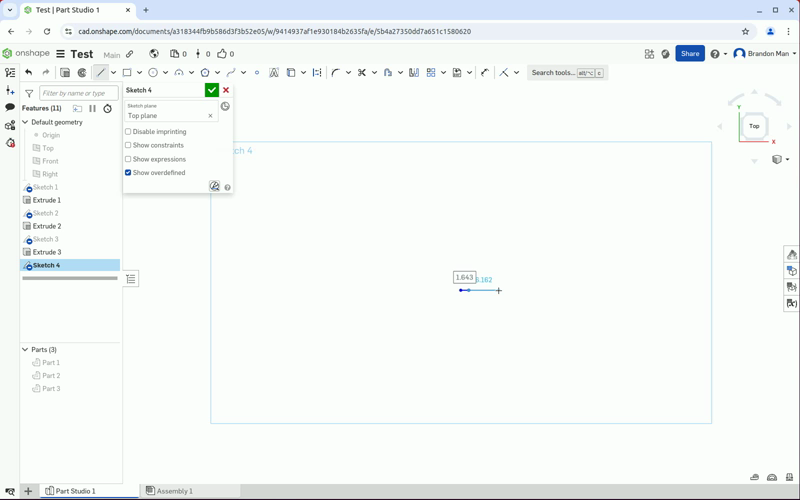
mouse_move(468, 281)
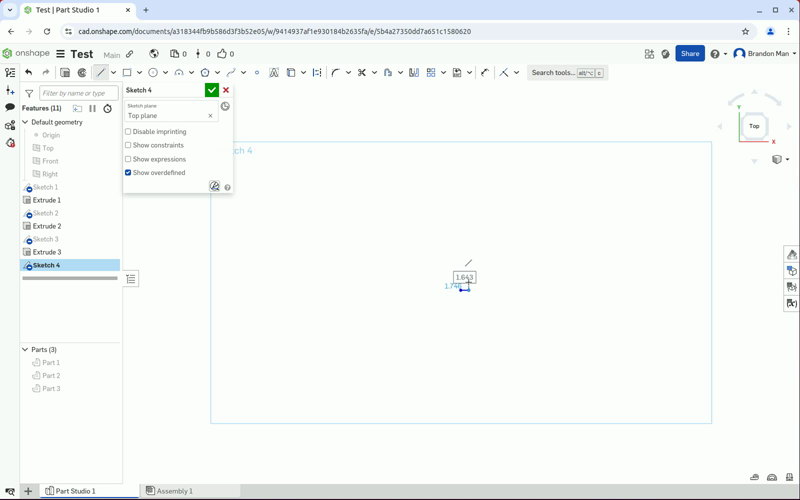
click(468, 281)
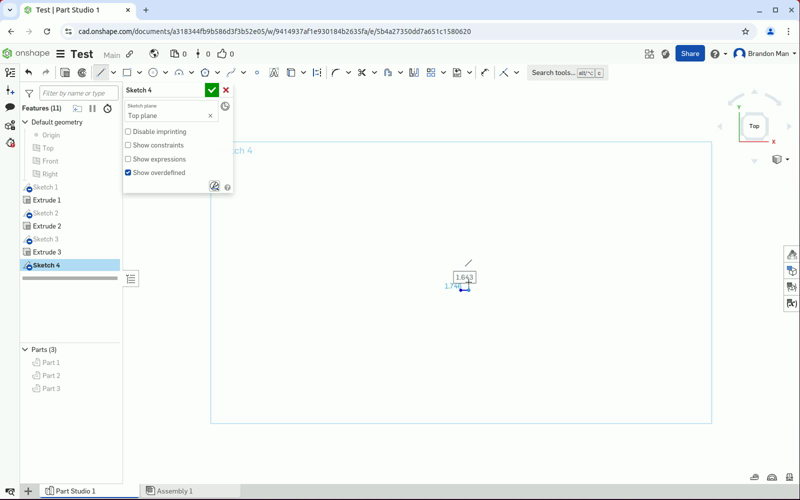
key_up(shift)
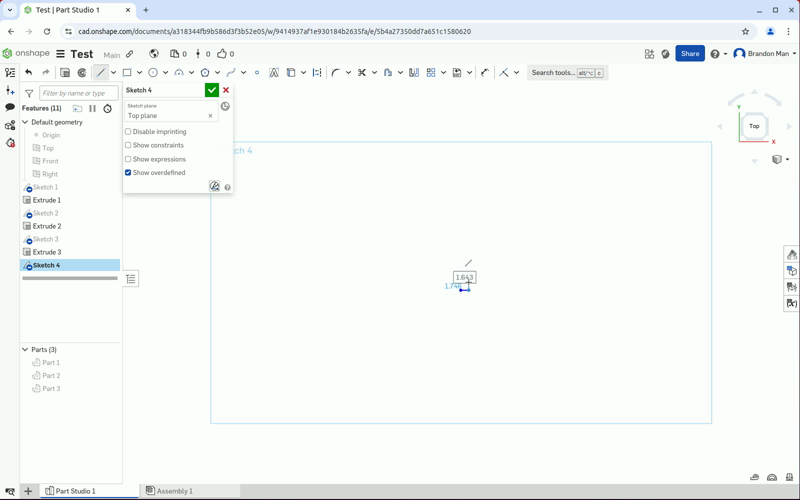
key(esc)
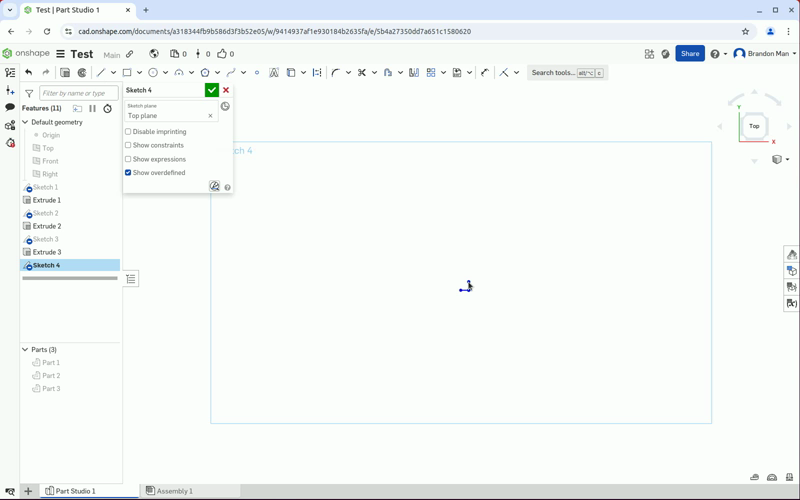
key(a)
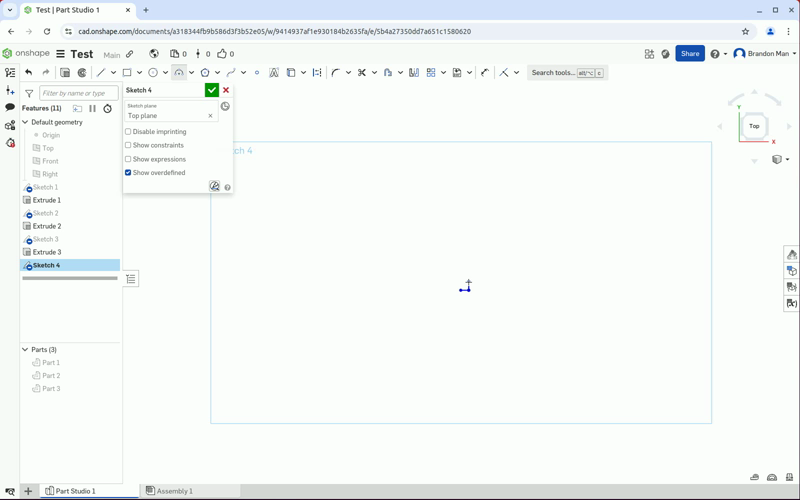
mouse_move(468, 281)
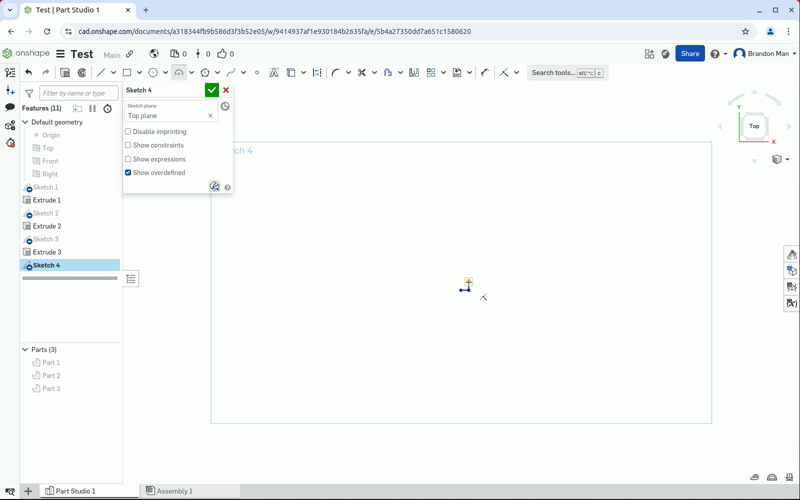
click(468, 281)
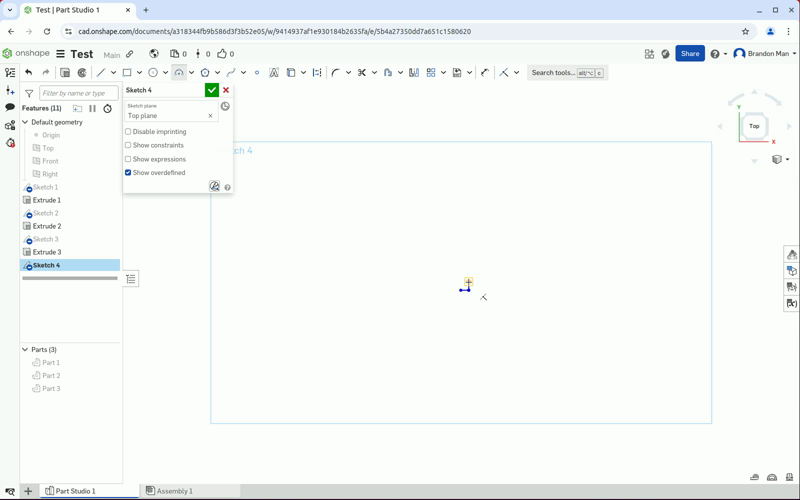
mouse_move(460, 290)
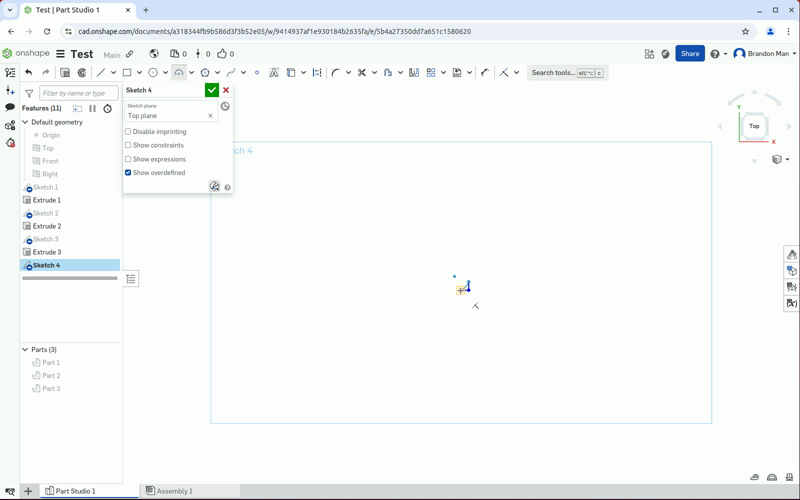
click(460, 290)
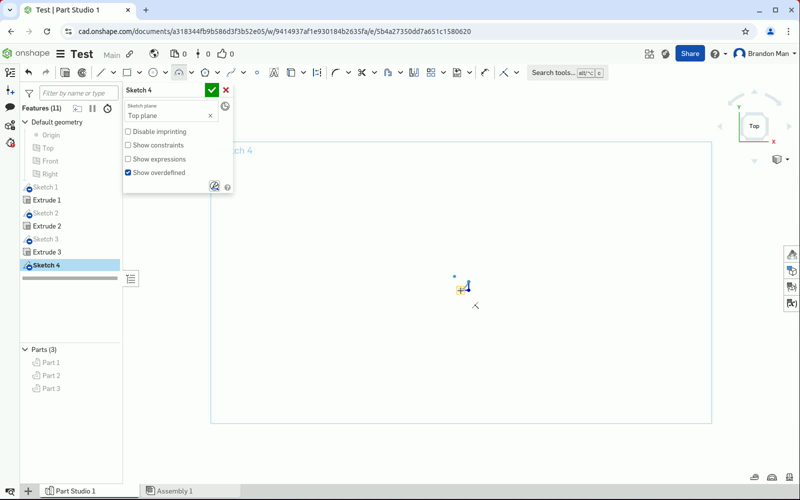
key_down(shift)
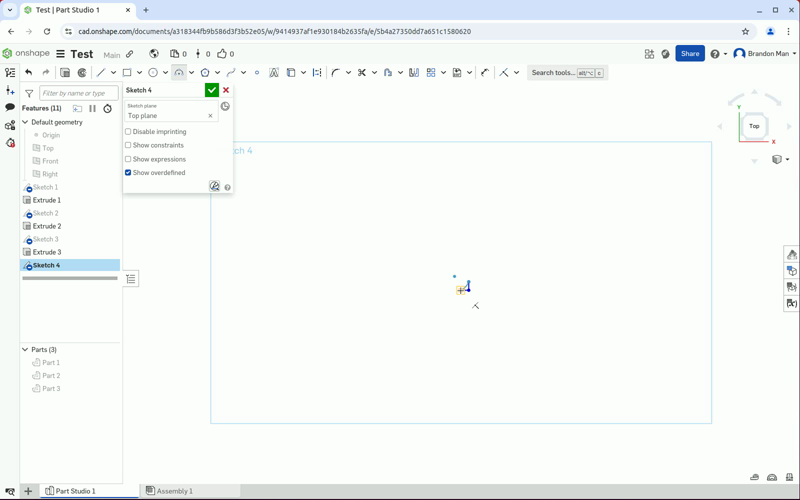
mouse_move(466, 287)
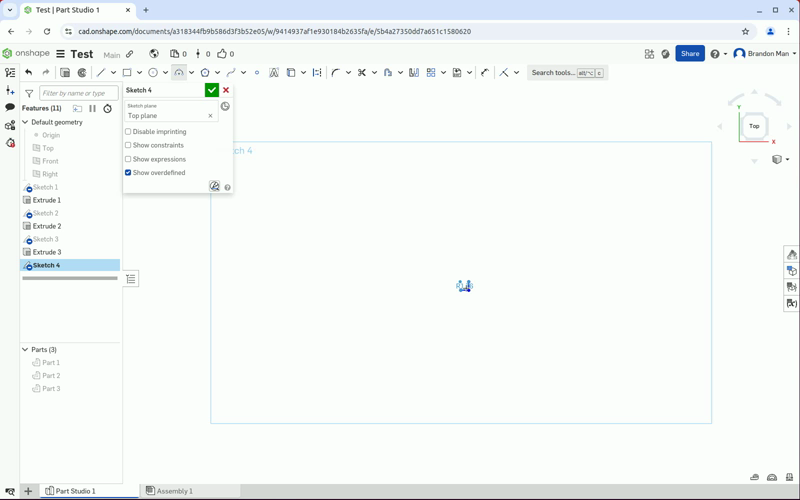
scroll(6)
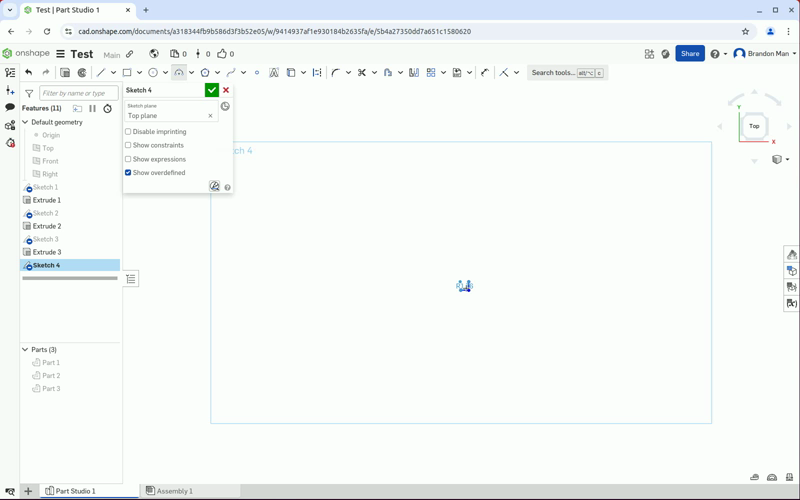
scroll(6)
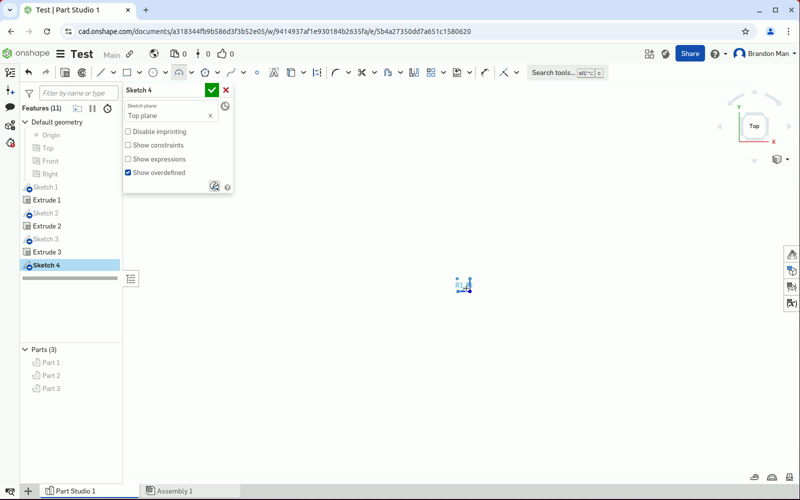
scroll(6)
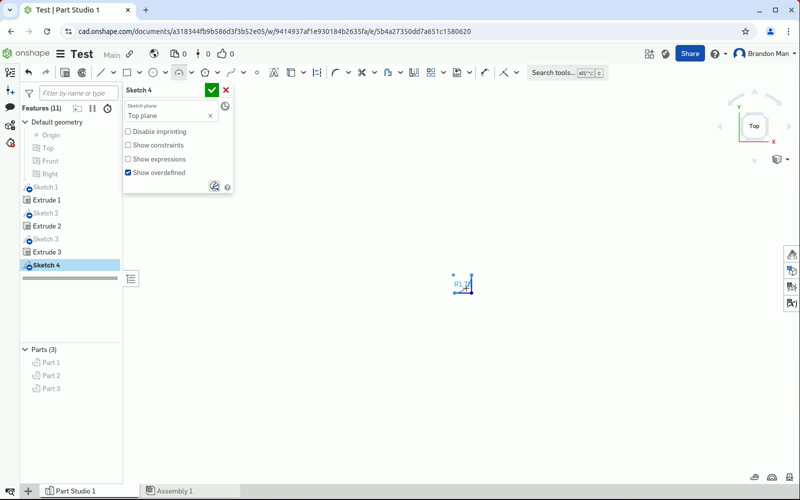
scroll(6)
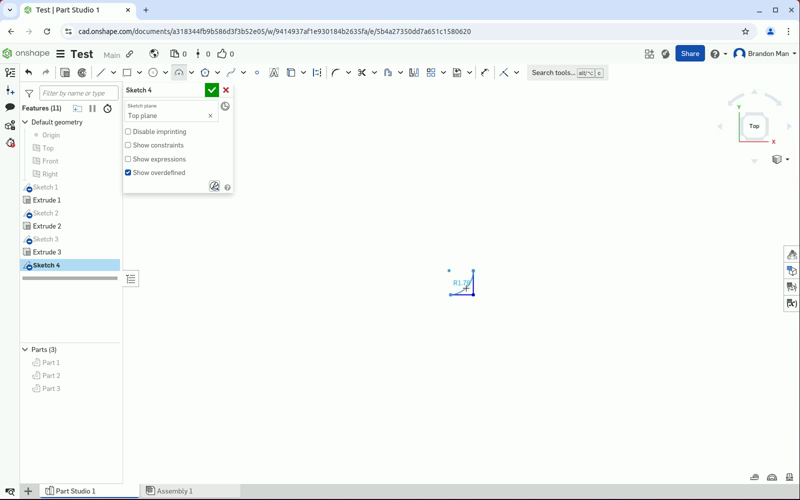
scroll(6)
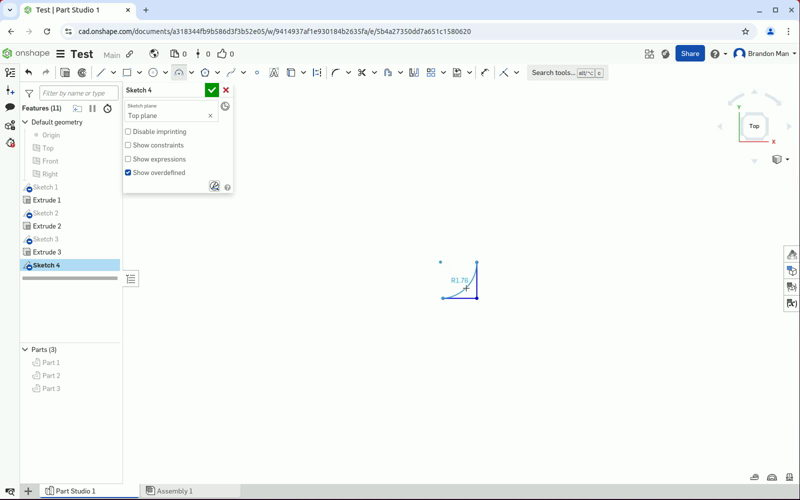
scroll(6)
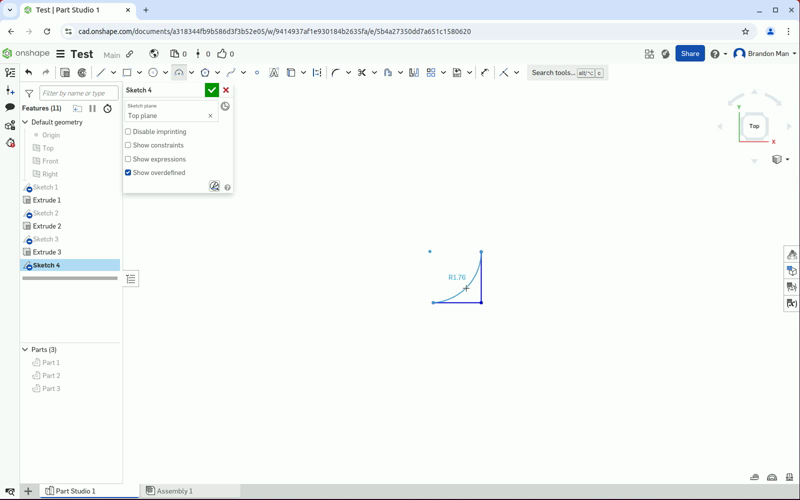
scroll(6)
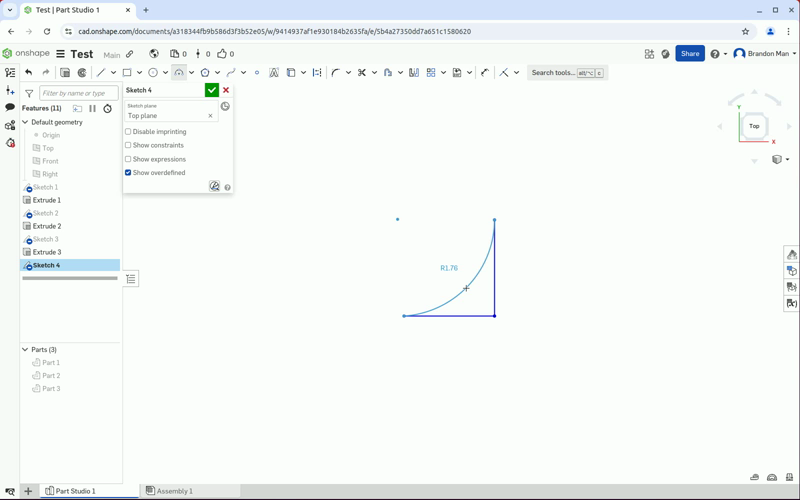
click(466, 287)
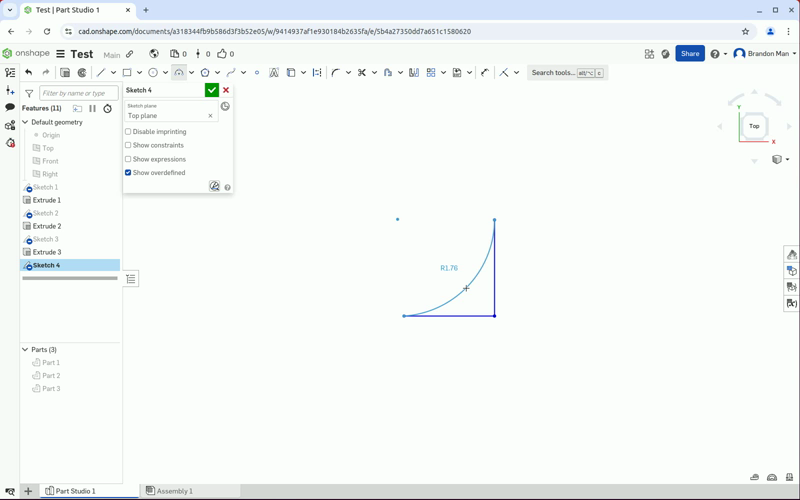
scroll(-6)
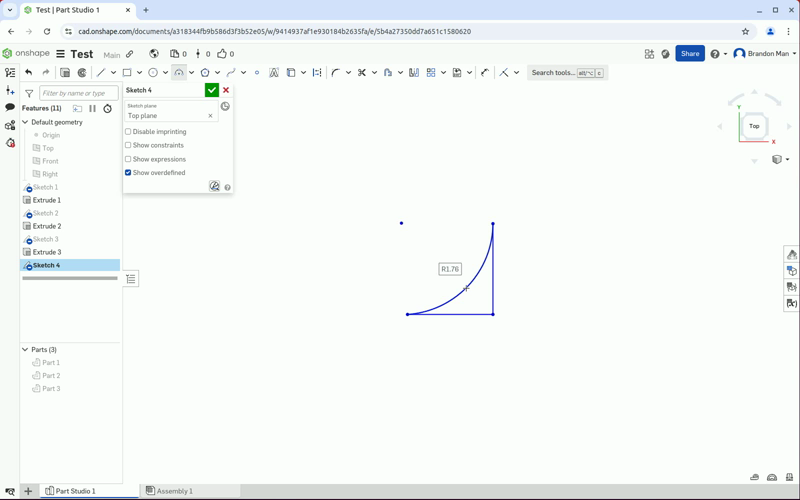
scroll(-6)
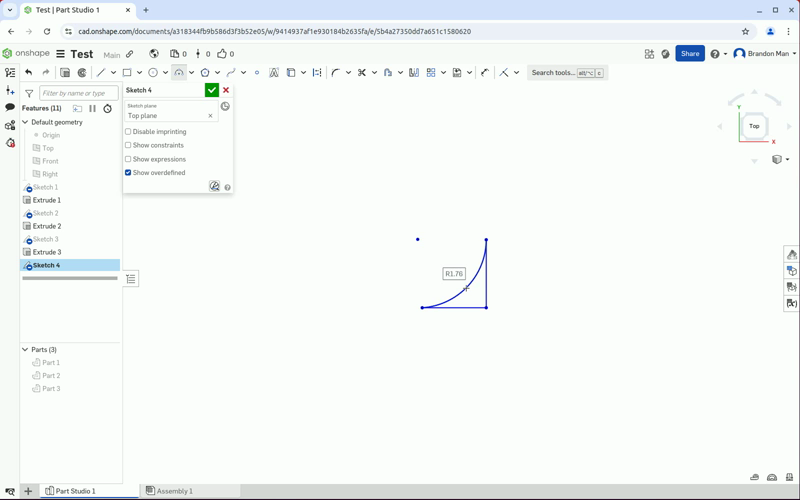
scroll(-6)
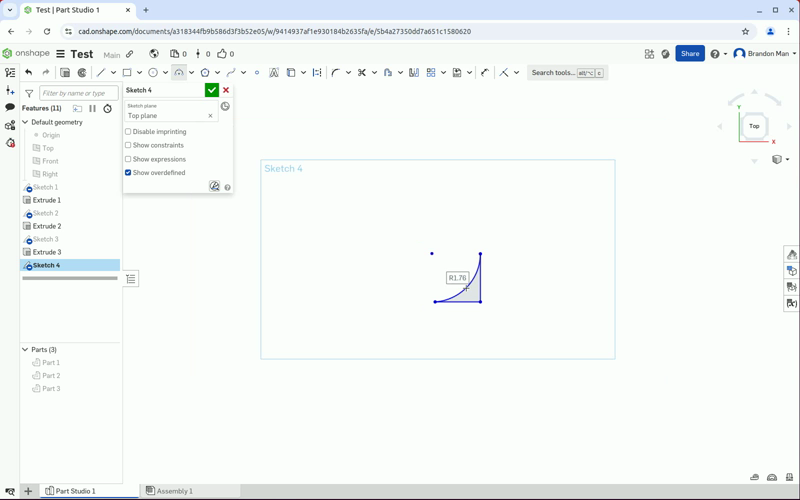
scroll(-6)
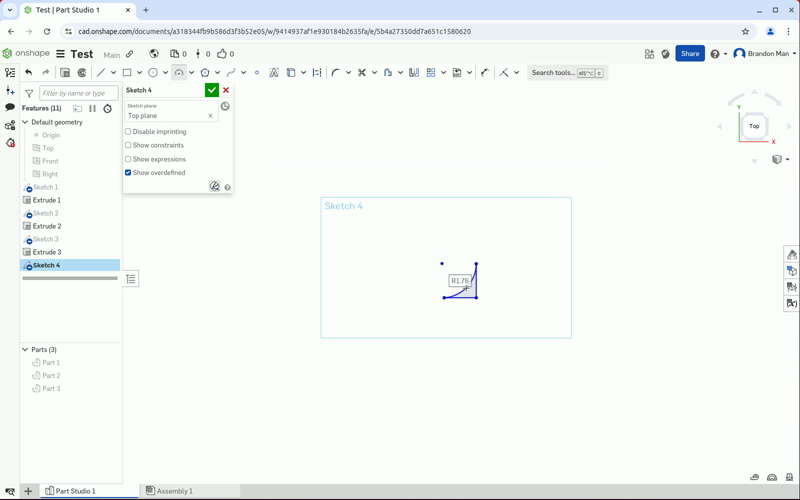
scroll(-6)
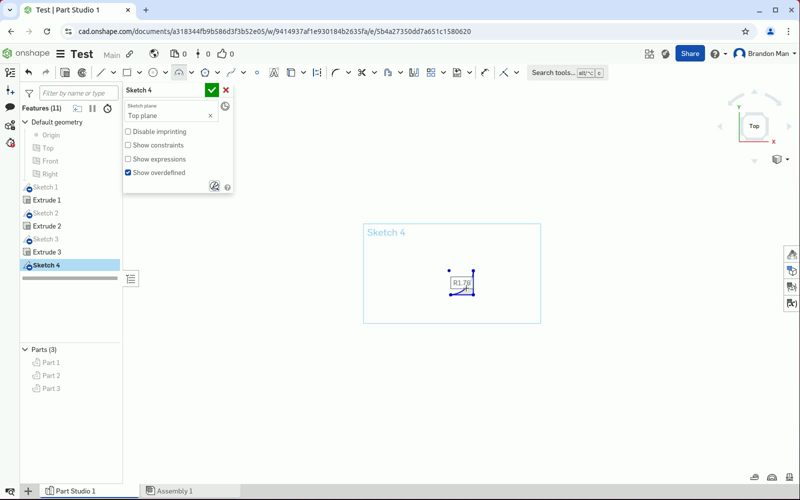
scroll(-6)
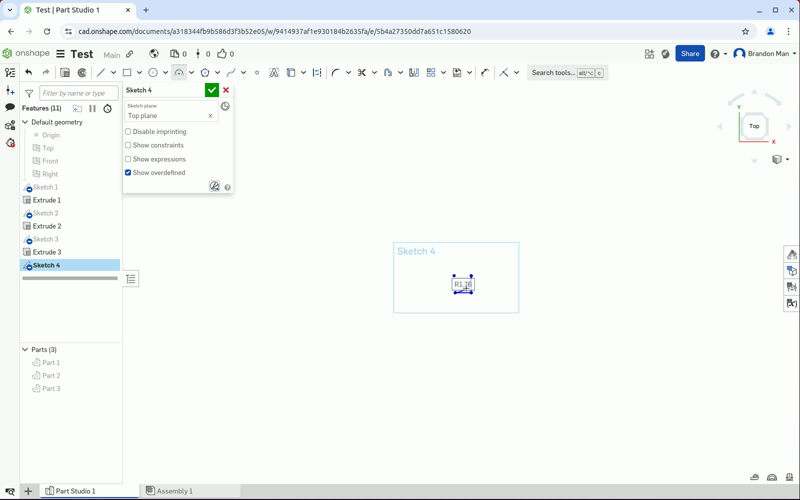
scroll(-6)
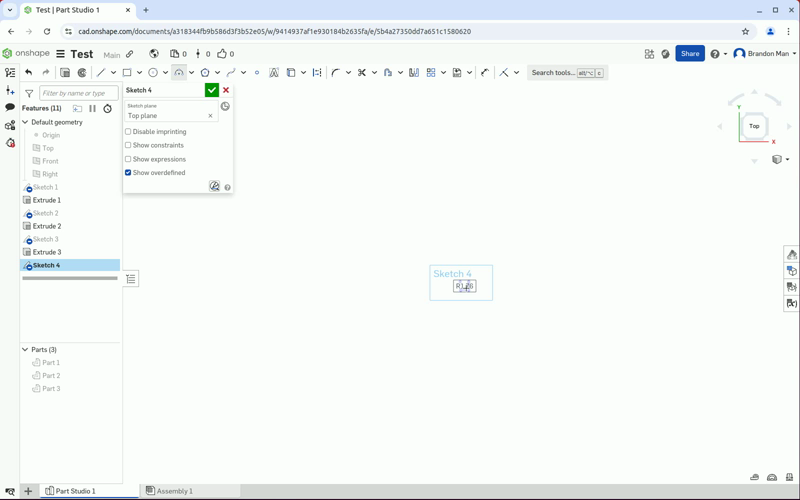
key_up(shift)
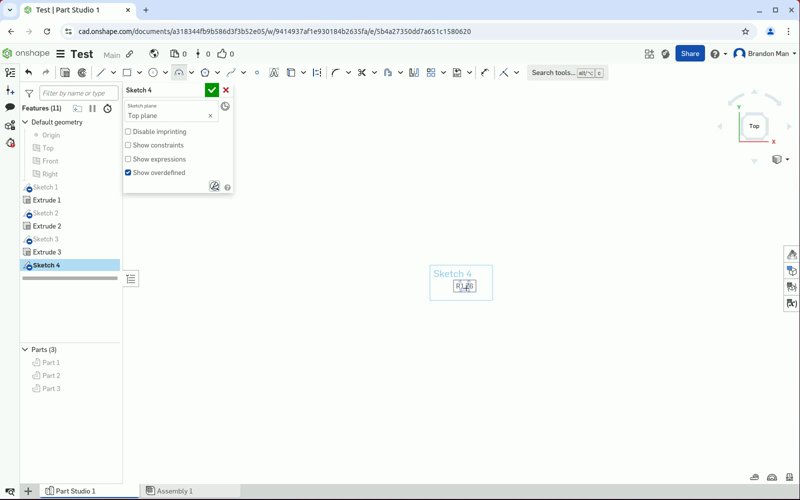
key(esc)
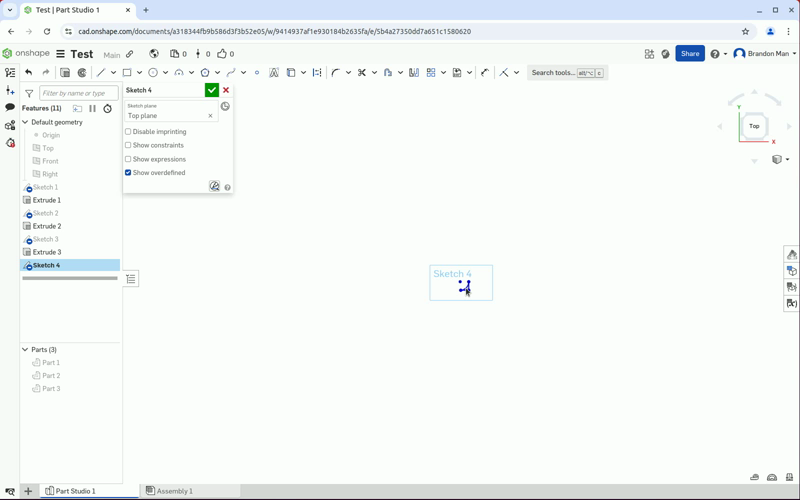
mouse_move(466, 288)
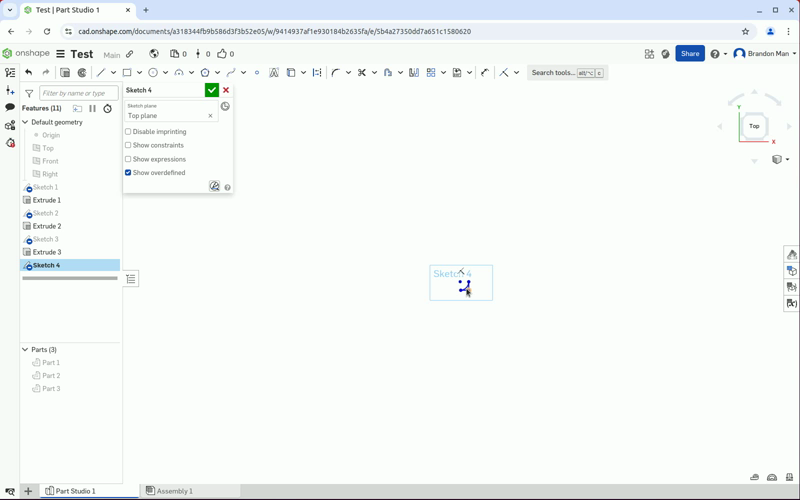
scroll(6)
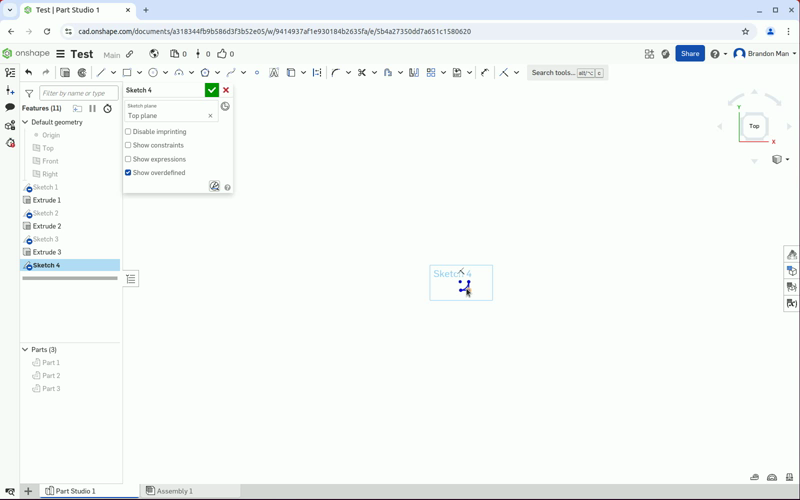
scroll(6)
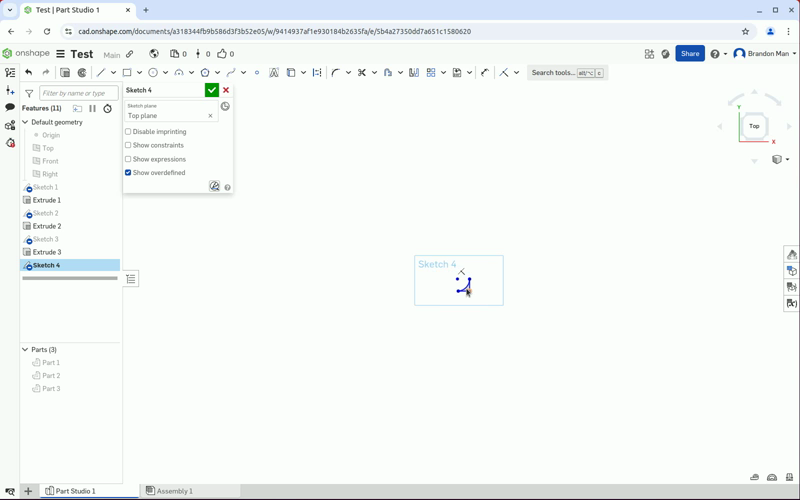
scroll(6)
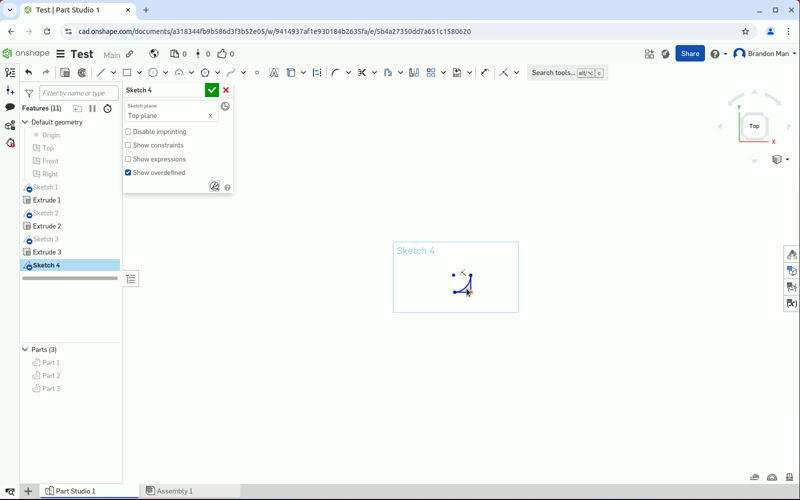
scroll(6)
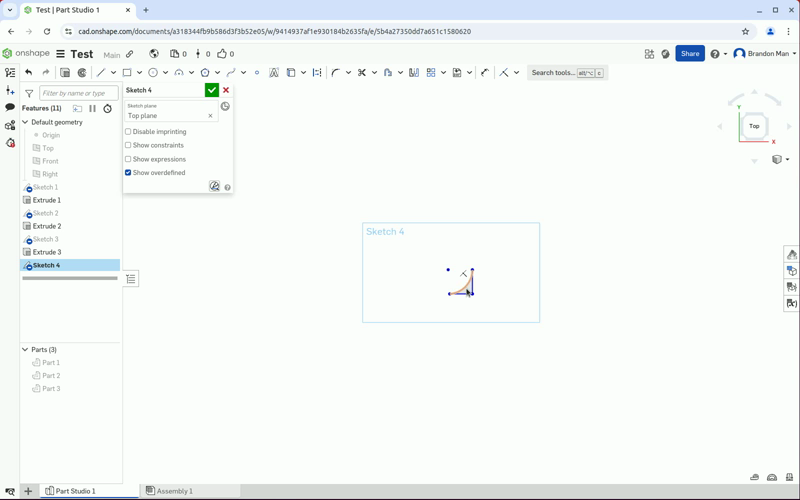
scroll(6)
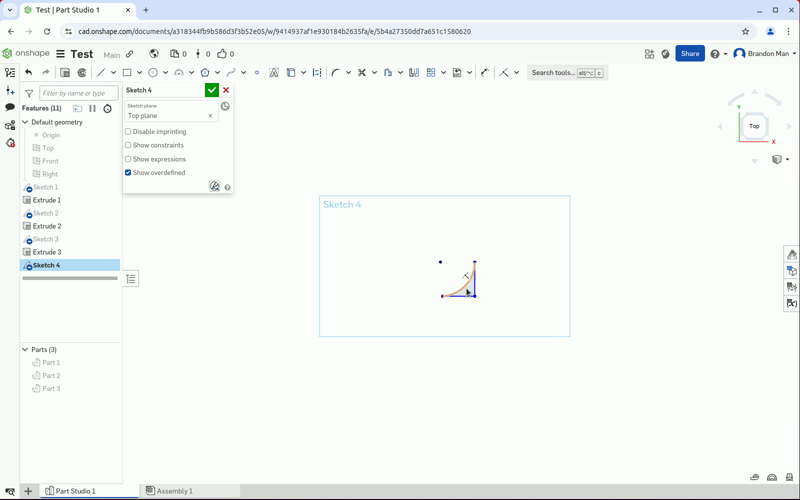
scroll(6)
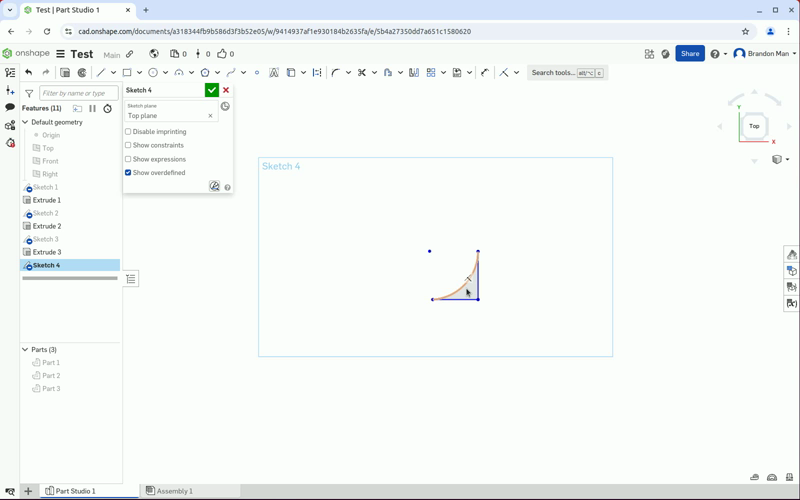
scroll(6)
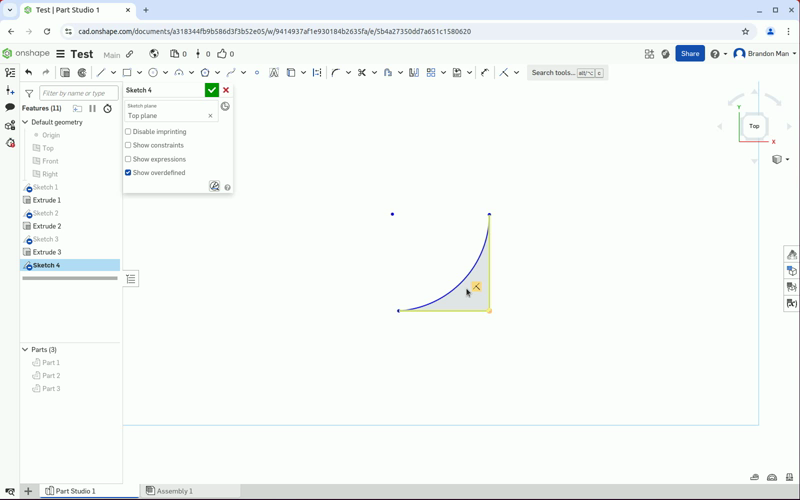
click(466, 288)
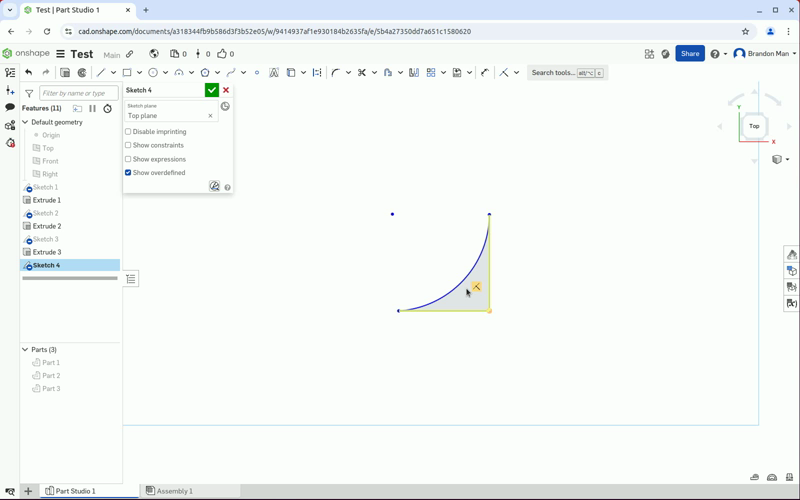
scroll(-6)
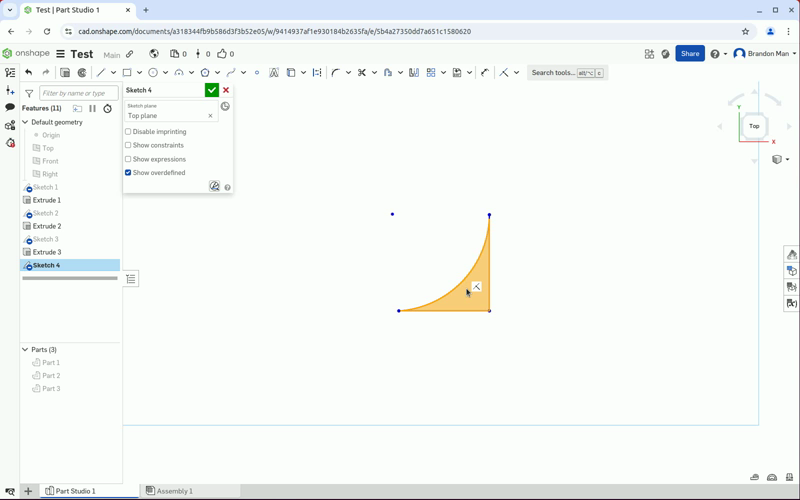
scroll(-6)
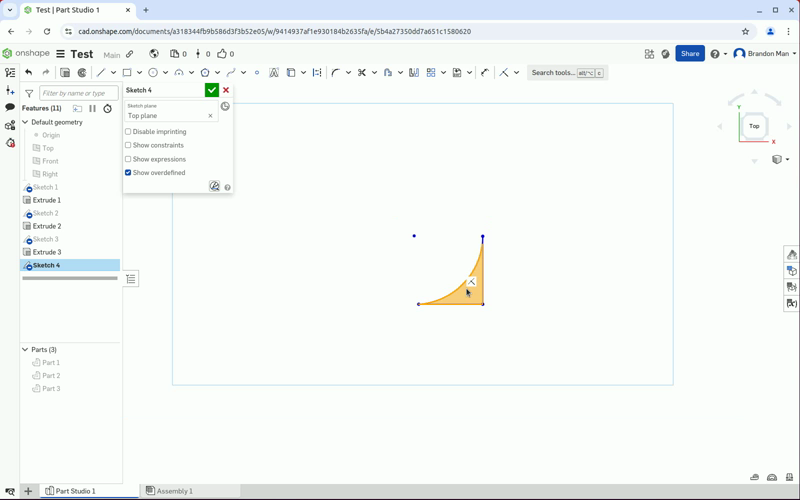
scroll(-6)
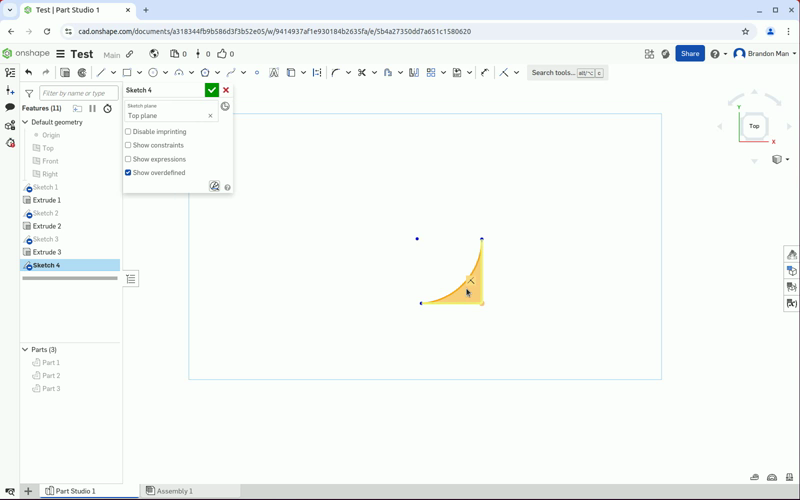
scroll(-6)
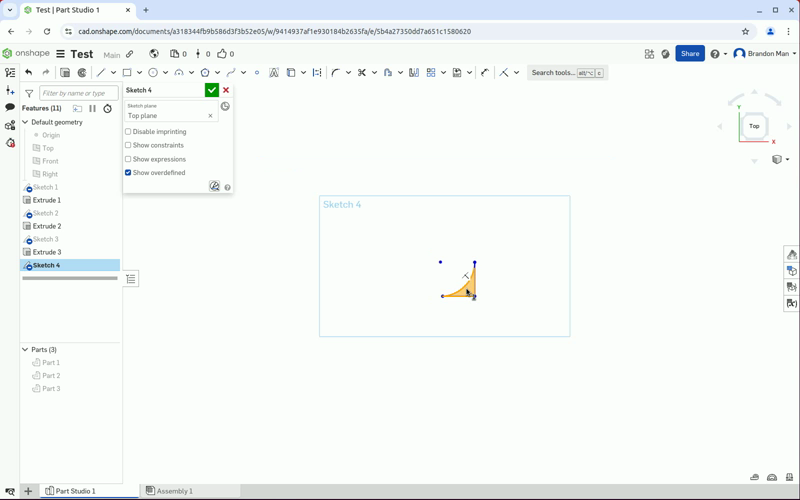
scroll(-6)
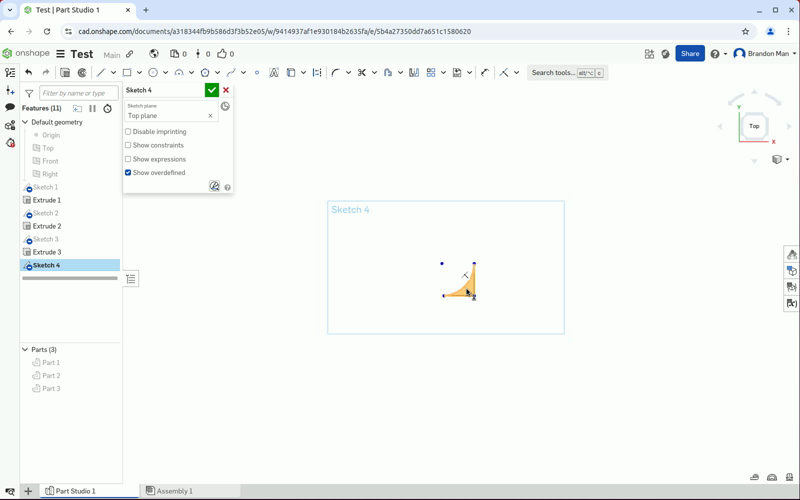
scroll(-6)
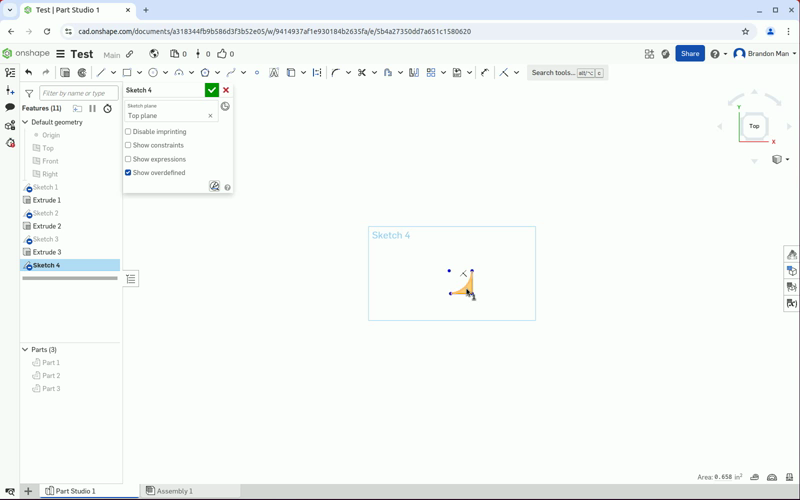
scroll(-6)
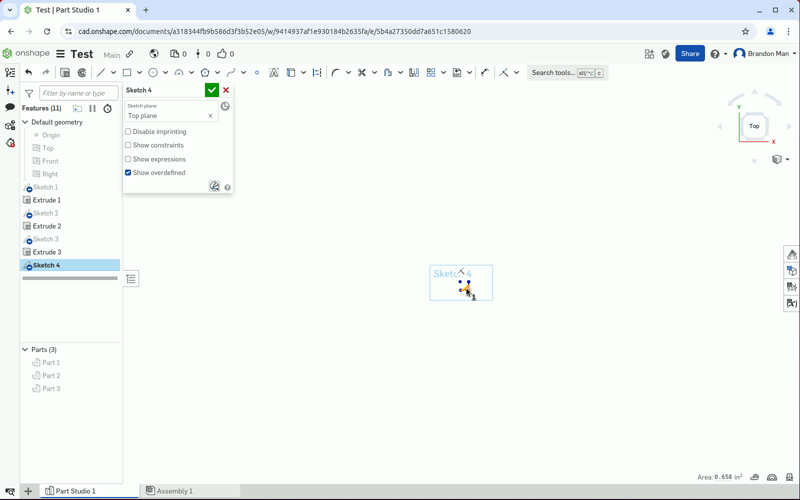
mouse_move(73, 352)
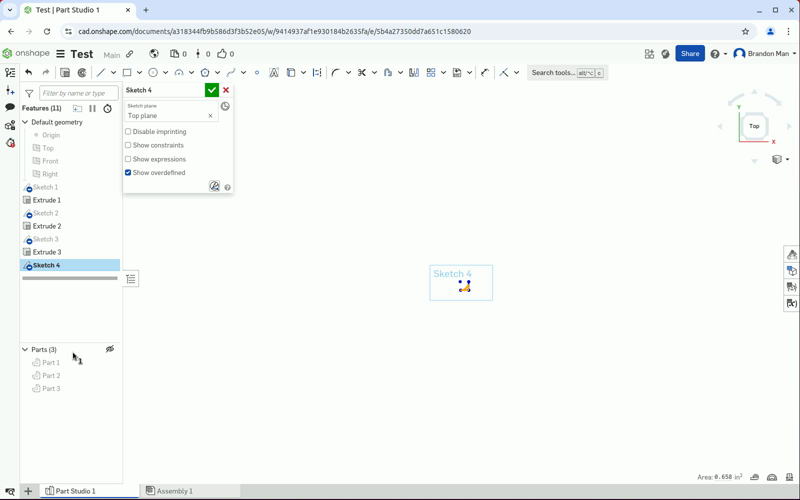
key(shift+y)
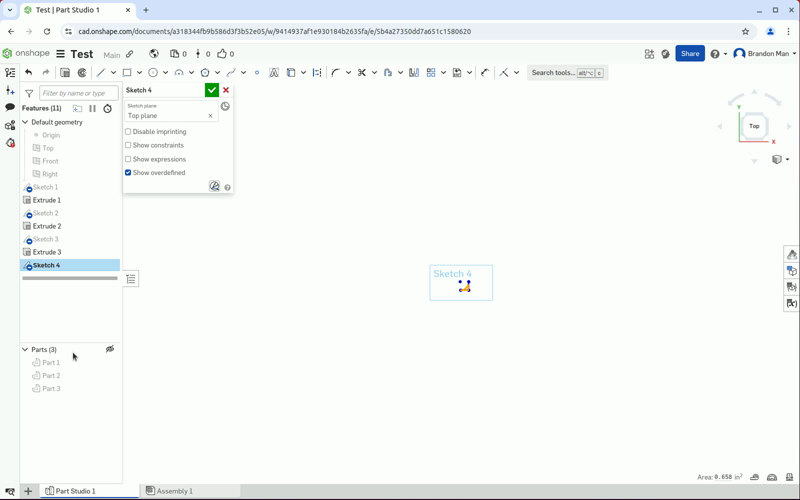
key(shift+e)
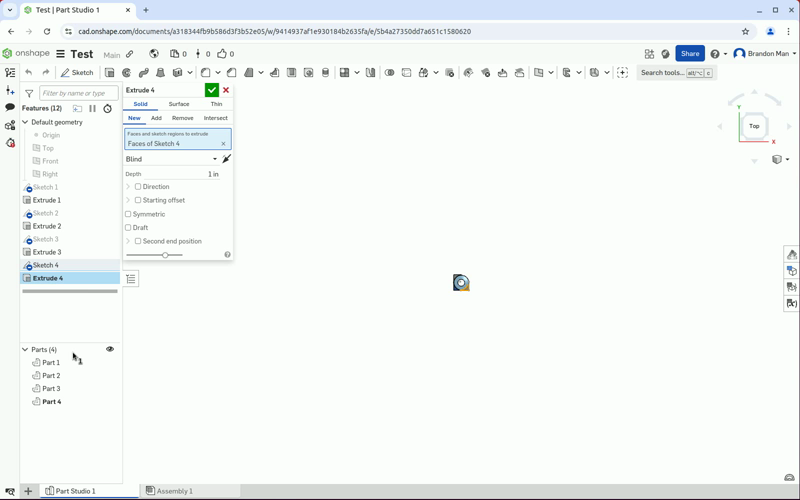
mouse_move(143, 106)
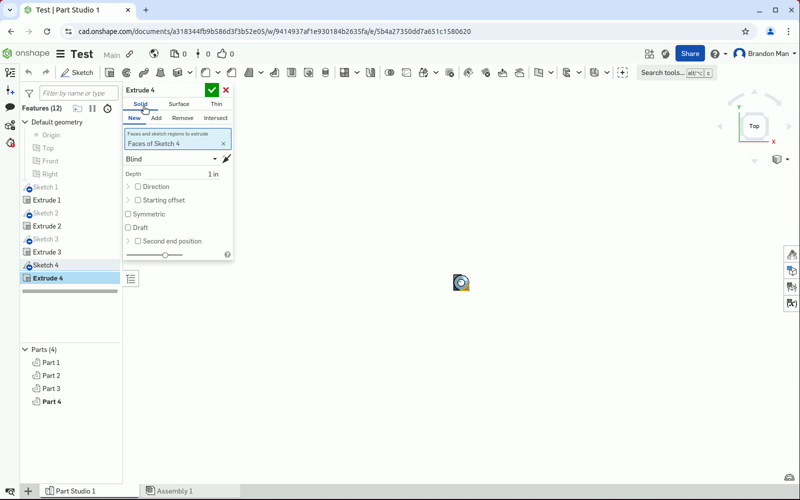
click(143, 106)
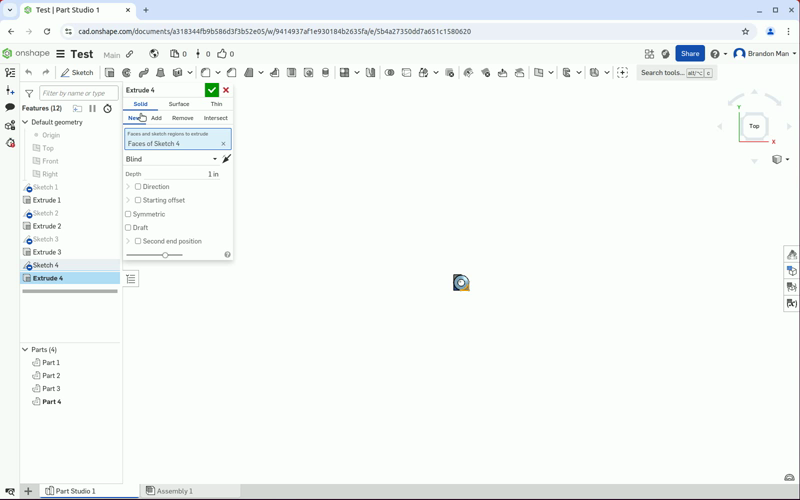
mouse_move(137, 120)
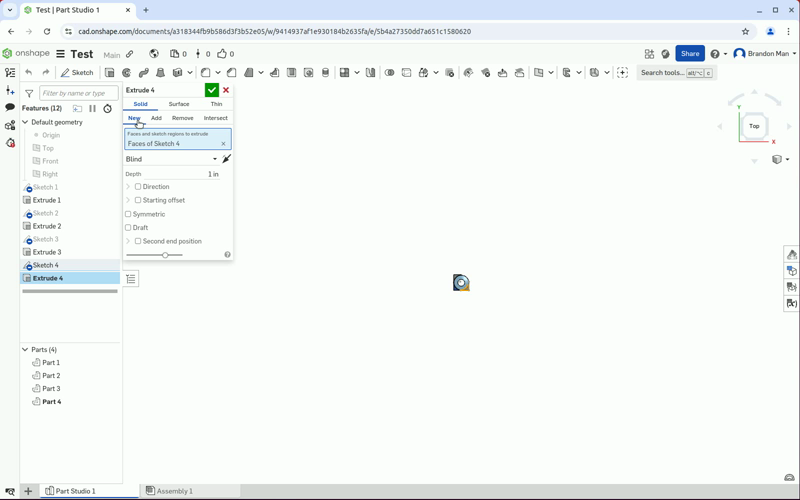
click(137, 120)
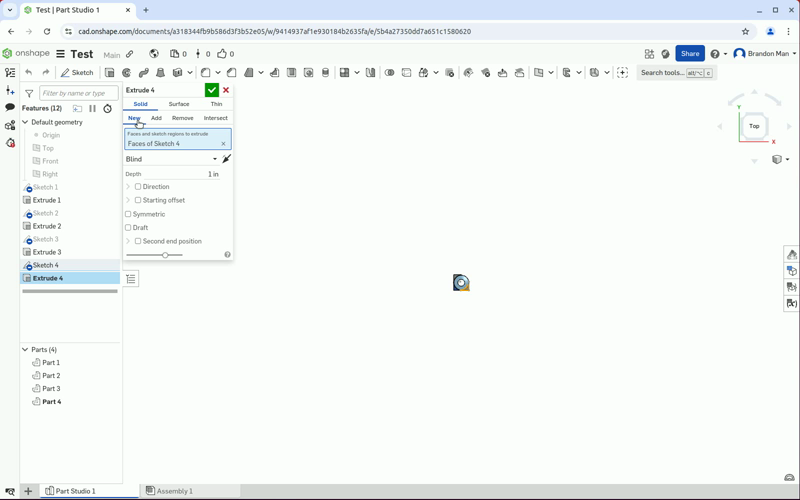
key(tab, 4)
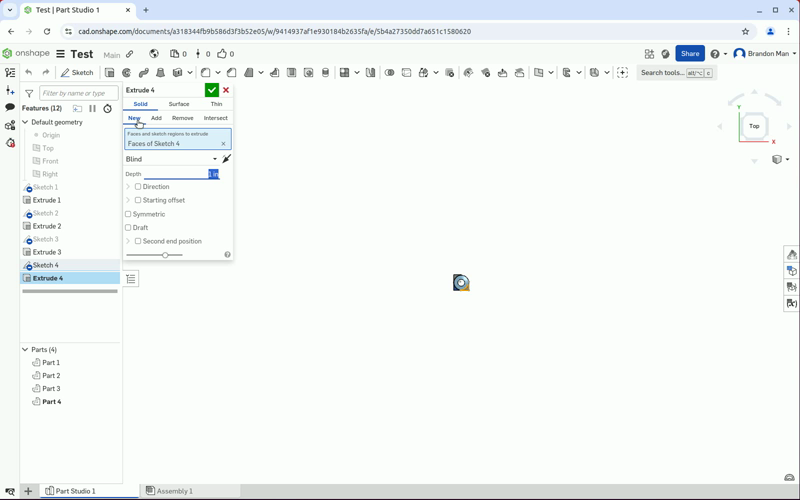
text(2.889)
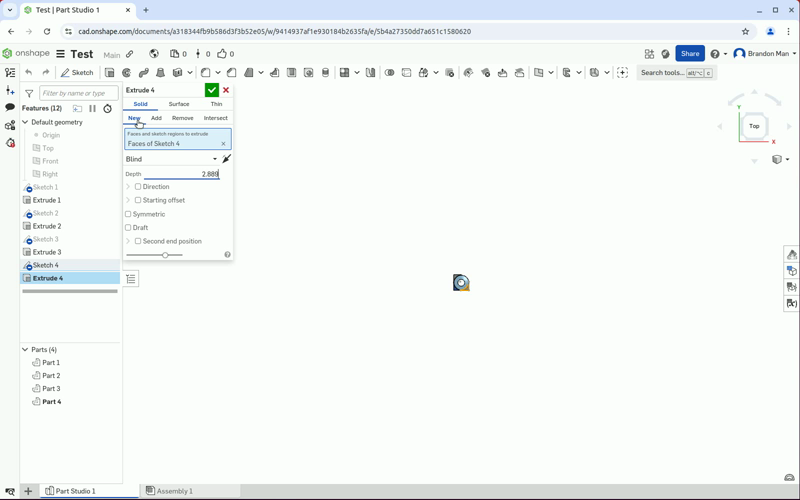
key(enter)
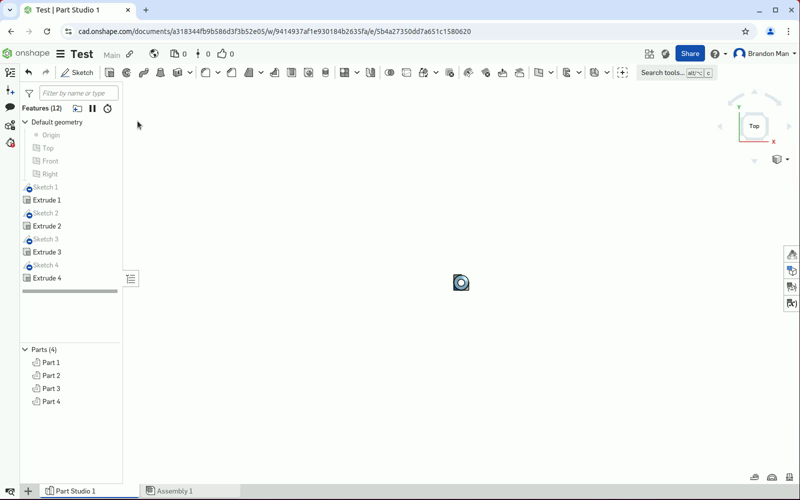
key(shift+h)
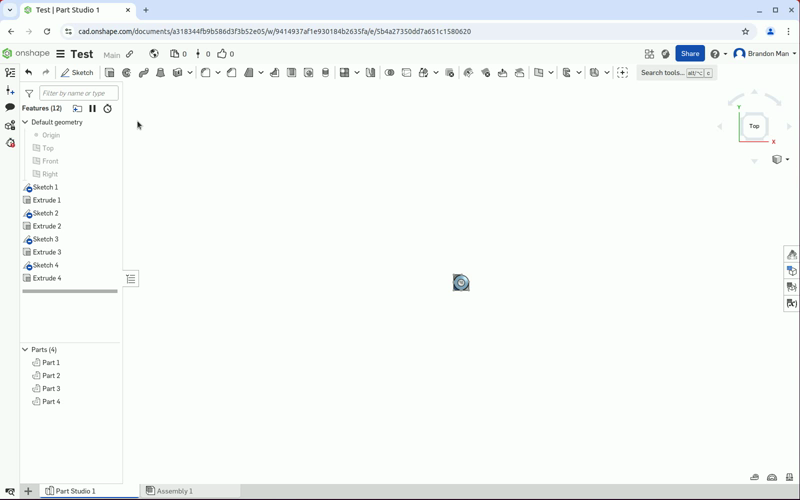
key(shift+h)
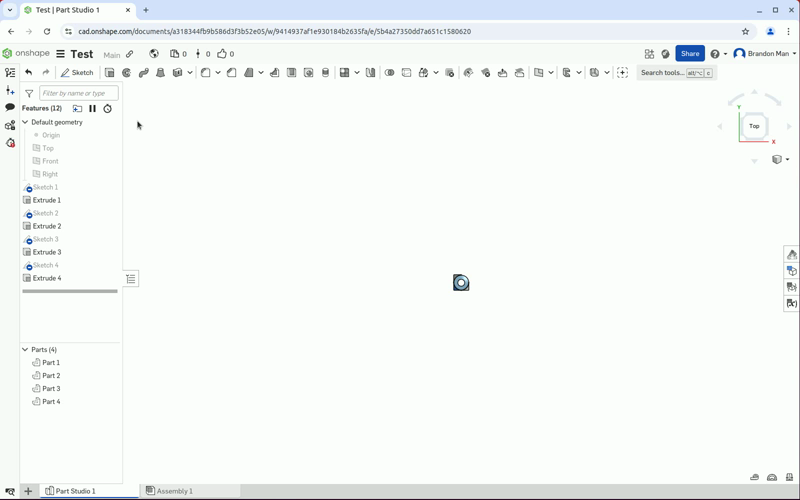
mouse_move(73, 189)
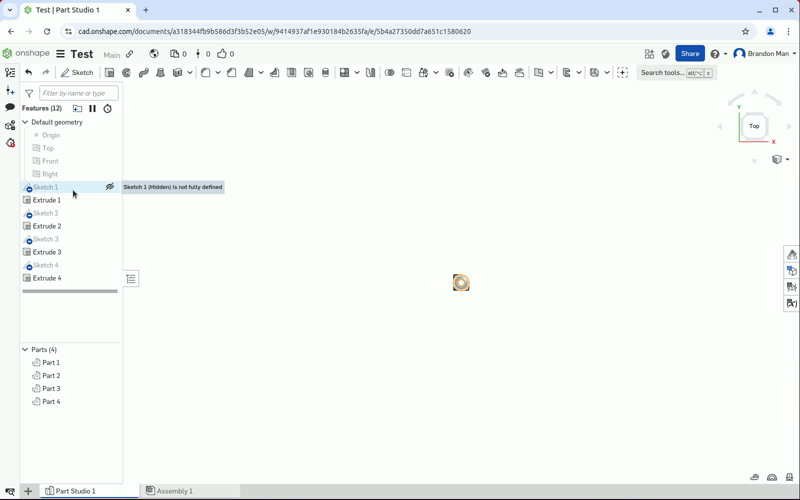
click(73, 189)
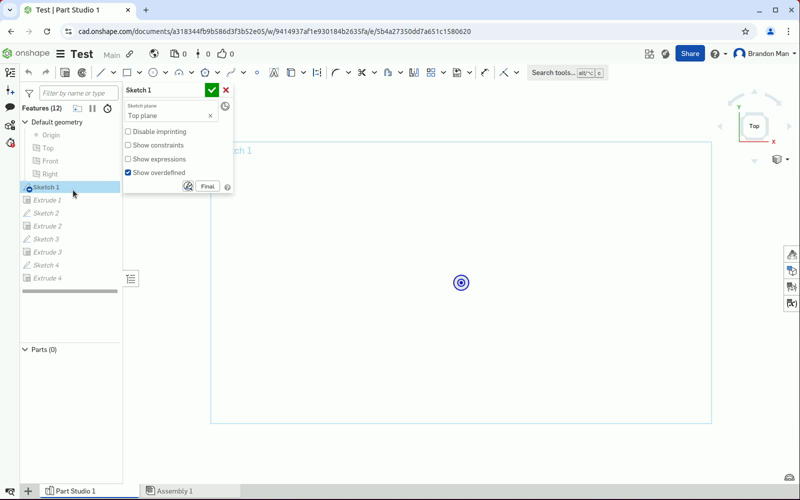
mouse_move(229, 92)
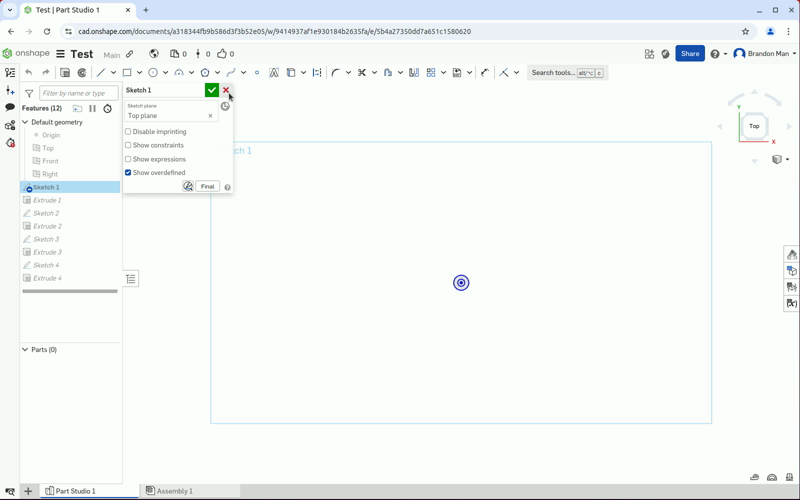
click(229, 92)
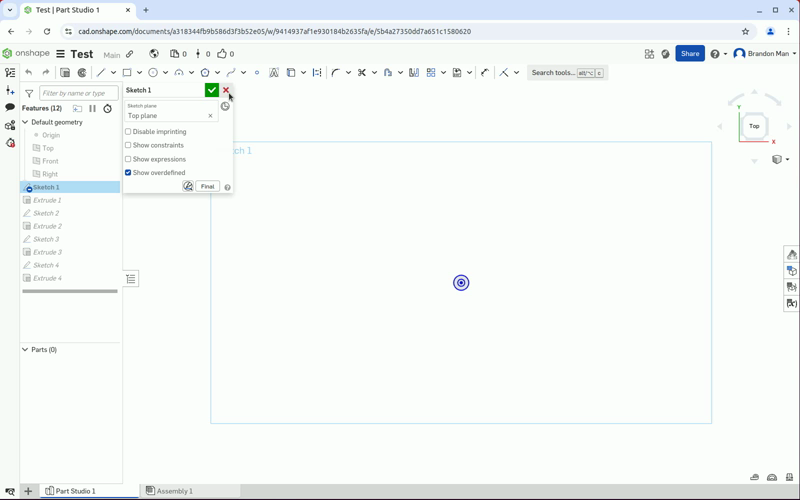
key(shift+s)
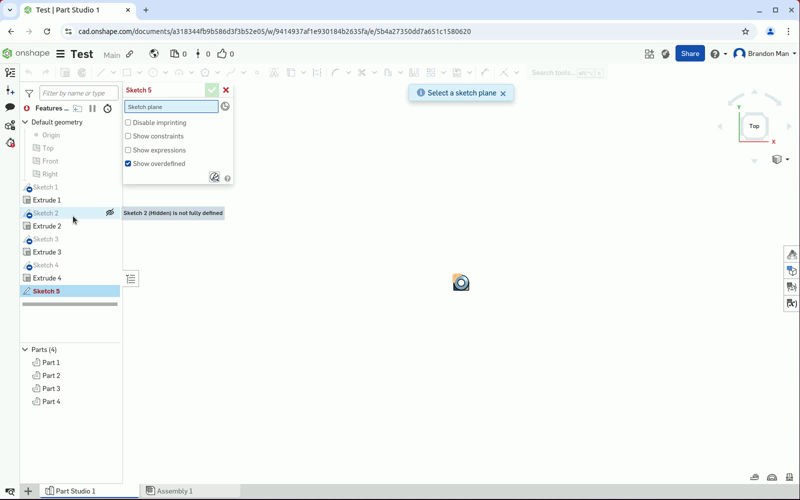
scroll(3)
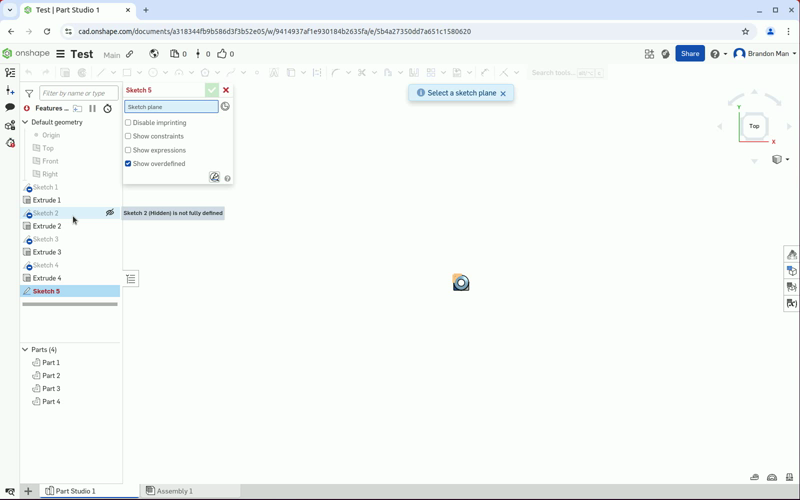
mouse_move(73, 150)
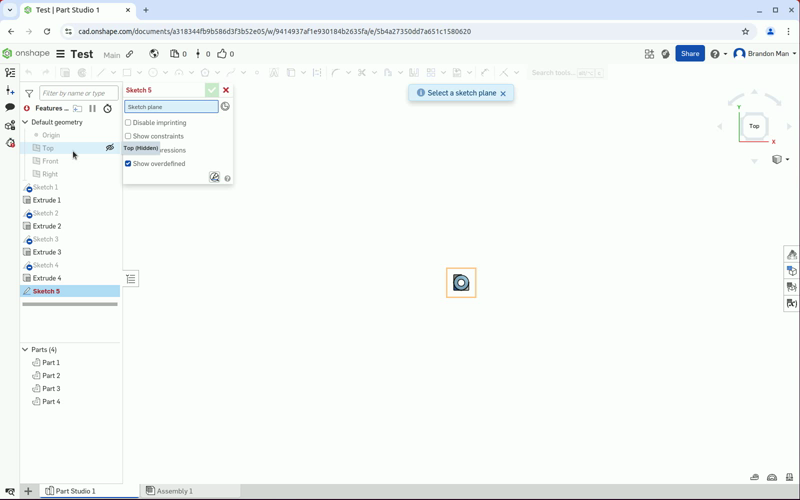
click(73, 150)
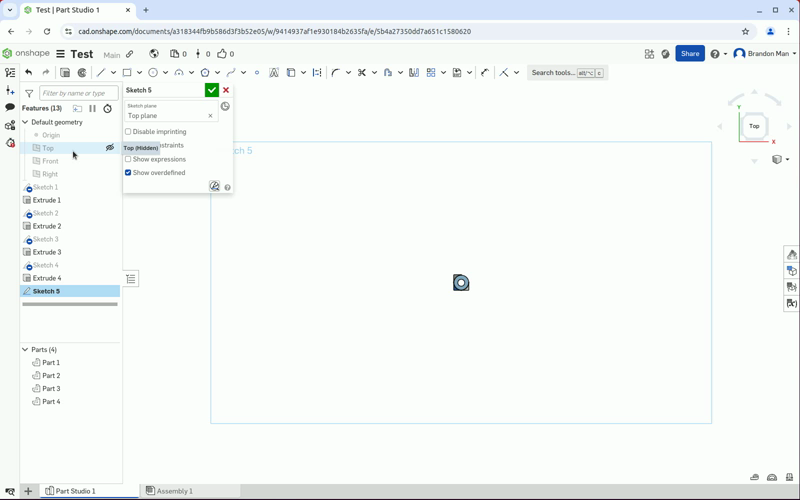
mouse_move(73, 352)
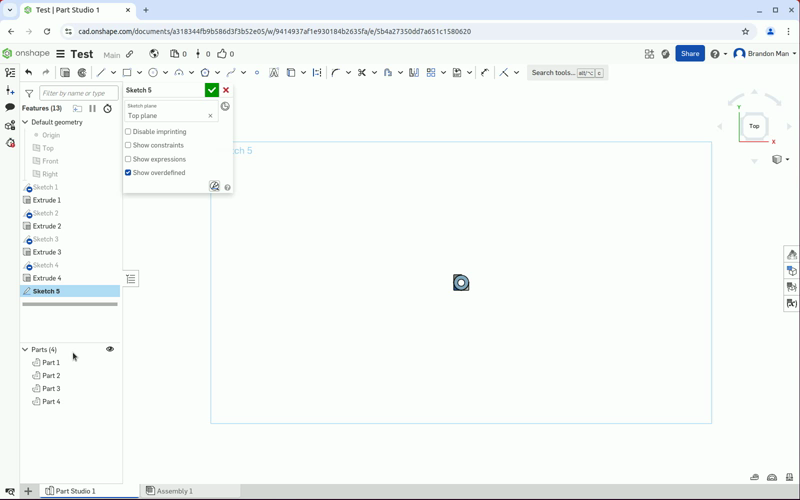
key(y)
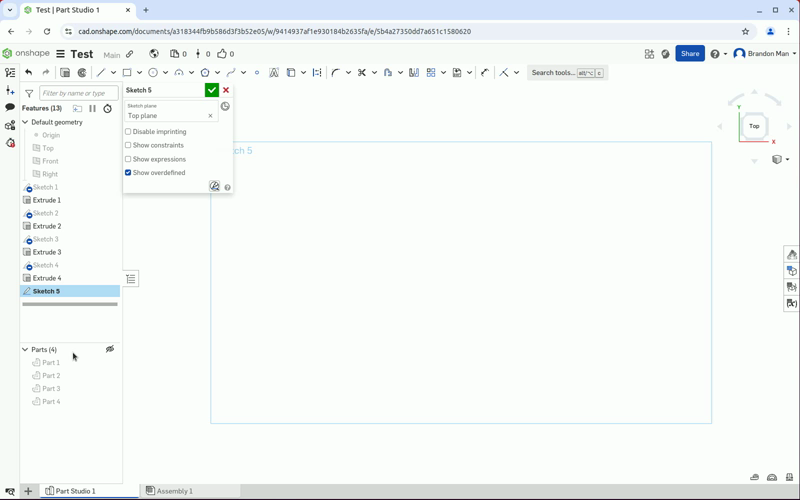
key(a)
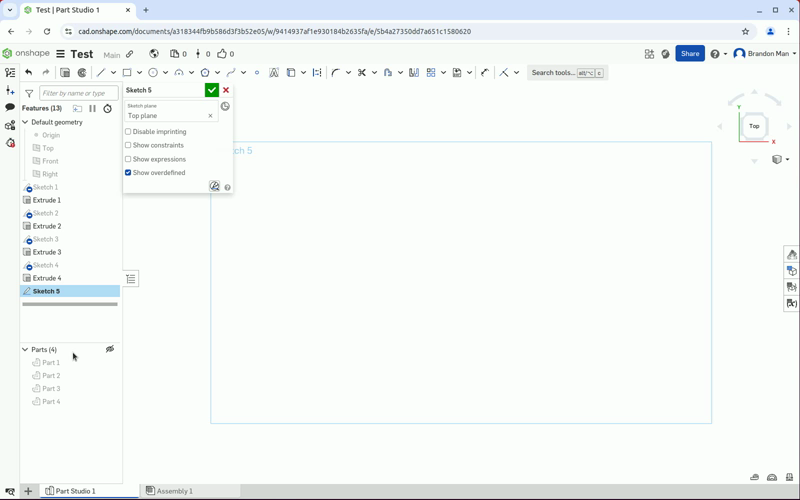
key_down(shift)
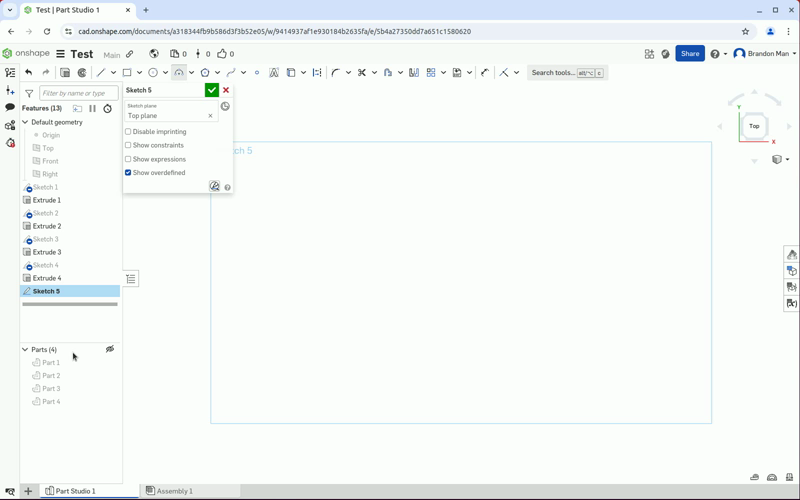
mouse_move(460, 275)
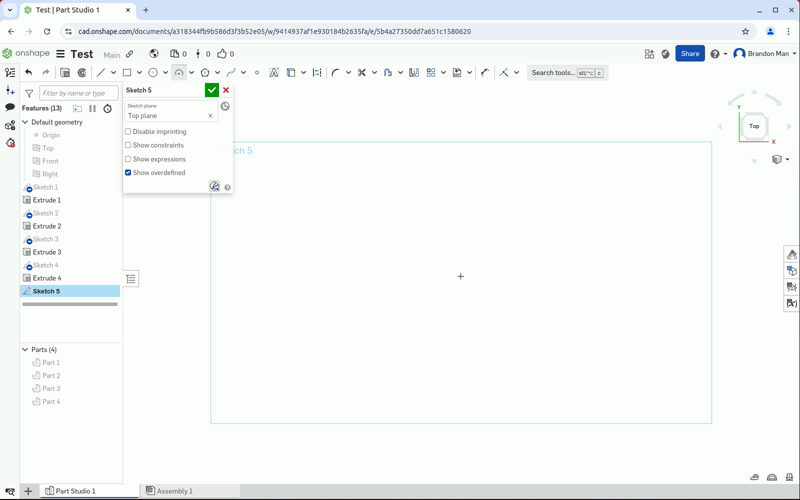
click(460, 275)
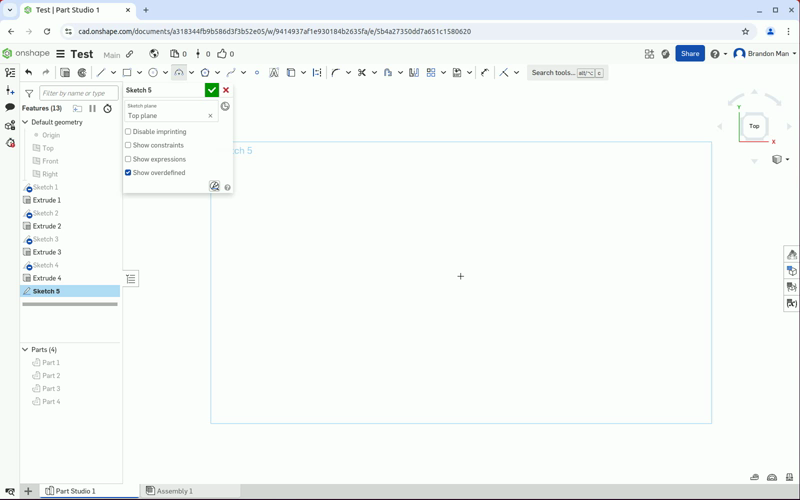
key_up(shift)
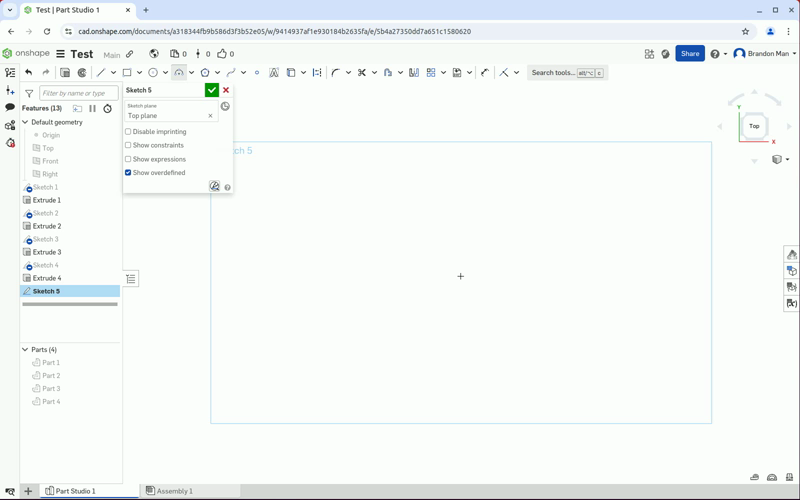
key_down(shift)
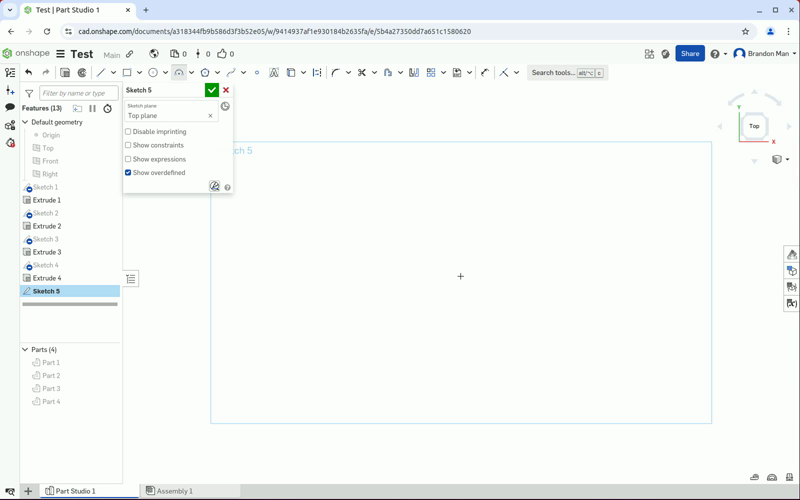
mouse_move(468, 284)
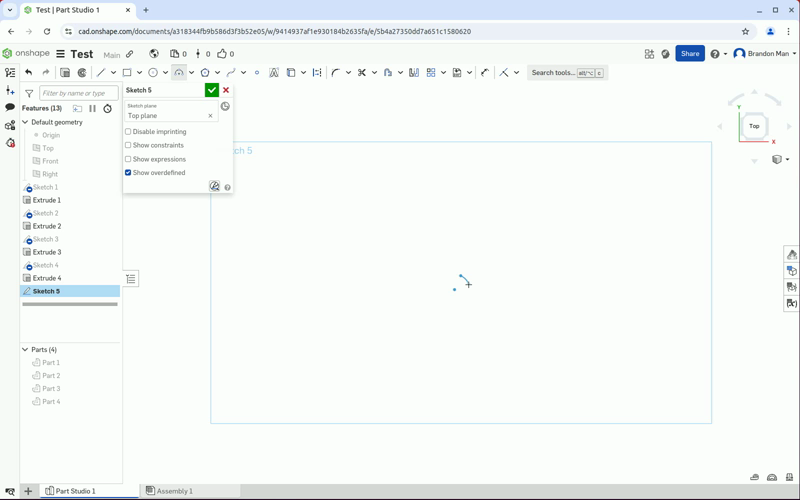
click(468, 284)
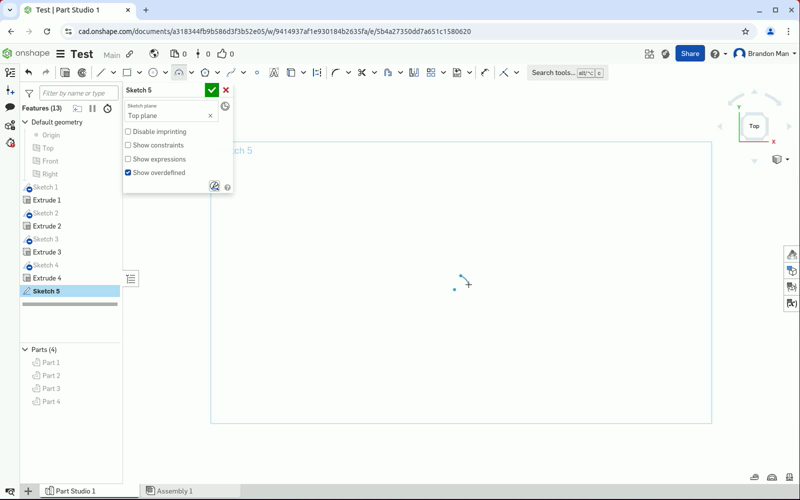
mouse_move(466, 278)
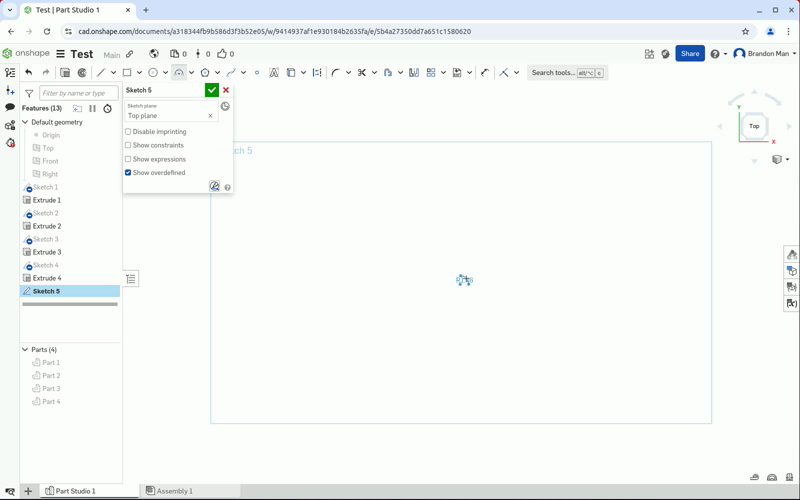
click(466, 278)
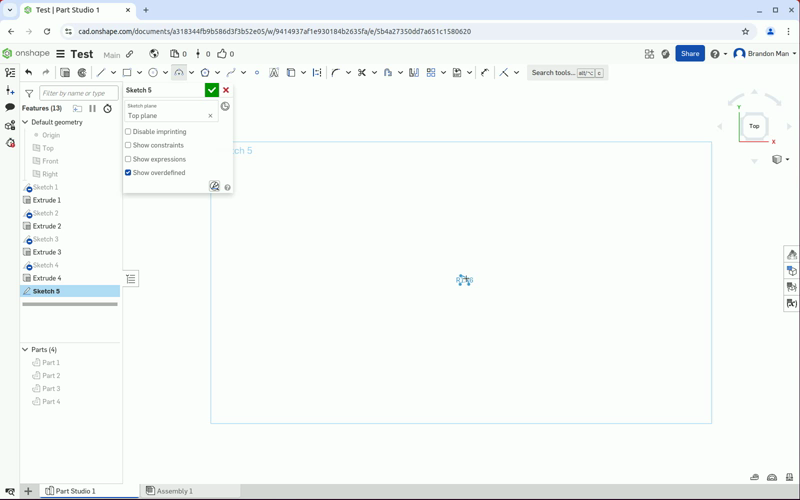
key_up(shift)
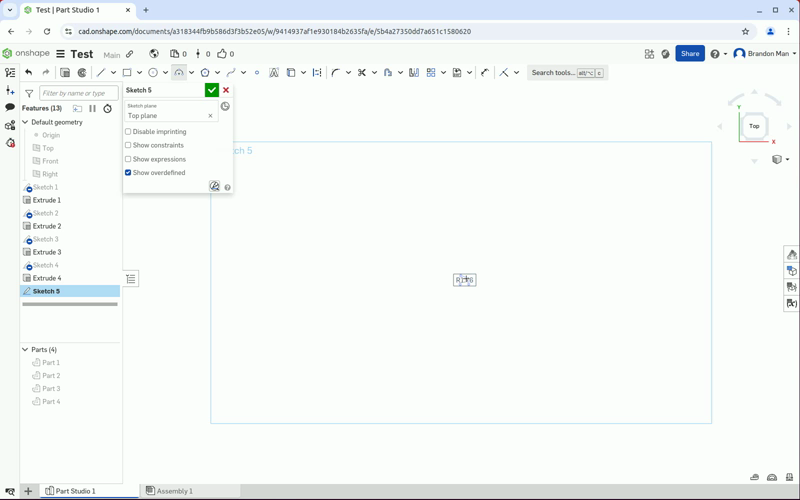
key(esc)
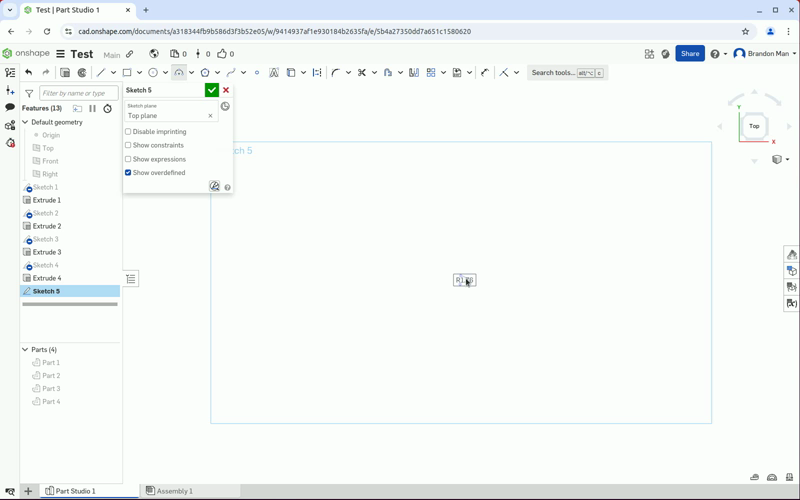
key(l)
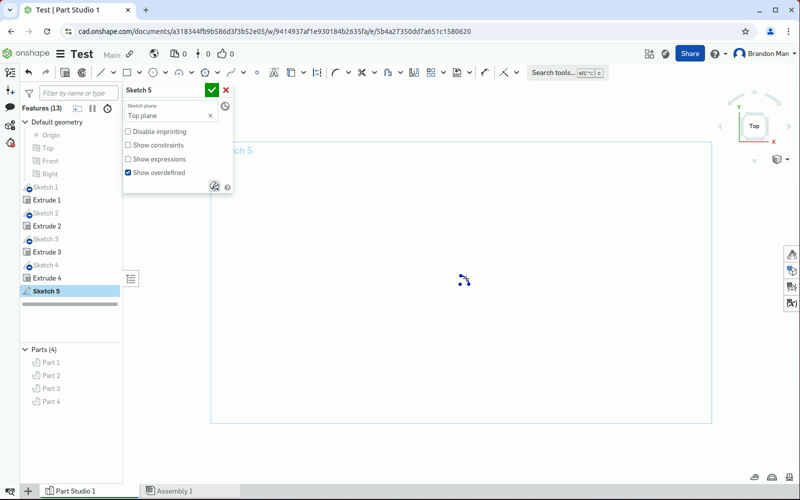
mouse_move(468, 284)
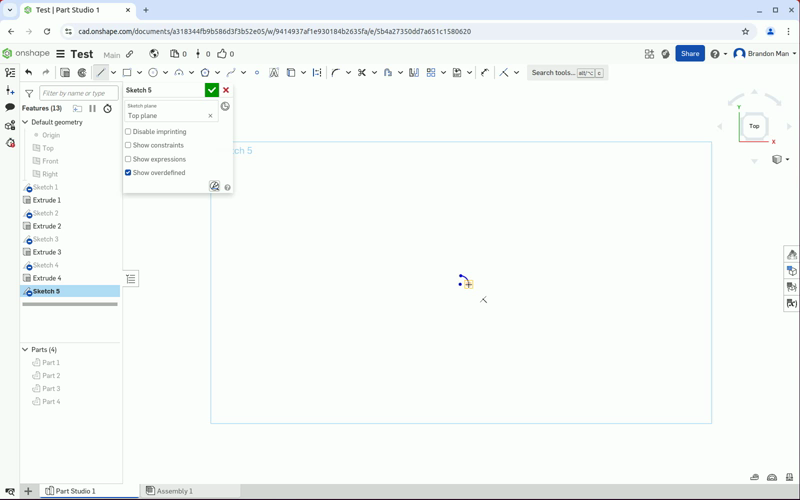
click(468, 284)
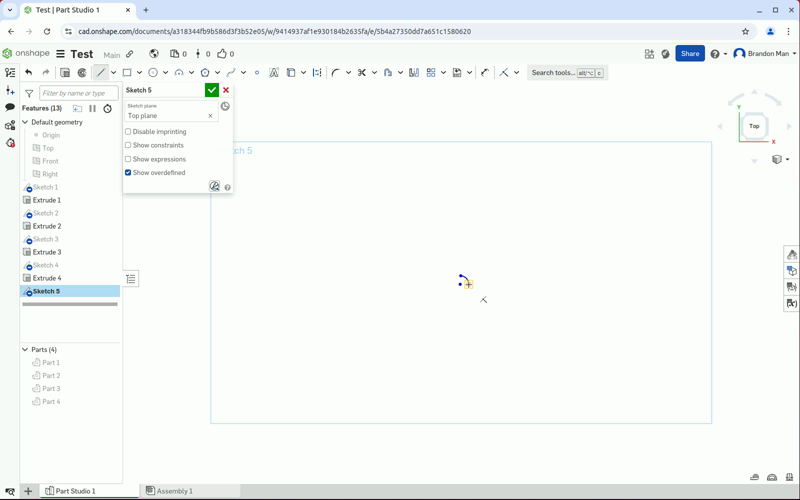
key_down(shift)
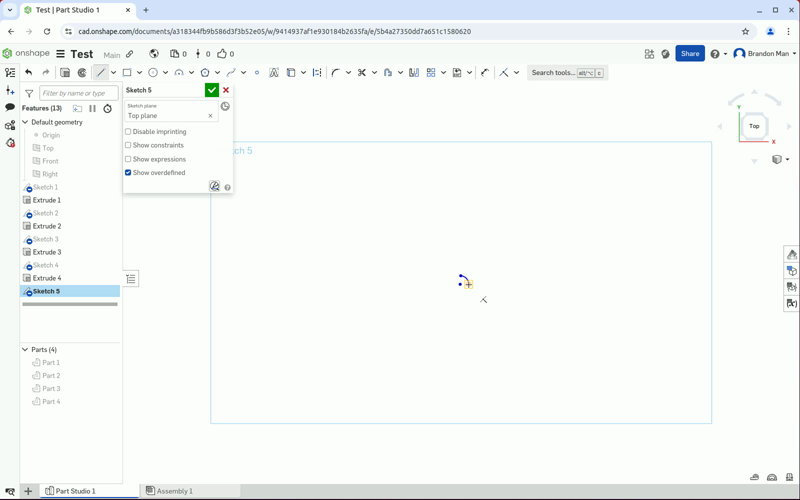
mouse_move(498, 284)
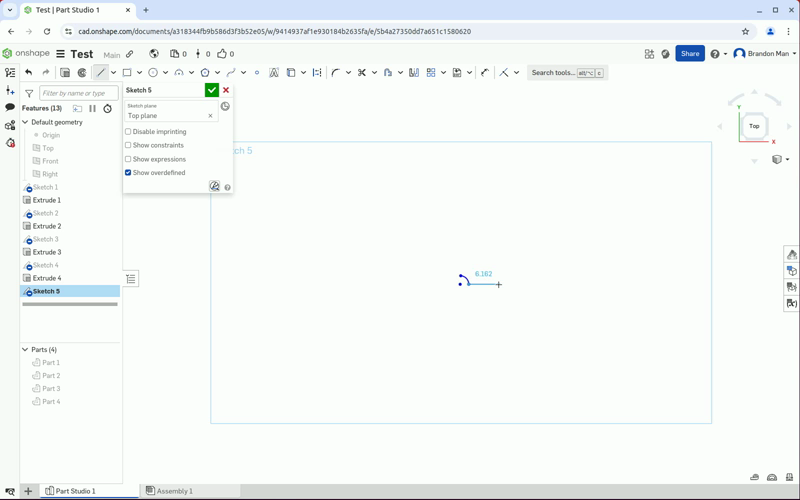
mouse_move(468, 275)
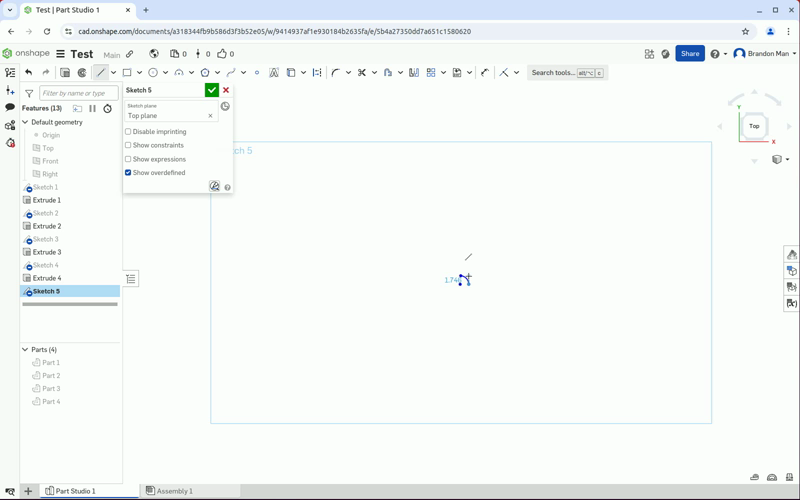
scroll(6)
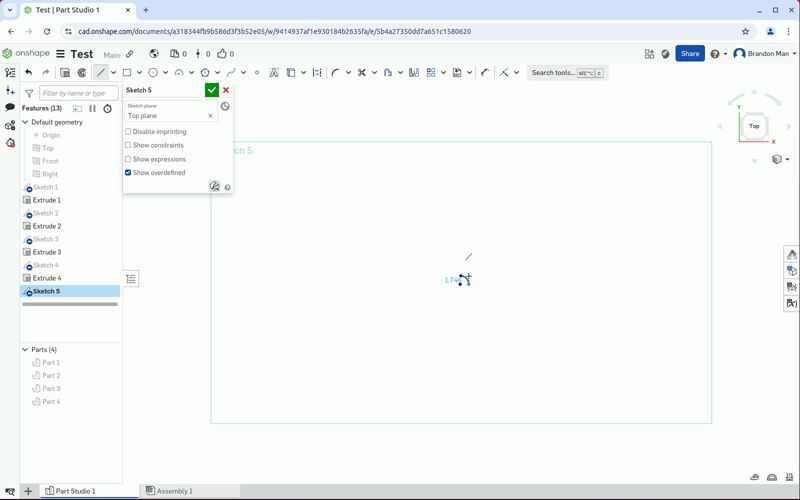
scroll(6)
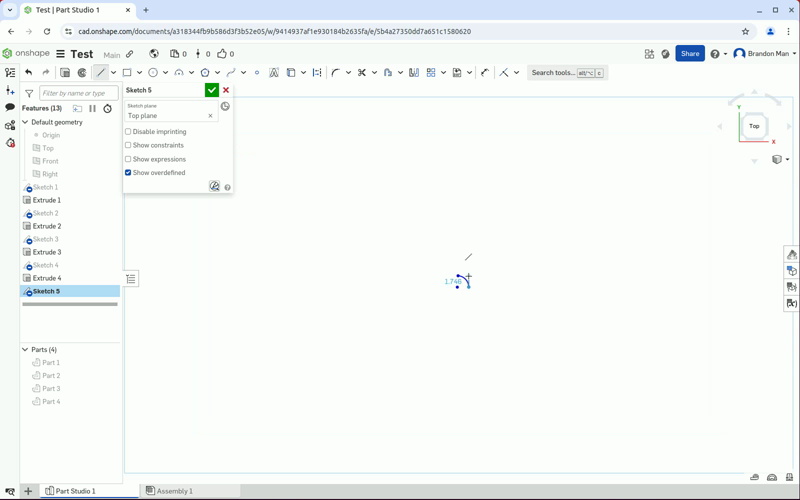
scroll(6)
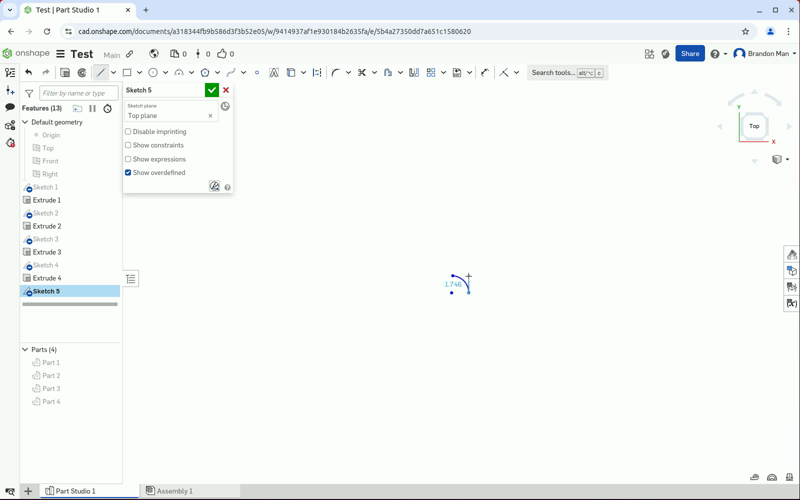
scroll(6)
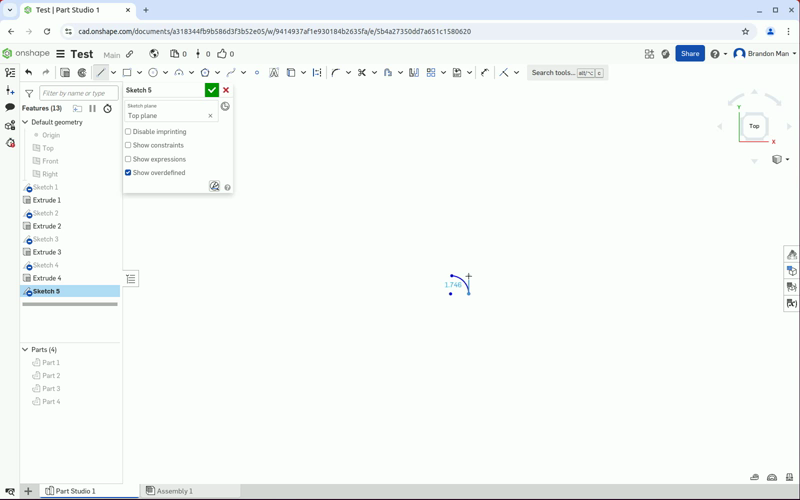
scroll(6)
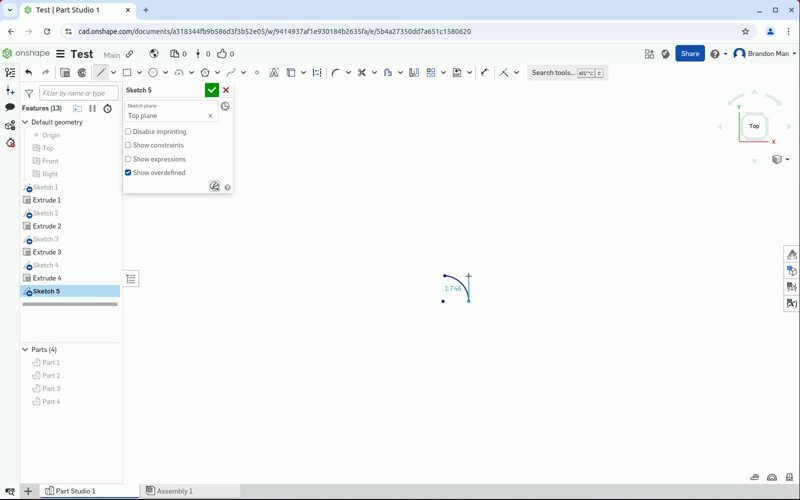
scroll(6)
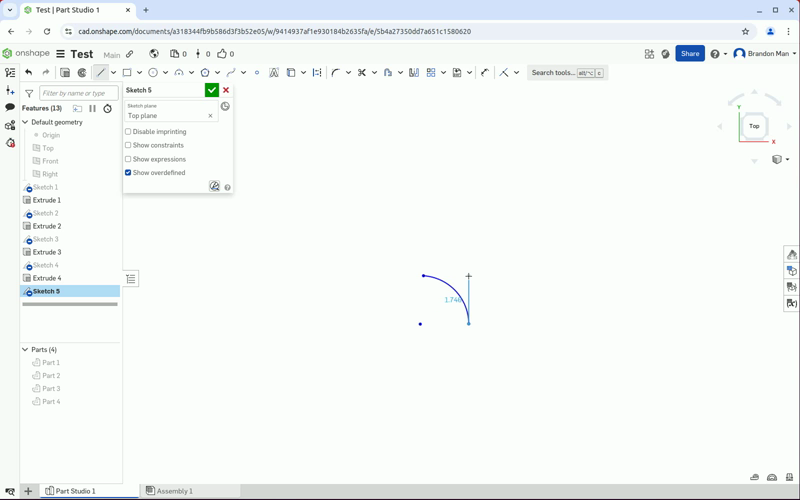
scroll(6)
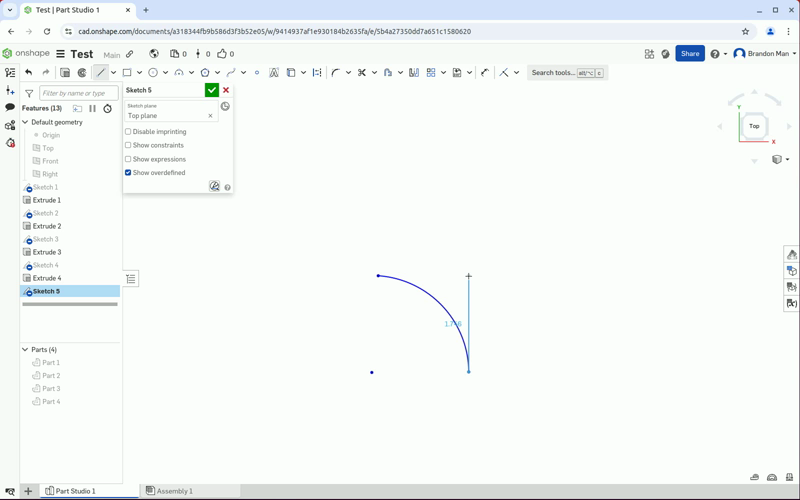
click(468, 275)
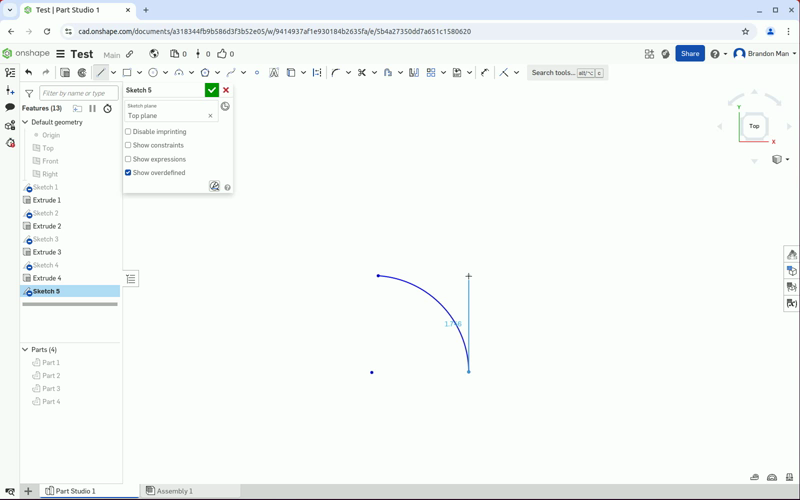
scroll(-6)
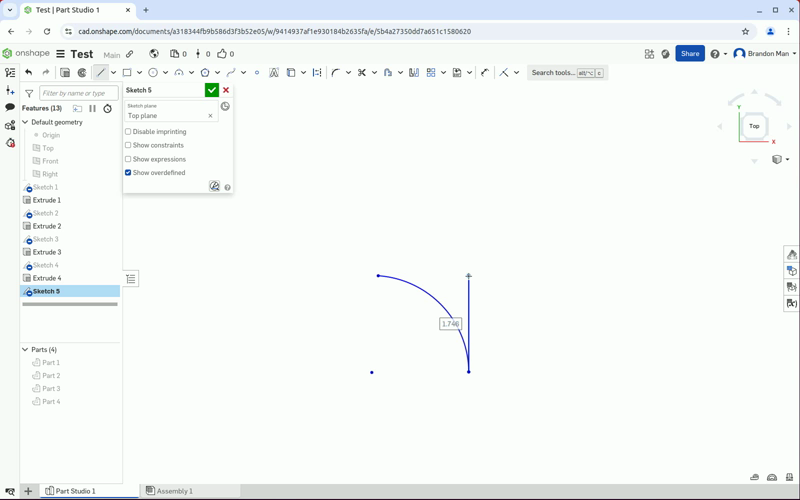
scroll(-6)
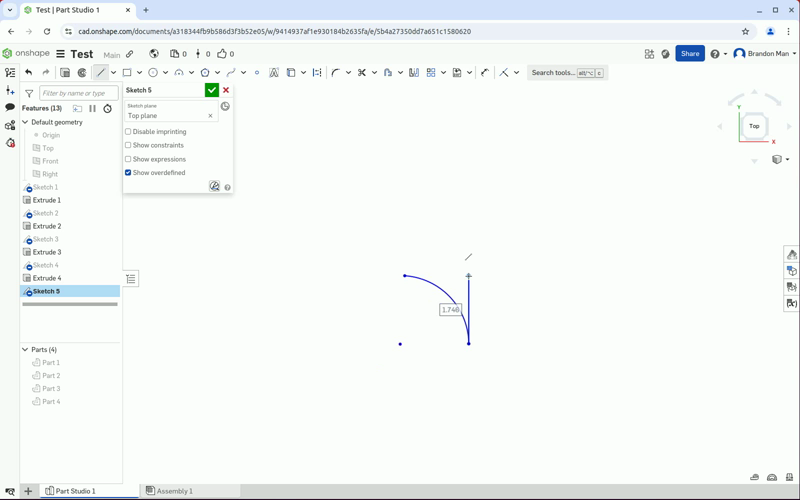
scroll(-6)
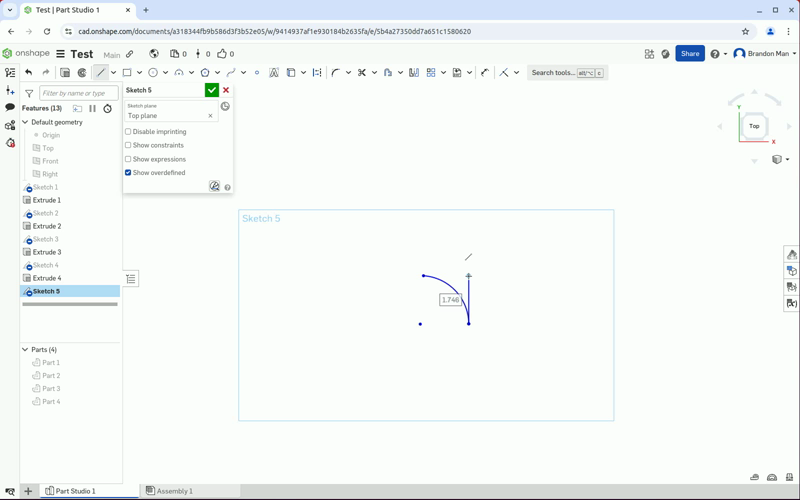
scroll(-6)
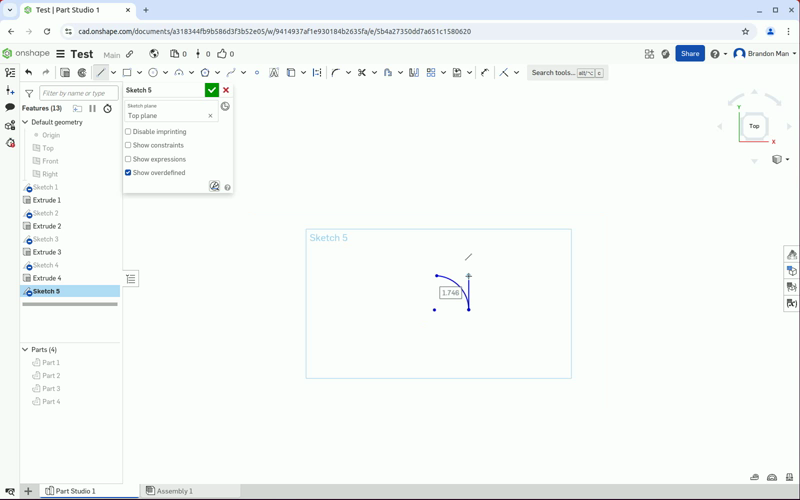
scroll(-6)
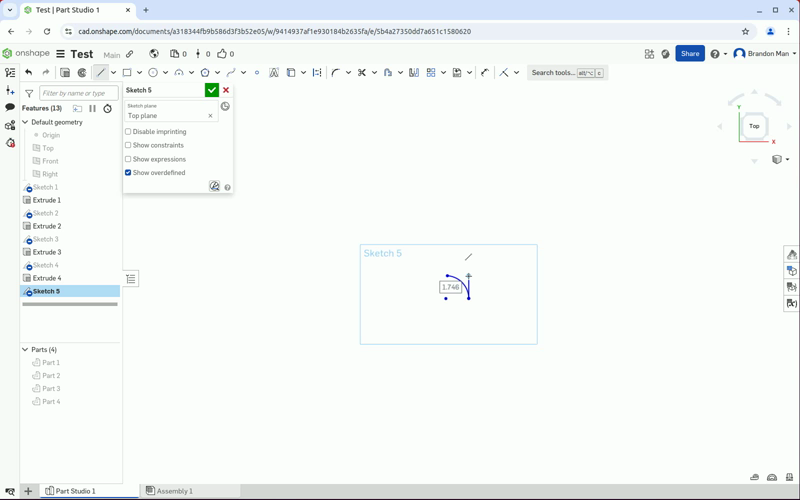
scroll(-6)
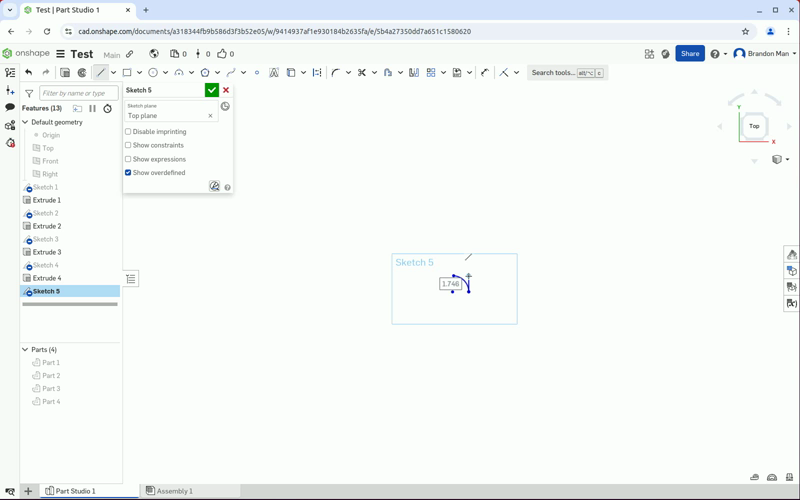
scroll(-6)
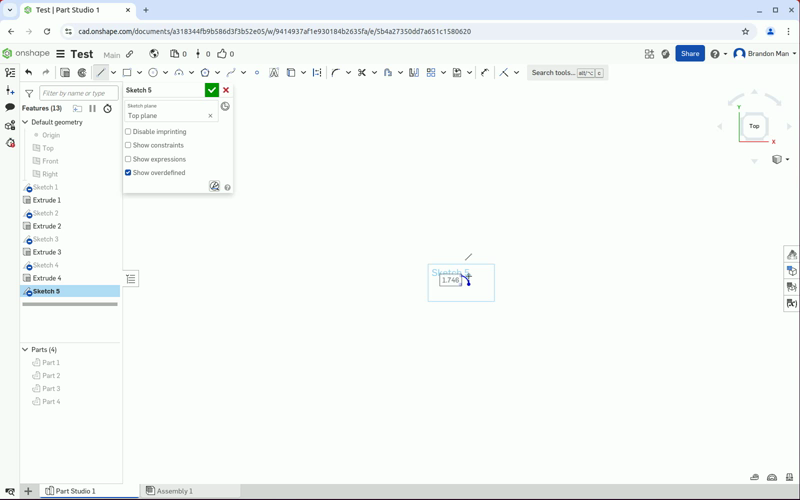
key_up(shift)
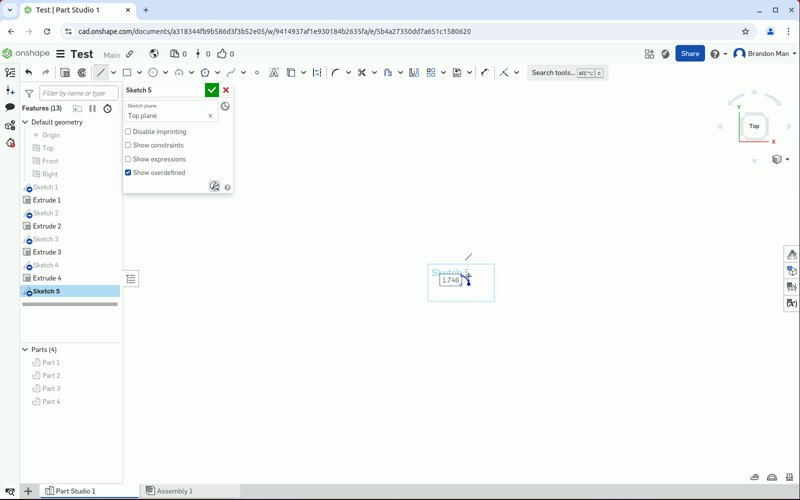
mouse_move(498, 275)
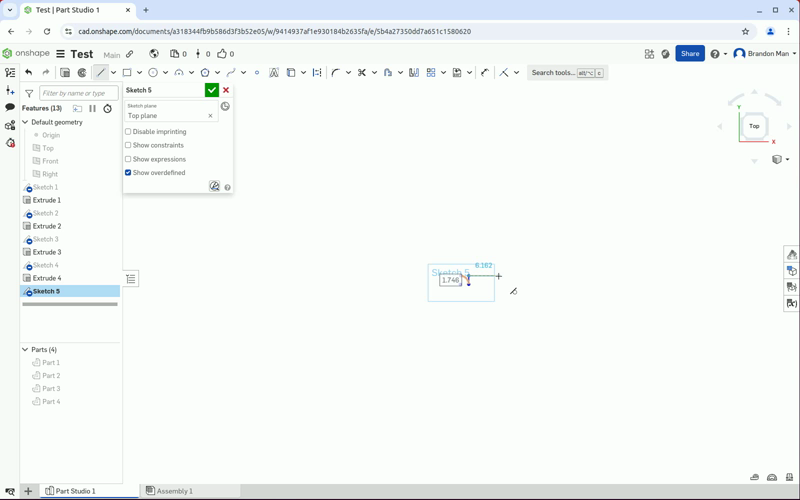
key_down(shift)
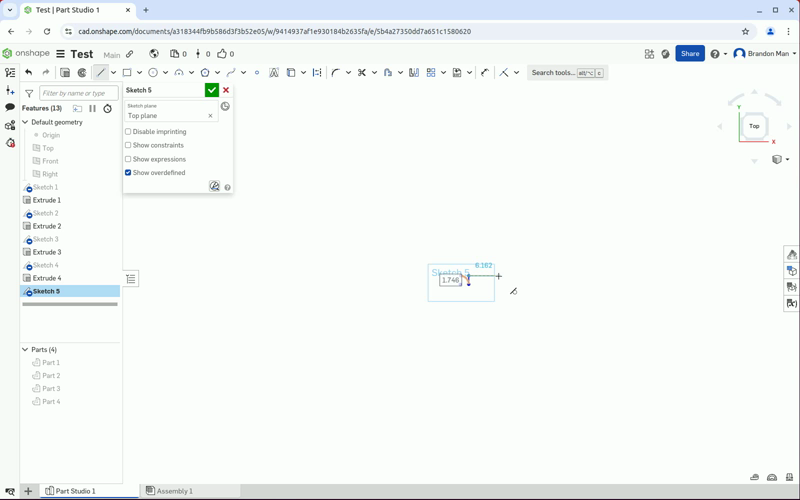
mouse_move(460, 275)
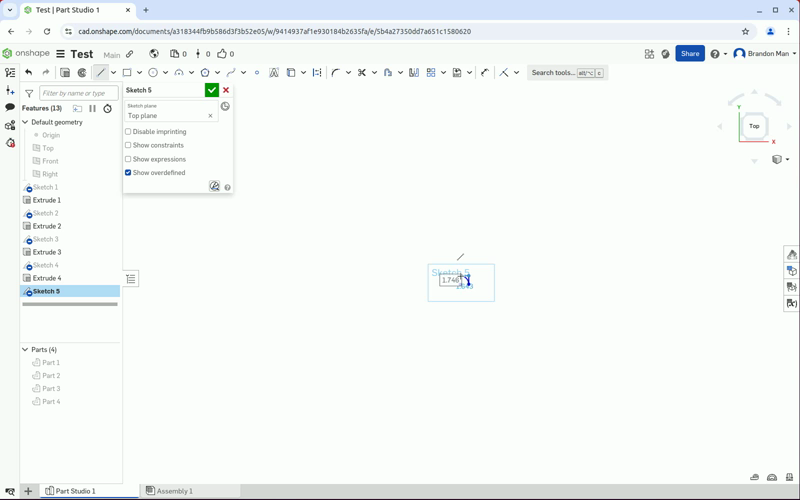
key_up(shift)
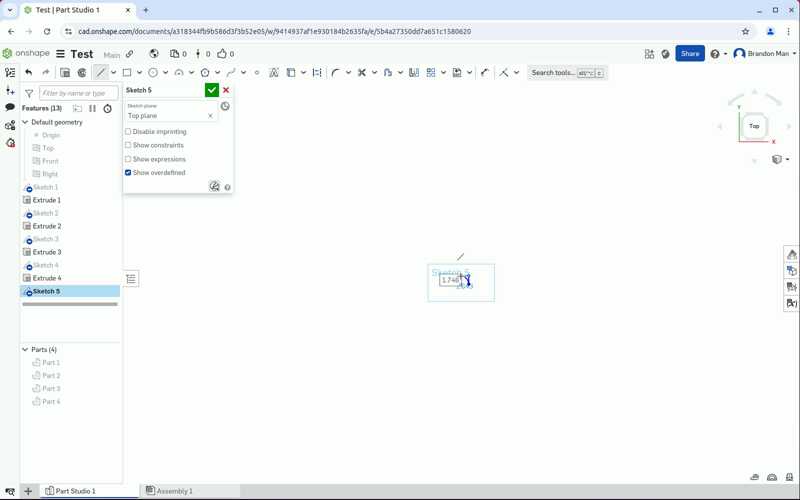
click(460, 275)
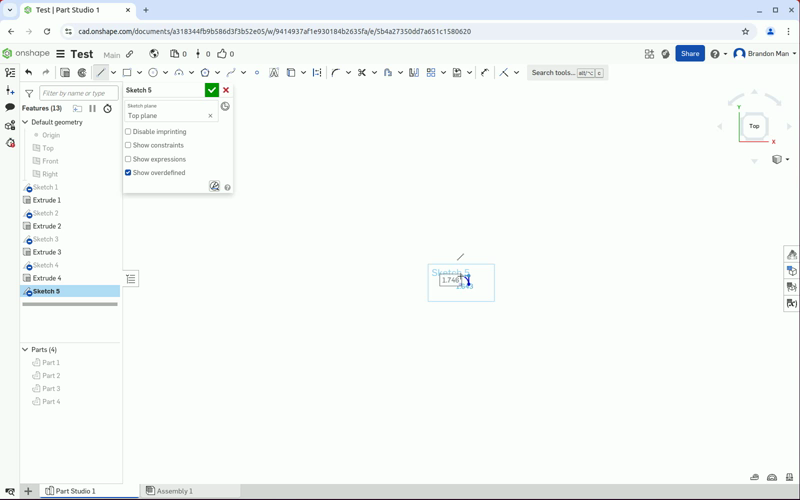
key(esc)
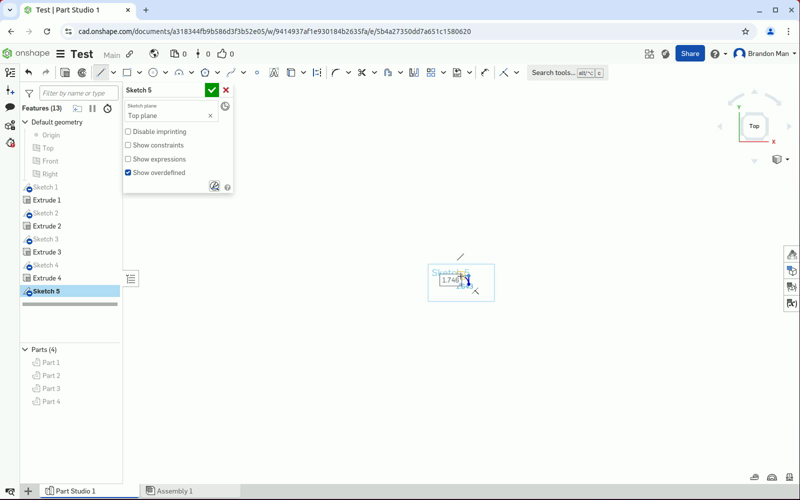
mouse_move(468, 278)
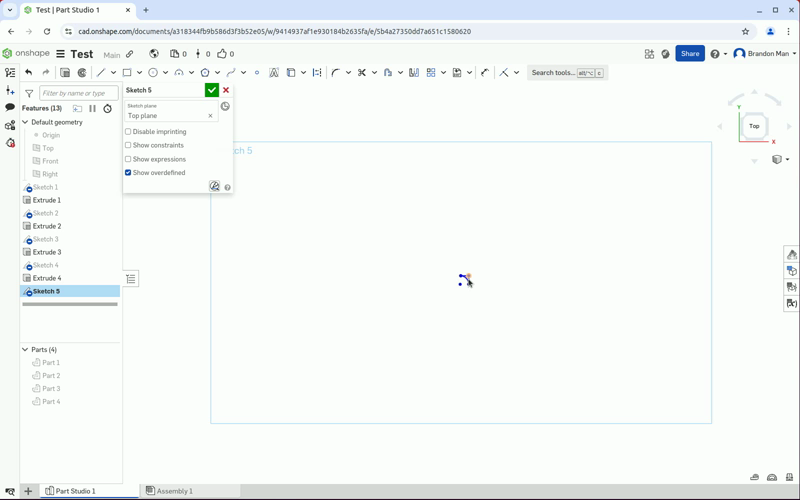
scroll(6)
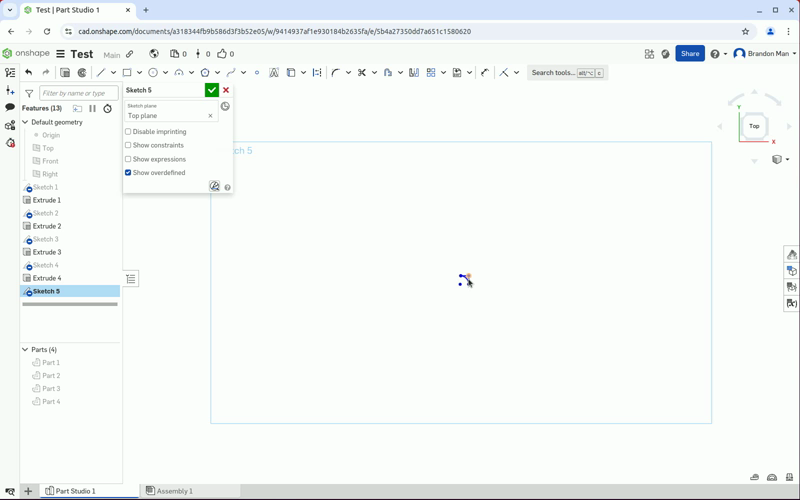
scroll(6)
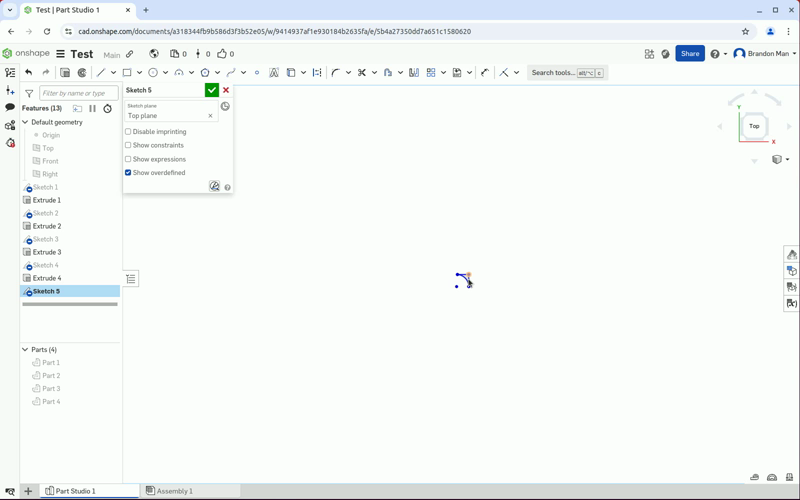
scroll(6)
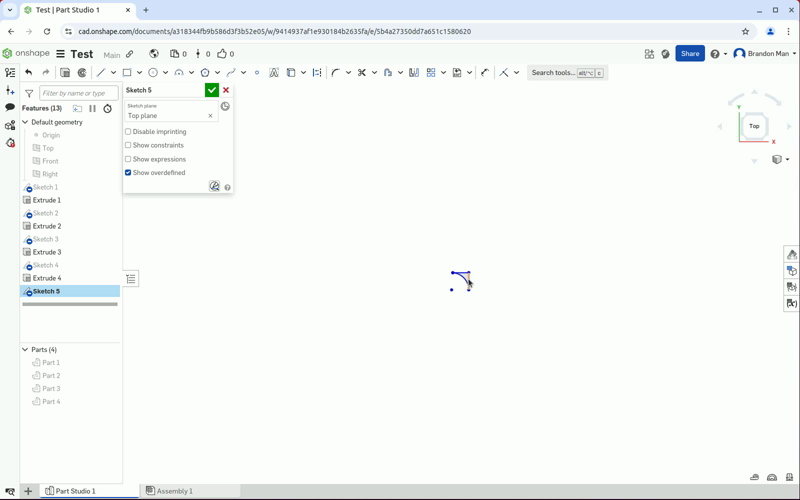
scroll(6)
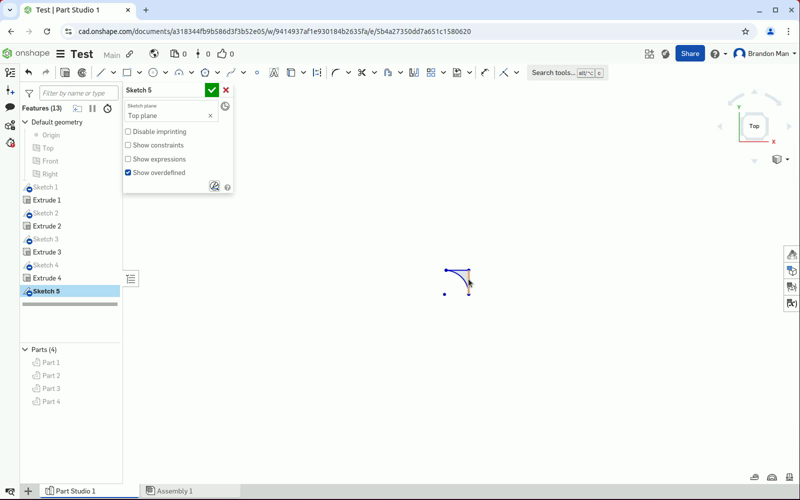
scroll(6)
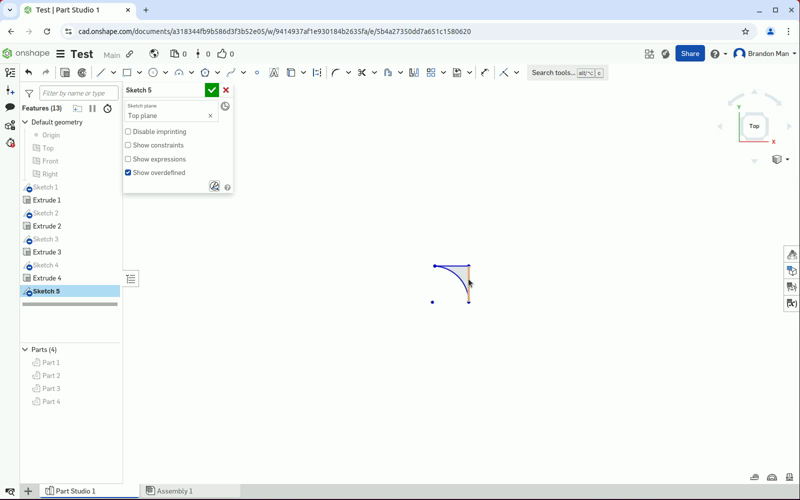
scroll(6)
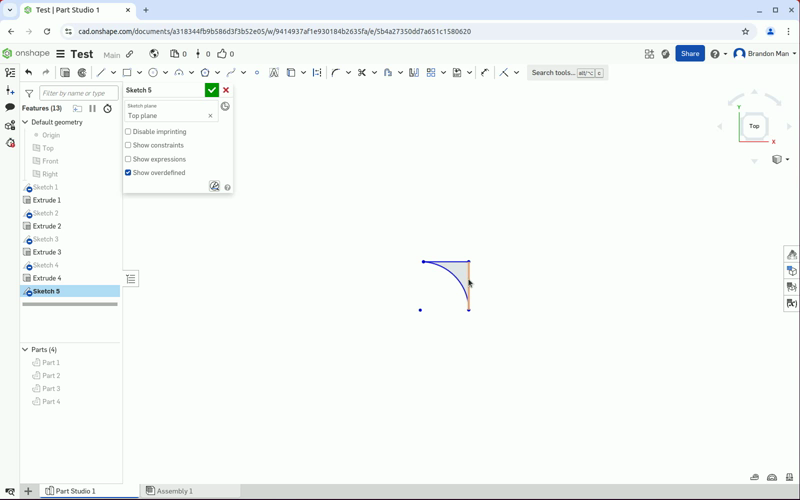
scroll(6)
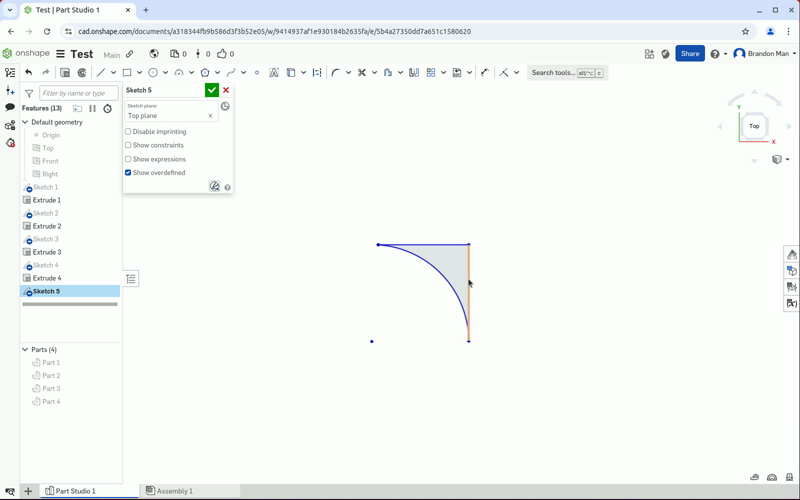
click(468, 278)
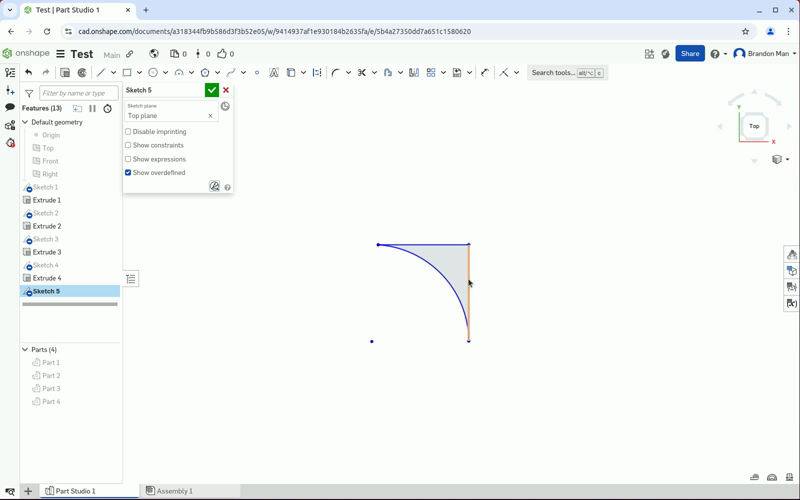
scroll(-6)
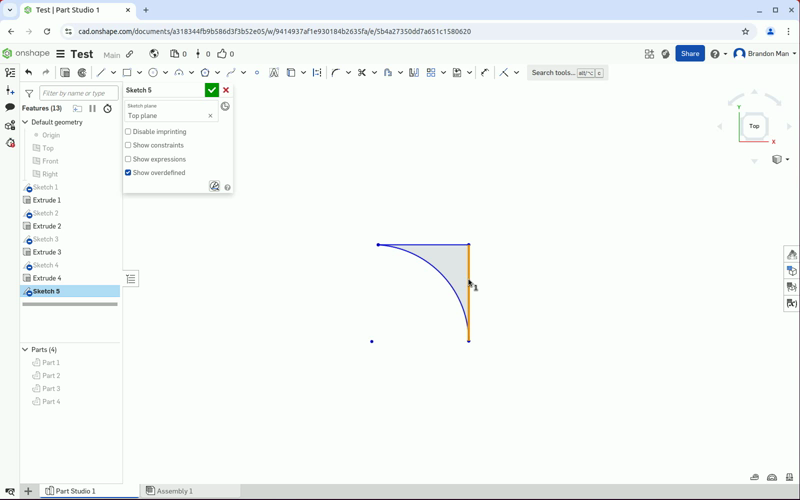
scroll(-6)
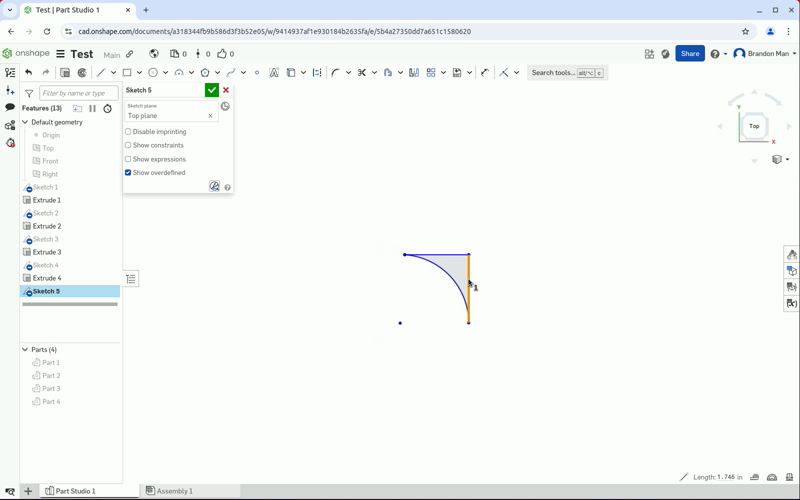
scroll(-6)
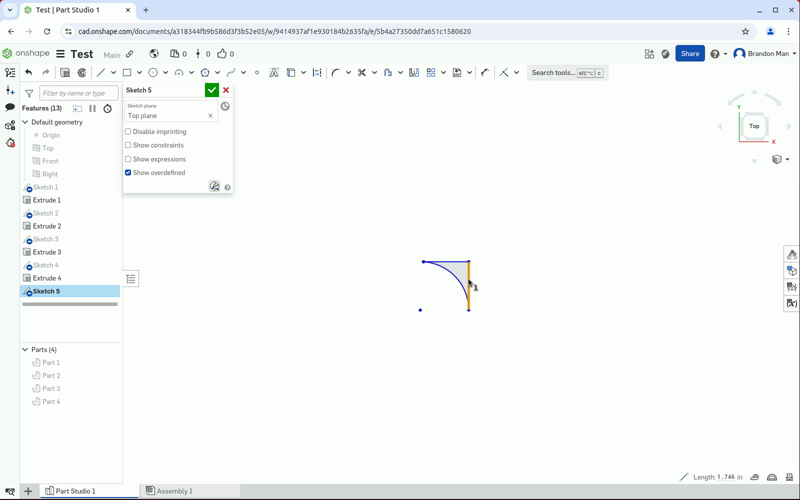
scroll(-6)
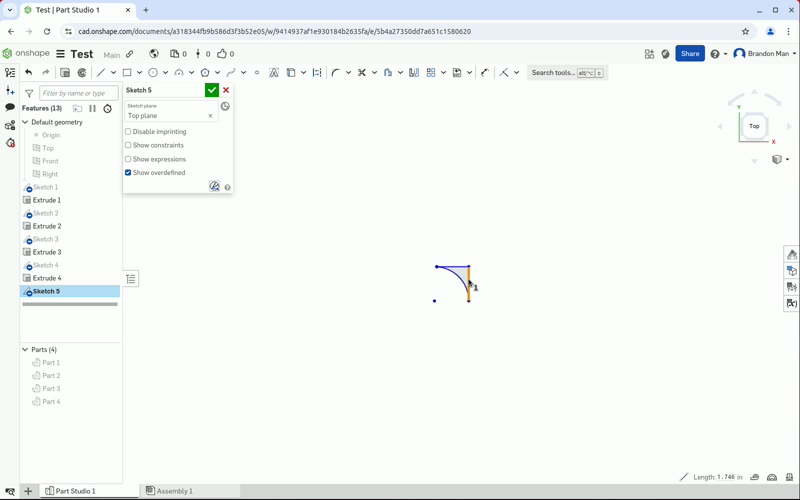
scroll(-6)
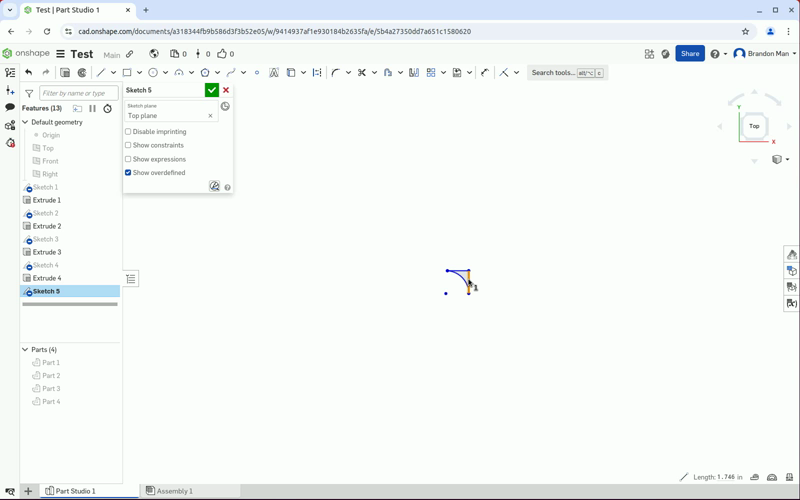
scroll(-6)
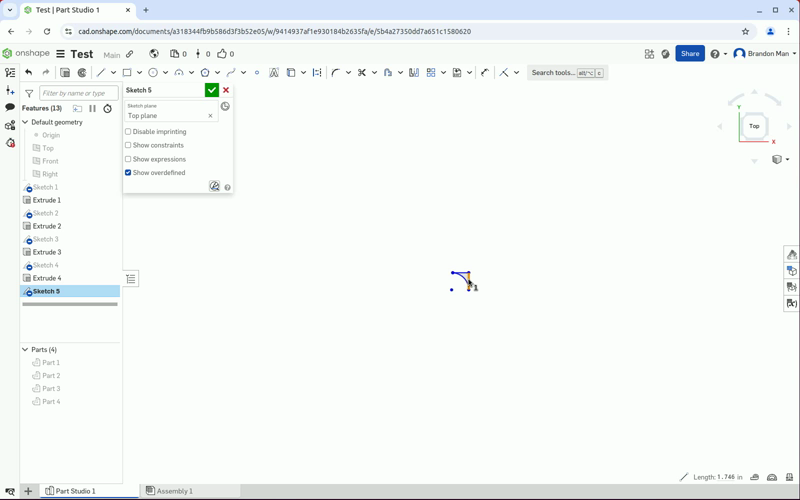
scroll(-6)
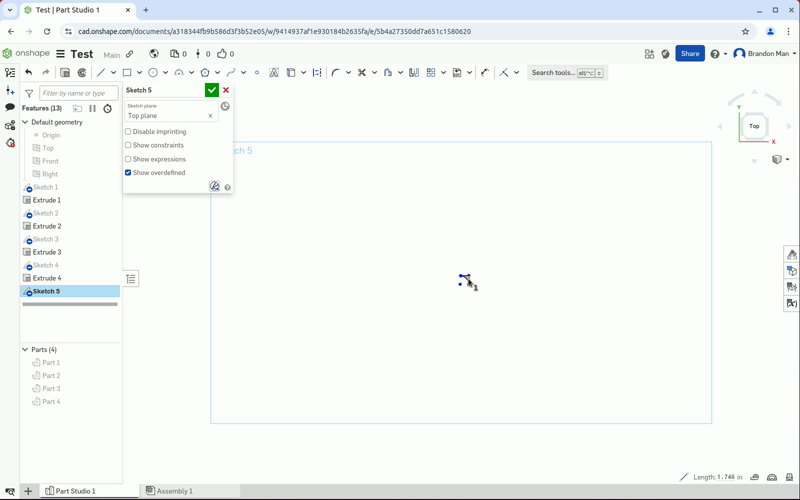
mouse_move(73, 352)
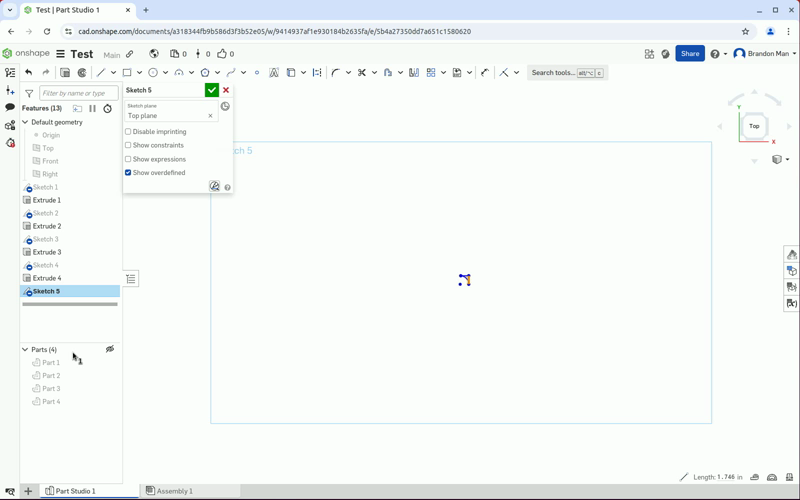
key(shift+y)
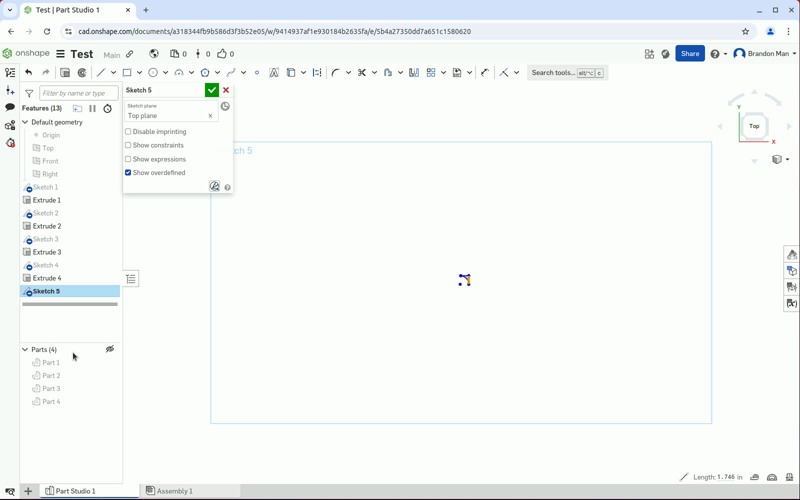
key(shift+e)
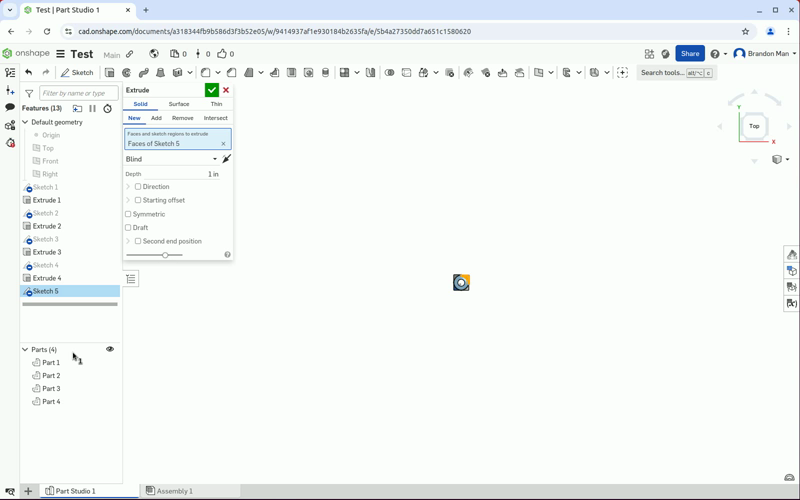
mouse_move(143, 106)
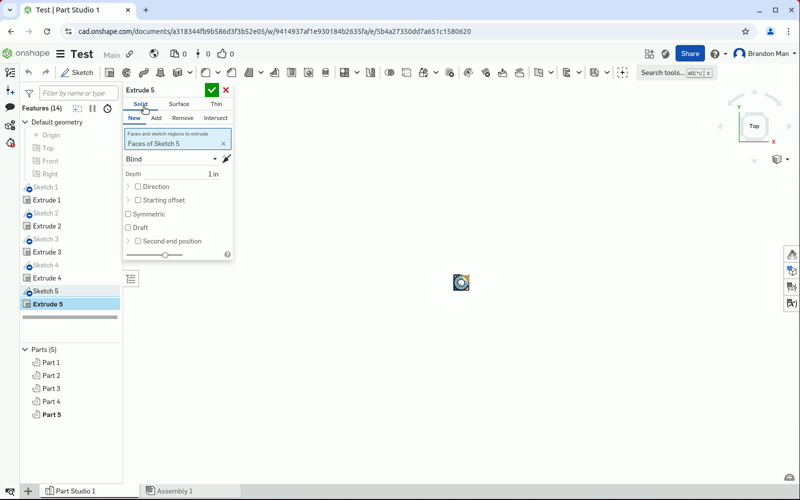
click(143, 106)
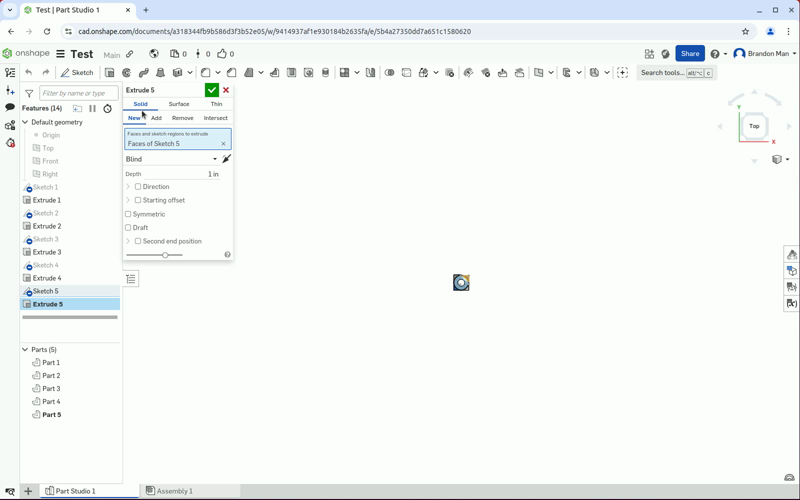
mouse_move(137, 120)
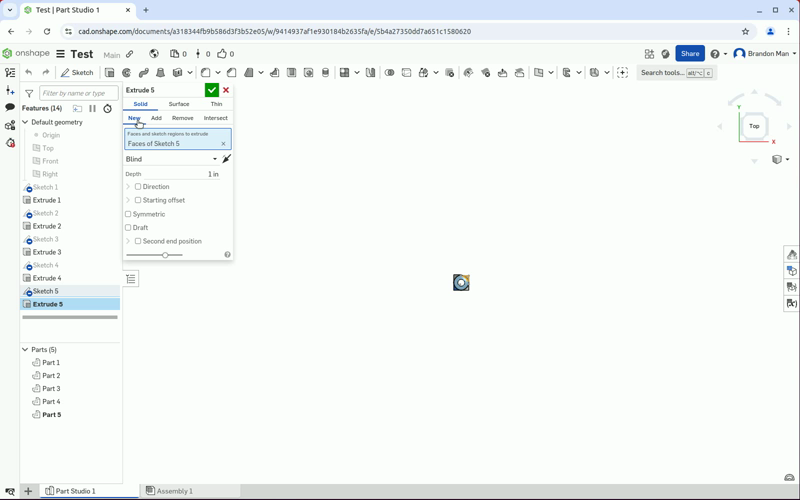
click(137, 120)
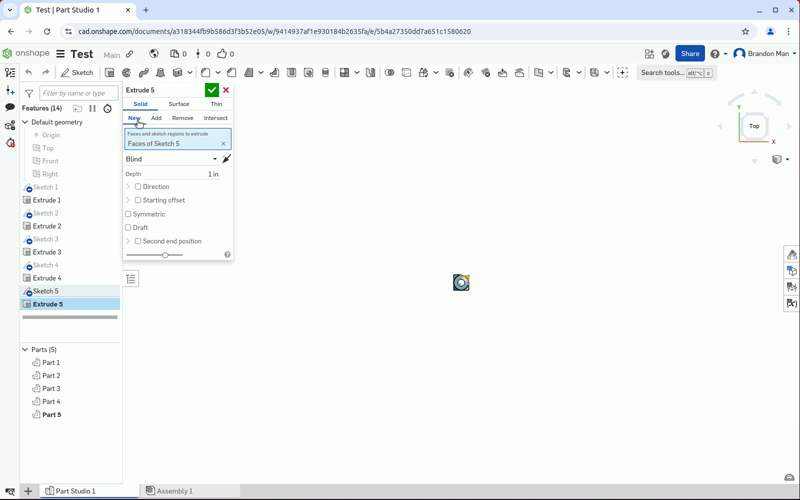
key(tab, 4)
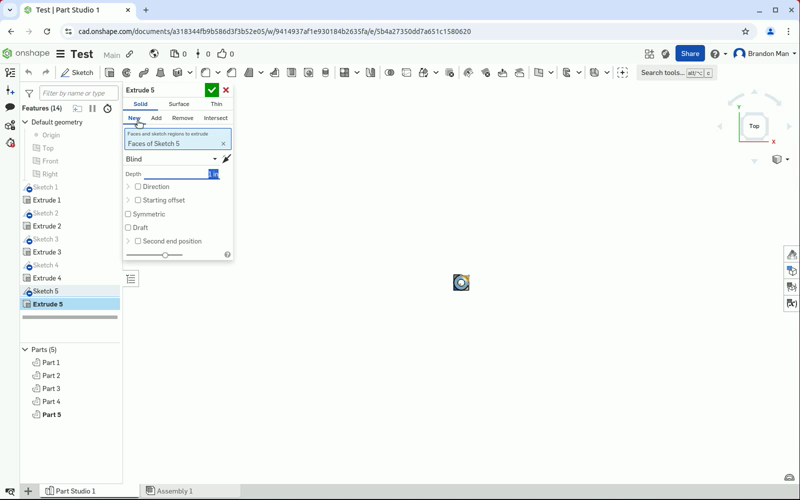
text(2.889)
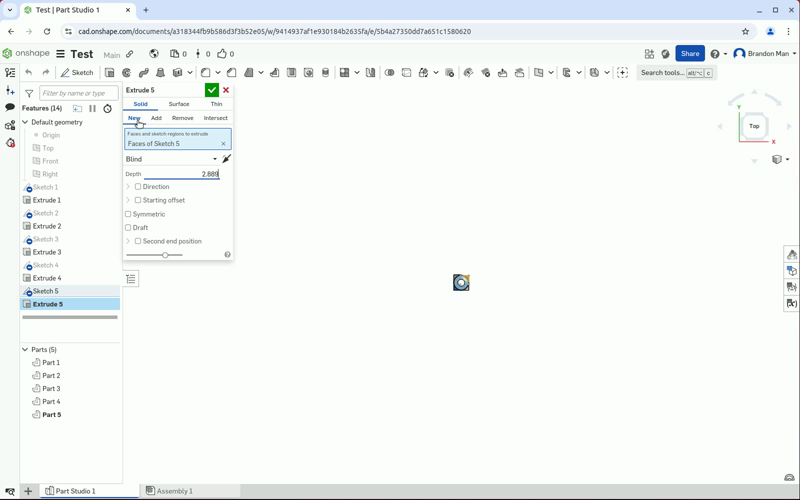
key(enter)
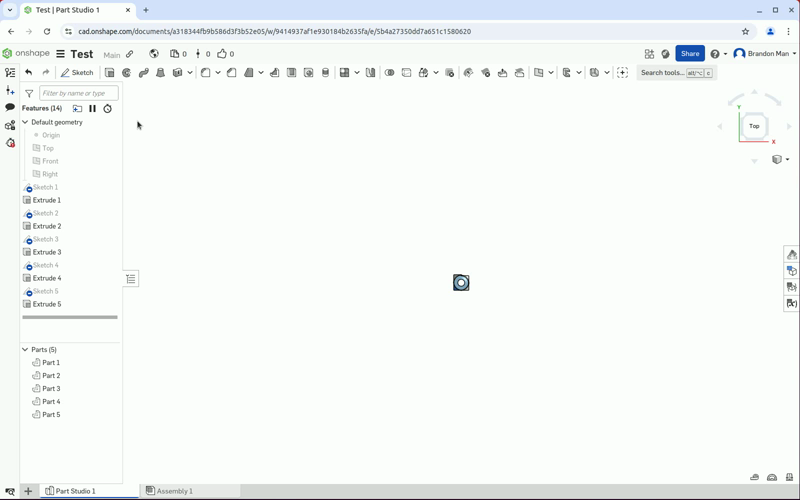
key(shift+h)
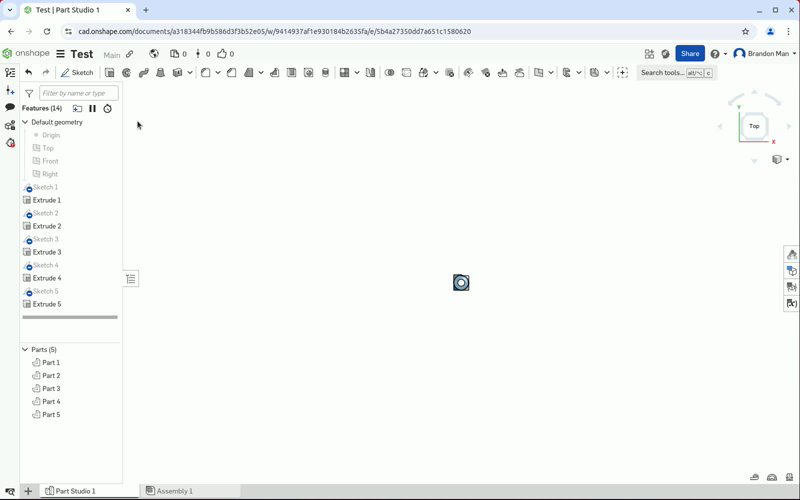
key(shift+h)
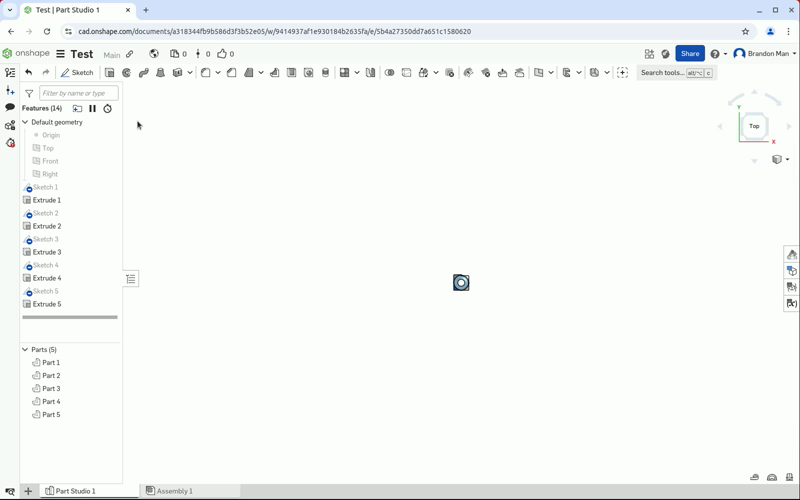
mouse_move(73, 189)
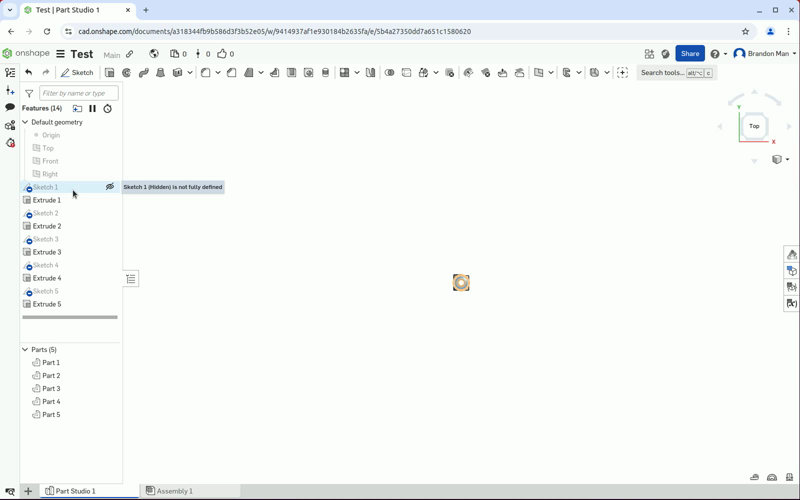
click(73, 189)
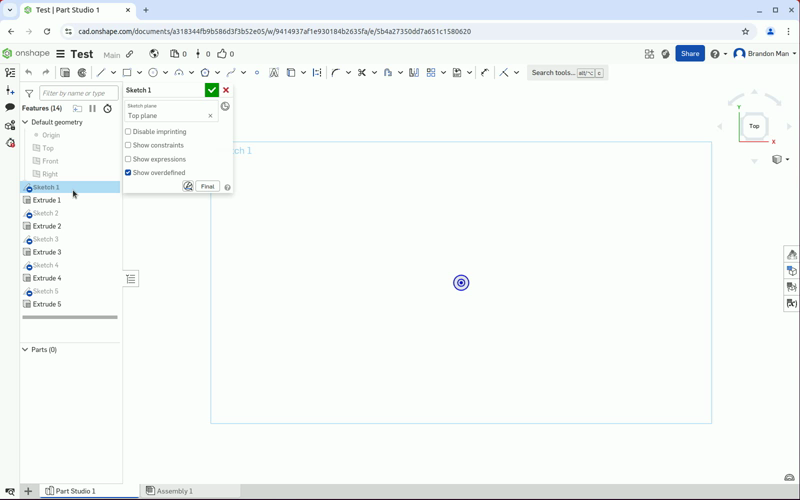
mouse_move(229, 92)
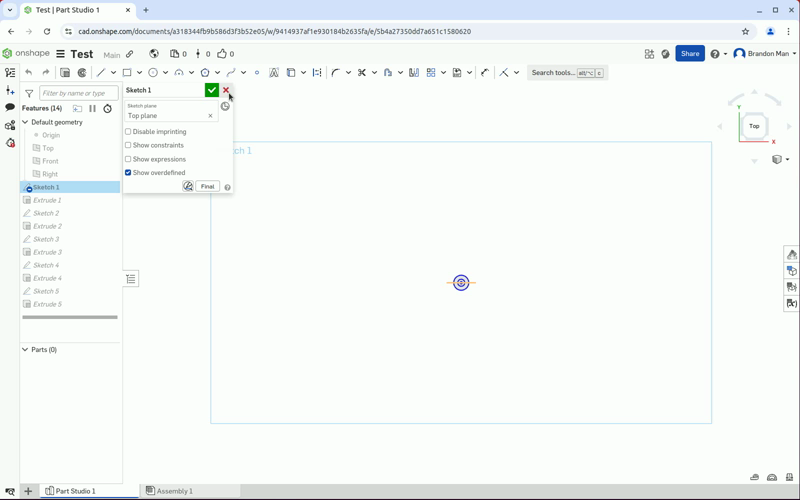
click(229, 92)
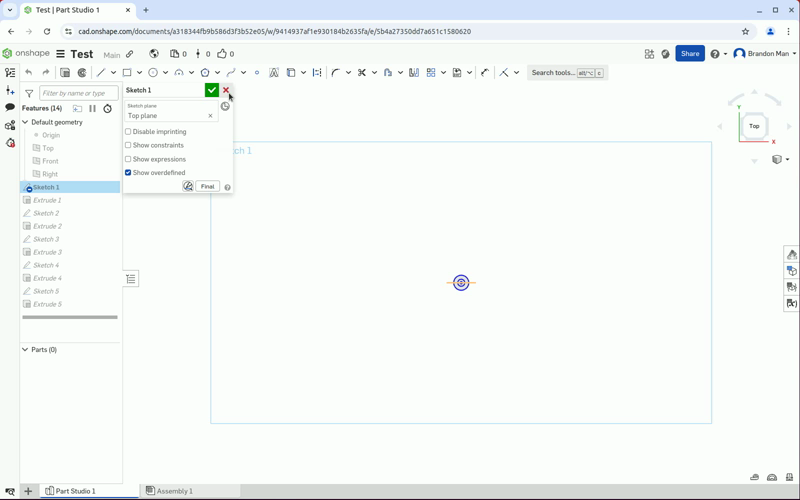
key(shift+s)
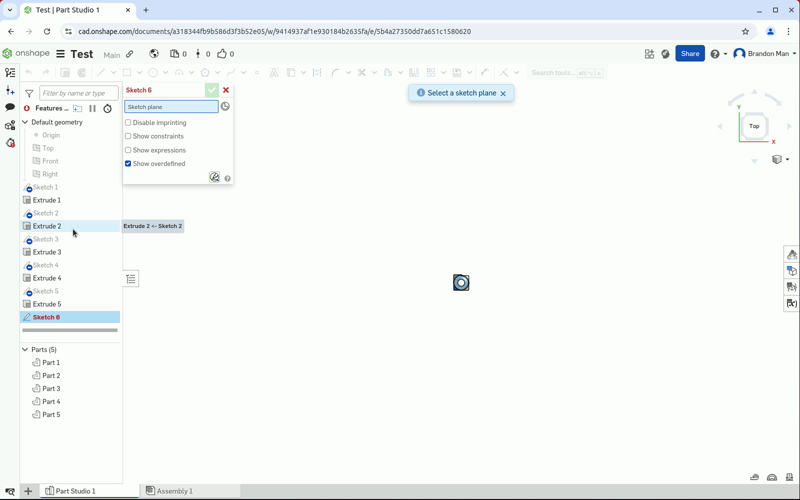
scroll(3)
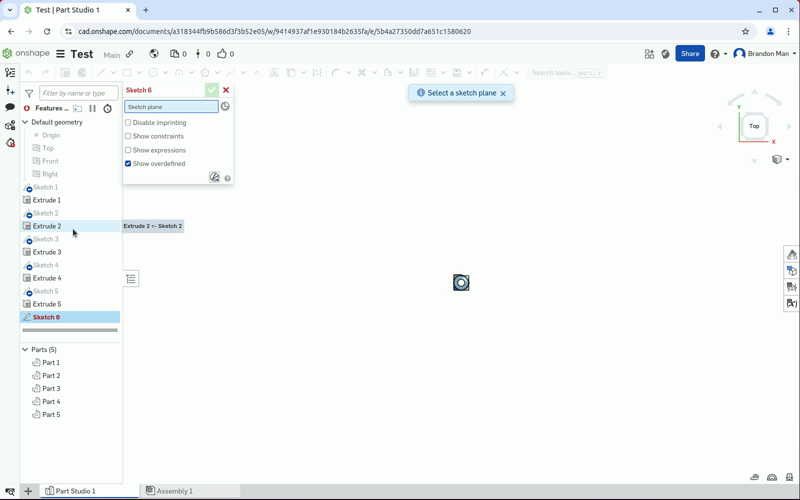
mouse_move(73, 150)
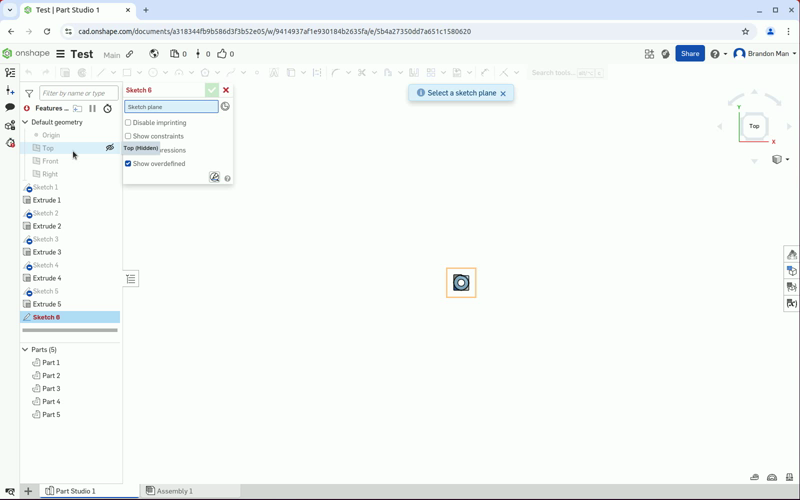
click(73, 150)
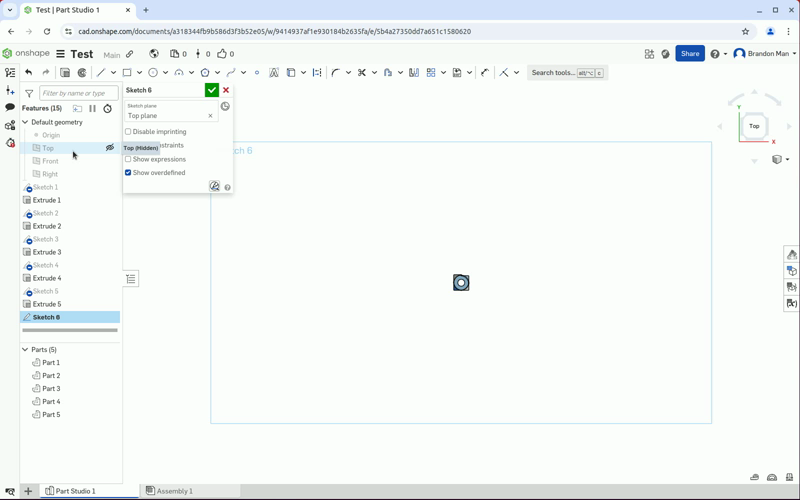
mouse_move(73, 352)
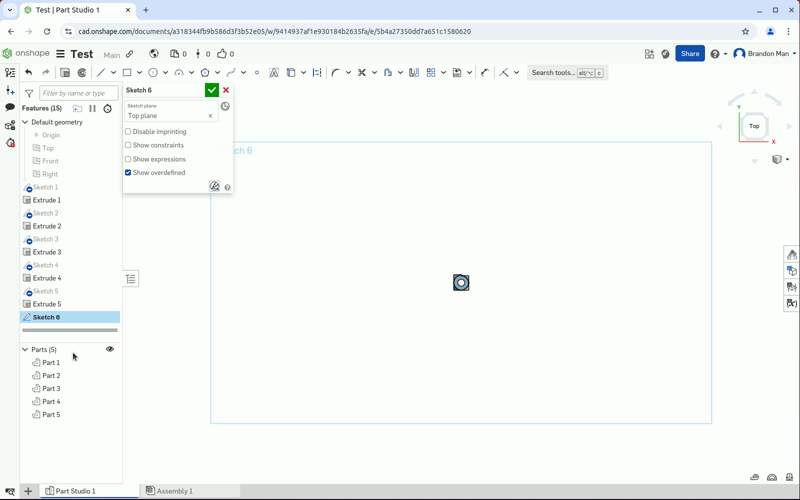
key(y)
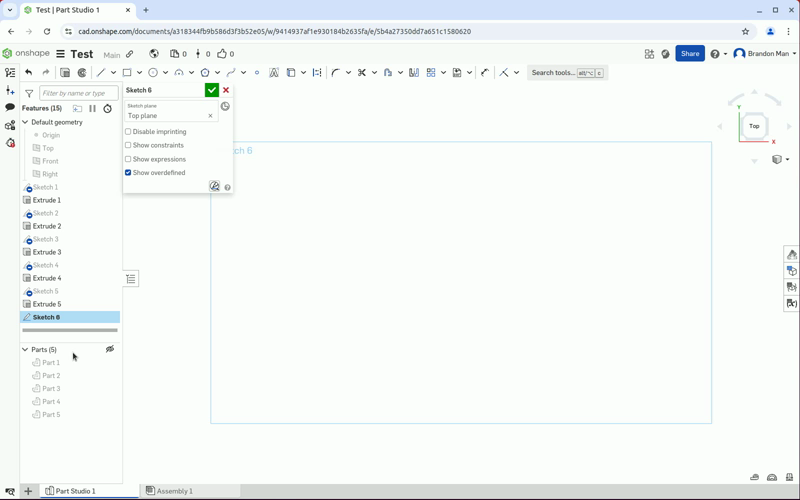
key(c)
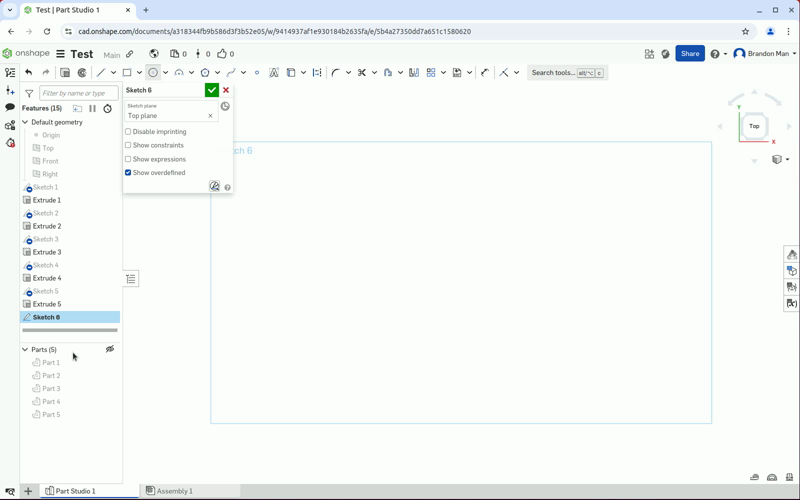
key_down(shift)
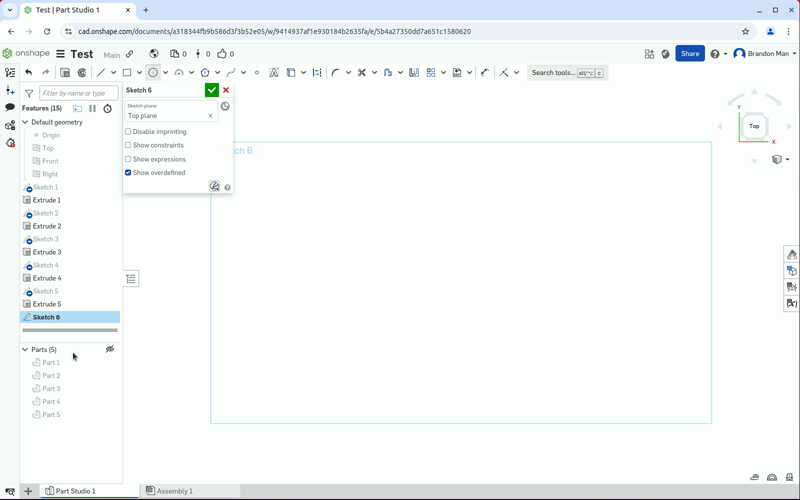
mouse_move(461, 282)
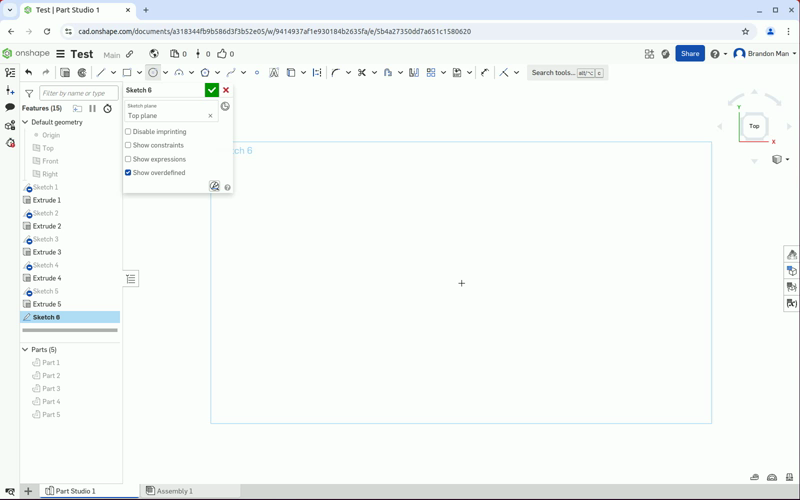
click(461, 282)
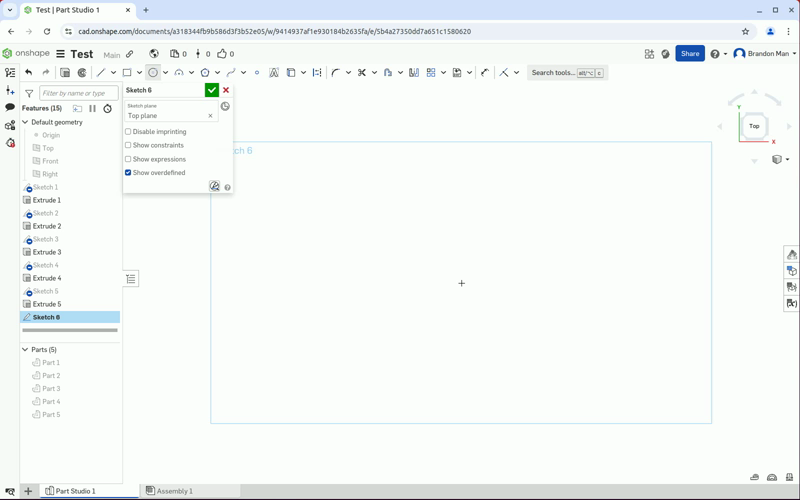
key_up(shift)
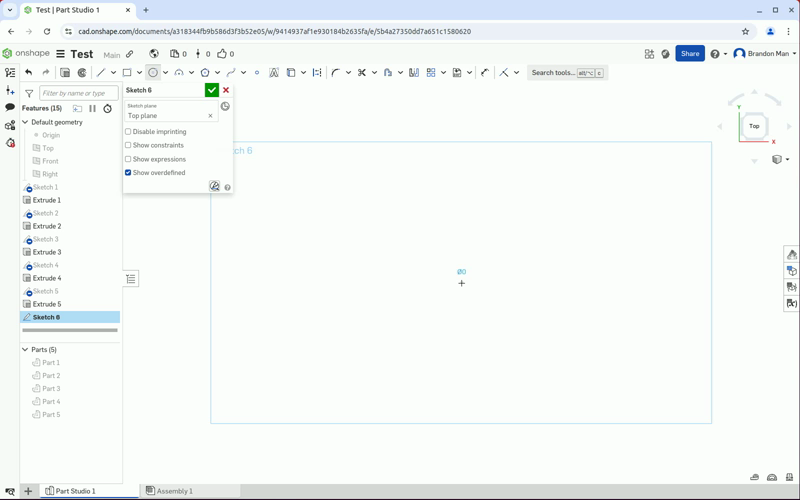
mouse_move(465, 282)
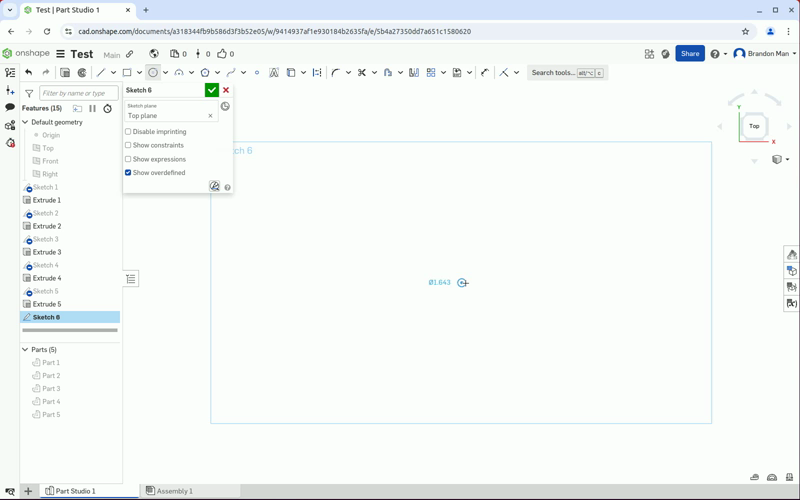
click(465, 282)
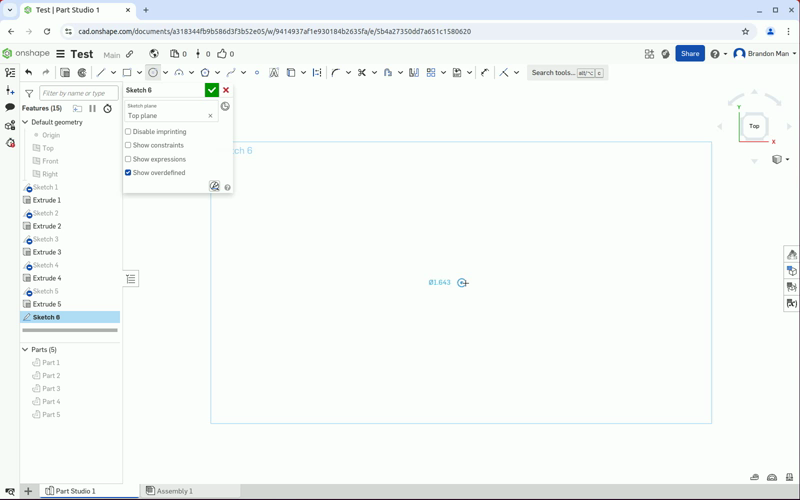
key(esc)
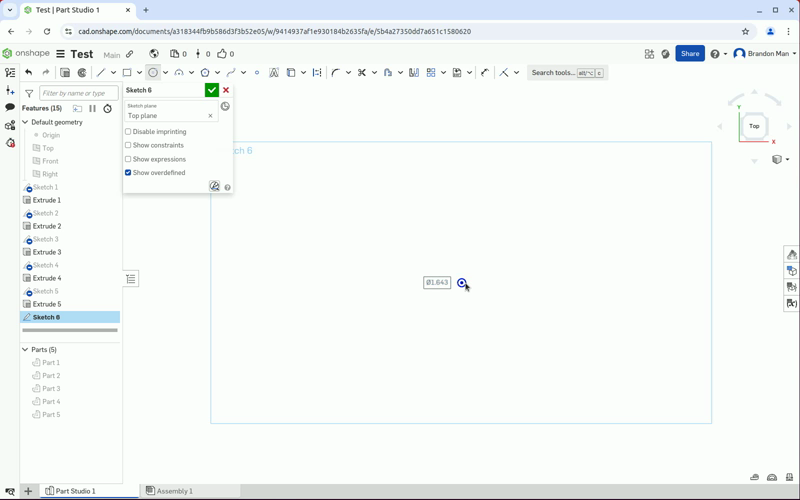
mouse_move(460, 280)
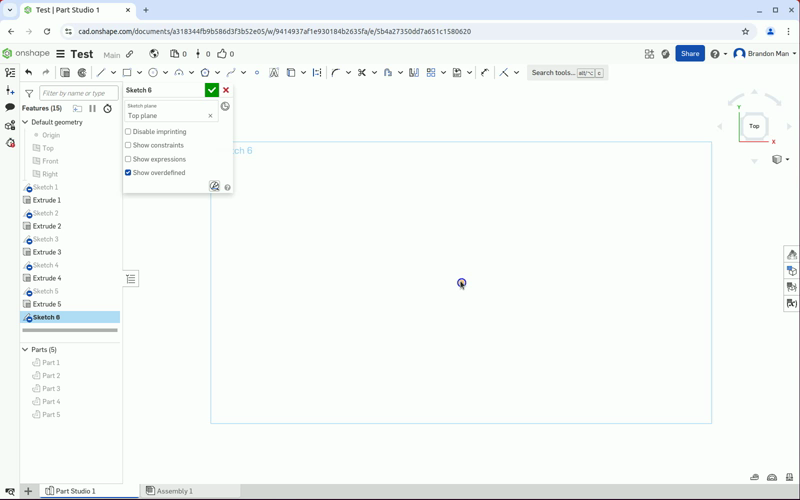
scroll(6)
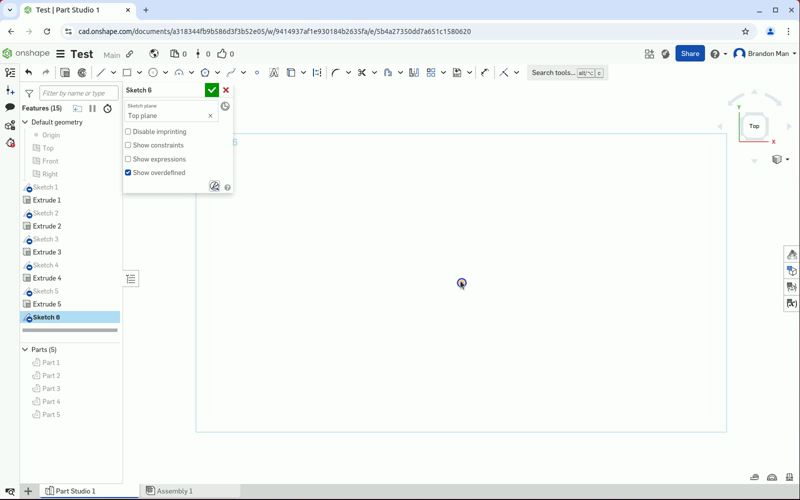
scroll(6)
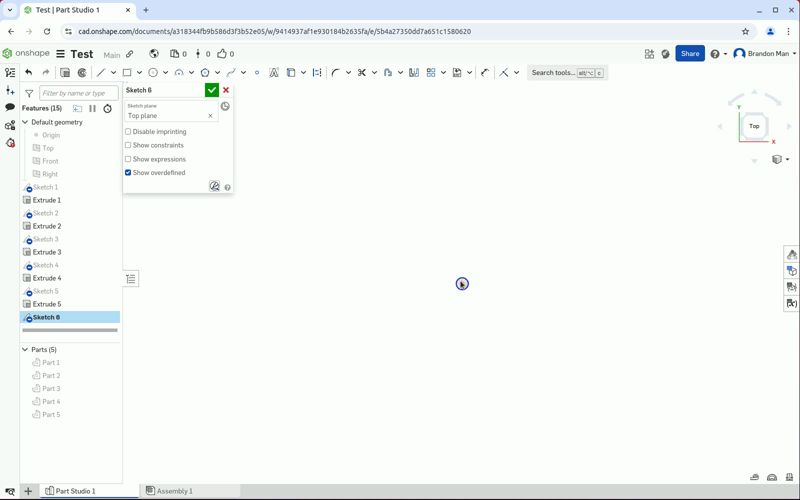
scroll(6)
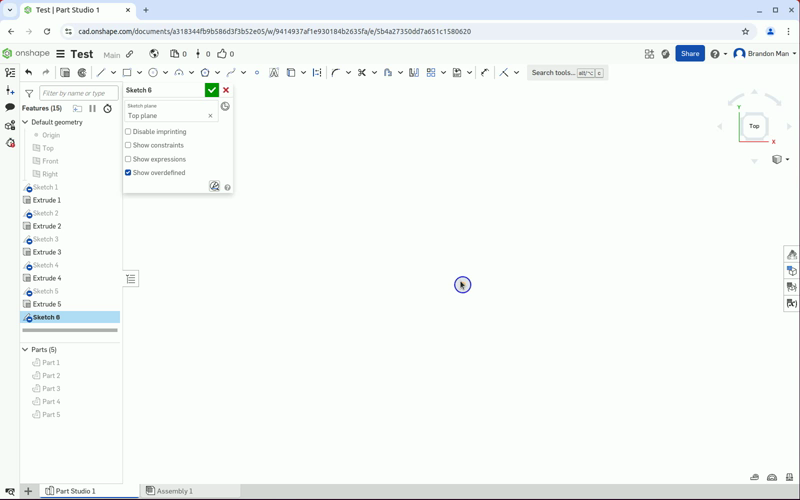
scroll(6)
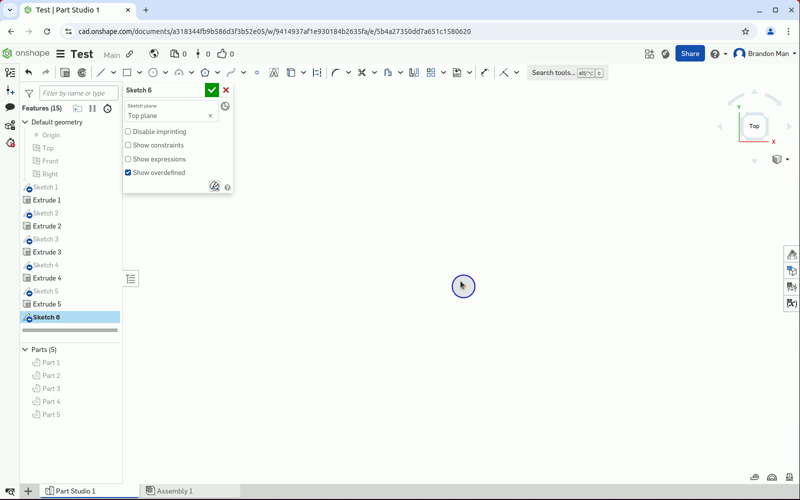
scroll(6)
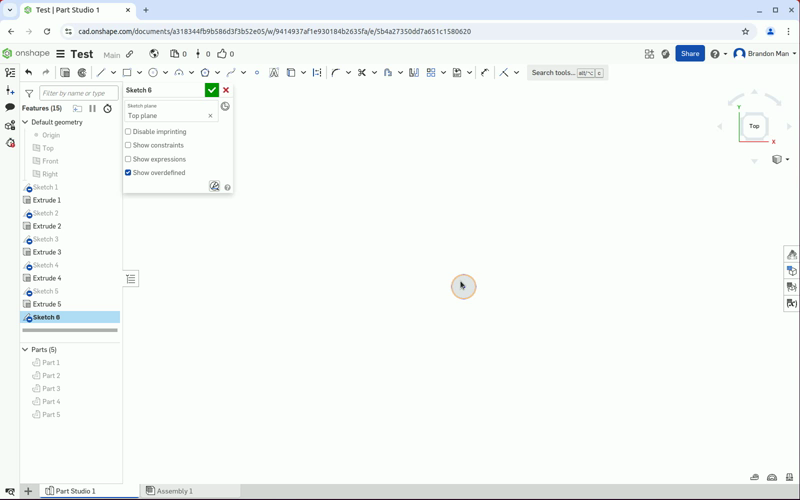
scroll(6)
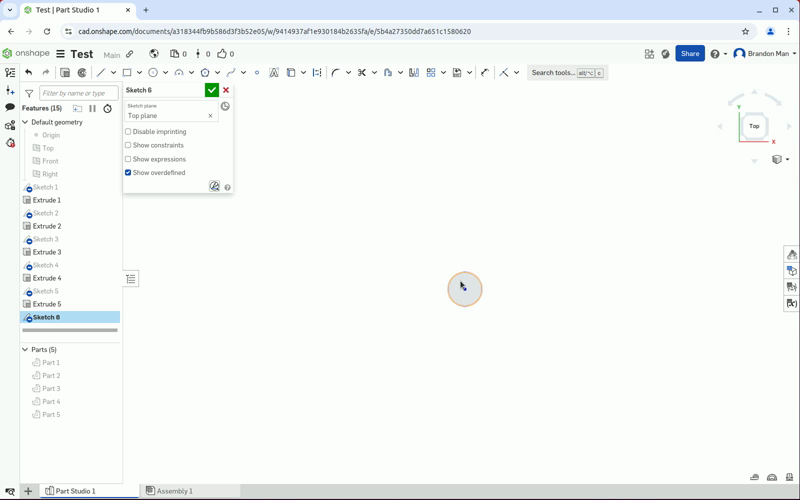
scroll(6)
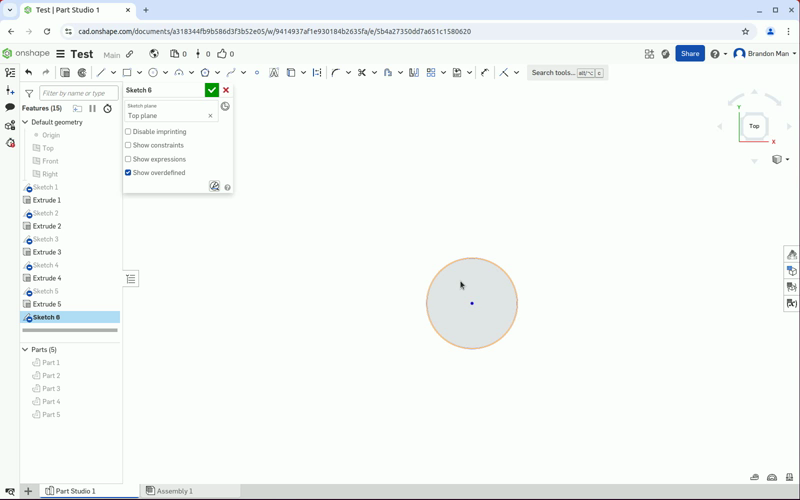
click(460, 280)
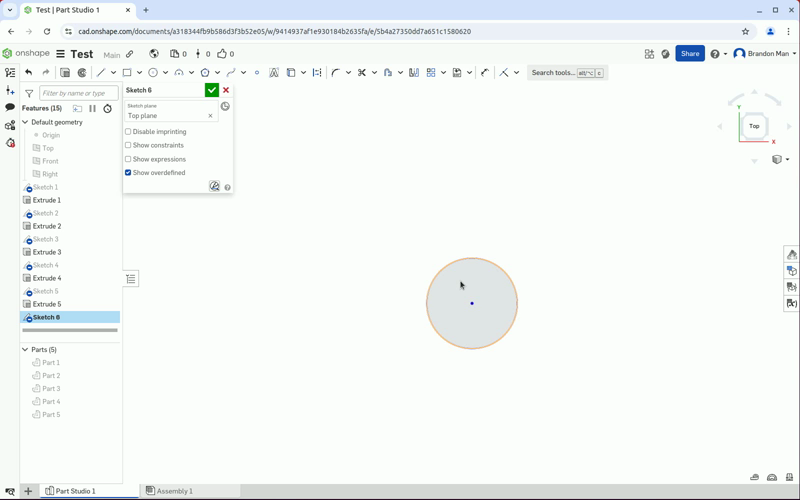
scroll(-6)
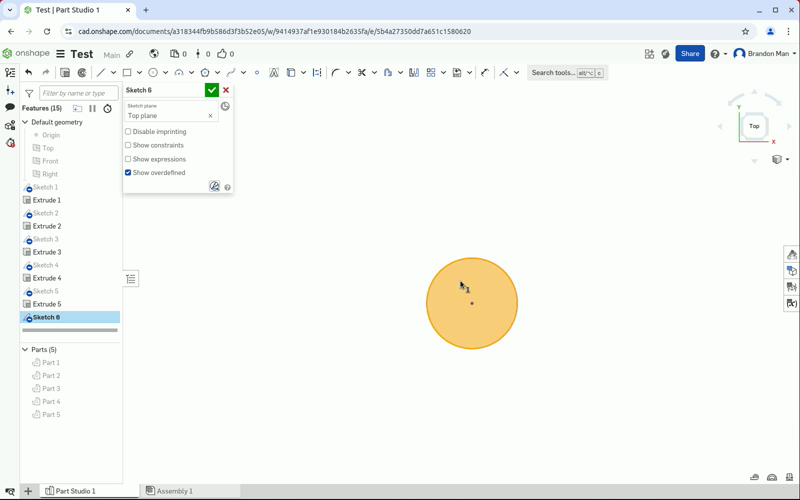
scroll(-6)
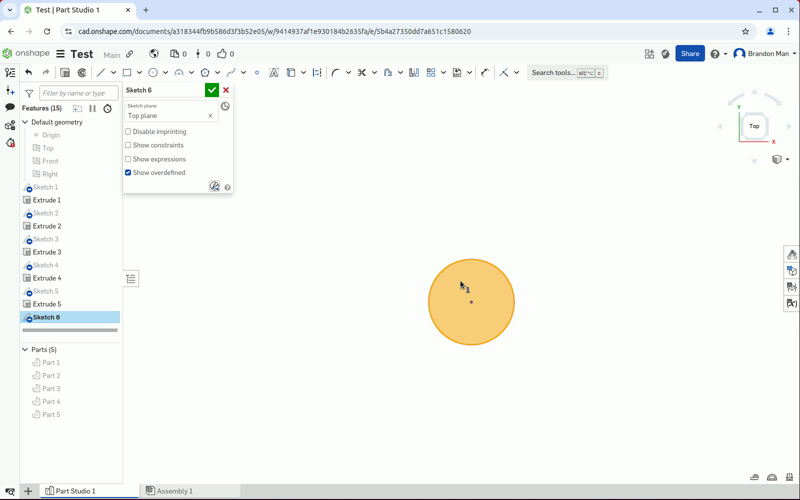
scroll(-6)
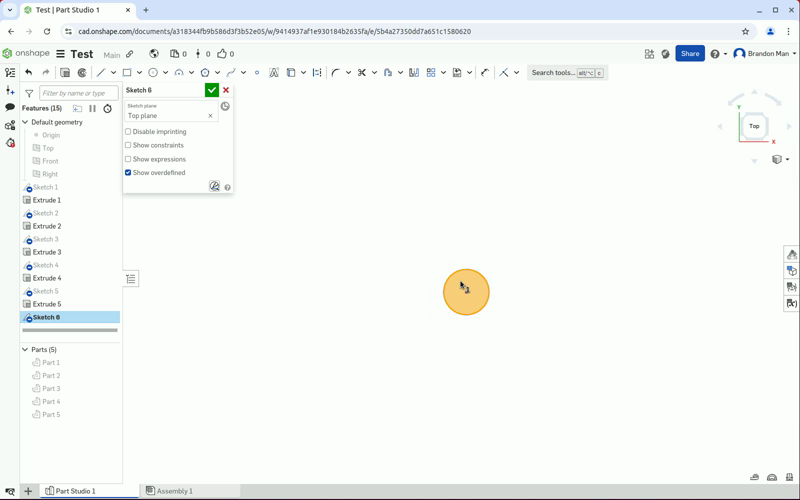
scroll(-6)
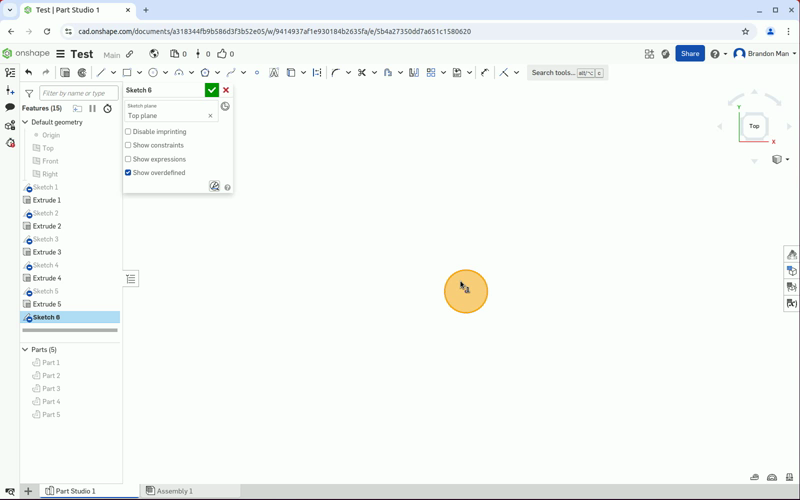
scroll(-6)
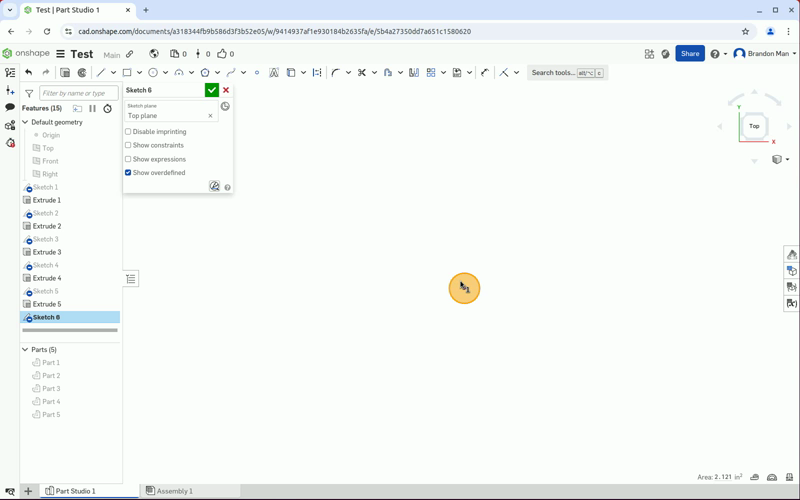
scroll(-6)
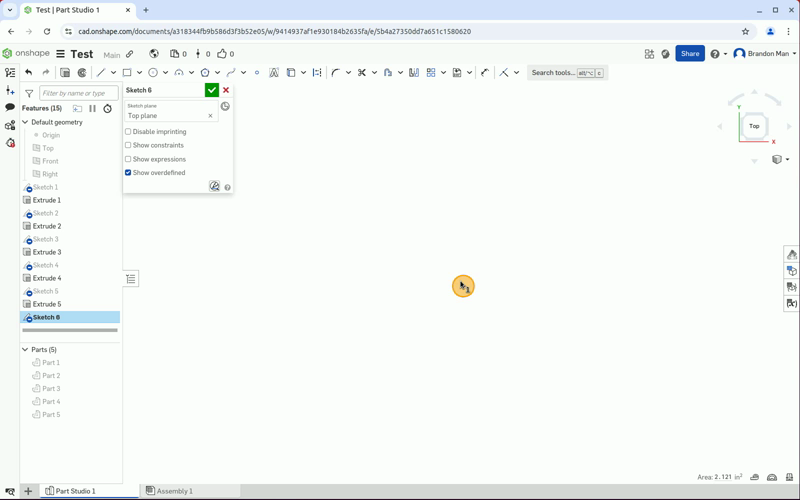
scroll(-6)
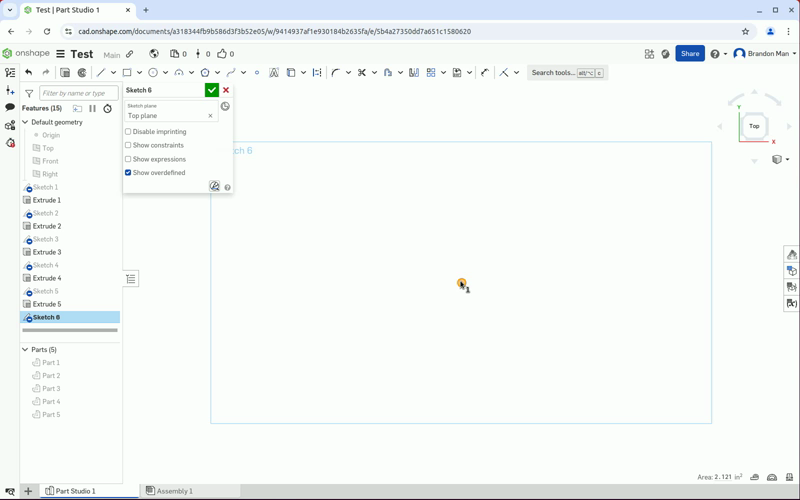
mouse_move(73, 352)
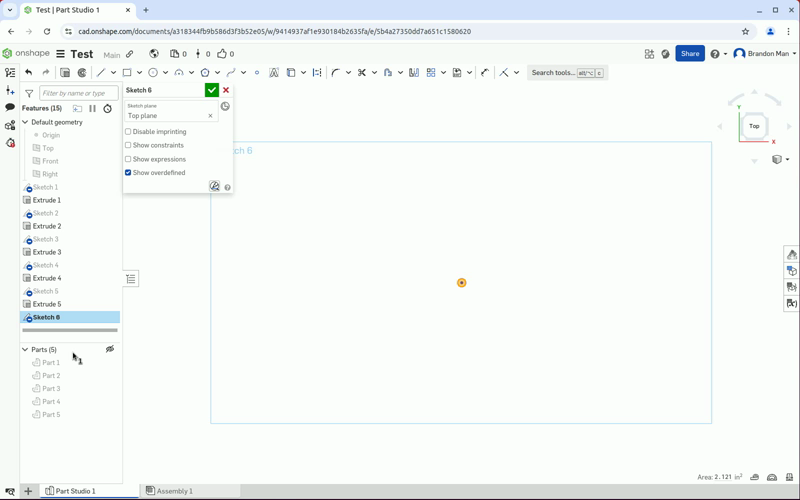
key(shift+y)
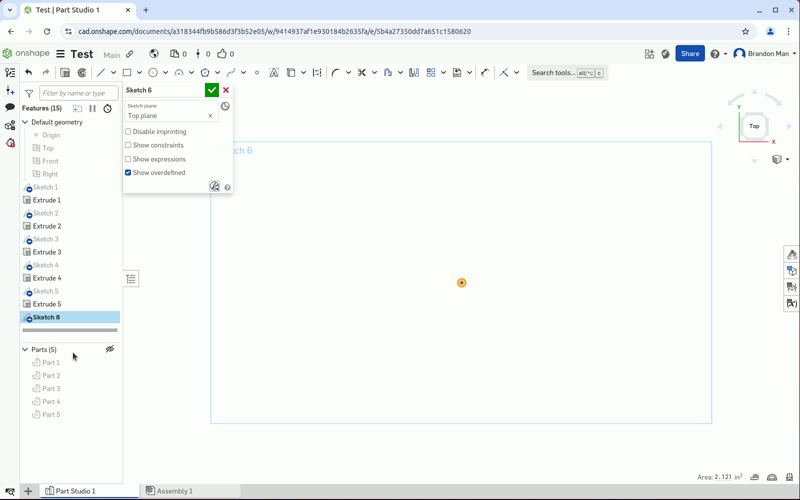
key(shift+e)
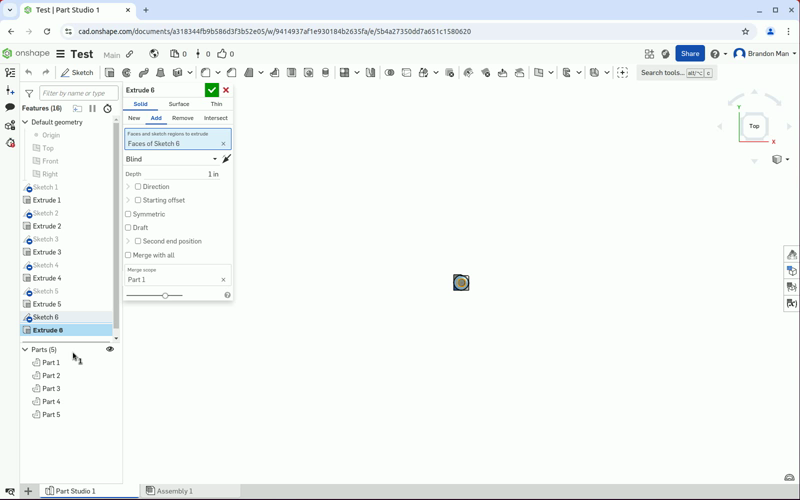
mouse_move(143, 106)
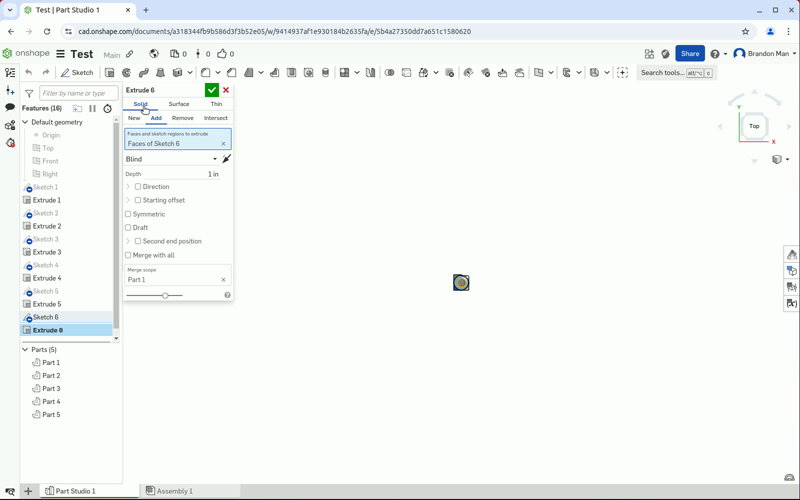
click(143, 106)
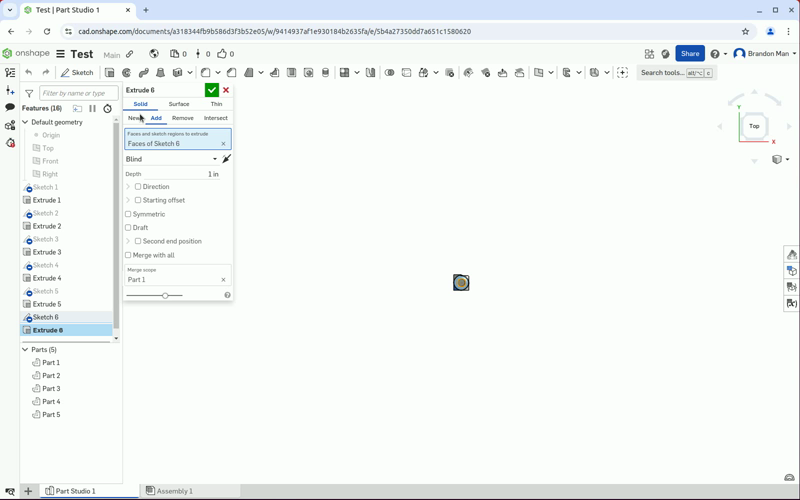
mouse_move(137, 120)
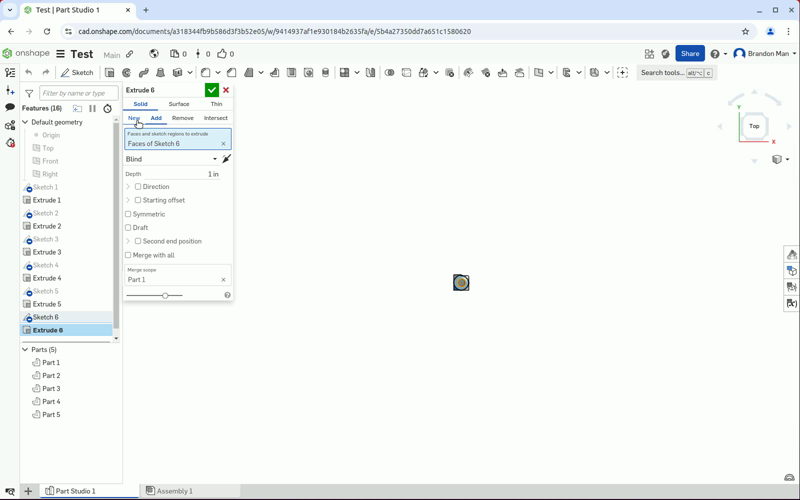
click(137, 120)
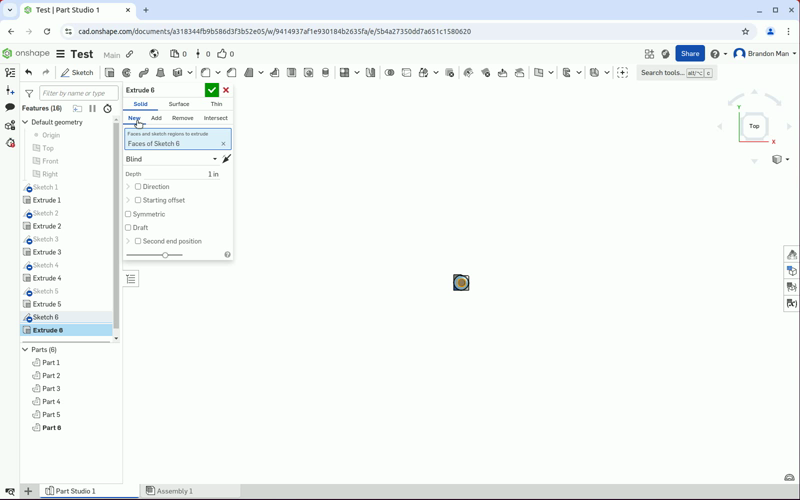
key(tab, 4)
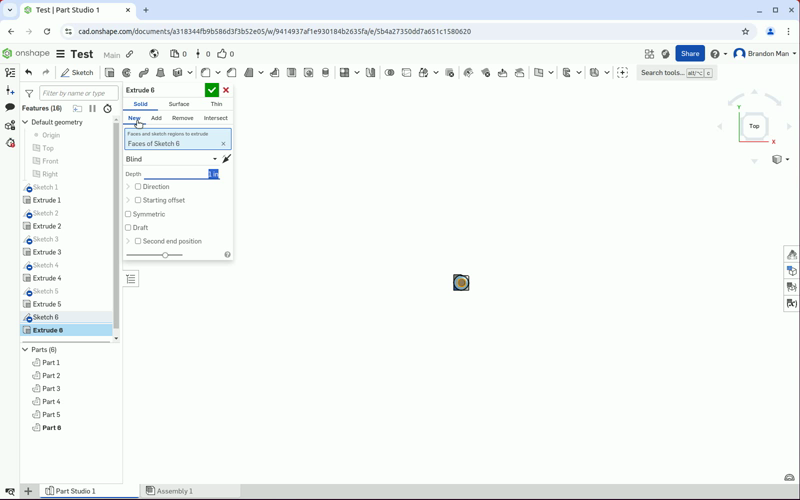
text(2.889)
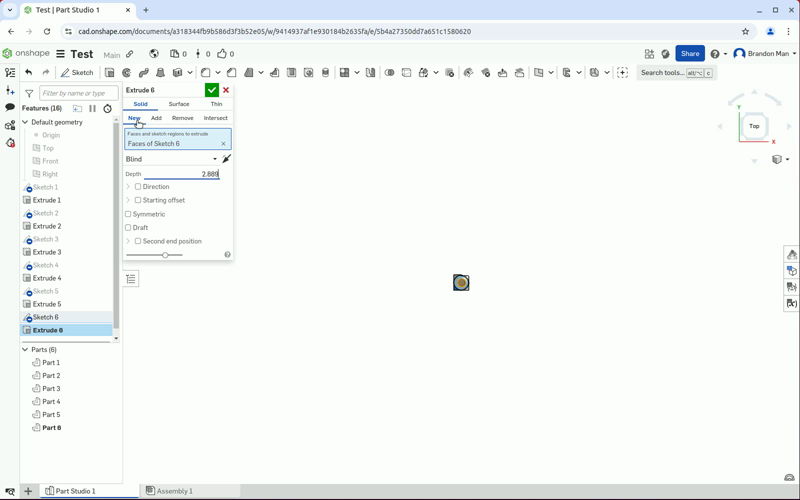
key(enter)
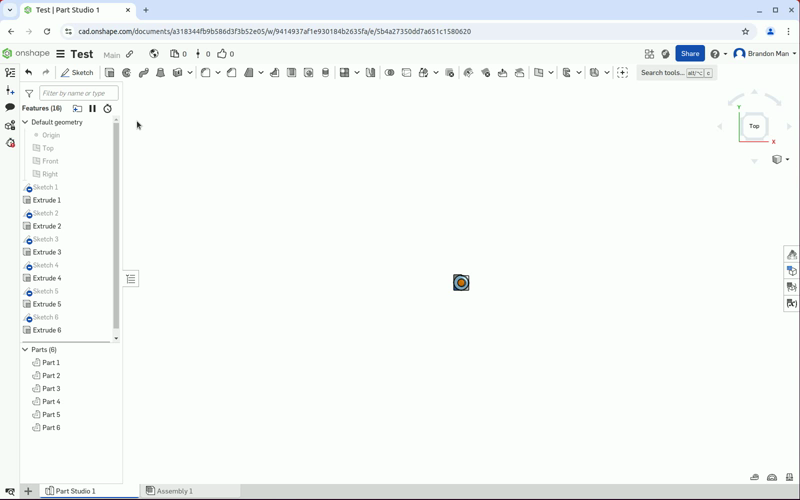
key(shift+h)
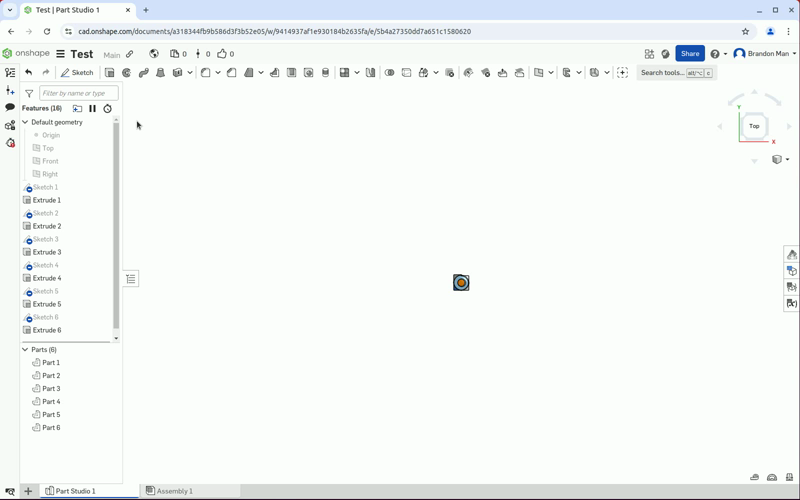
key(shift+h)
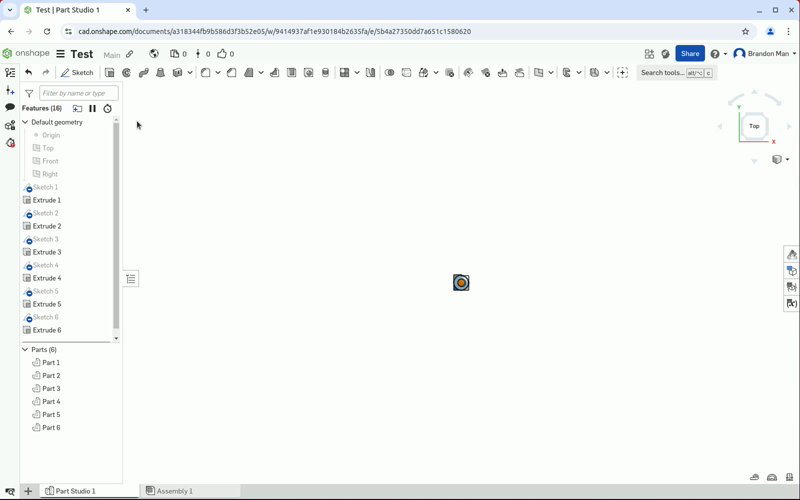
mouse_move(69, 189)
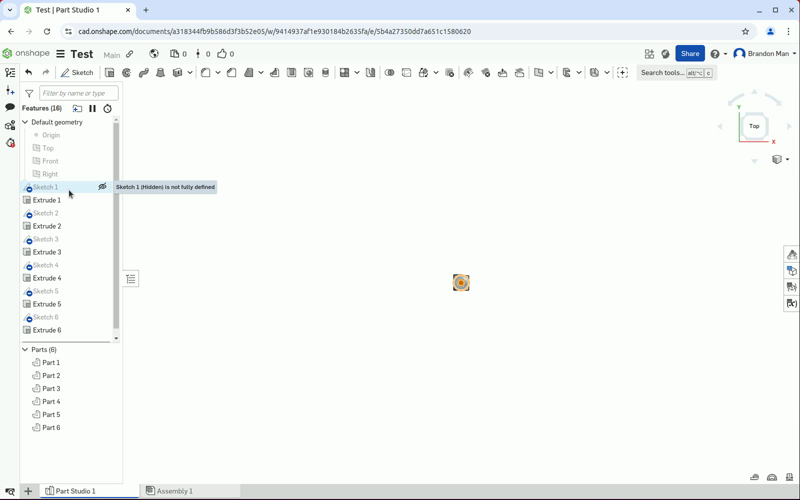
click(69, 189)
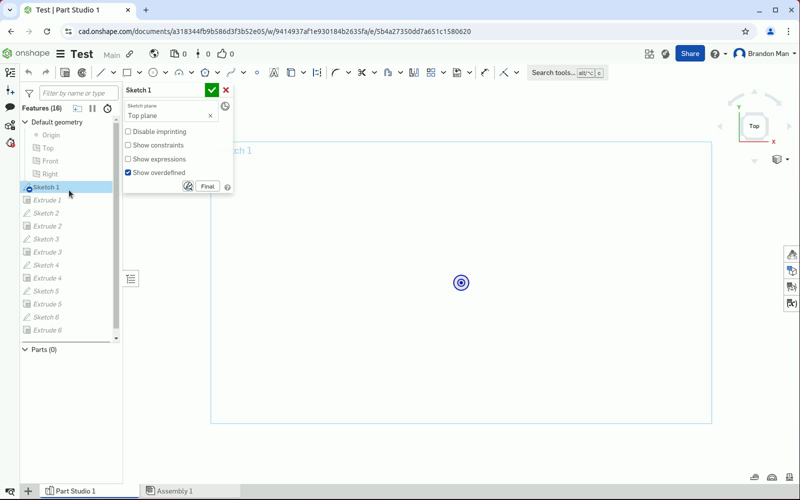
mouse_move(229, 92)
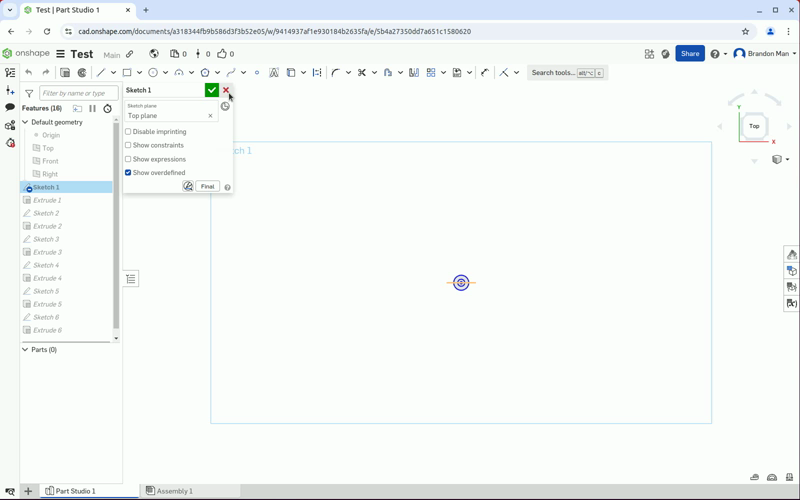
click(229, 92)
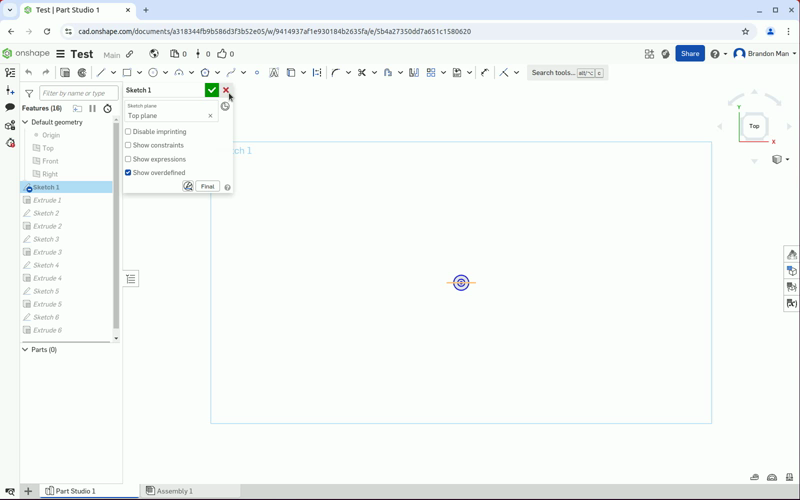
key(shift+s)
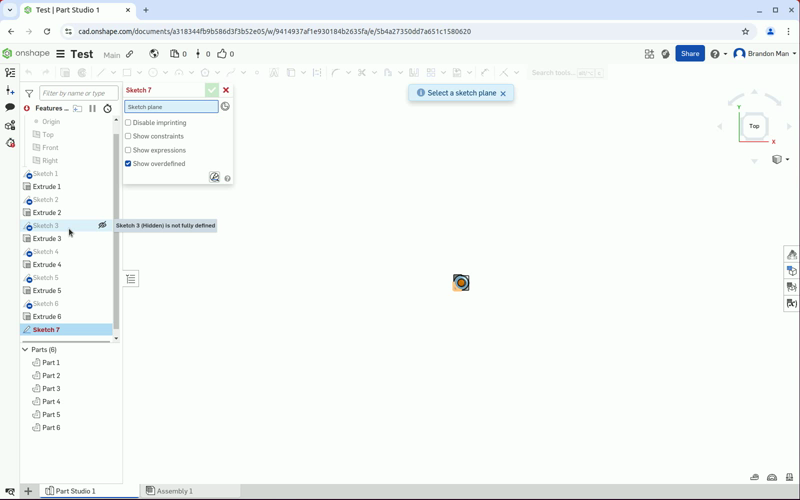
scroll(3)
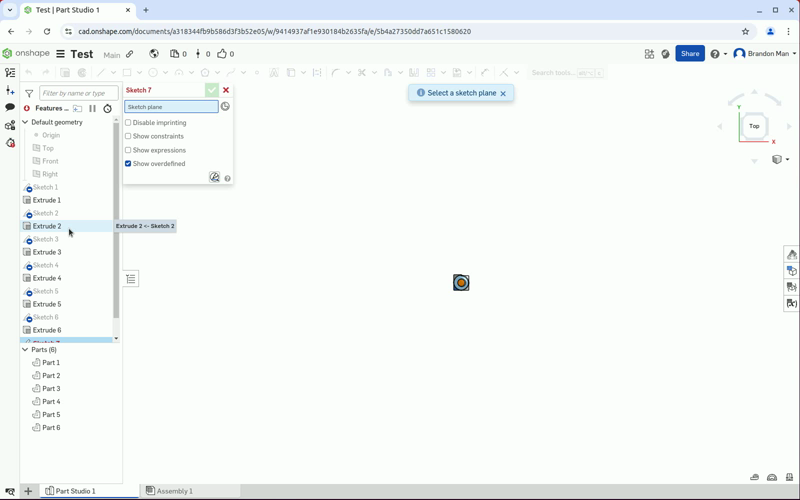
mouse_move(69, 150)
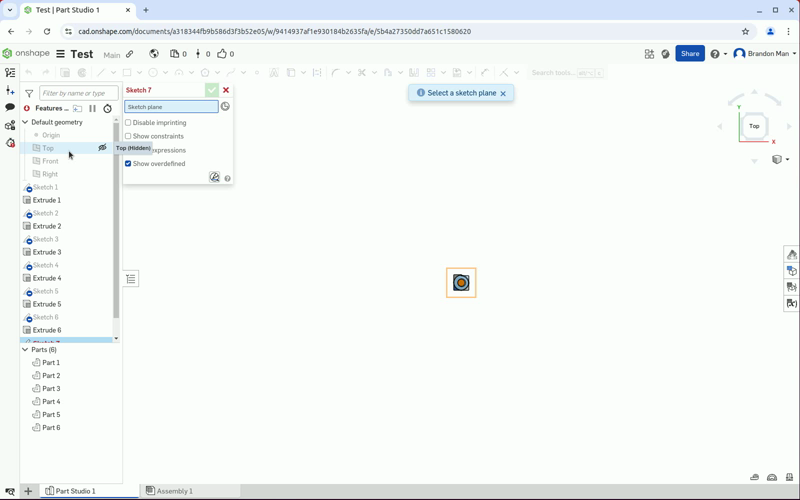
click(69, 150)
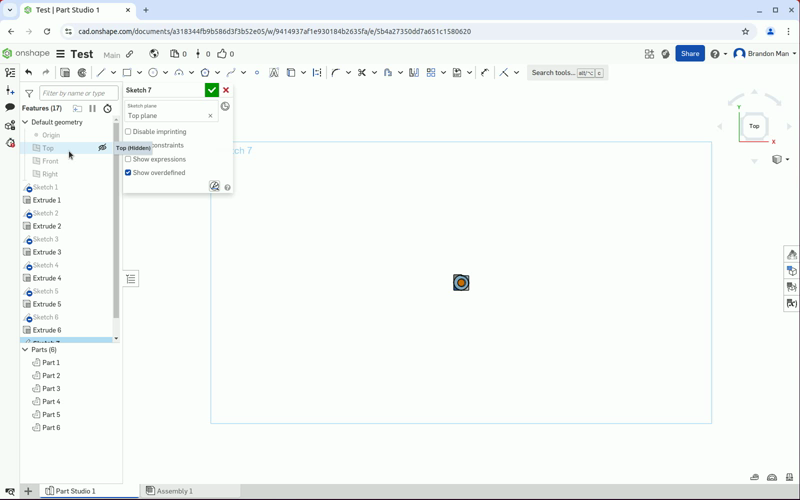
mouse_move(73, 352)
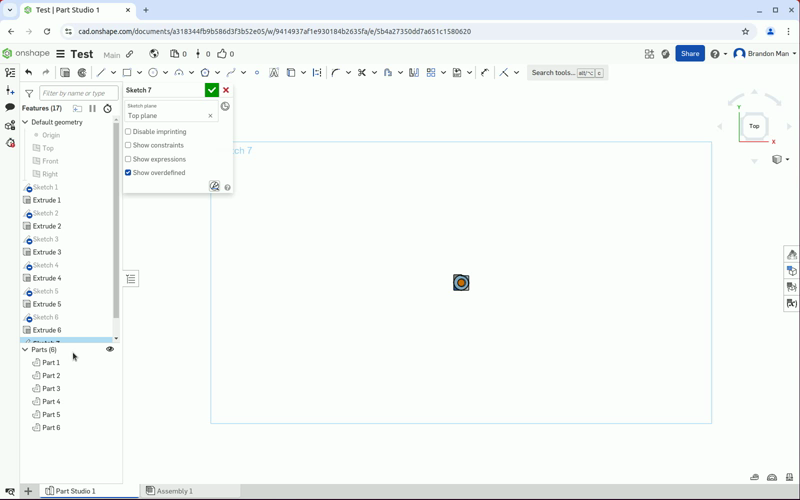
key(y)
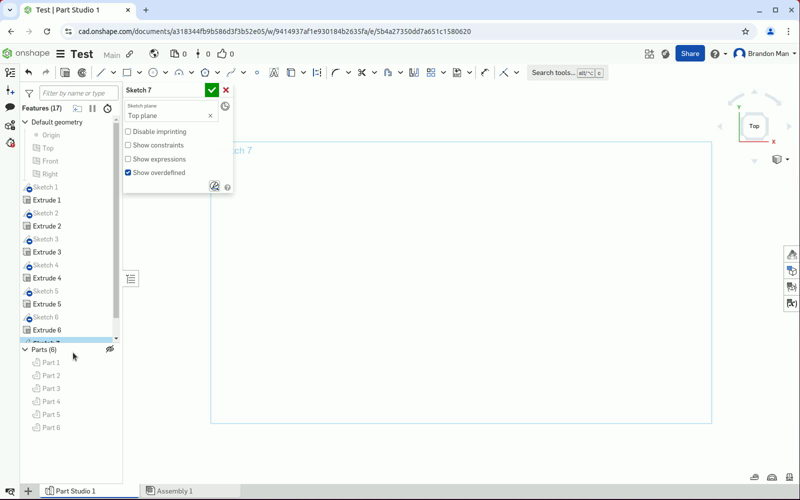
key(c)
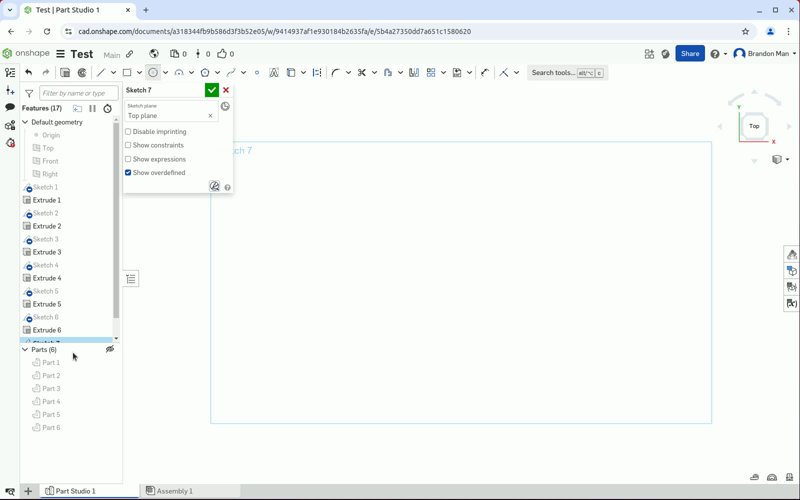
key_down(shift)
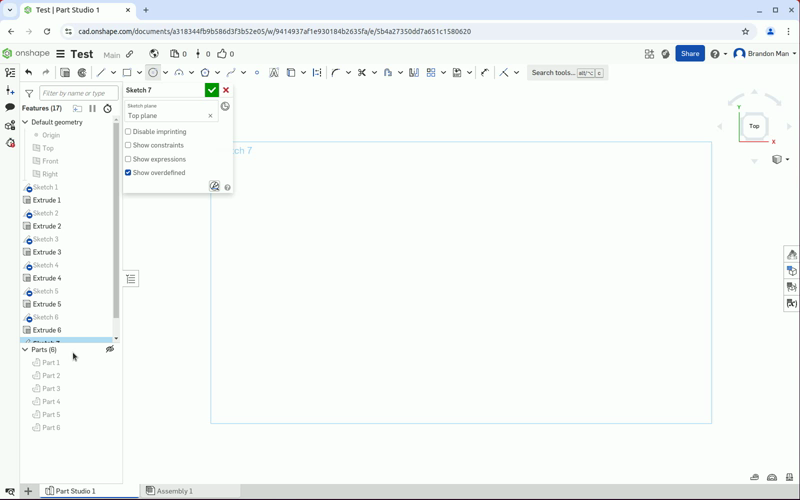
mouse_move(461, 282)
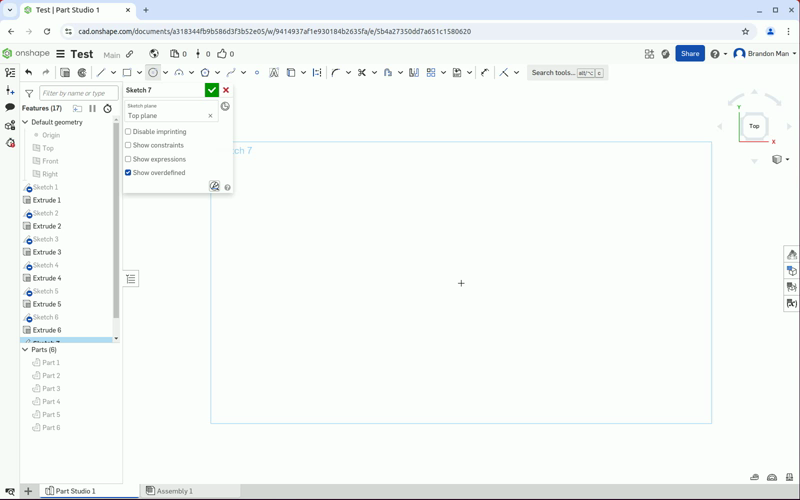
click(461, 282)
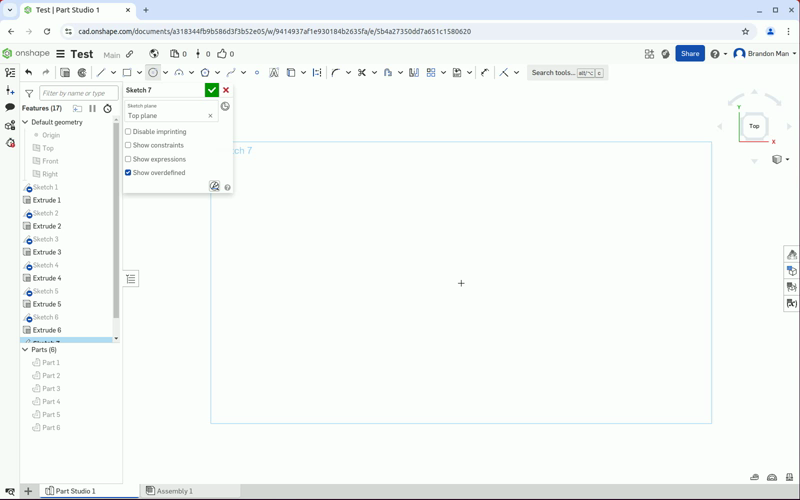
key_up(shift)
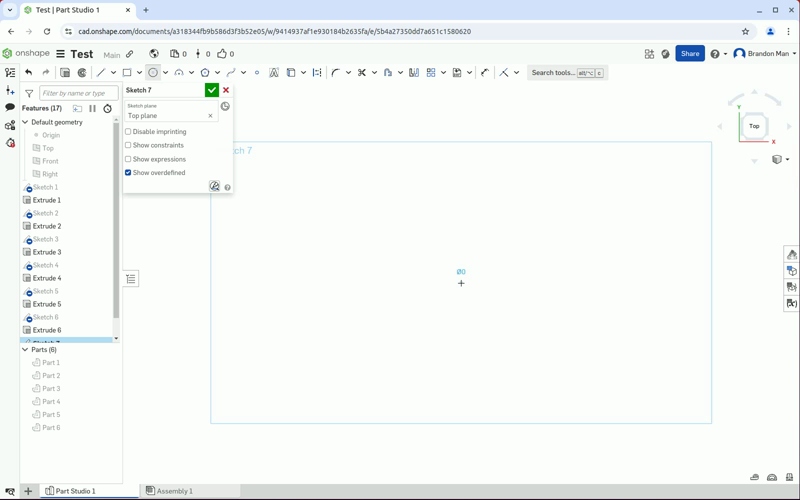
mouse_move(468, 282)
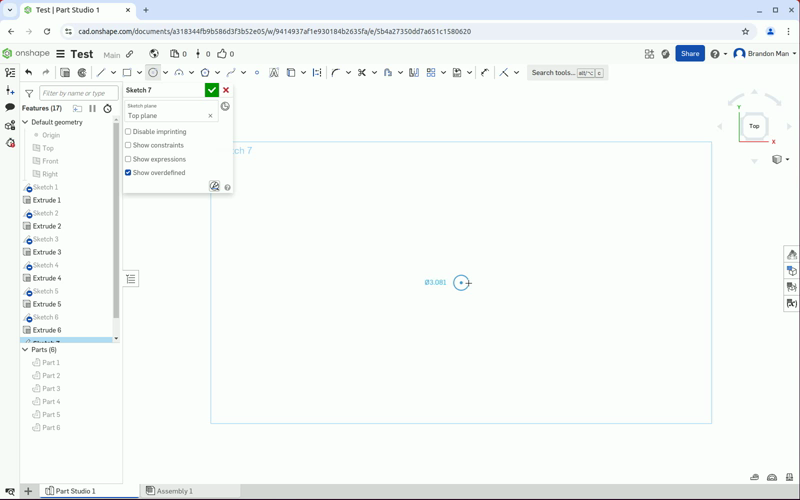
click(468, 282)
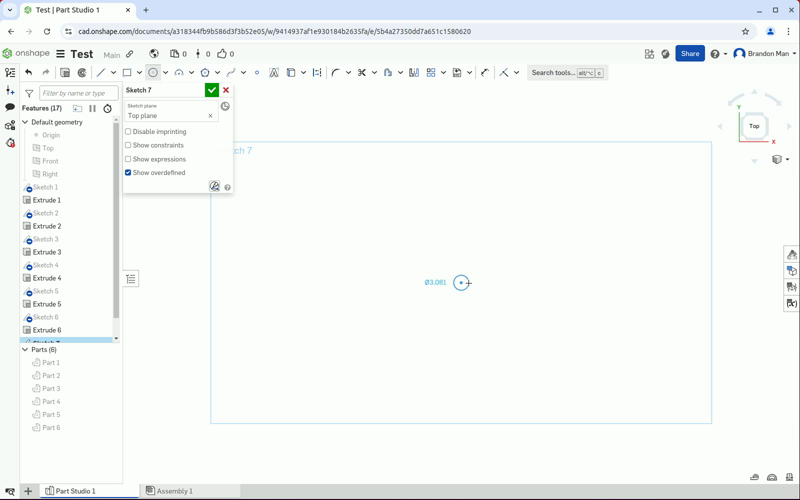
key(esc)
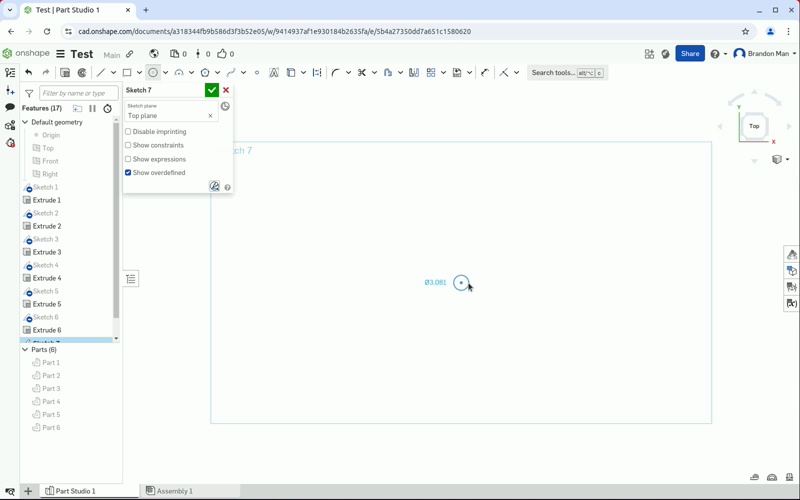
key(c)
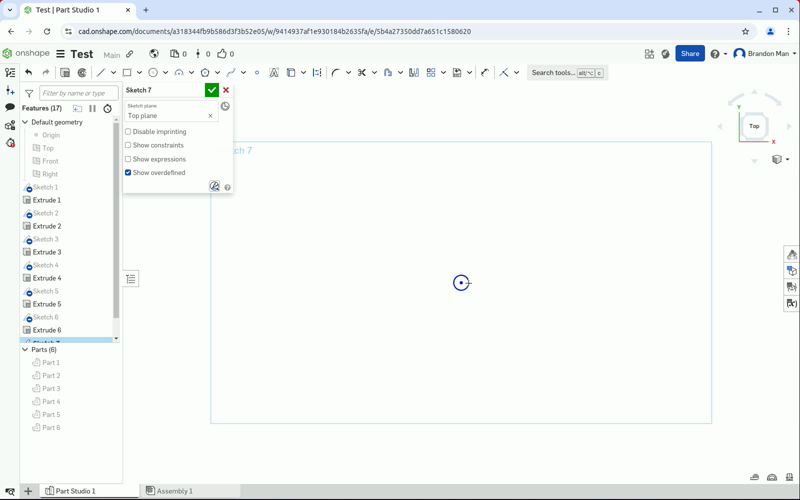
key_down(shift)
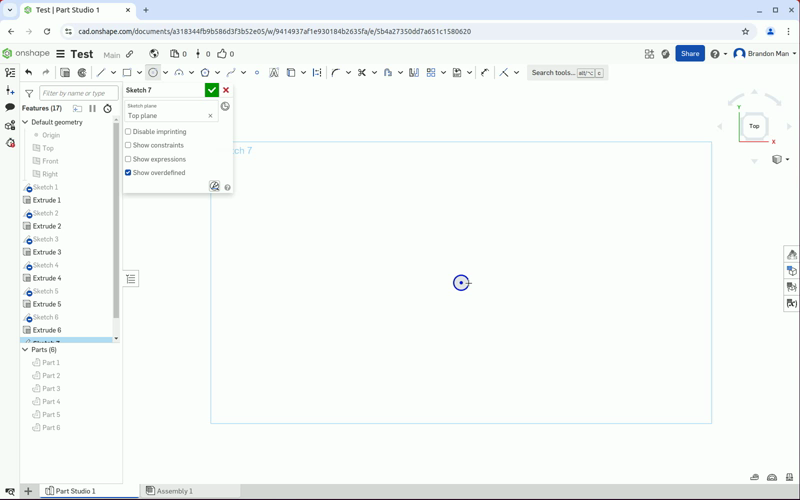
mouse_move(461, 282)
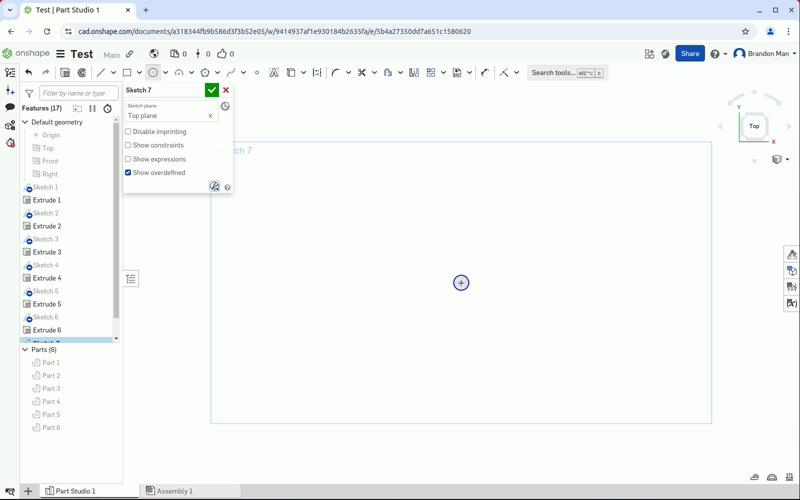
click(461, 282)
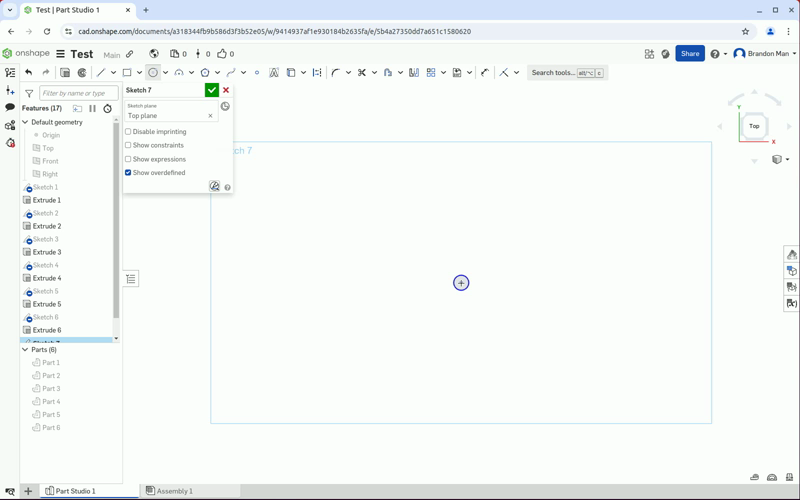
key_up(shift)
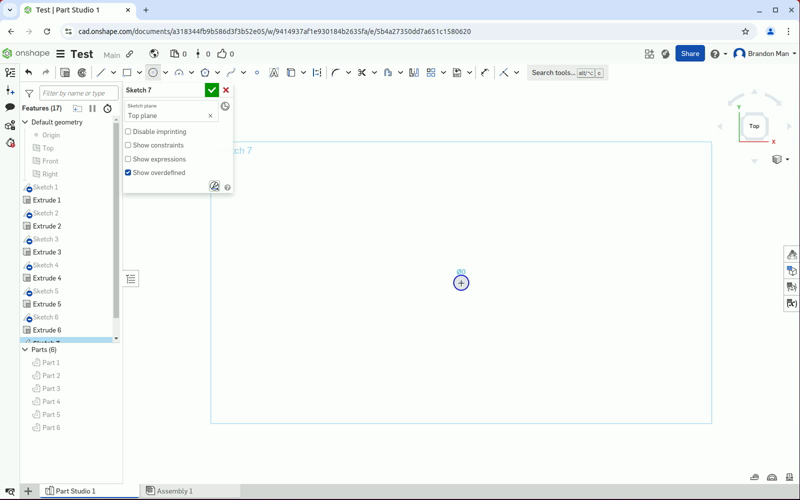
mouse_move(464, 282)
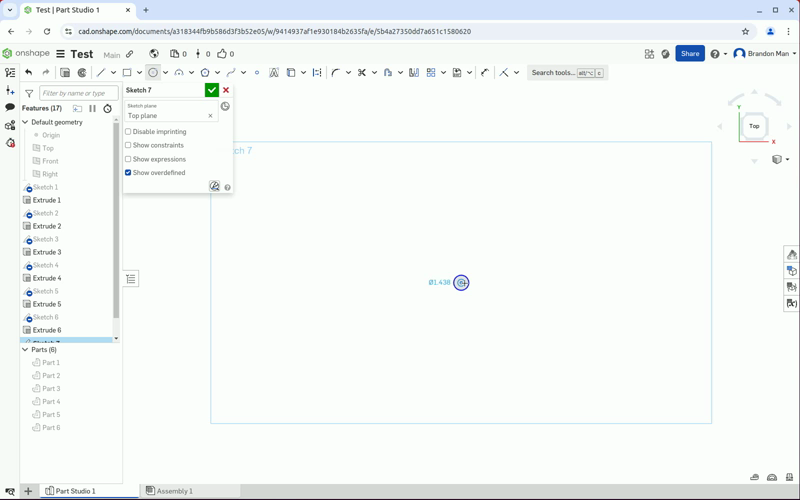
scroll(6)
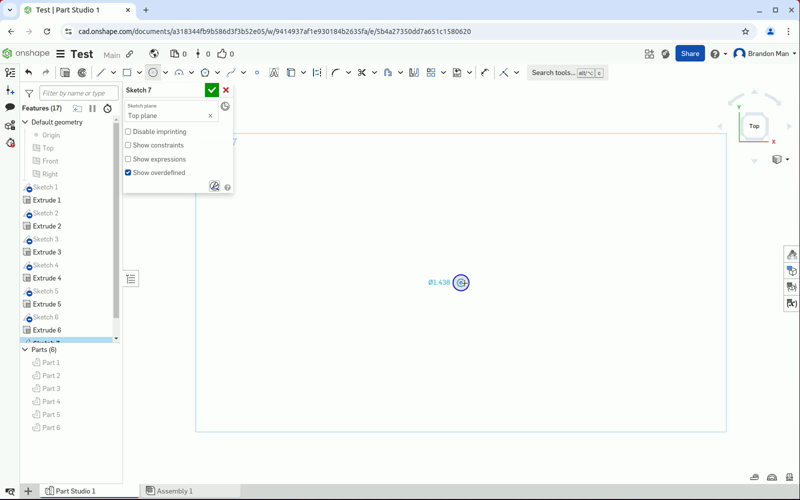
scroll(6)
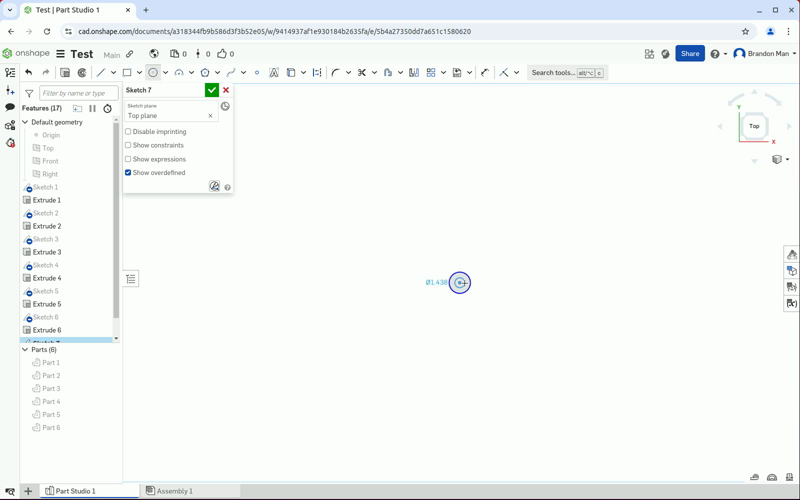
scroll(6)
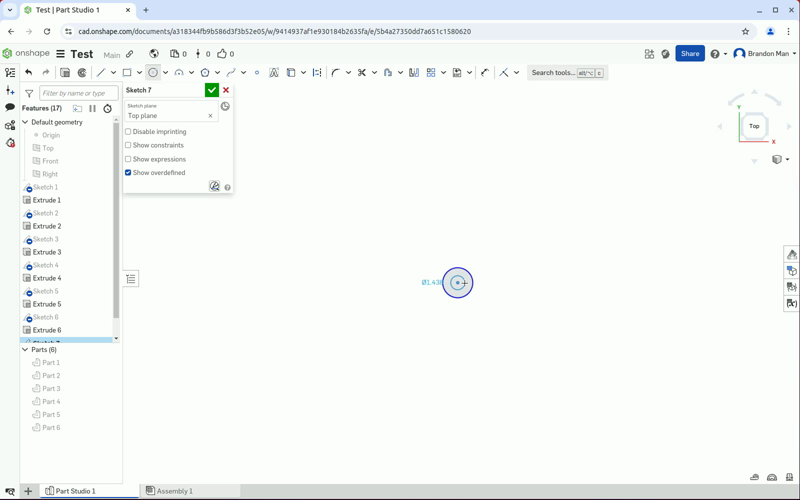
scroll(6)
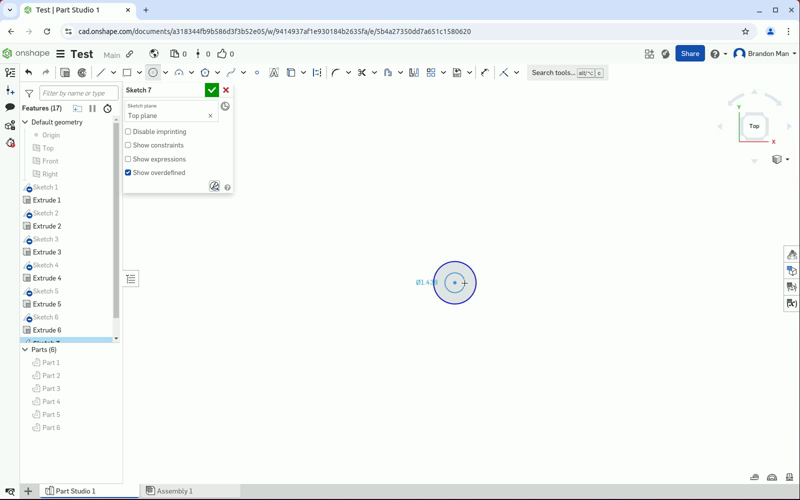
scroll(6)
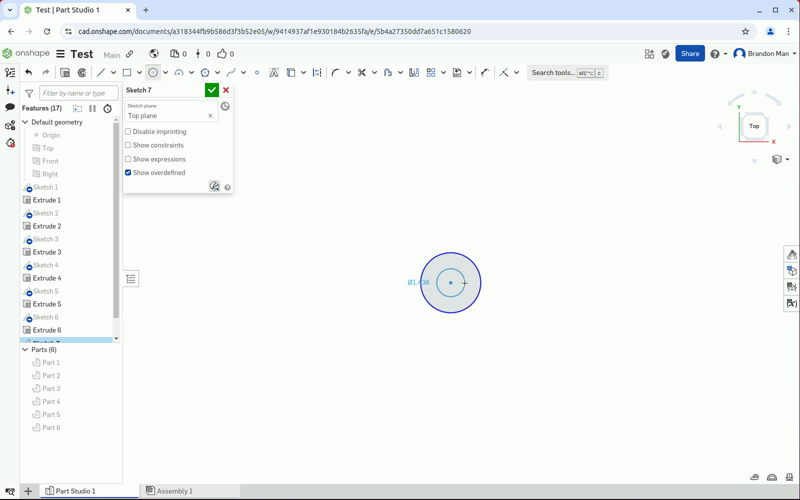
scroll(6)
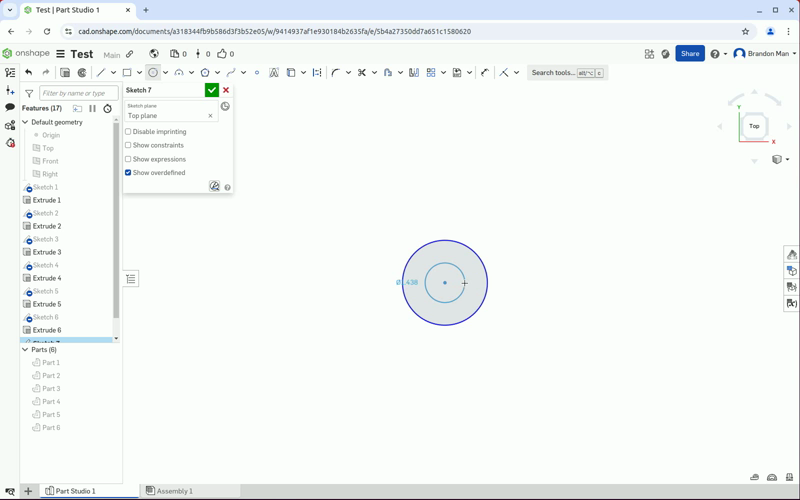
scroll(6)
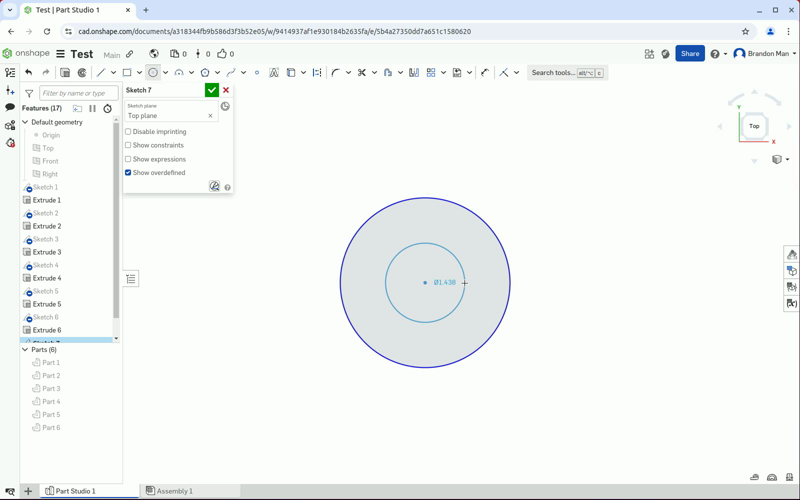
click(464, 282)
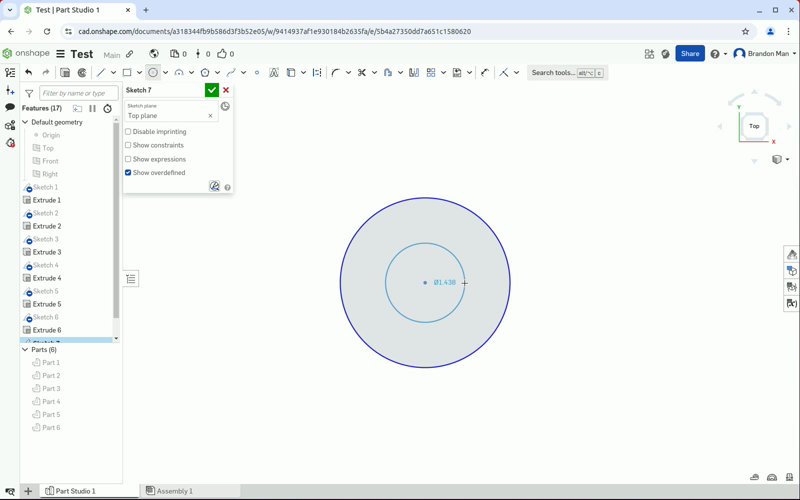
scroll(-6)
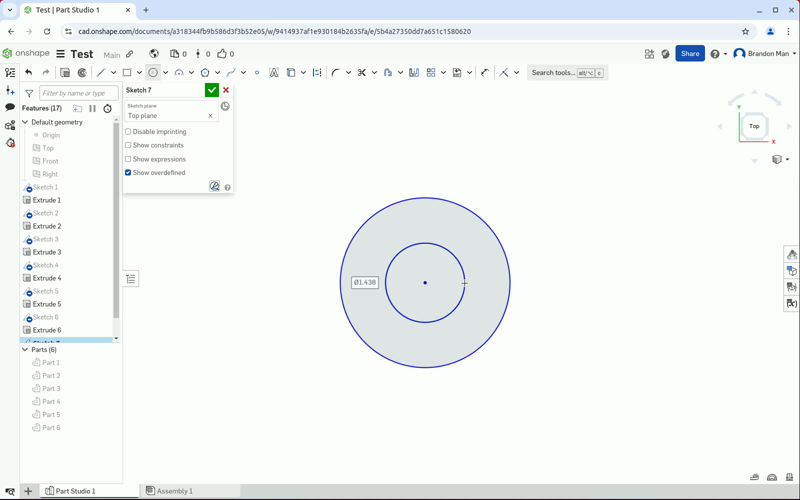
scroll(-6)
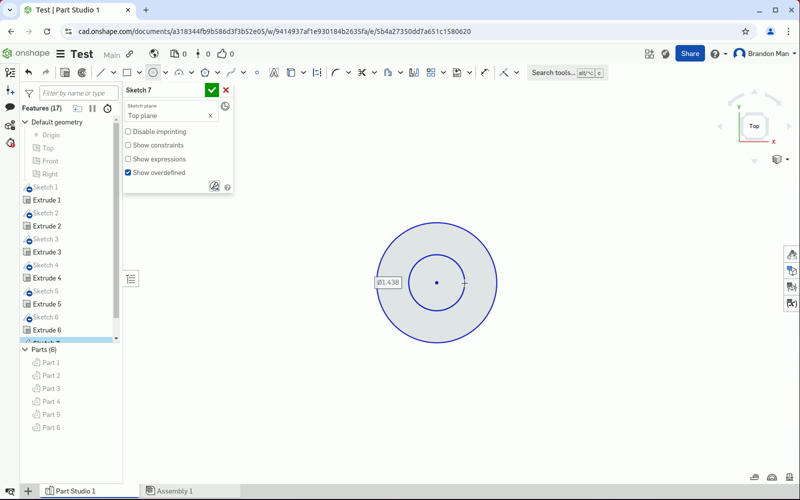
scroll(-6)
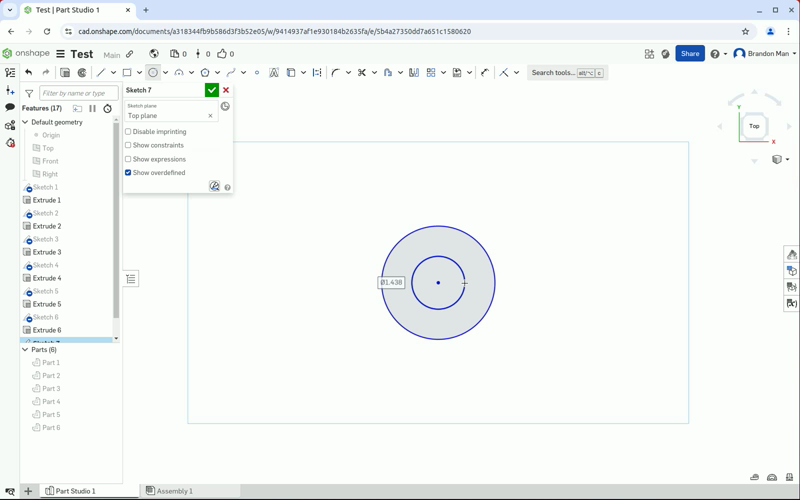
scroll(-6)
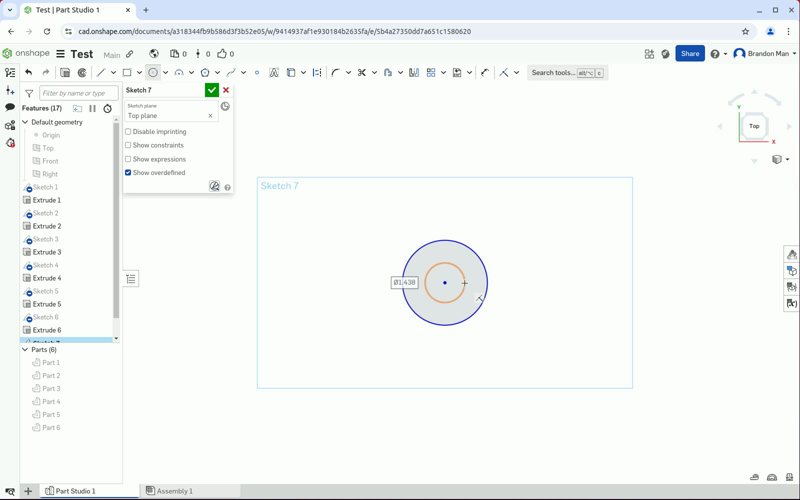
scroll(-6)
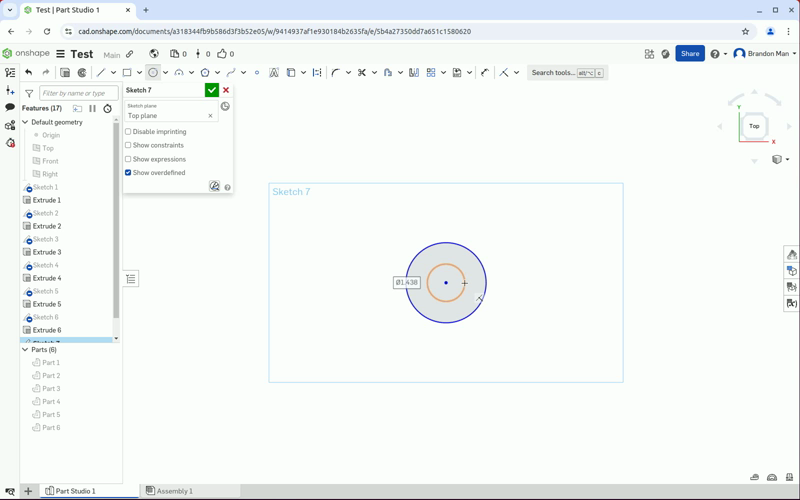
scroll(-6)
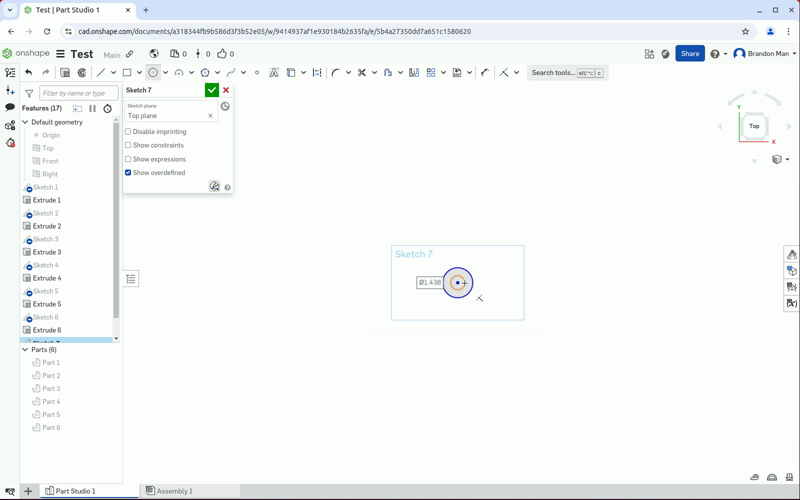
scroll(-6)
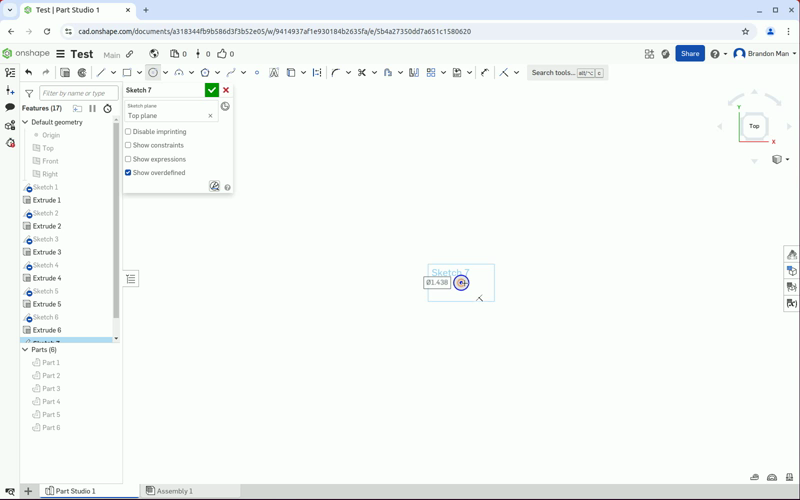
key(esc)
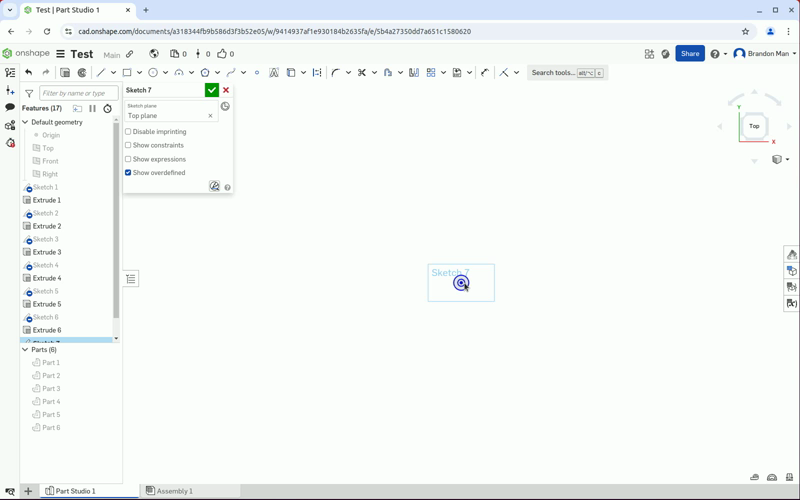
mouse_move(464, 289)
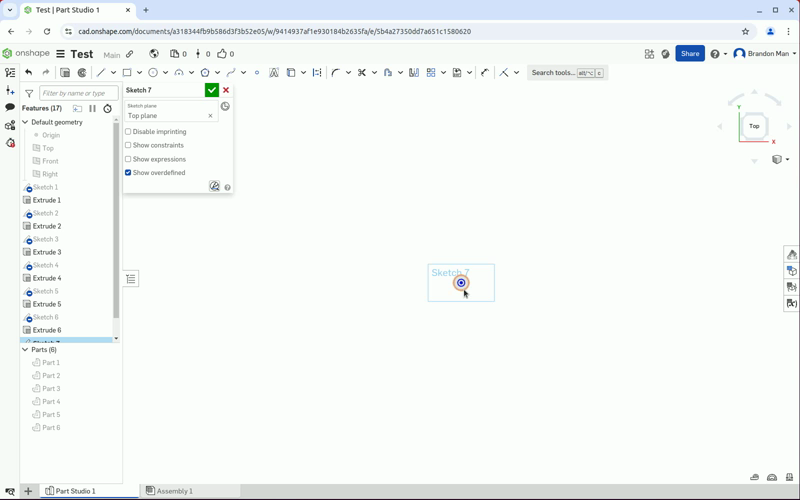
scroll(6)
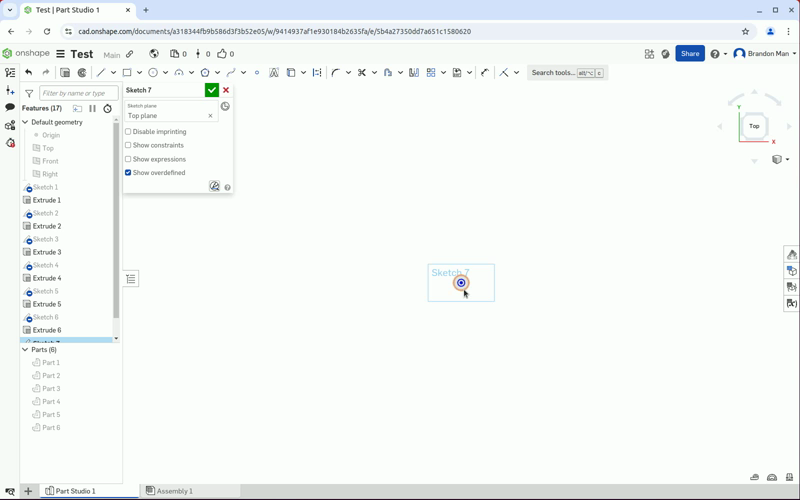
scroll(6)
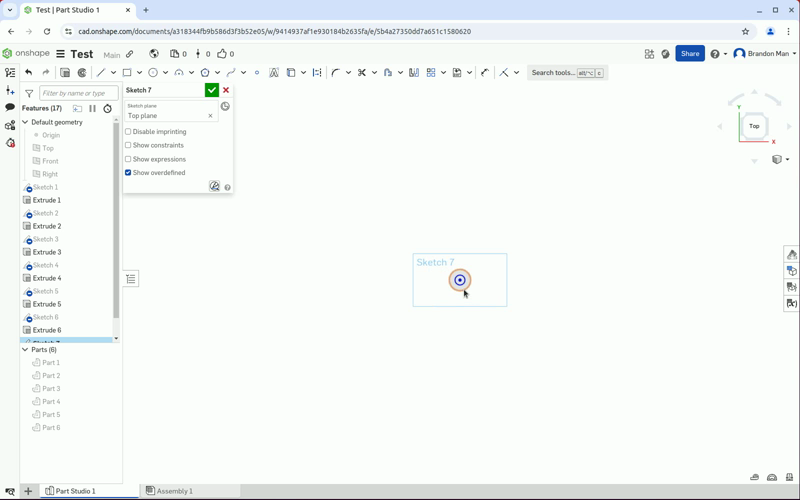
scroll(6)
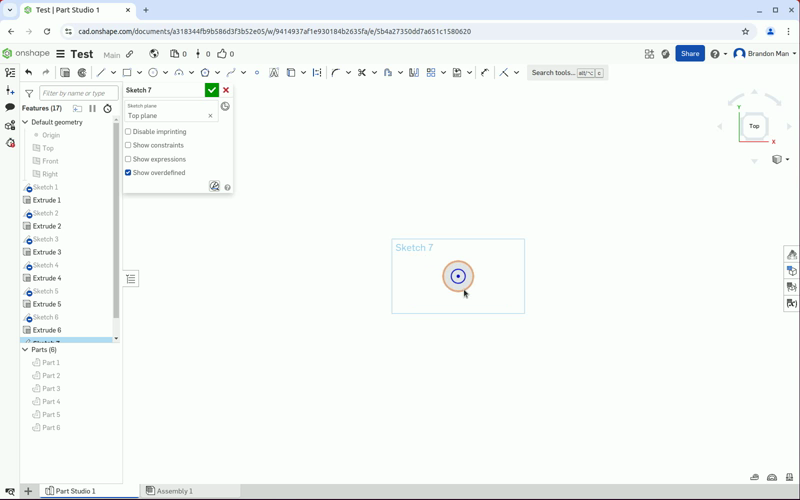
scroll(6)
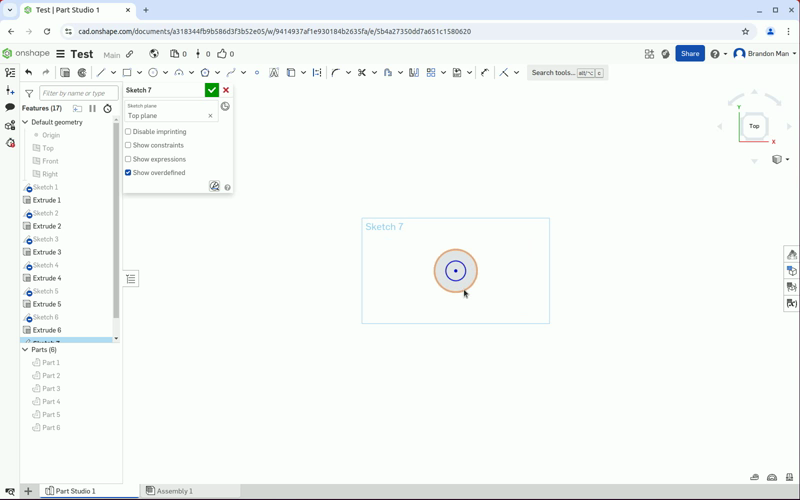
scroll(6)
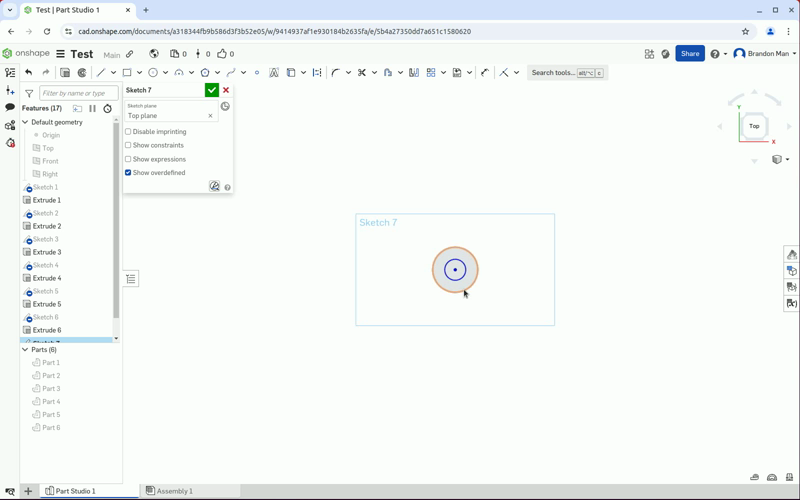
scroll(6)
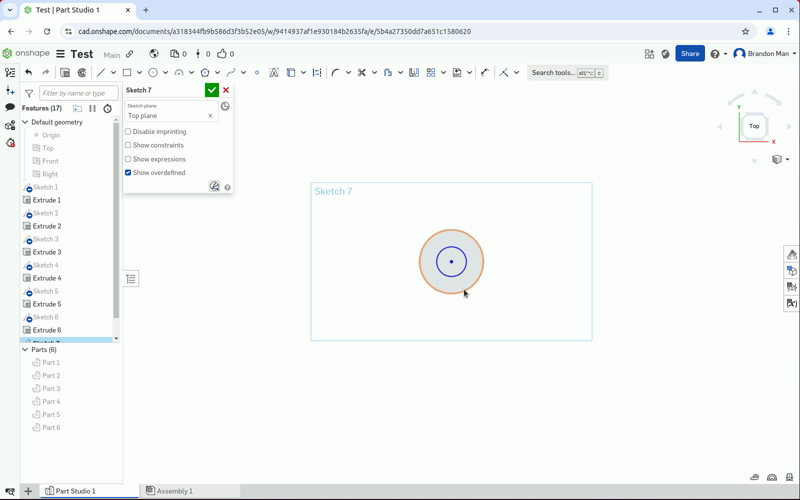
scroll(6)
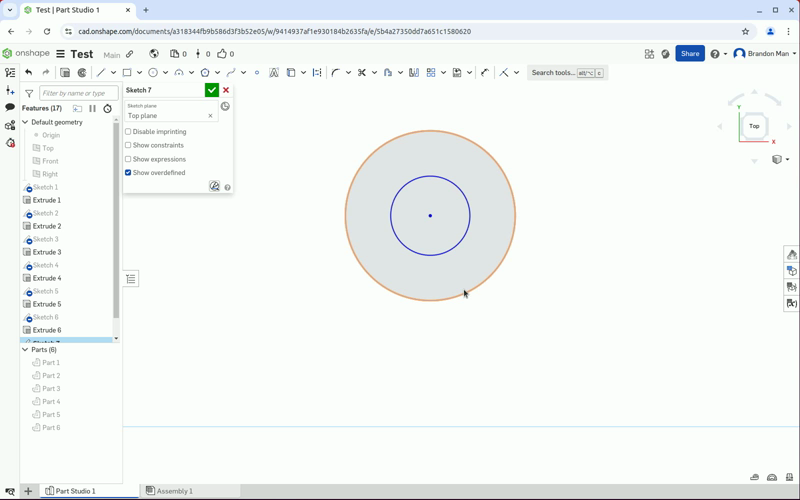
click(464, 289)
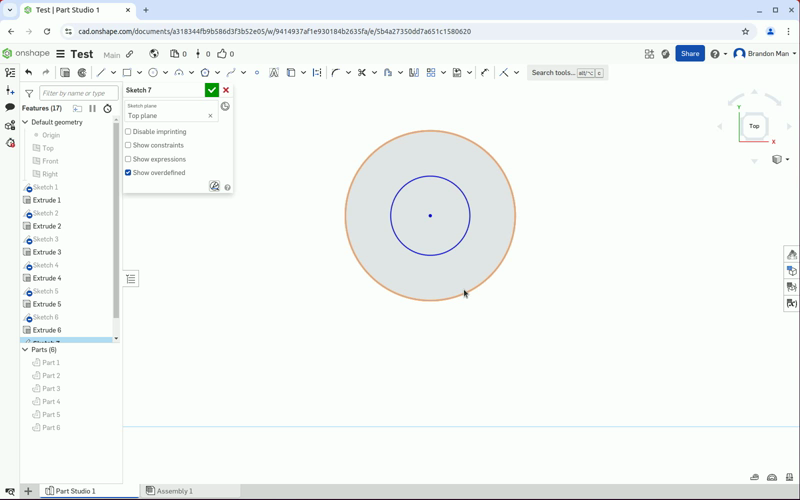
scroll(-6)
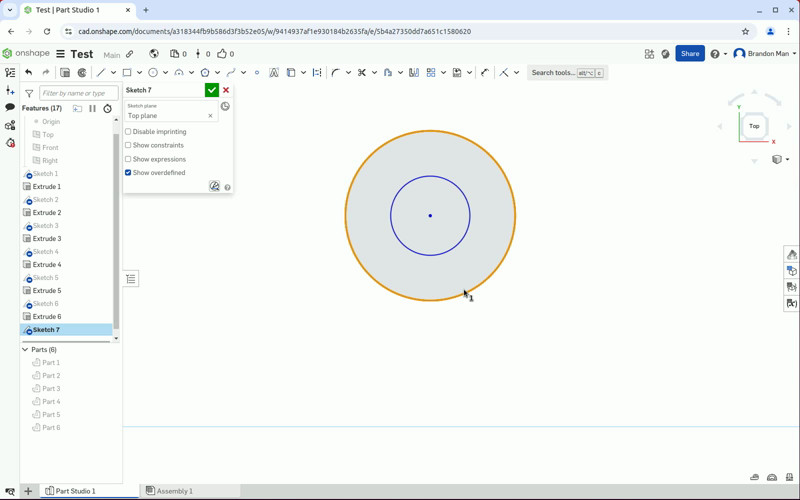
scroll(-6)
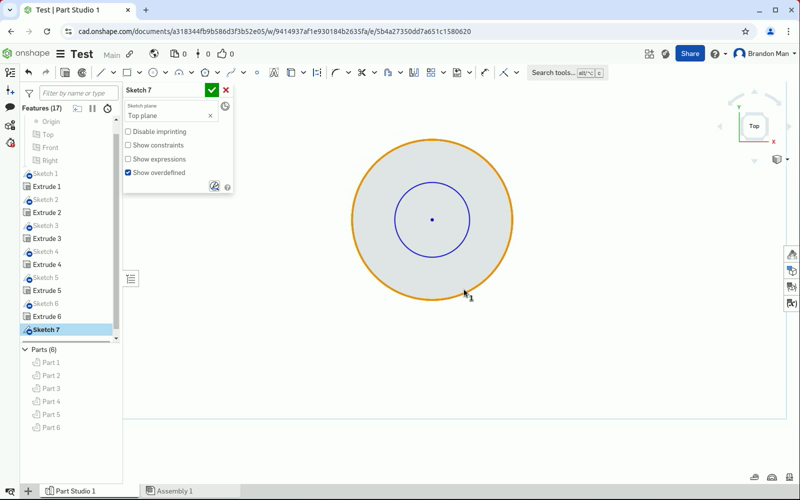
scroll(-6)
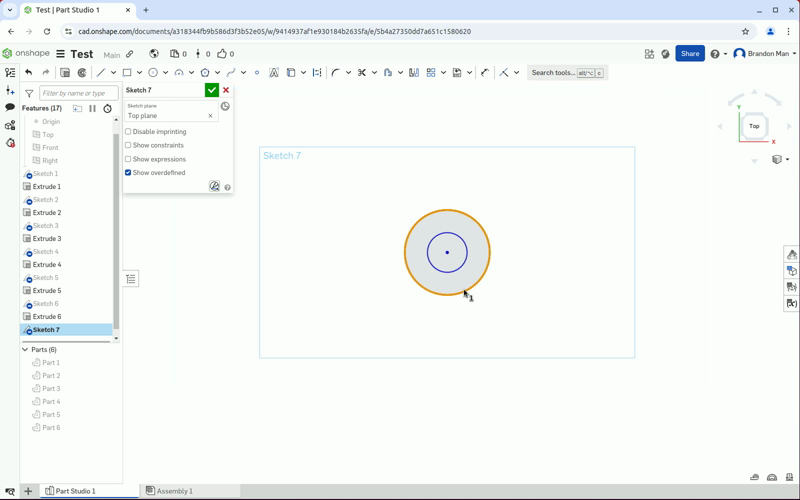
scroll(-6)
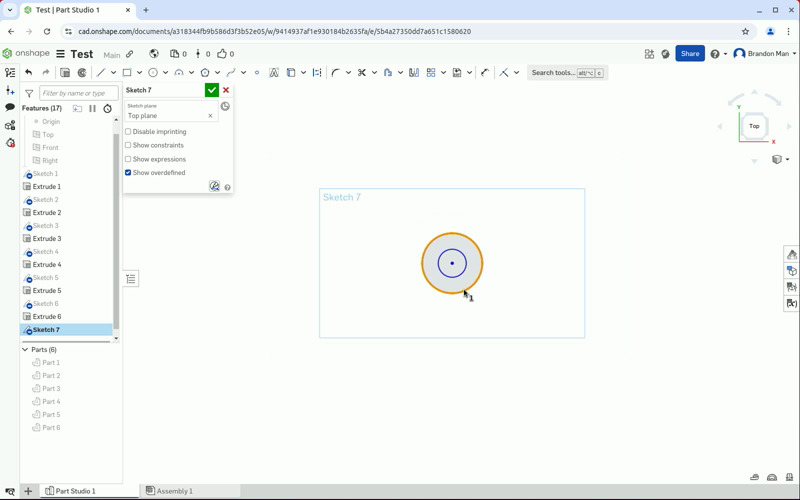
scroll(-6)
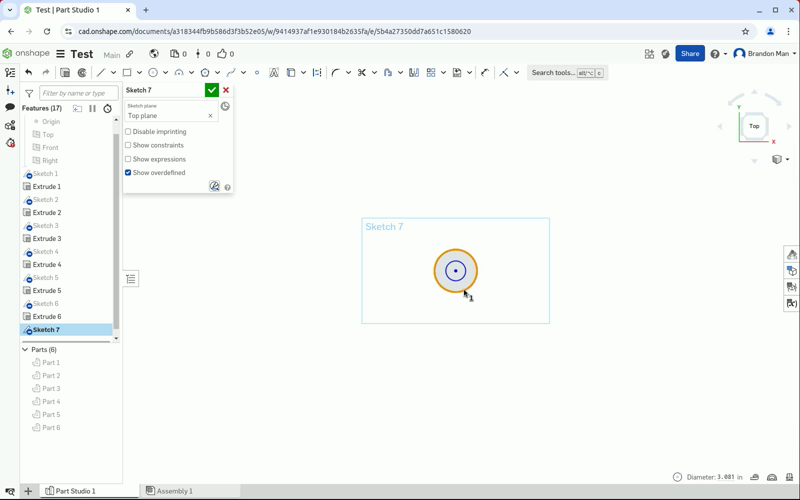
scroll(-6)
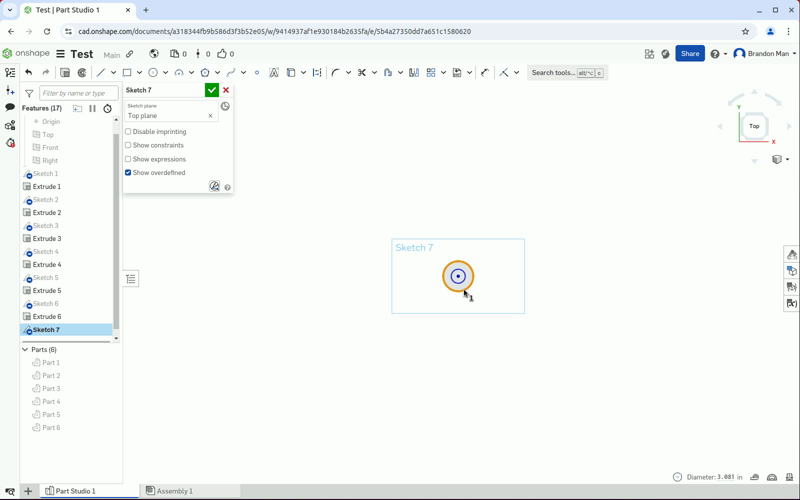
scroll(-6)
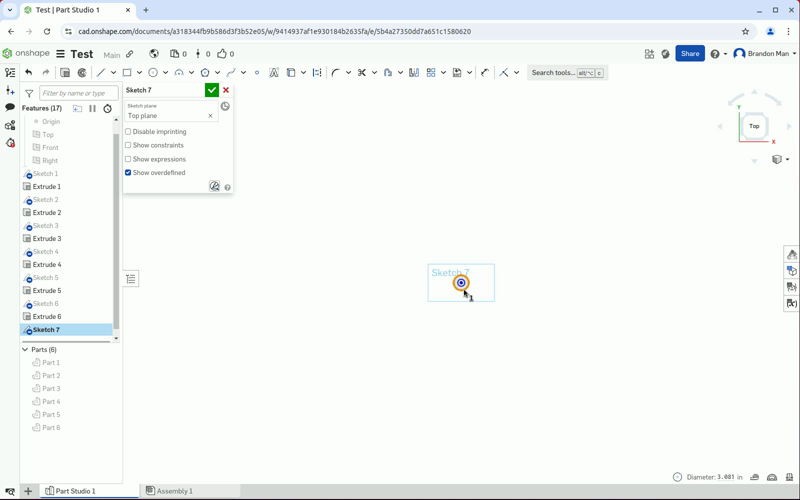
mouse_move(73, 352)
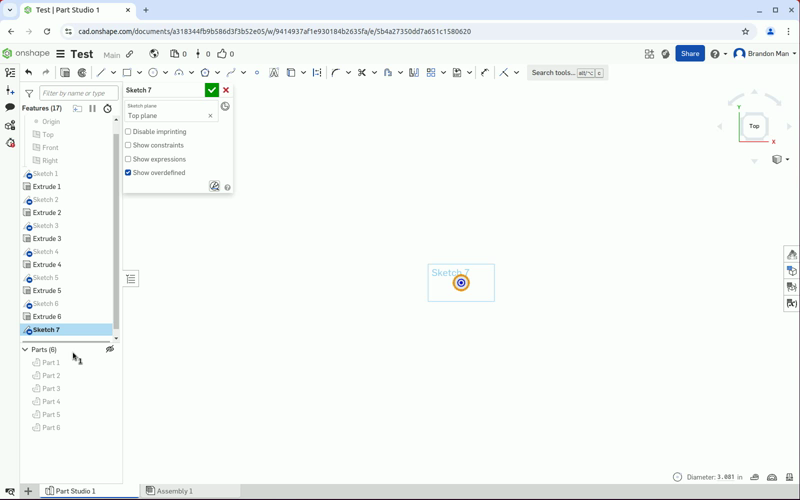
key(shift+y)
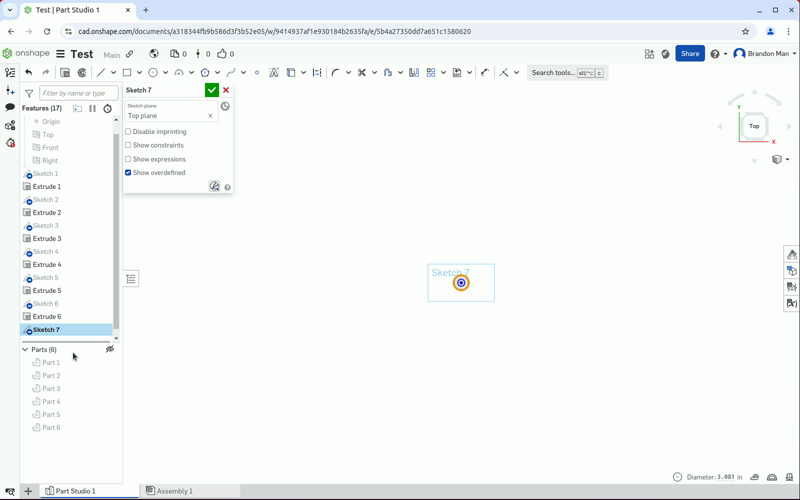
key(shift+e)
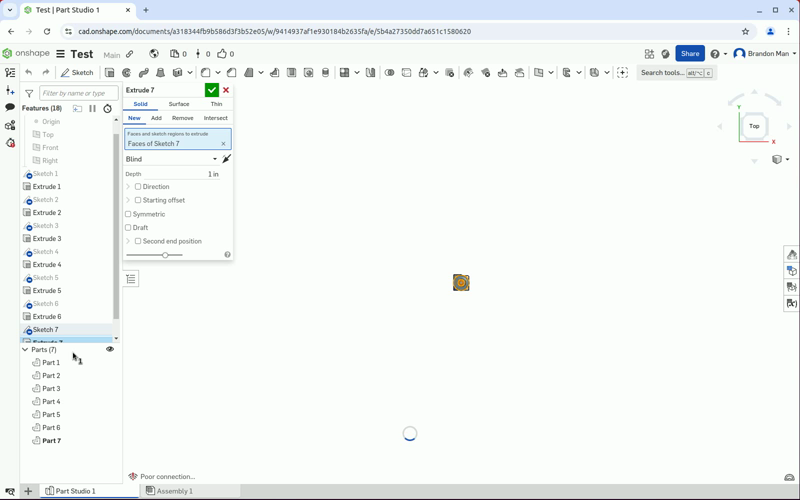
mouse_move(143, 106)
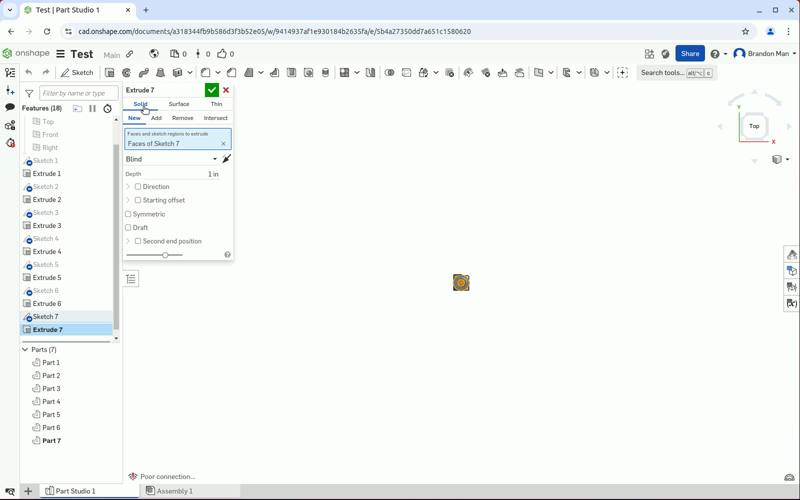
click(143, 106)
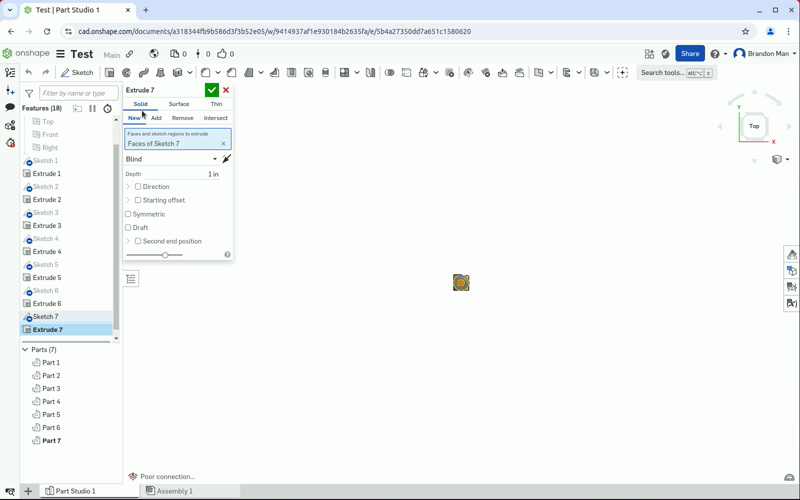
mouse_move(137, 120)
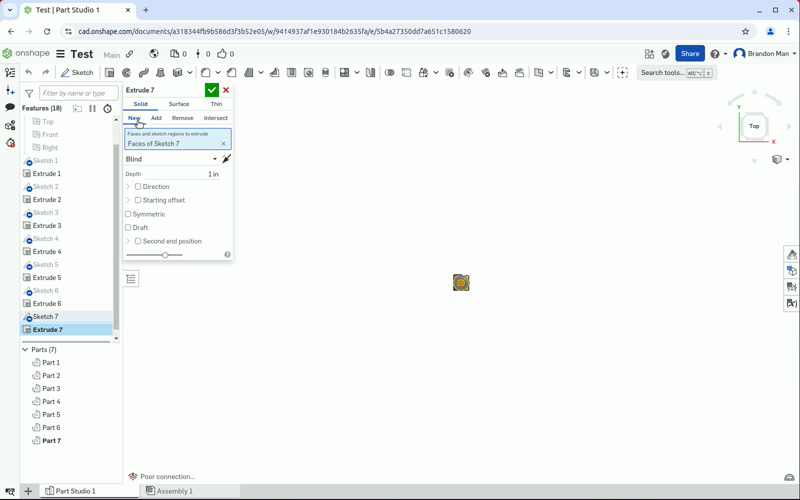
click(137, 120)
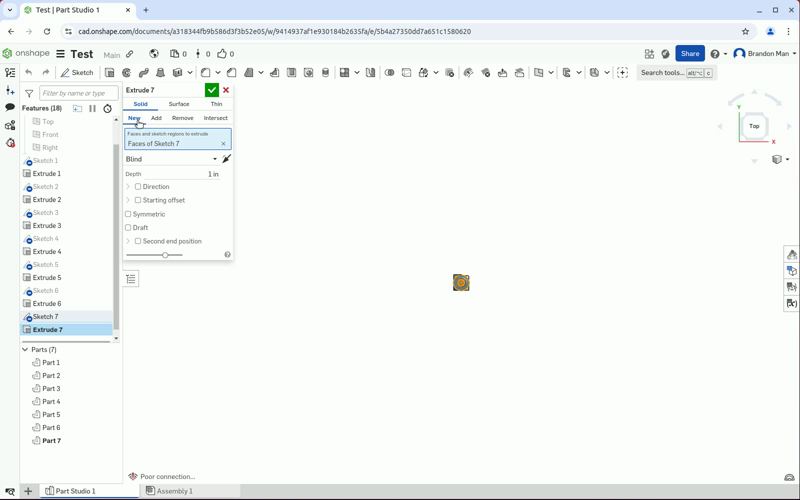
key(tab, 4)
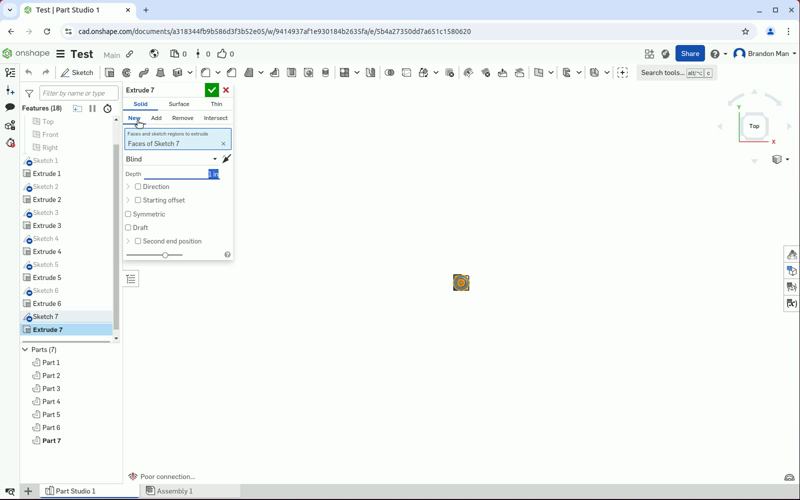
text(20.22)
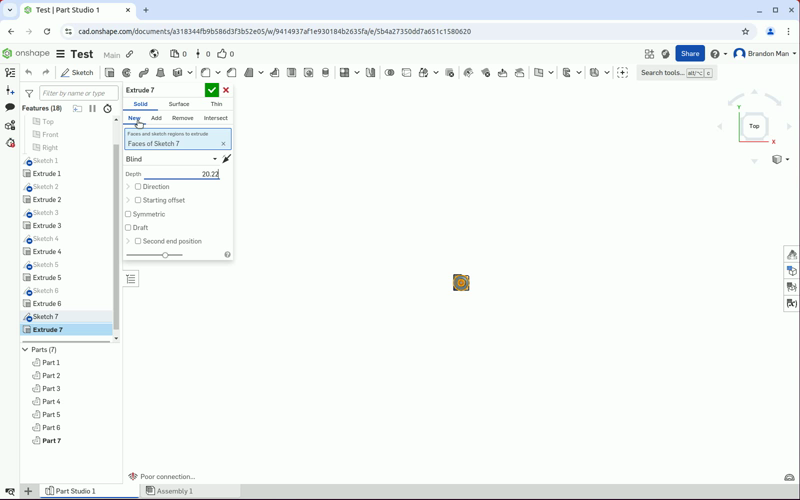
key(enter)
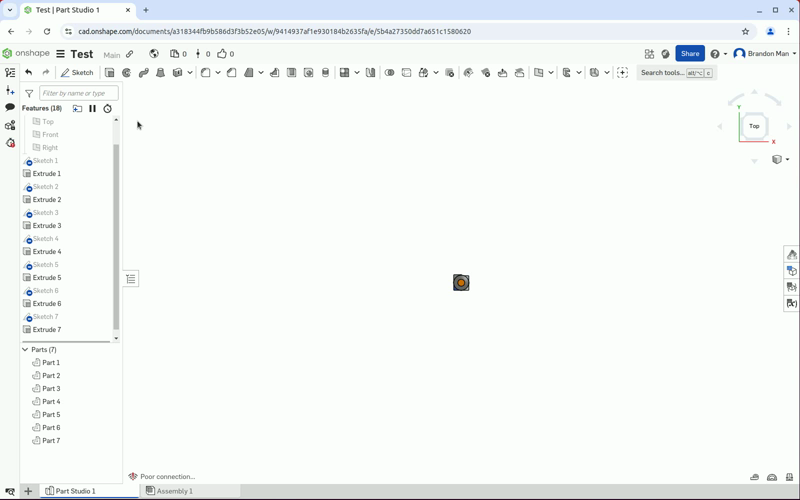
key(shift+h)
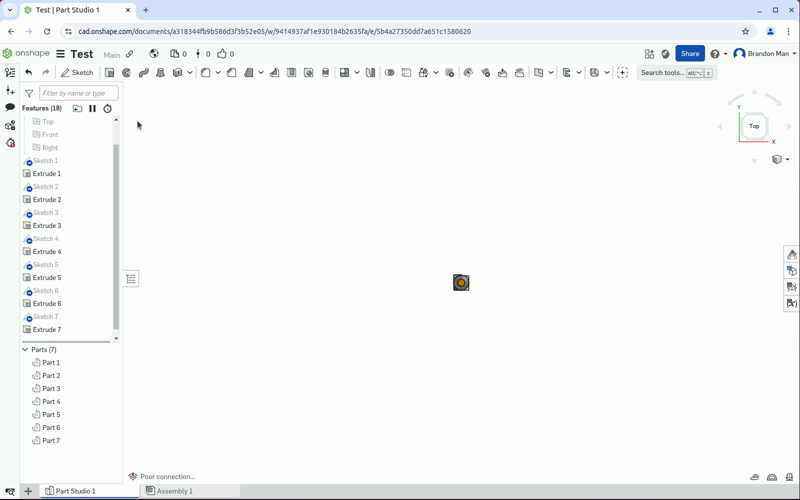
key(shift+h)
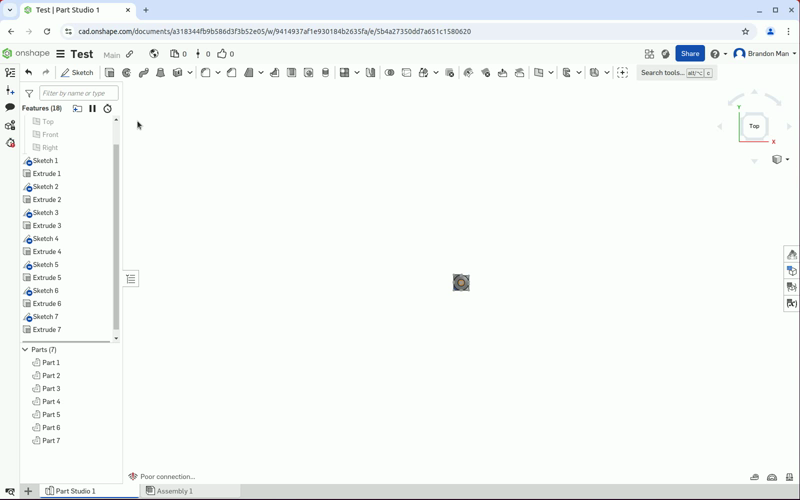
key(shift+7)
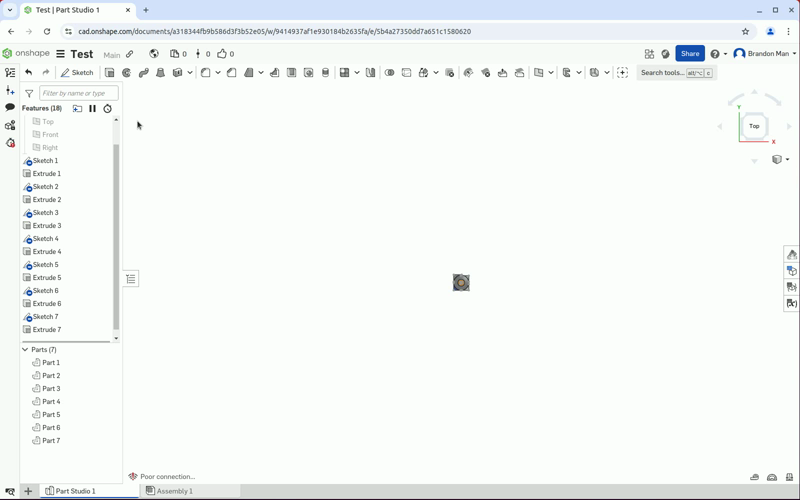
key(up, 3)
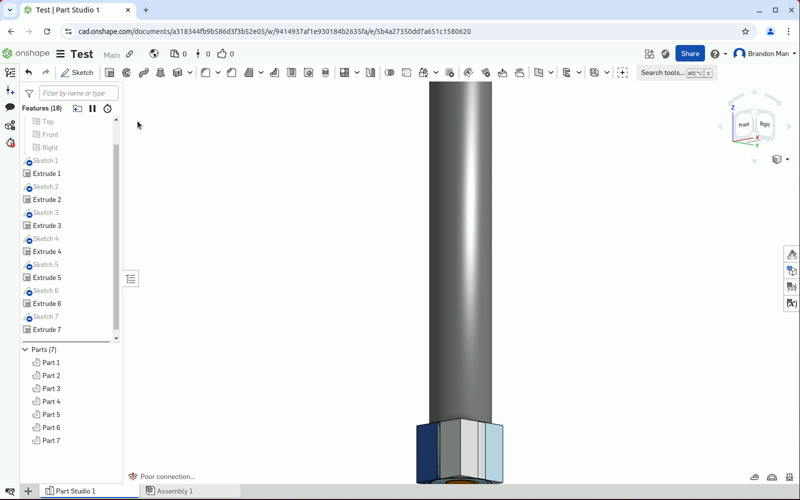
key(left, 3)
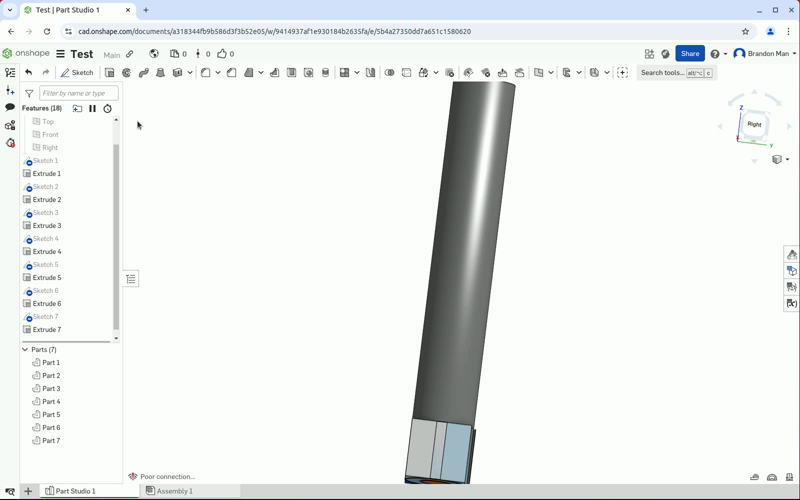
key(right, 3)
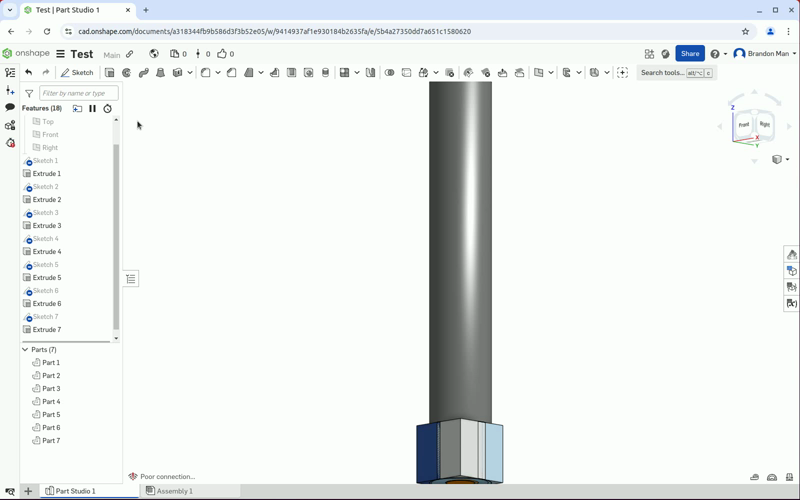
key(down, 3)
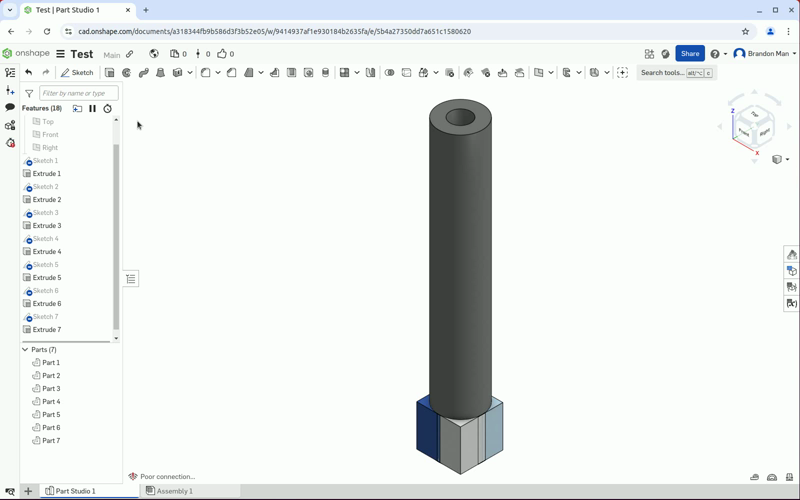
mouse_move(69, 163)
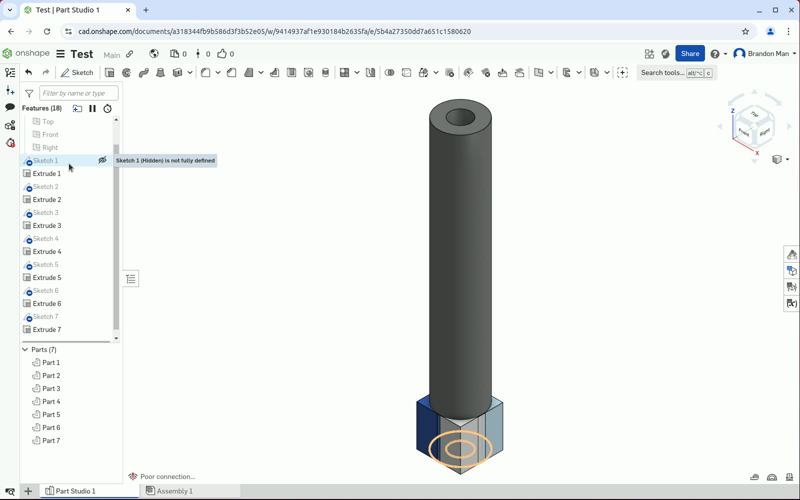
click(69, 163)